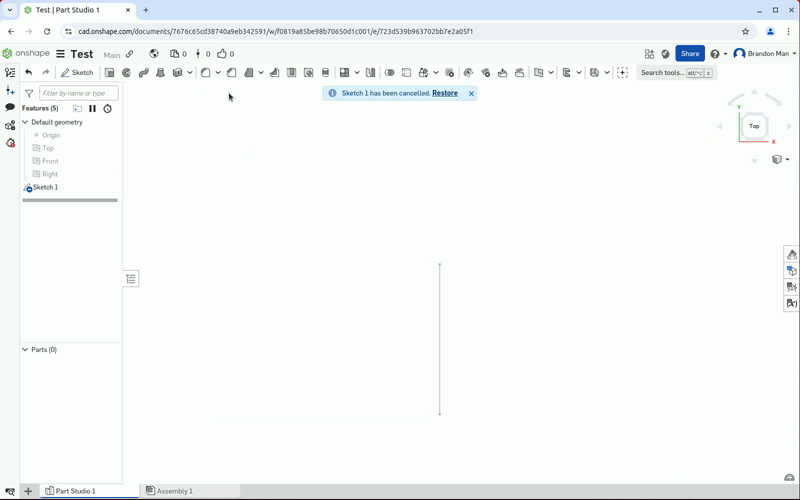
key(shift+h)
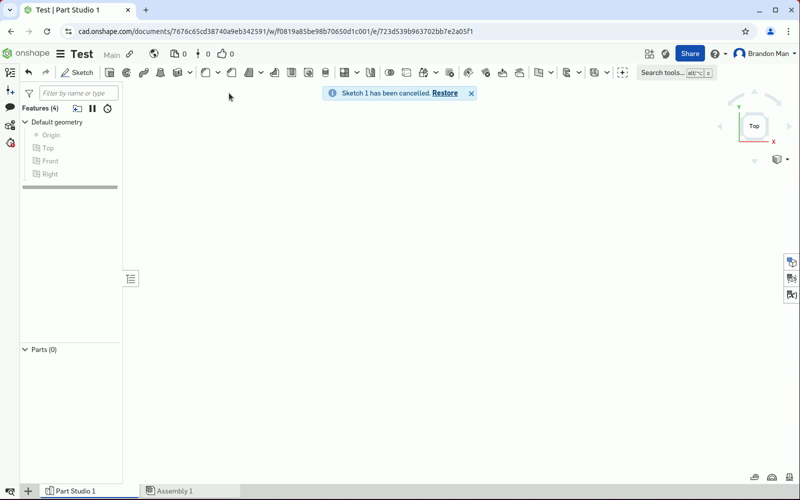
mouse_move(73, 352)
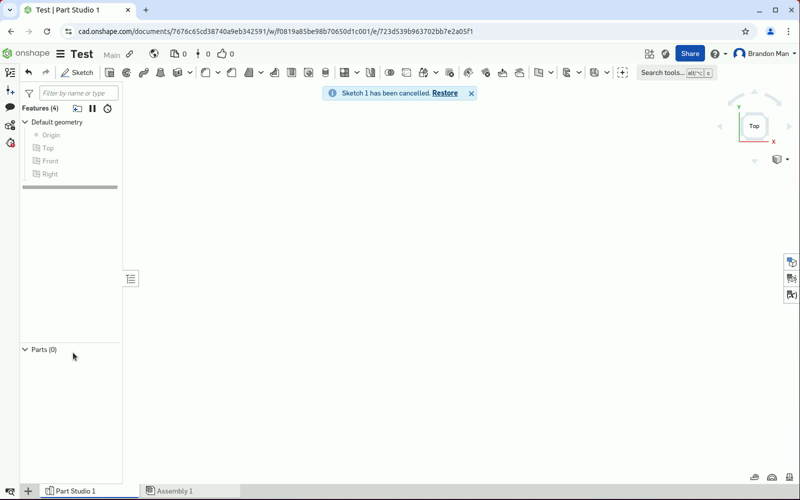
key(y)
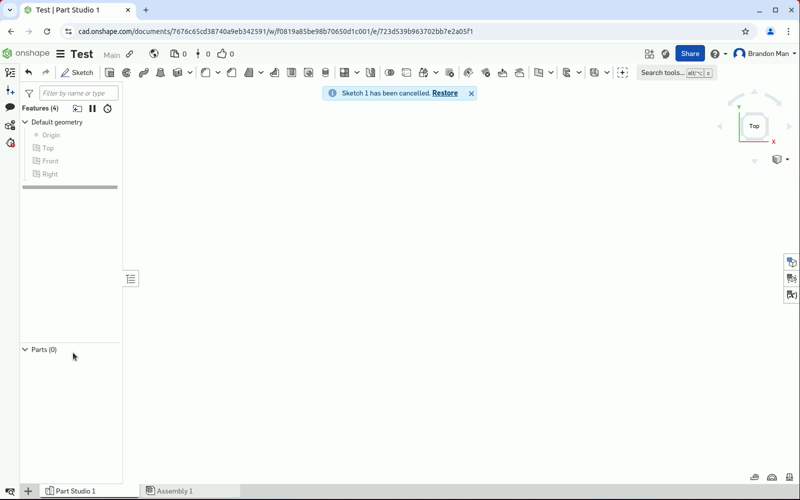
key(shift+p)
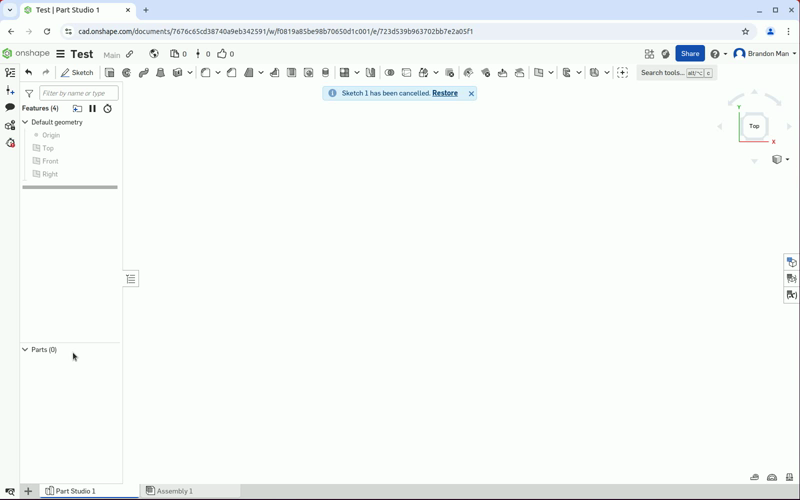
key(space)
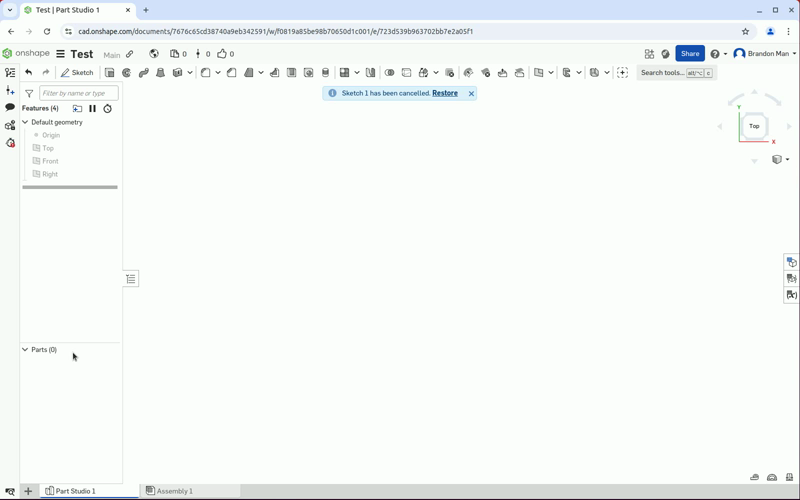
key_down(shift)
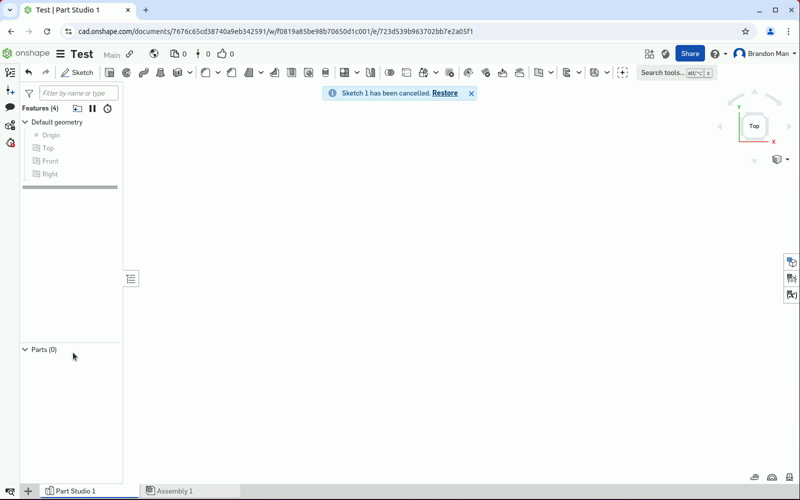
key(up)
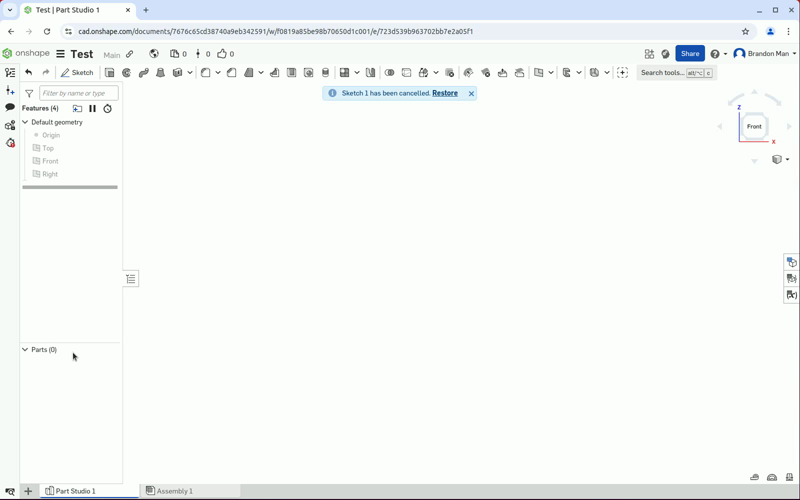
key_up(shift)
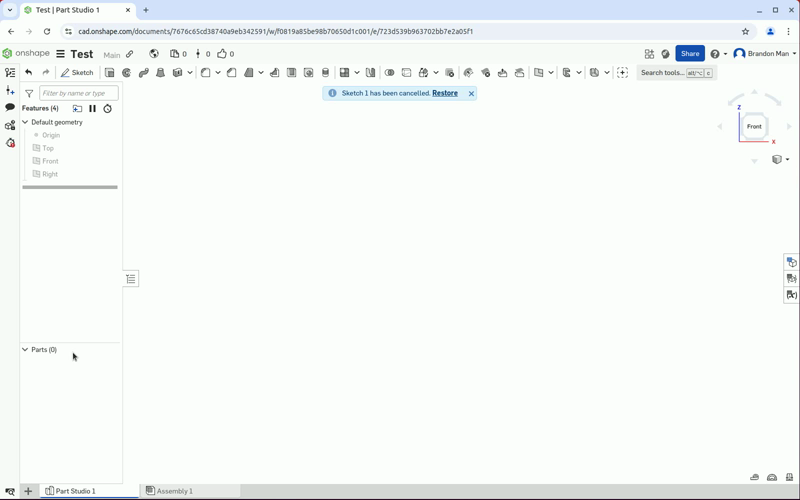
mouse_move(73, 352)
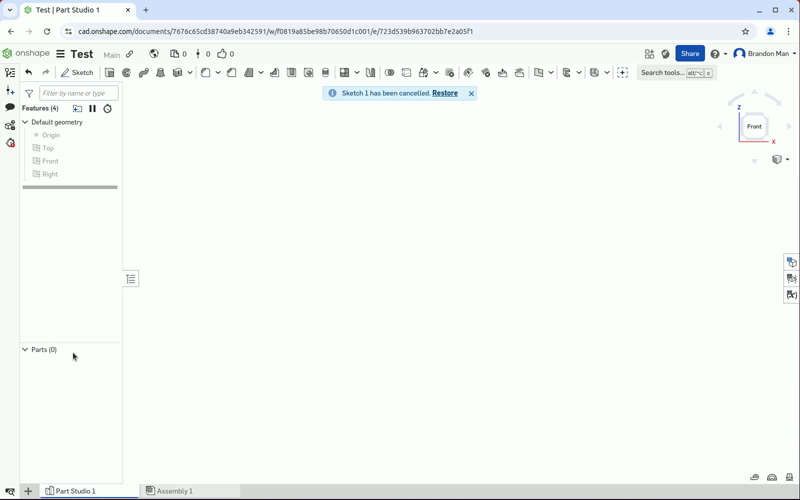
key(shift+y)
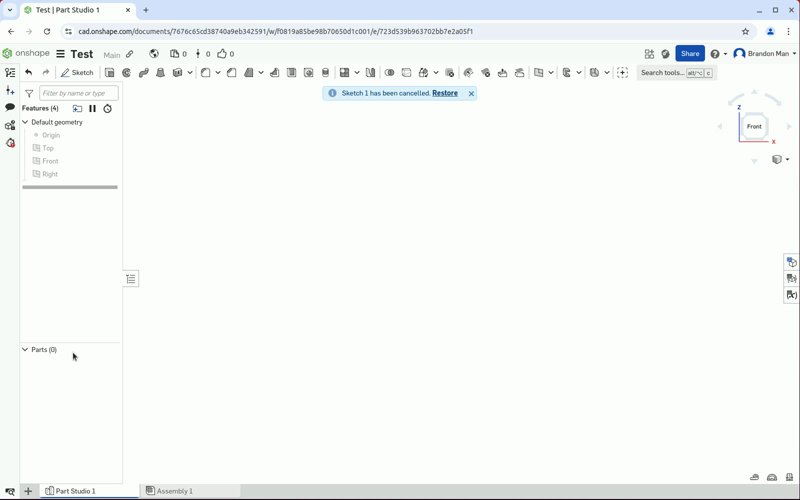
key(shift+s)
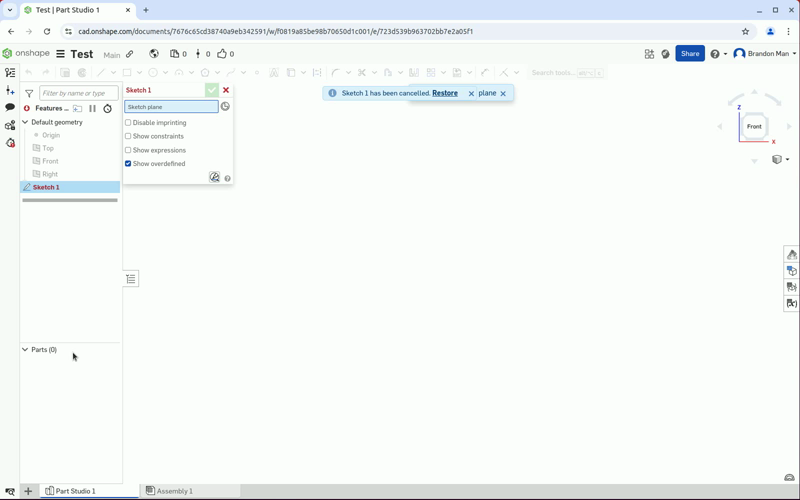
mouse_move(73, 163)
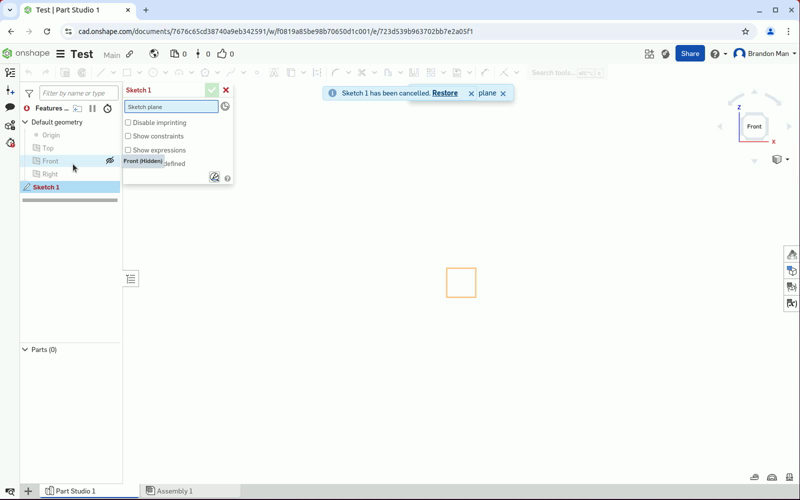
click(73, 163)
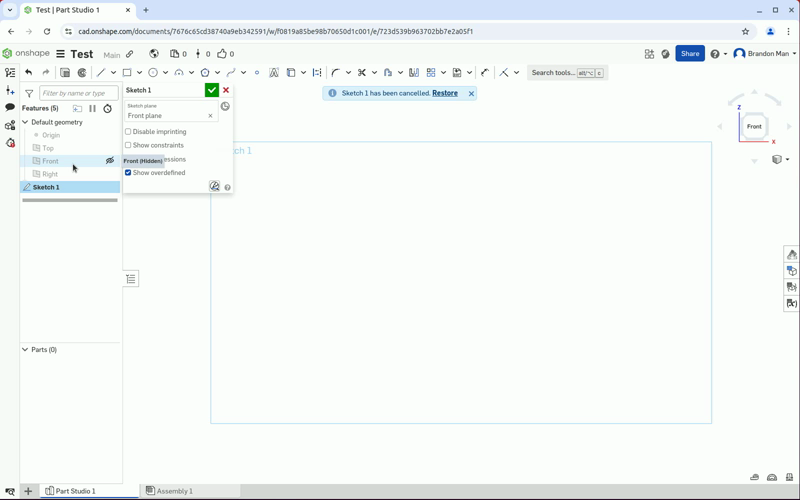
mouse_move(73, 352)
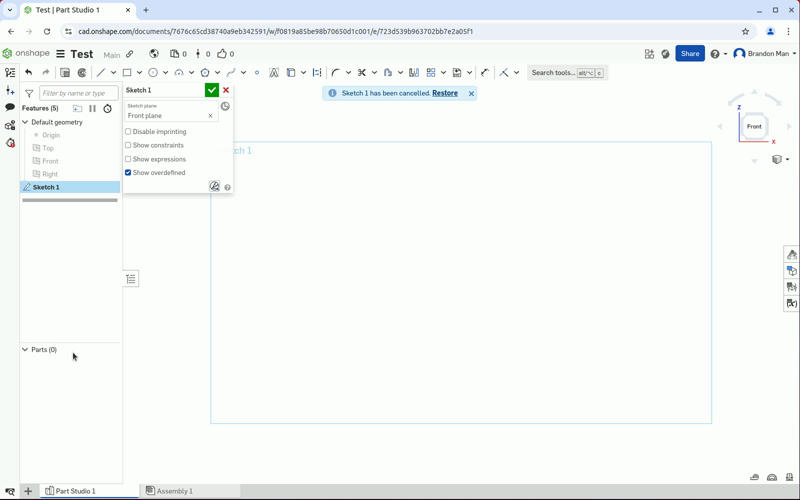
key(y)
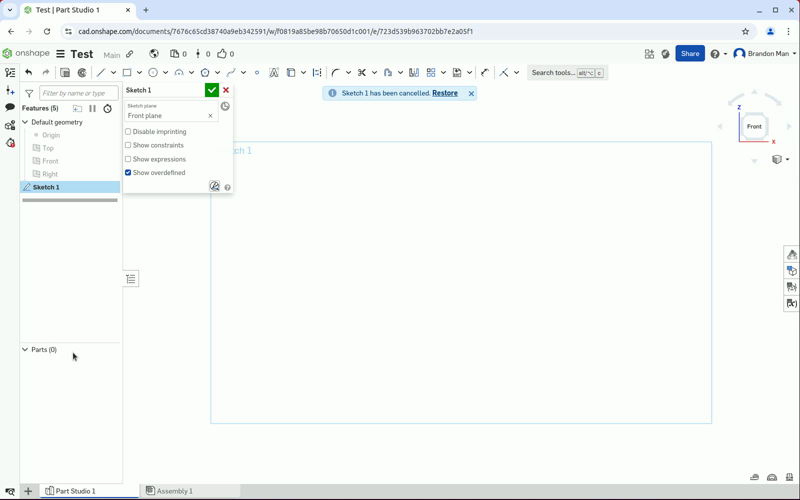
key(a)
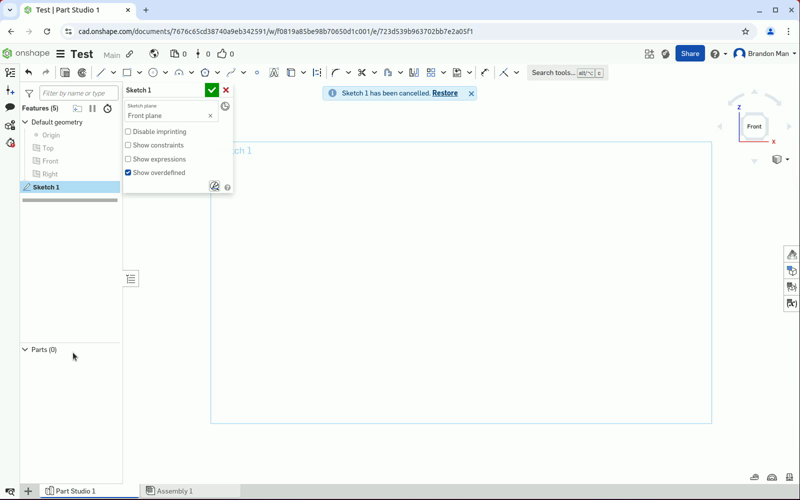
key_down(shift)
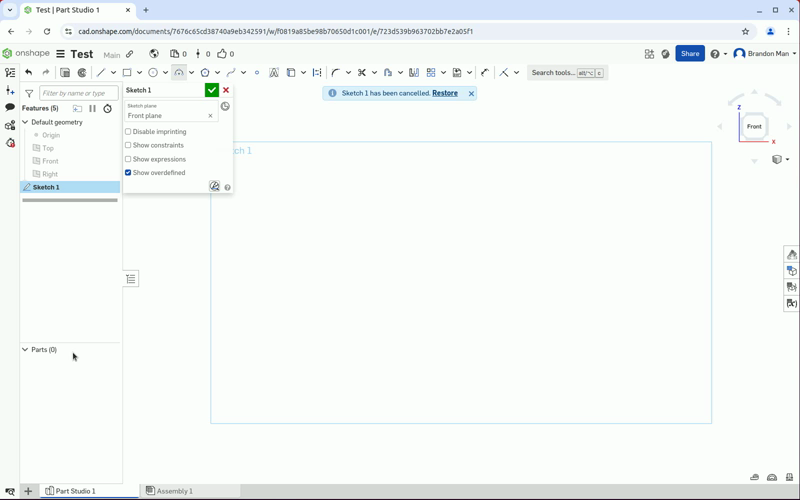
mouse_move(446, 223)
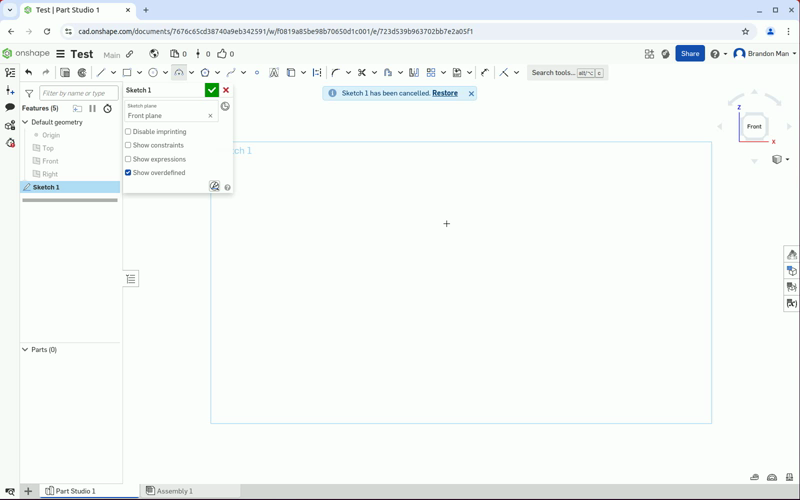
click(446, 223)
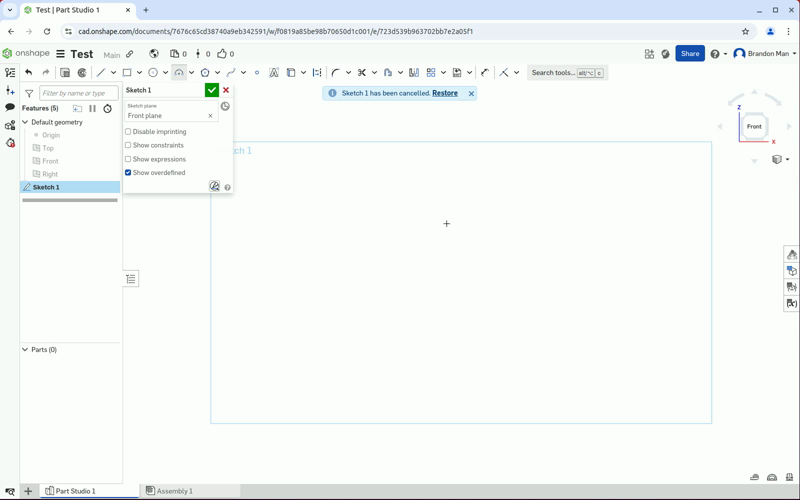
key_up(shift)
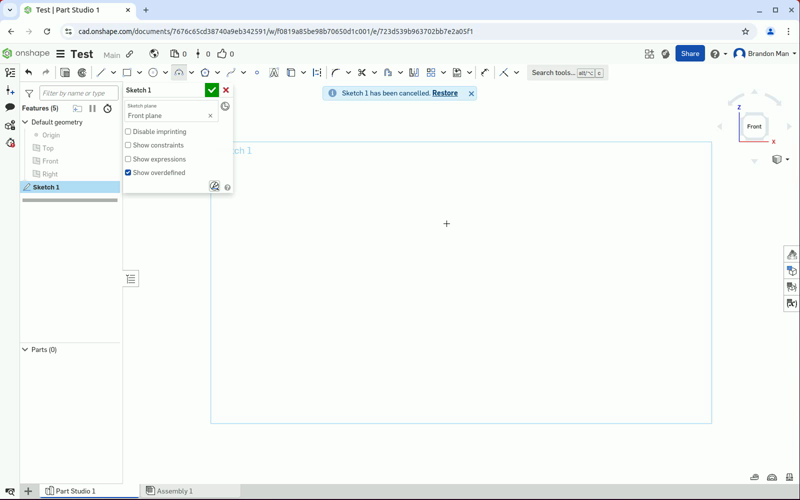
key_down(shift)
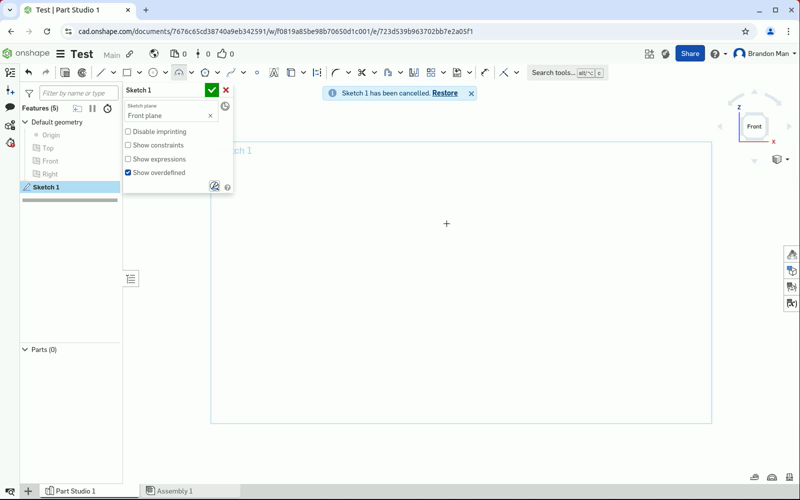
mouse_move(476, 223)
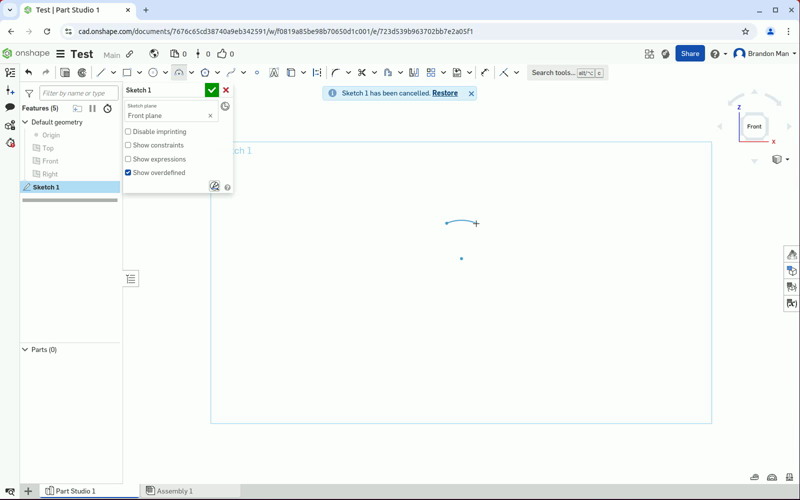
click(476, 223)
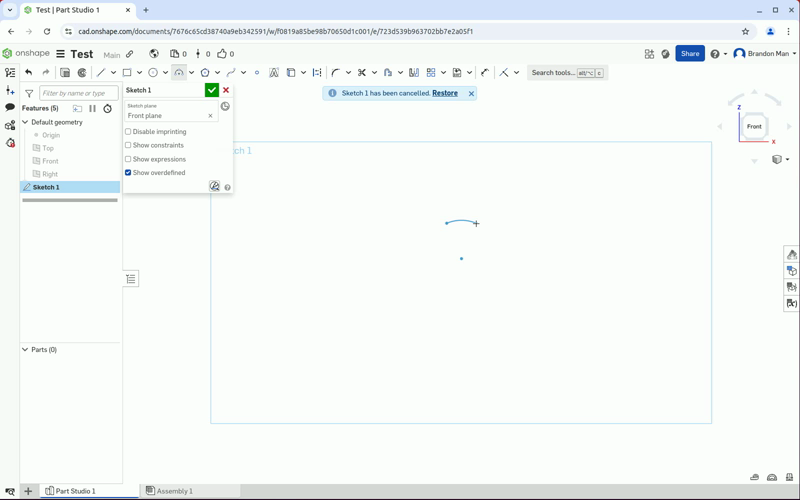
mouse_move(461, 210)
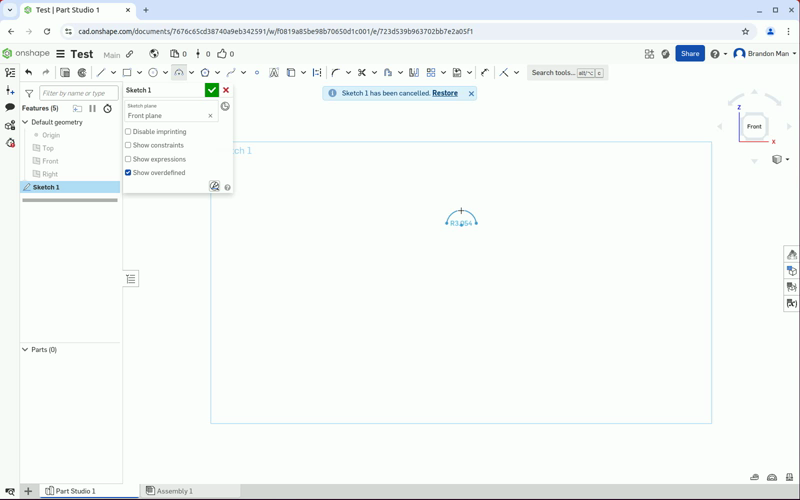
click(461, 210)
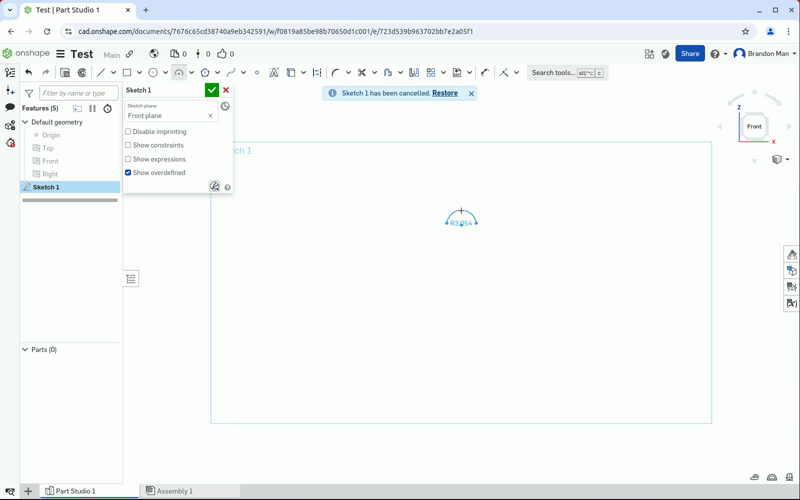
key_up(shift)
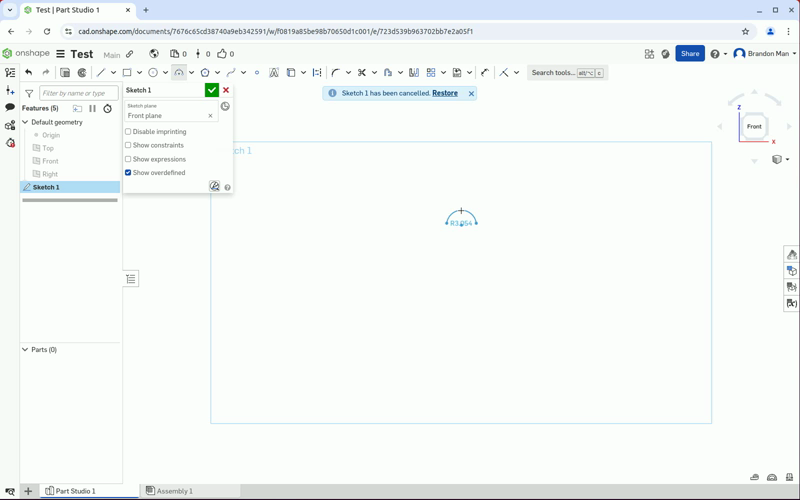
key(esc)
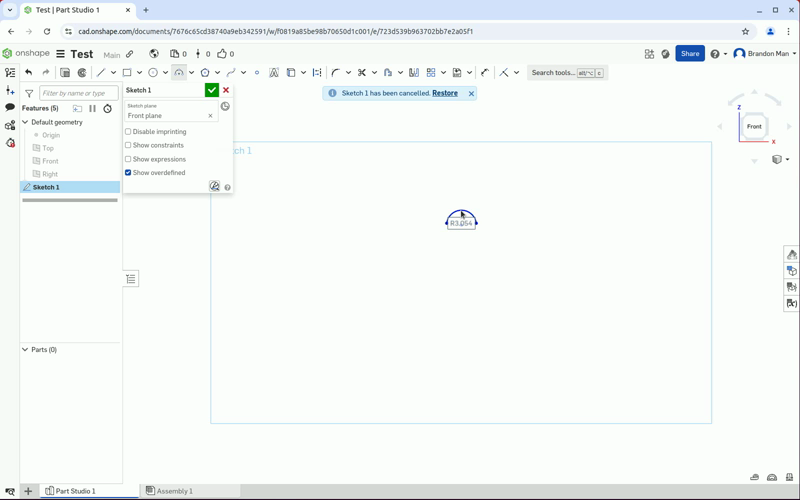
key(l)
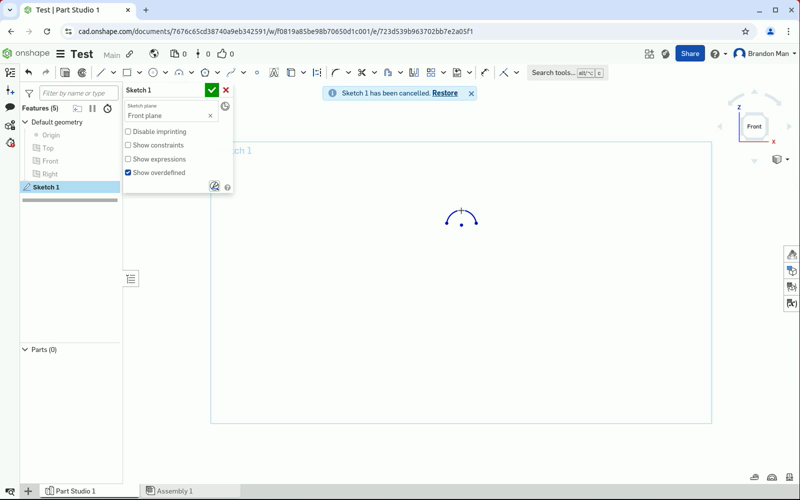
mouse_move(476, 223)
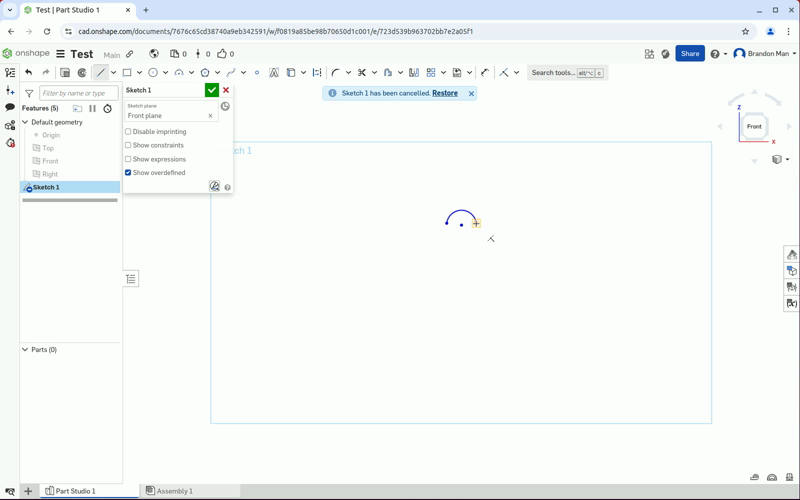
click(476, 223)
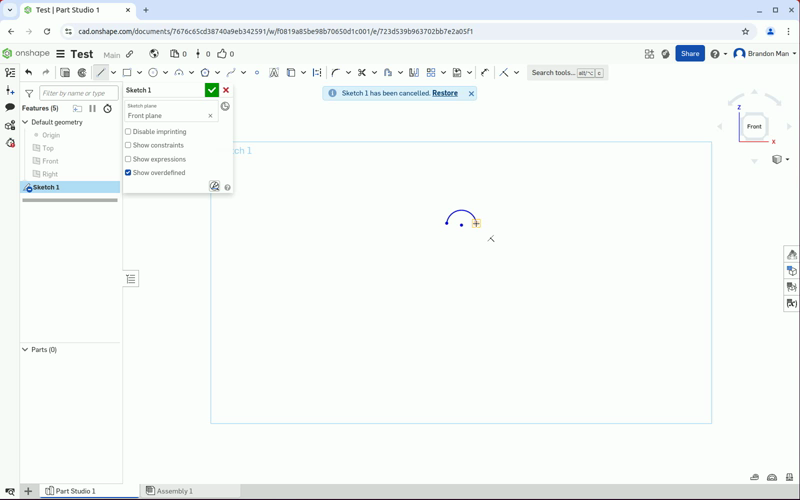
key_down(shift)
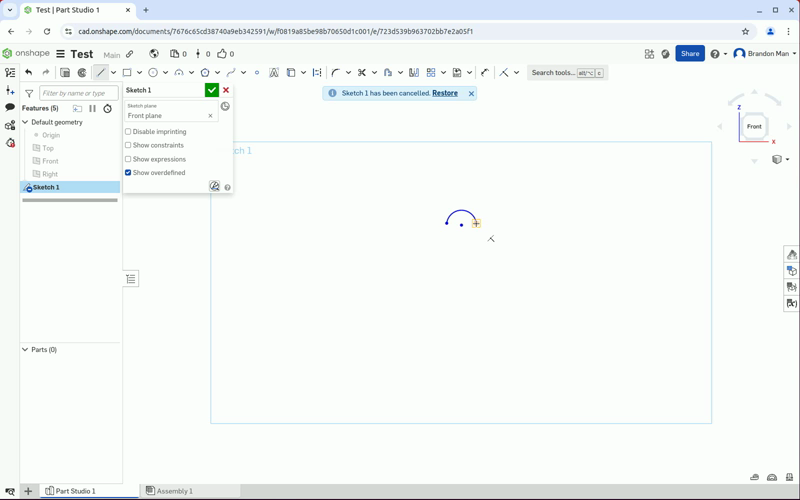
mouse_move(506, 223)
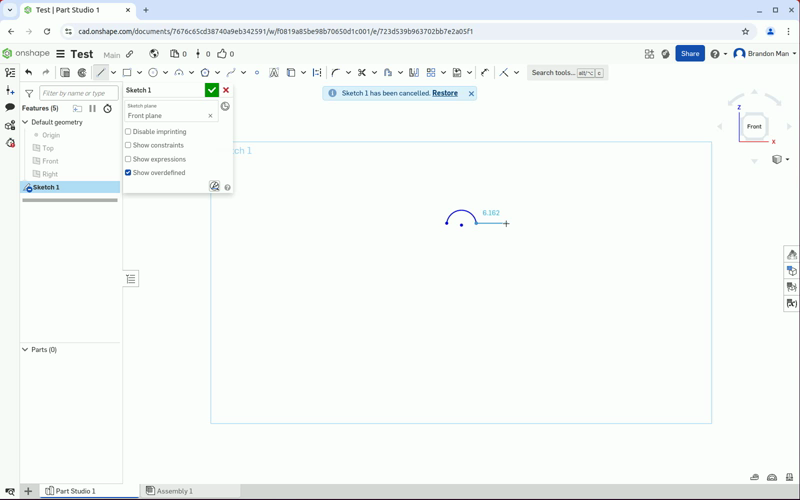
mouse_move(470, 176)
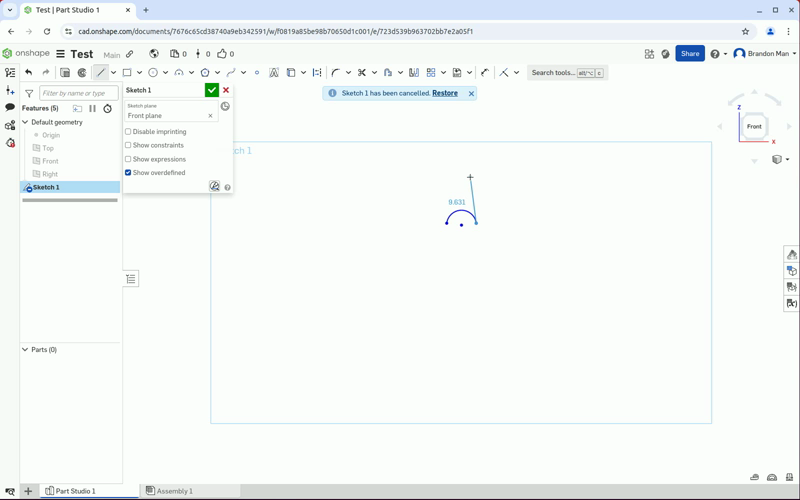
click(470, 176)
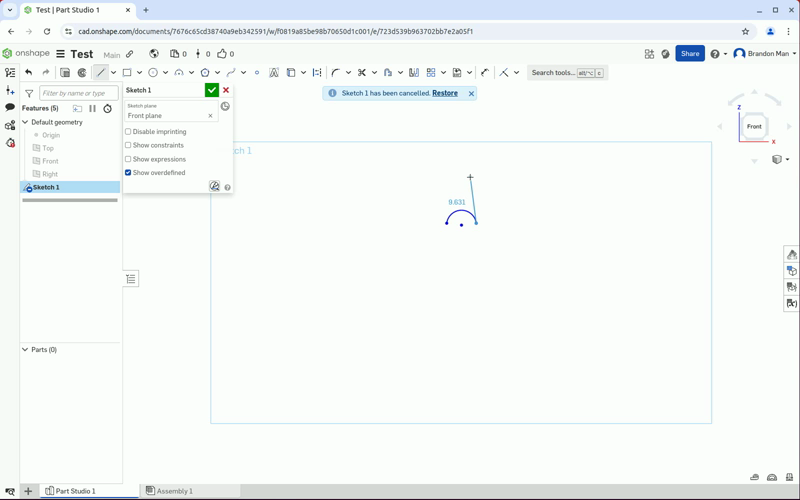
key_up(shift)
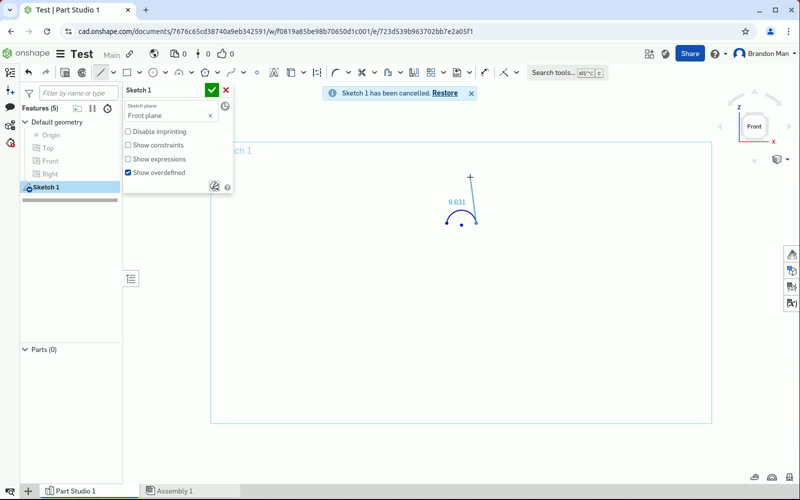
key(esc)
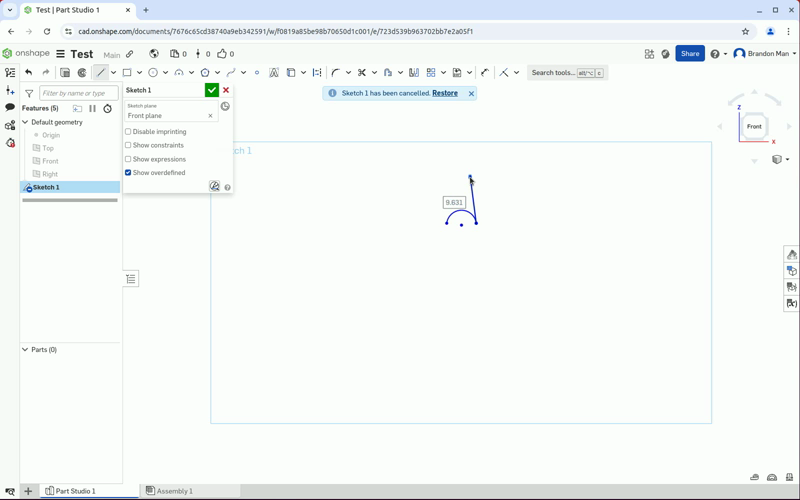
key(a)
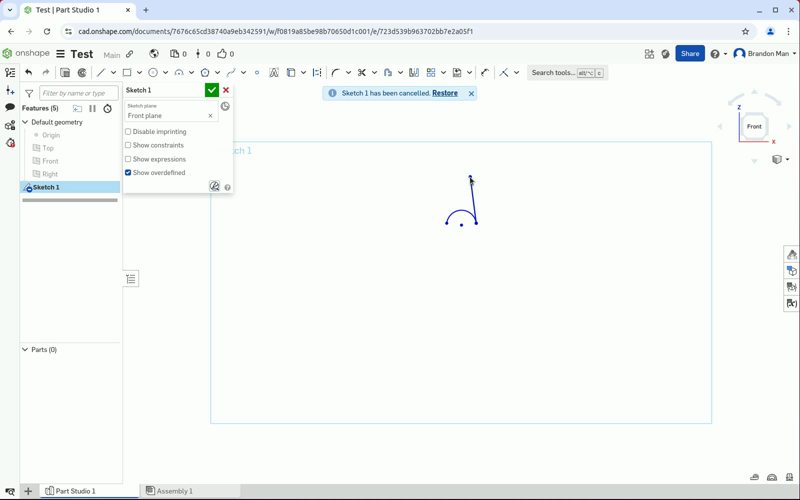
mouse_move(470, 176)
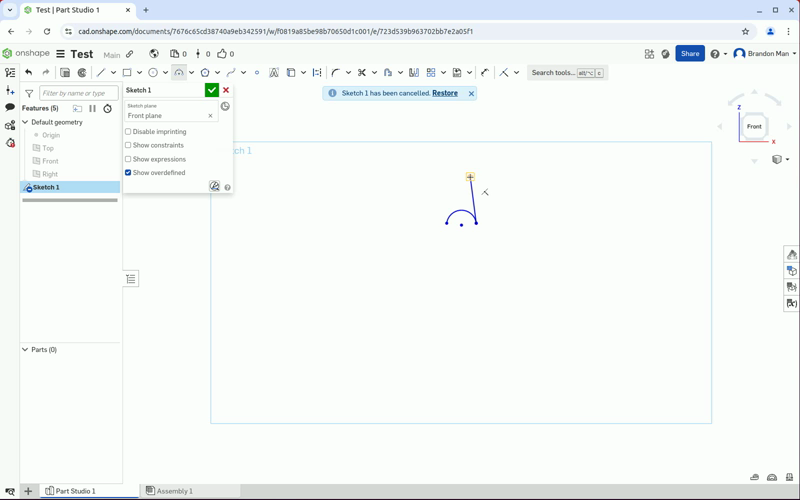
click(470, 176)
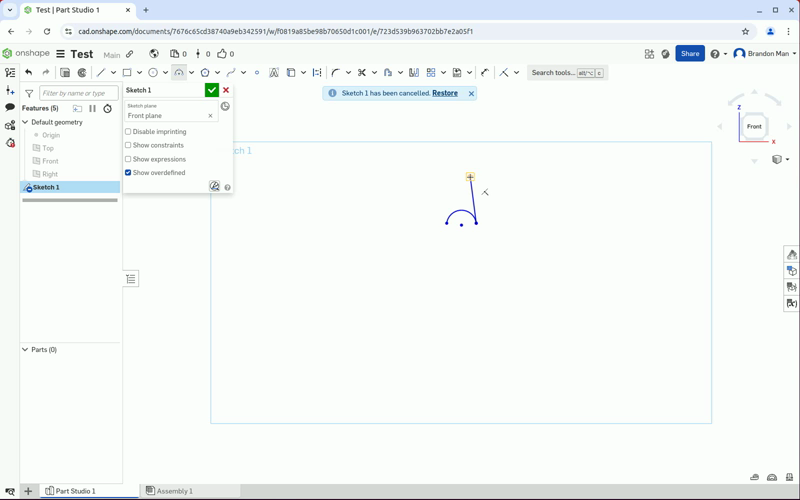
key_down(shift)
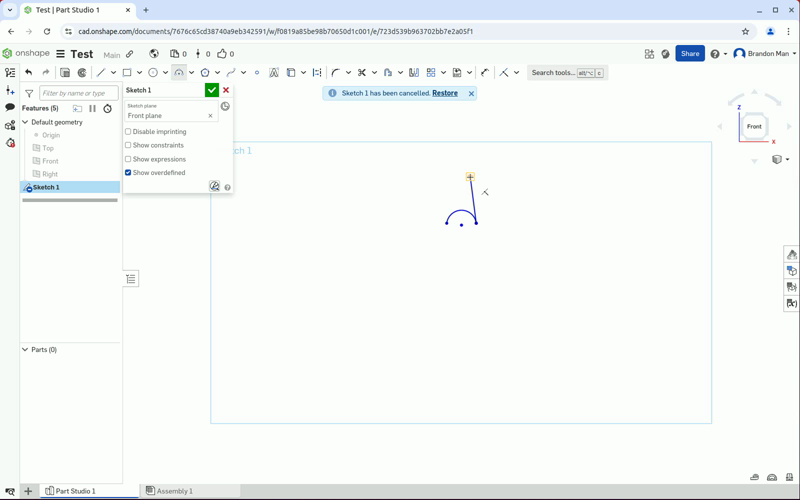
mouse_move(452, 176)
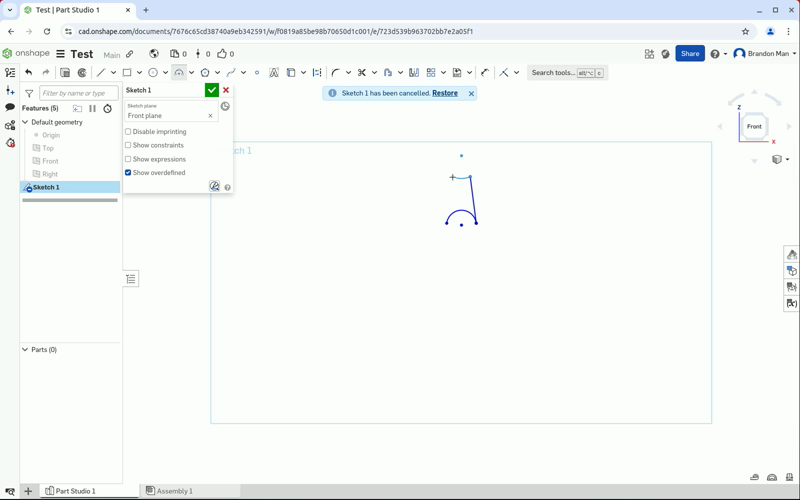
click(452, 176)
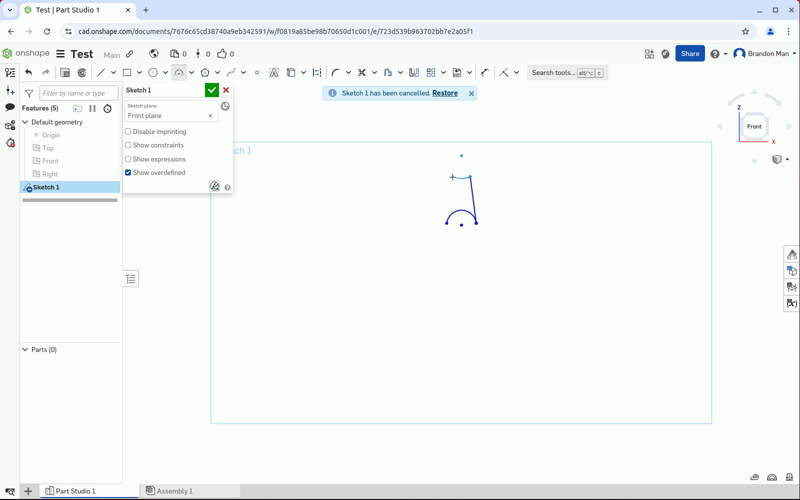
mouse_move(461, 186)
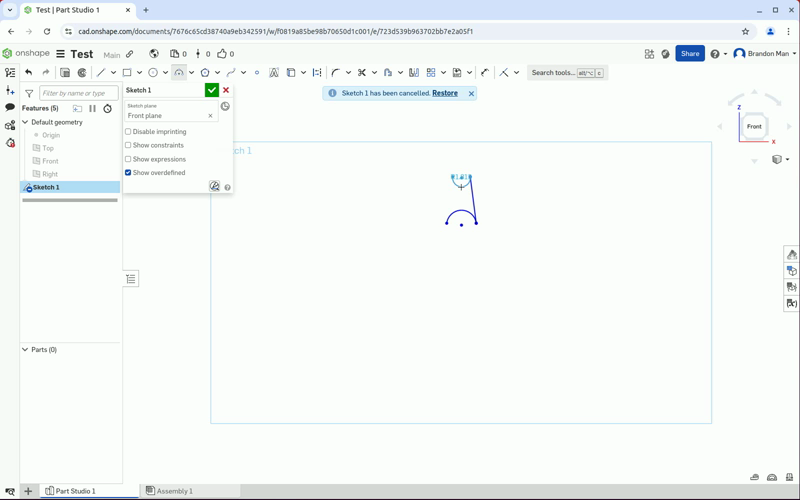
click(461, 186)
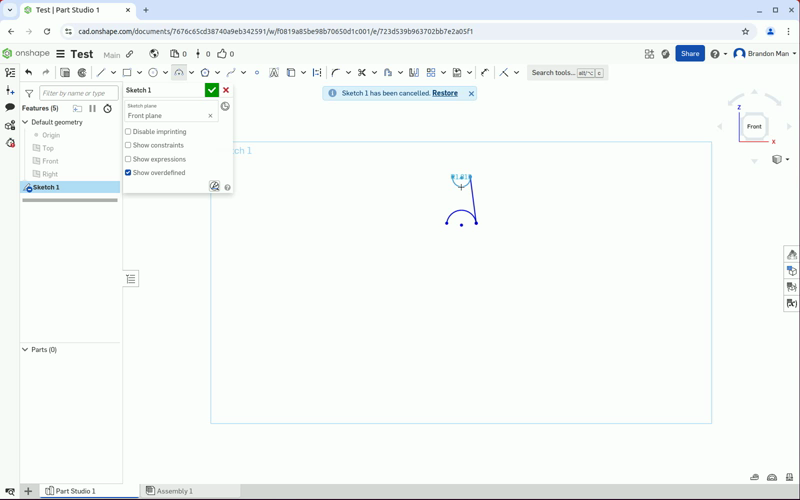
key_up(shift)
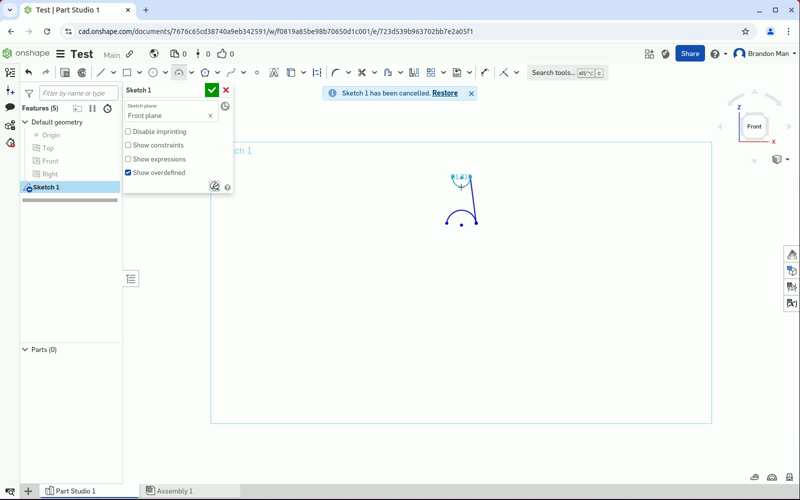
key(esc)
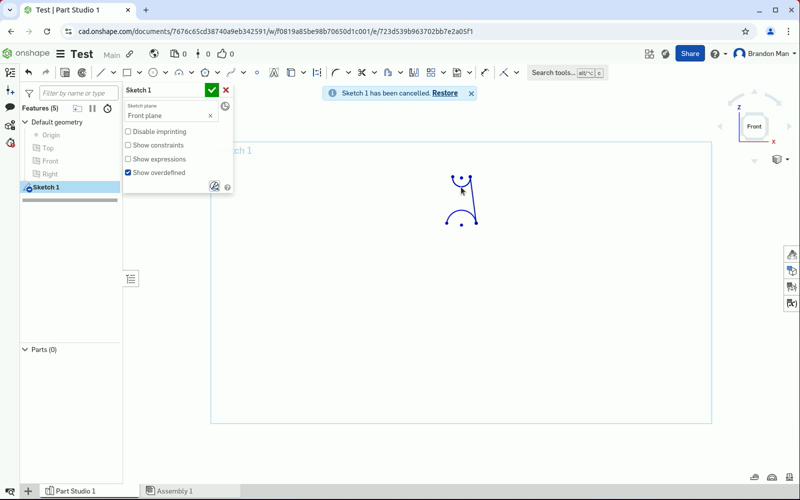
key(l)
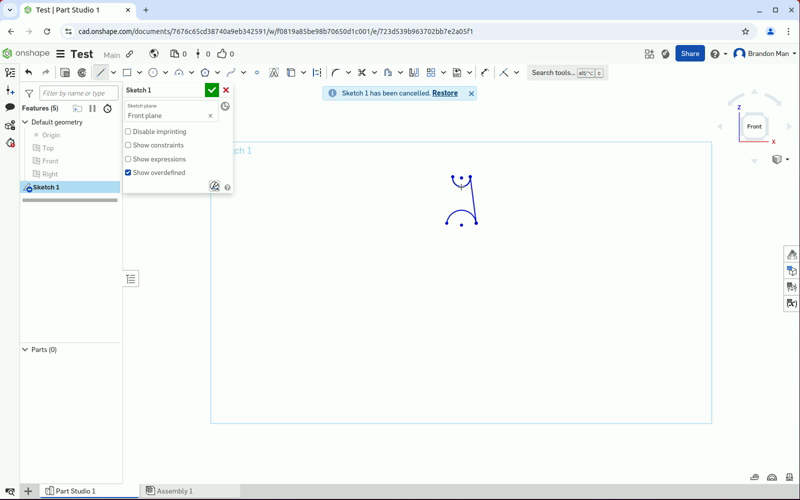
mouse_move(452, 176)
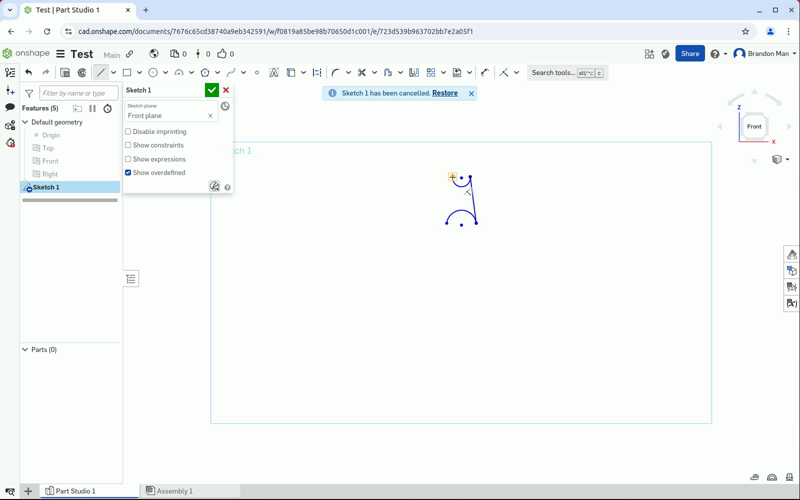
click(452, 176)
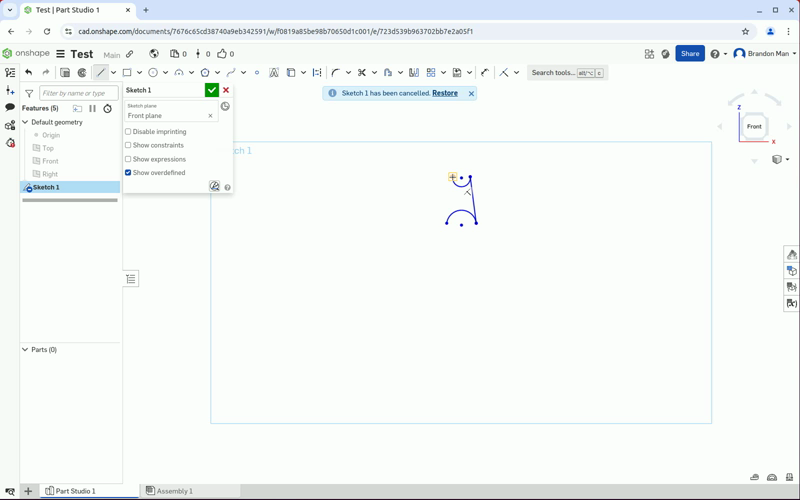
mouse_move(482, 176)
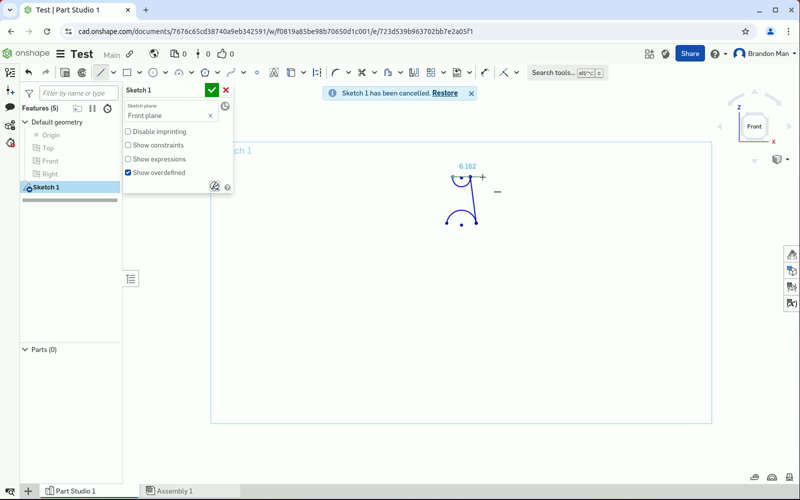
key_down(shift)
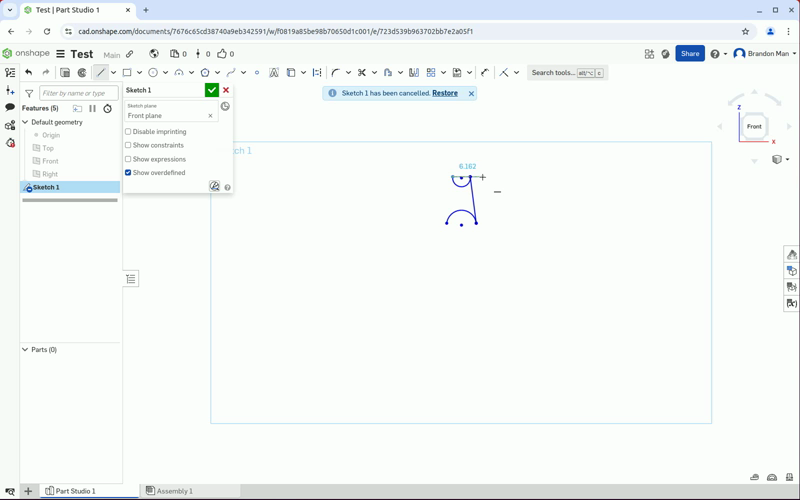
mouse_move(446, 223)
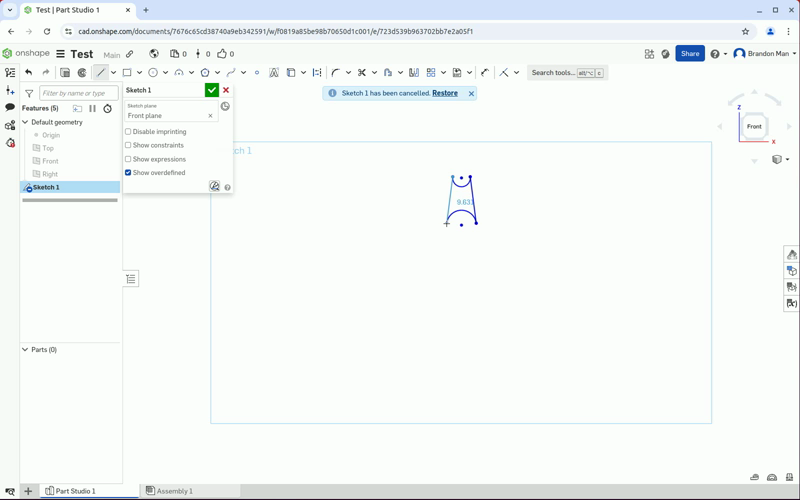
key_up(shift)
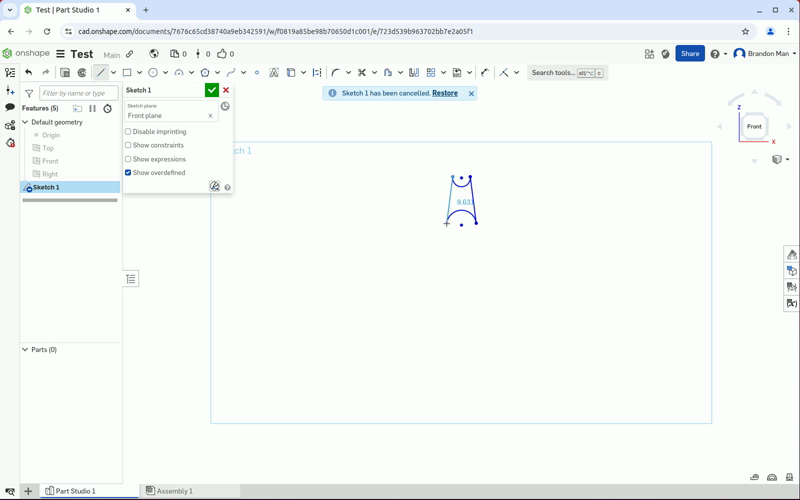
click(446, 223)
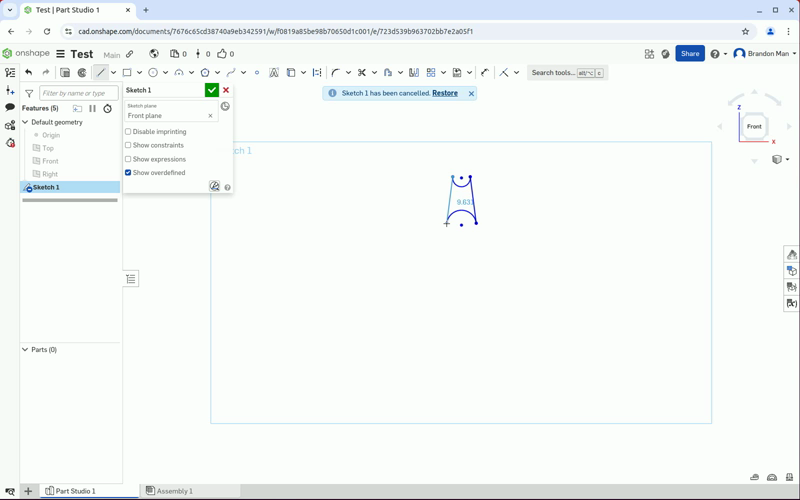
key(esc)
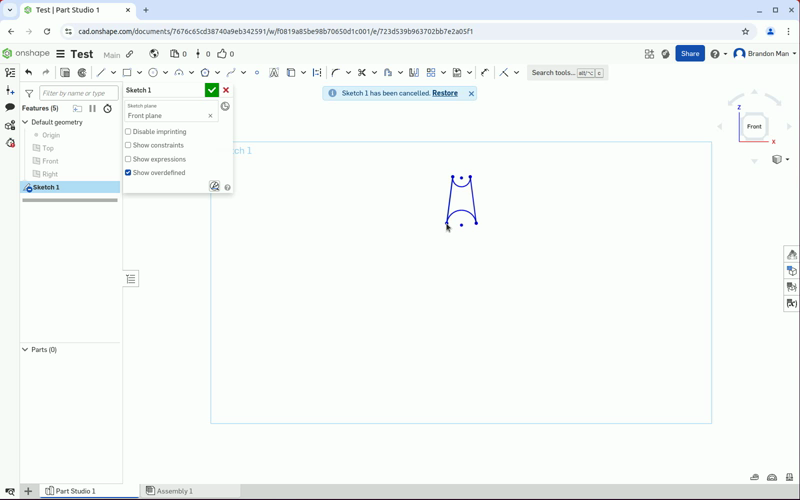
key(c)
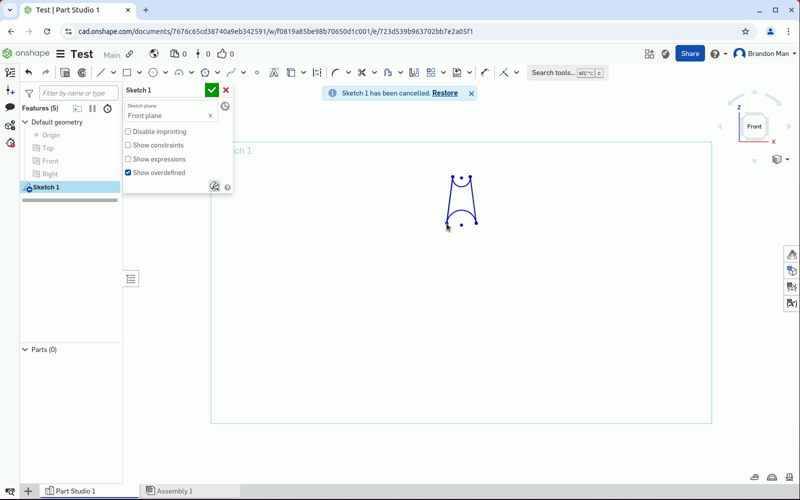
key_down(shift)
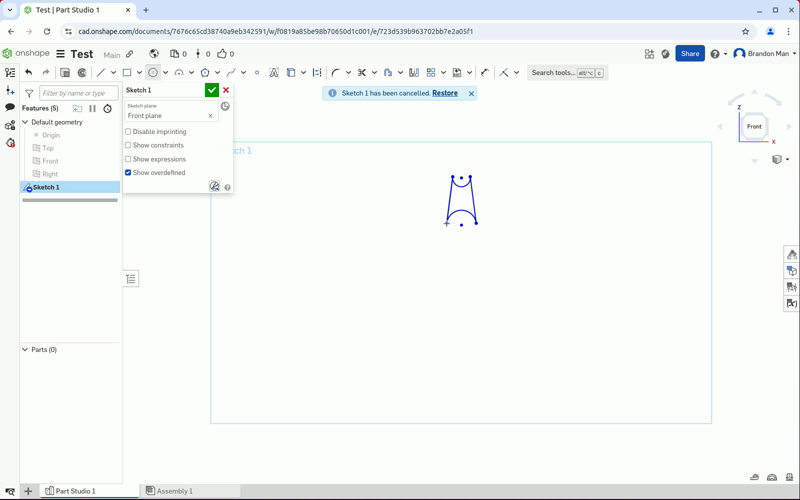
mouse_move(455, 188)
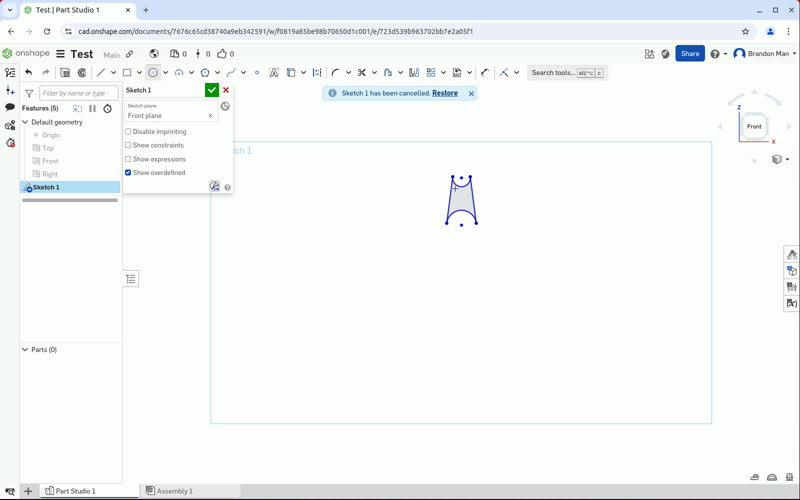
click(455, 188)
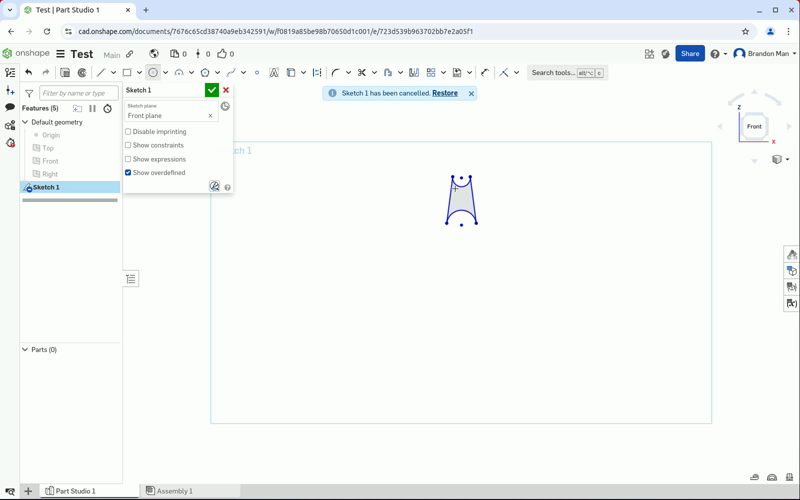
key_up(shift)
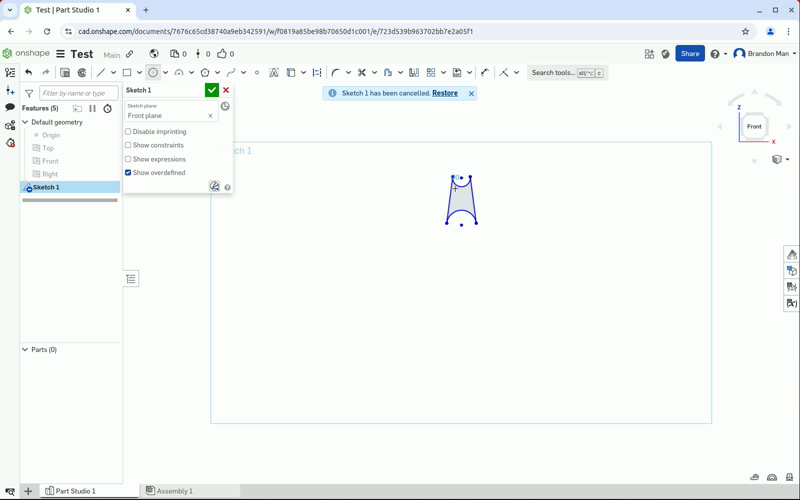
mouse_move(458, 188)
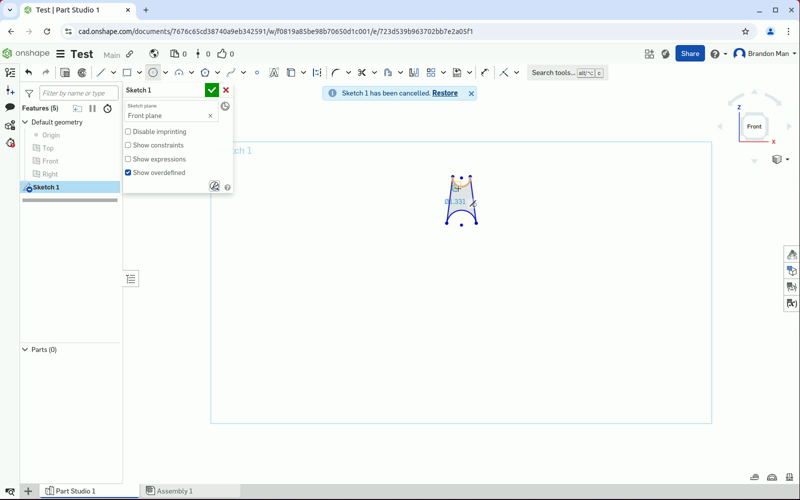
scroll(6)
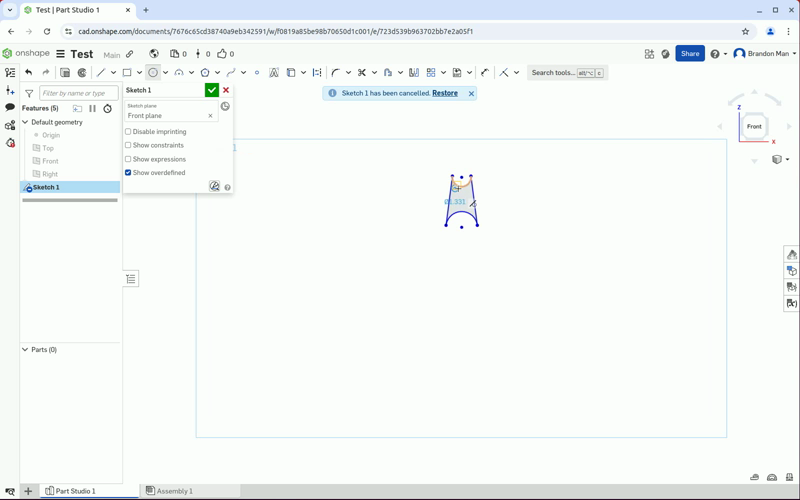
scroll(6)
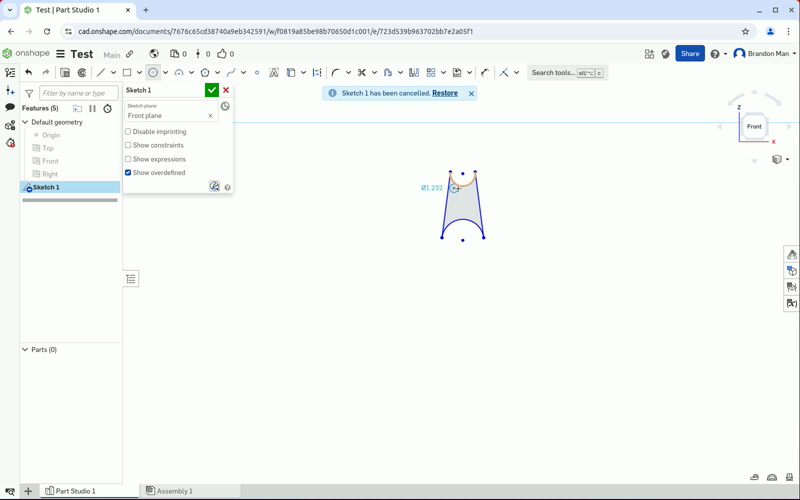
scroll(6)
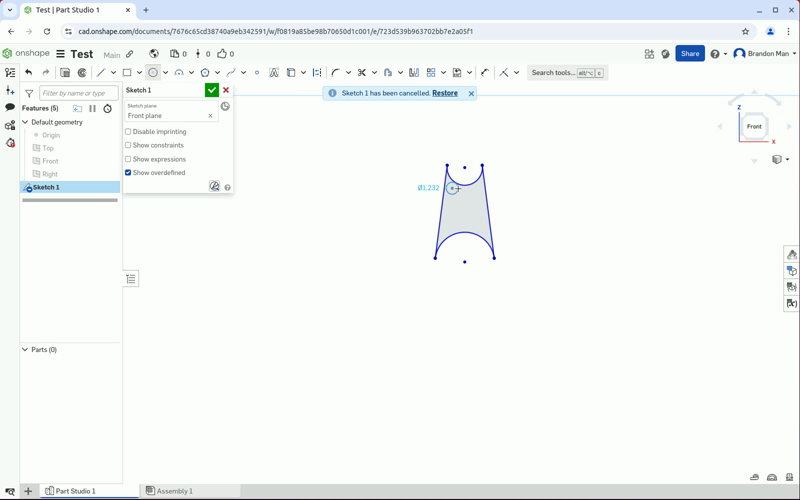
scroll(6)
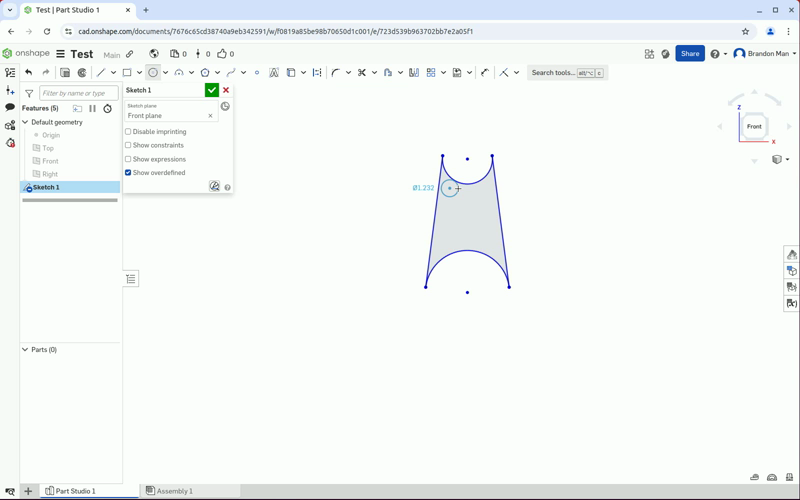
scroll(6)
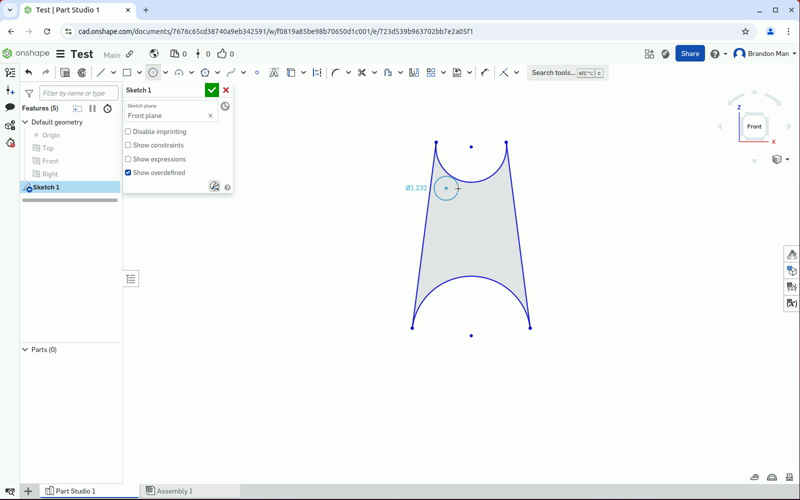
scroll(6)
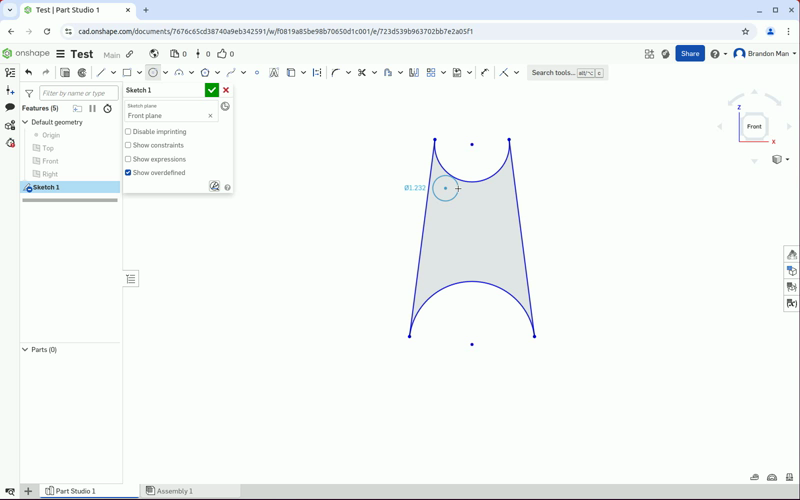
scroll(6)
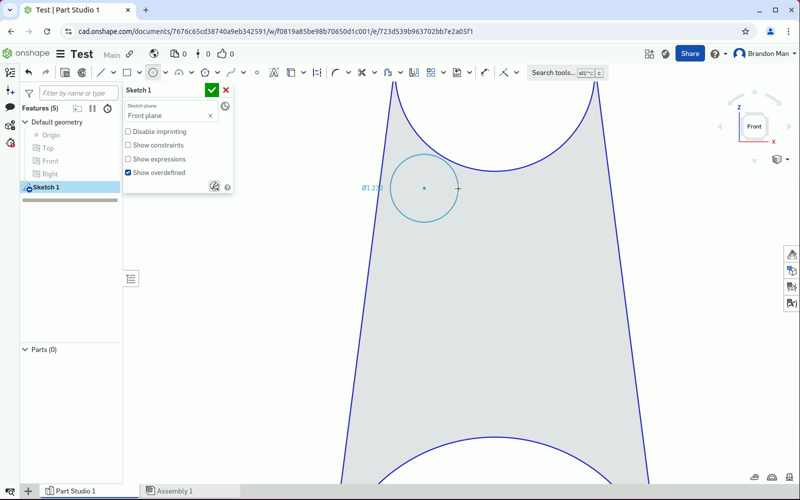
click(458, 188)
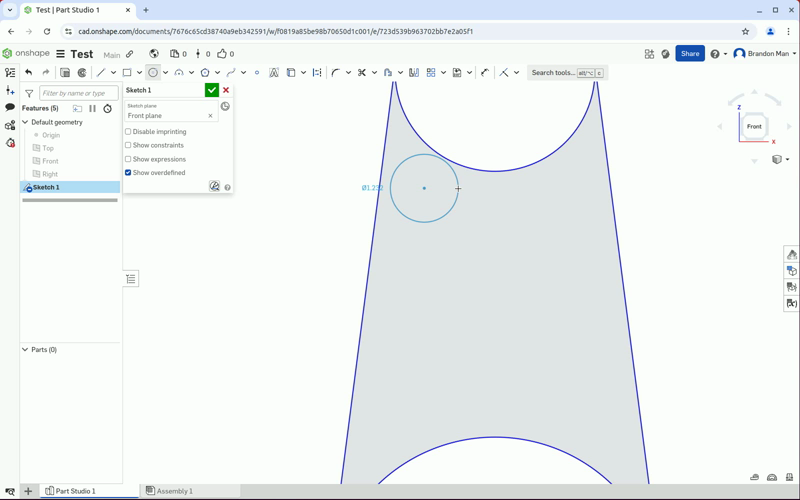
scroll(-6)
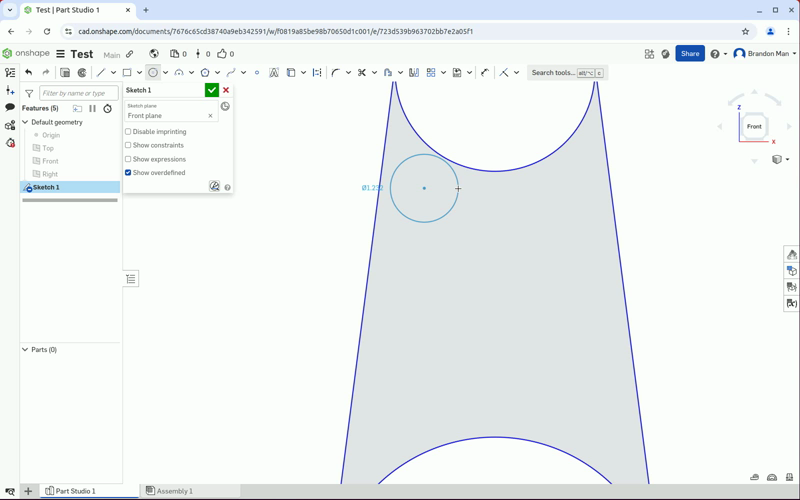
scroll(-6)
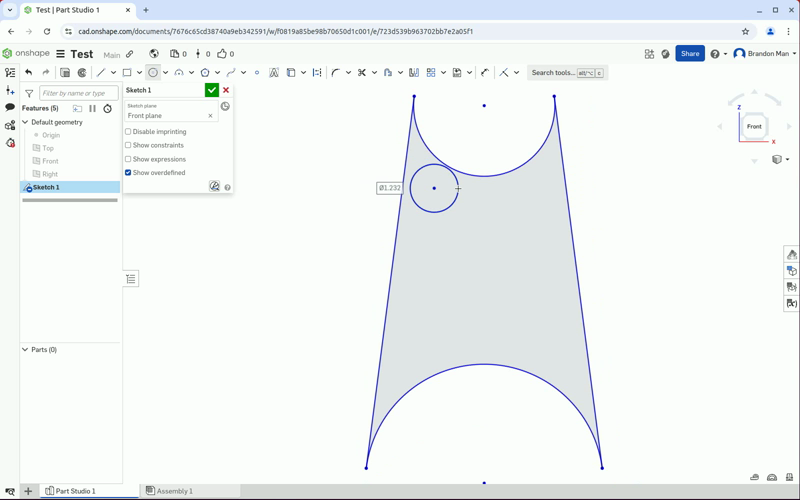
scroll(-6)
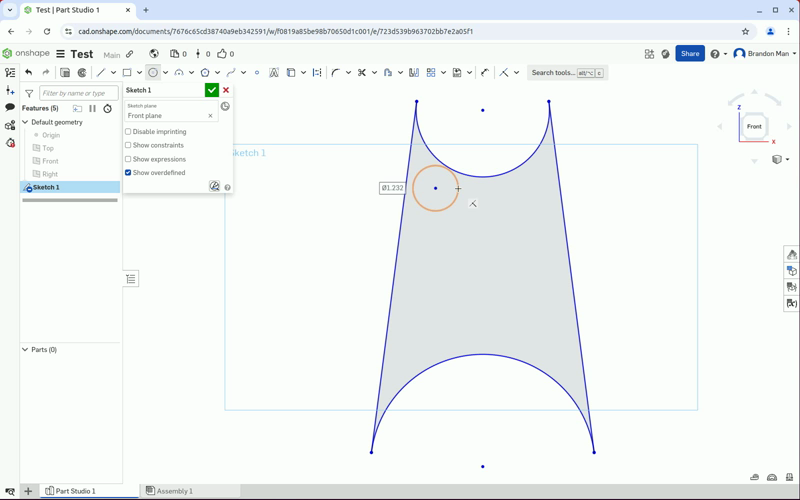
scroll(-6)
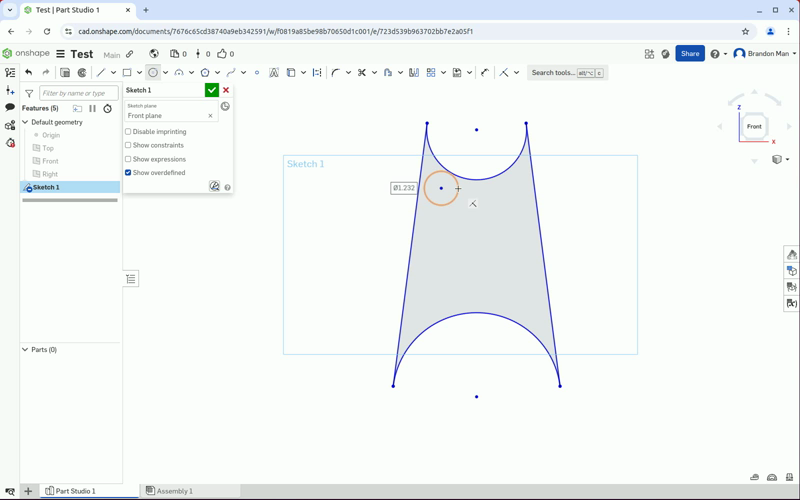
scroll(-6)
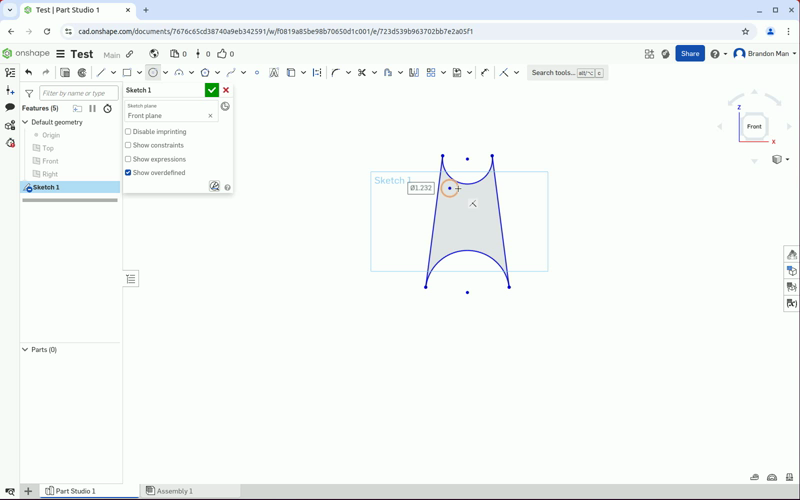
scroll(-6)
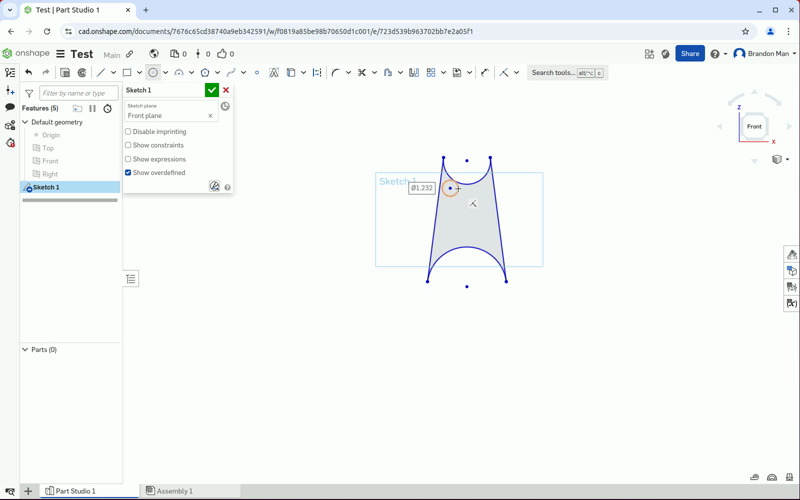
scroll(-6)
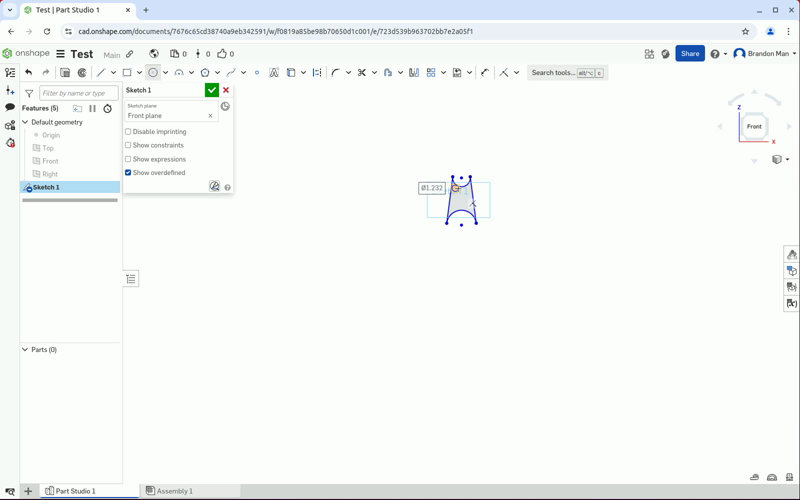
key(esc)
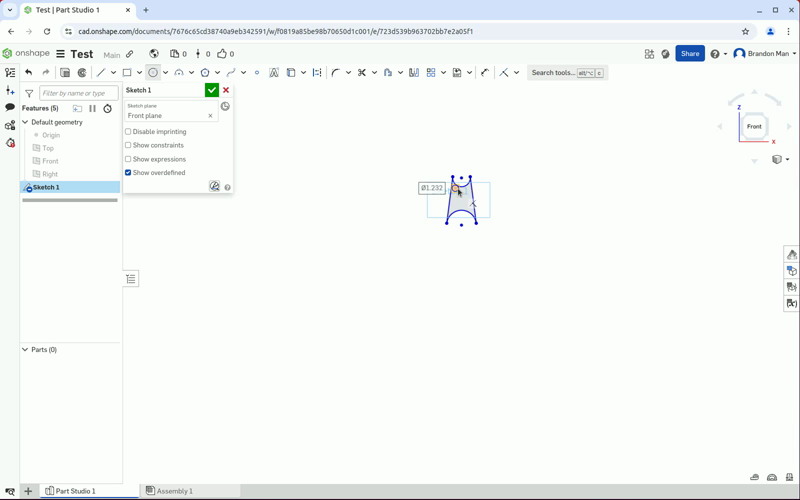
mouse_move(450, 203)
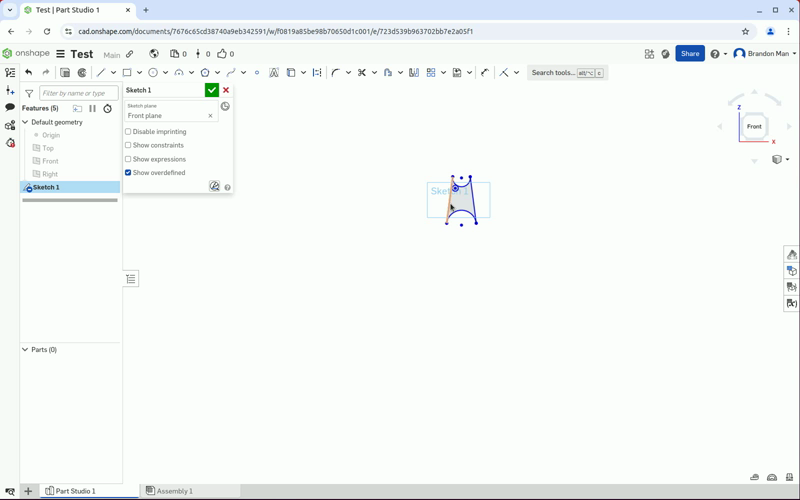
scroll(6)
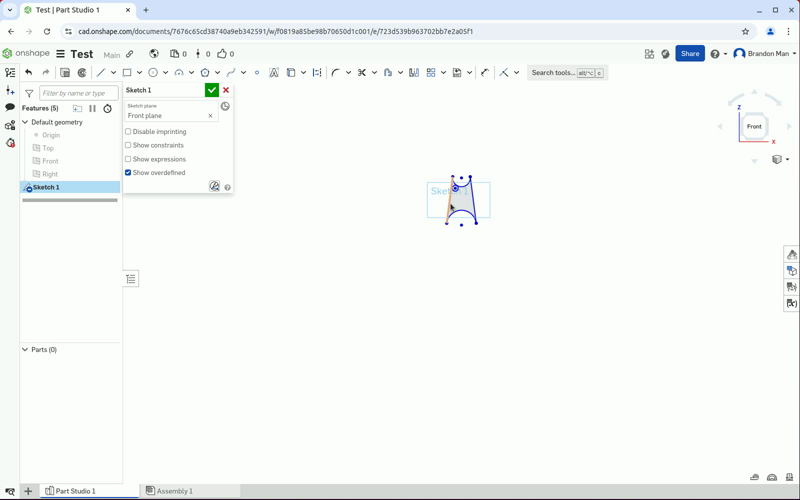
scroll(6)
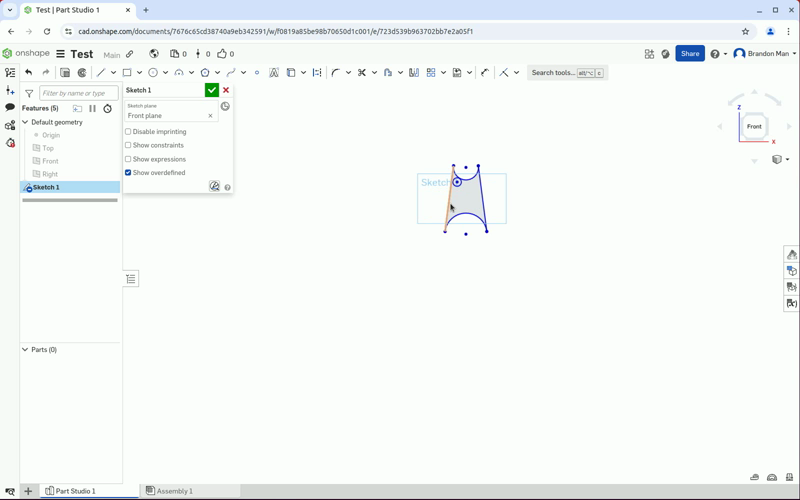
scroll(6)
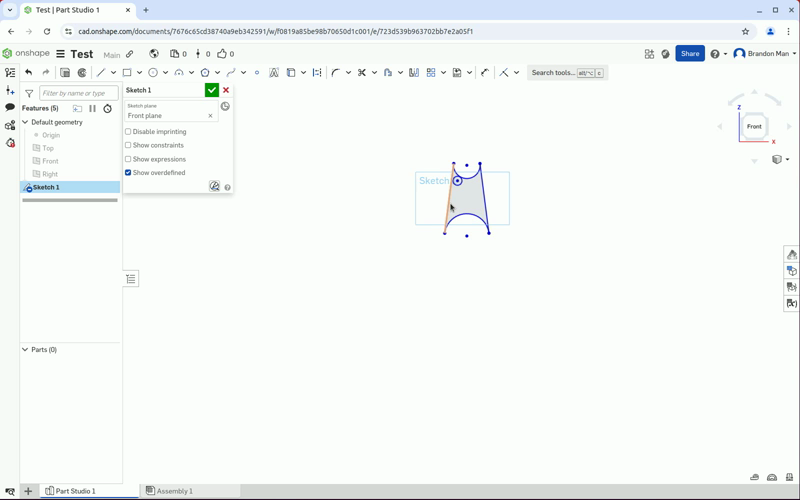
scroll(6)
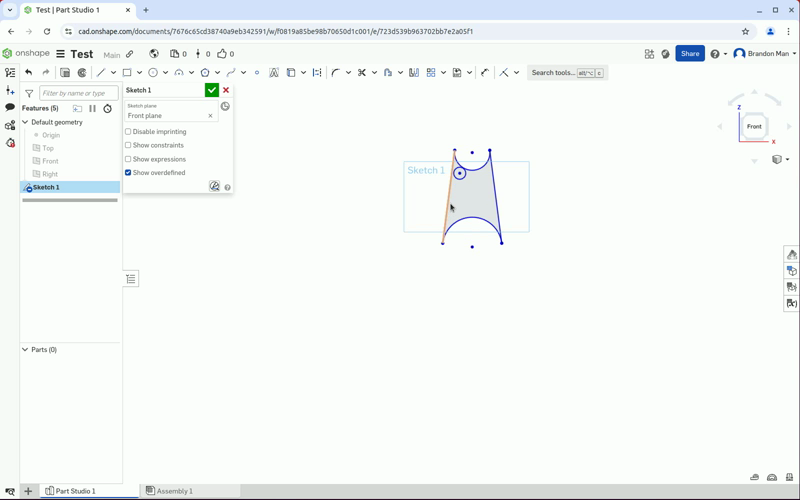
scroll(6)
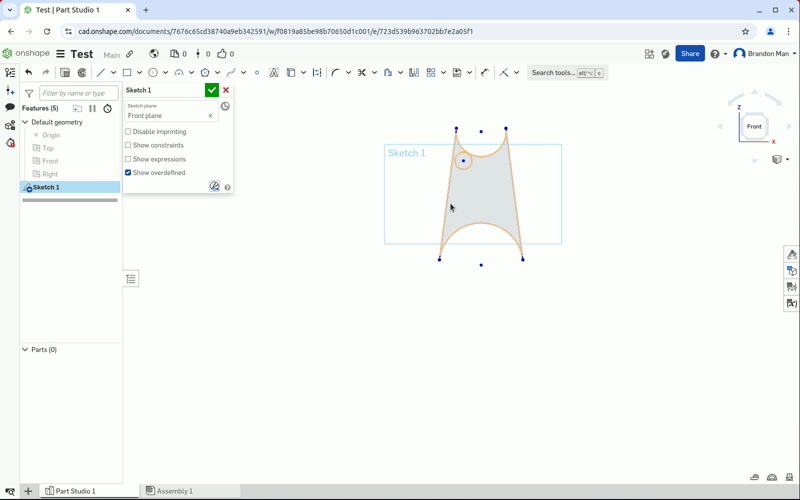
scroll(6)
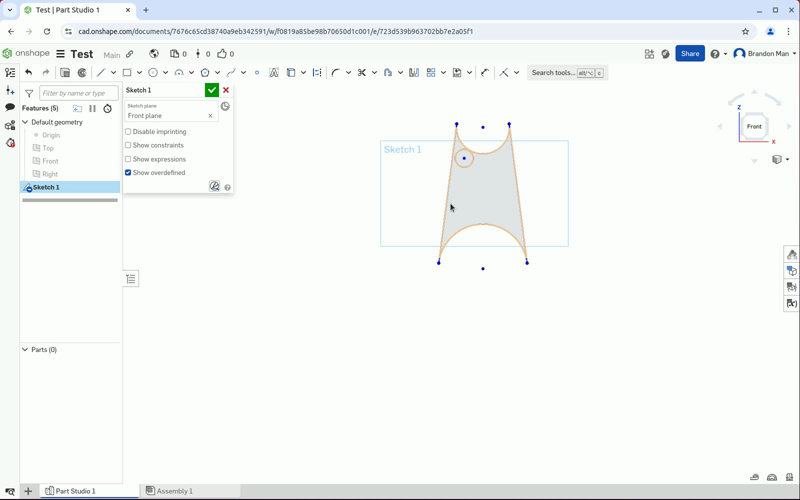
scroll(6)
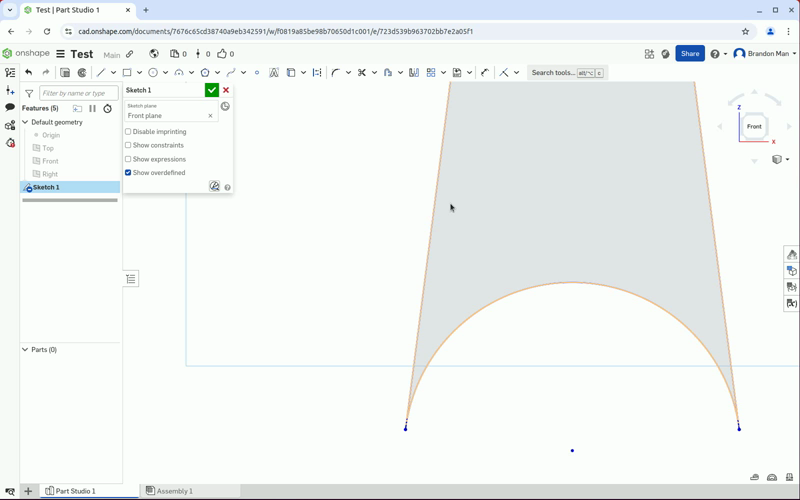
click(450, 203)
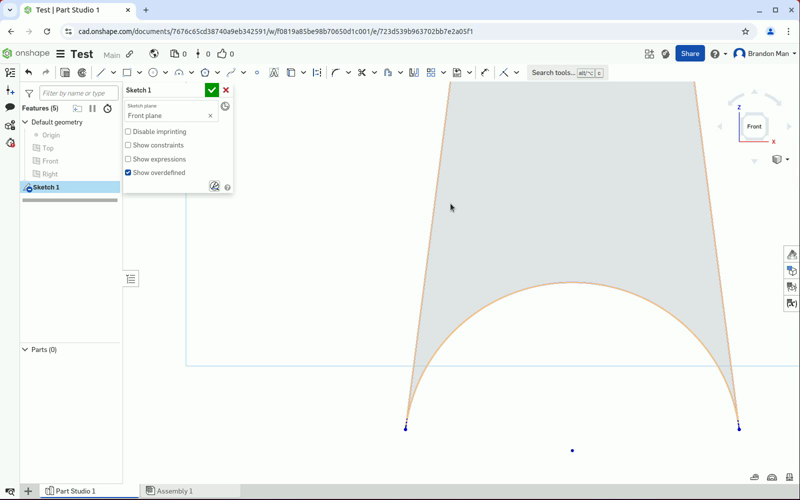
scroll(-6)
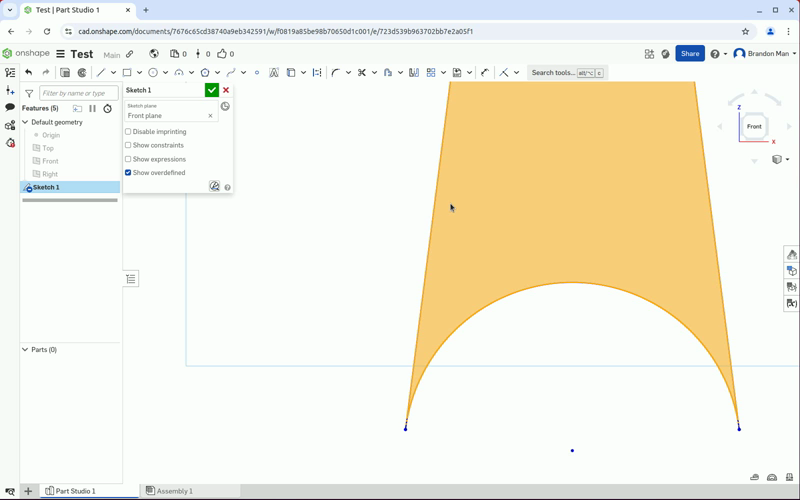
scroll(-6)
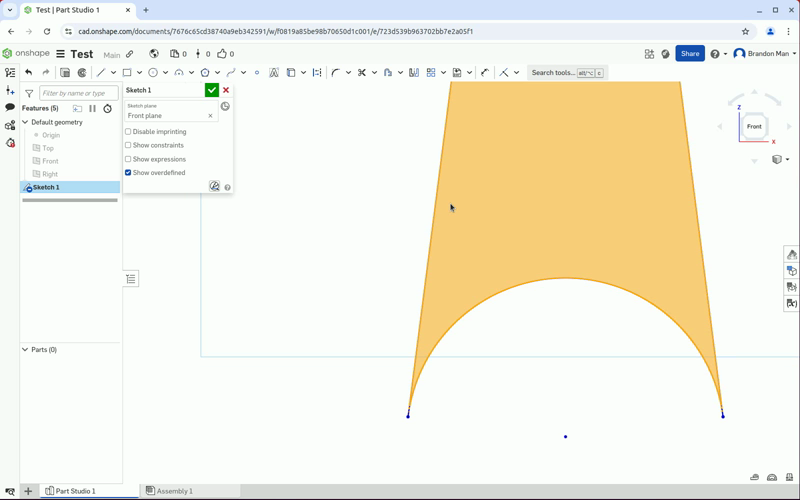
scroll(-6)
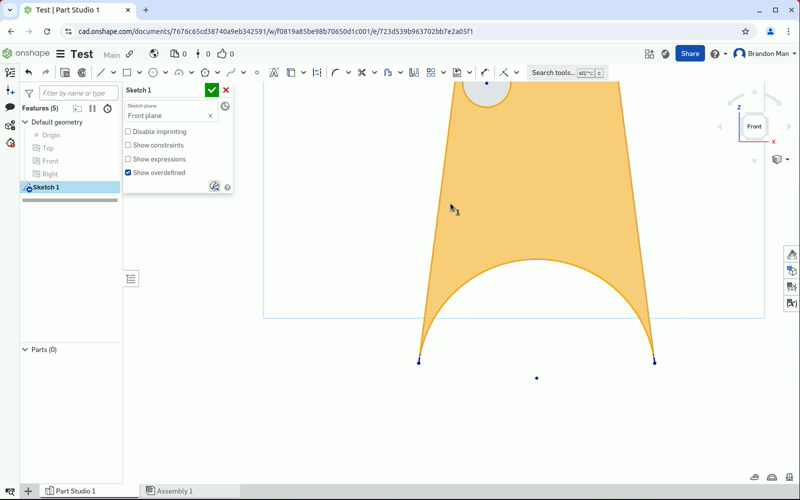
scroll(-6)
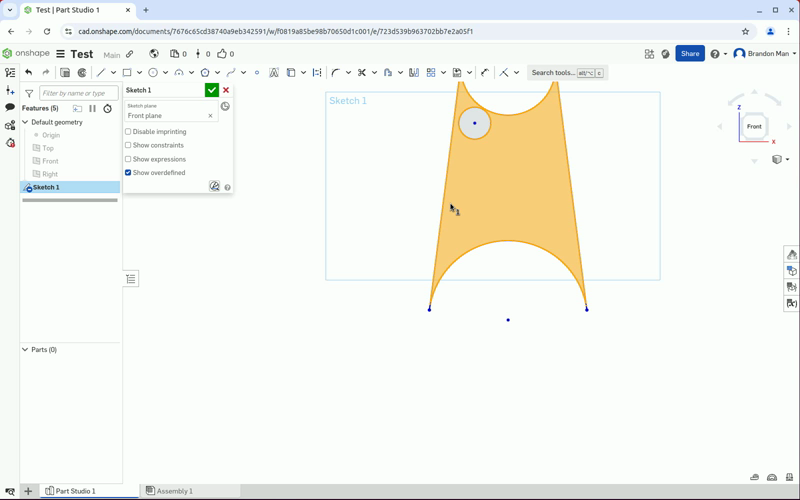
scroll(-6)
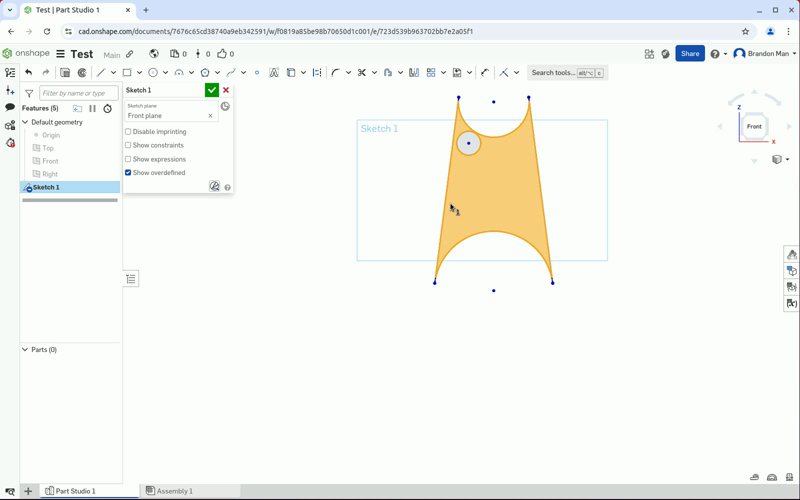
scroll(-6)
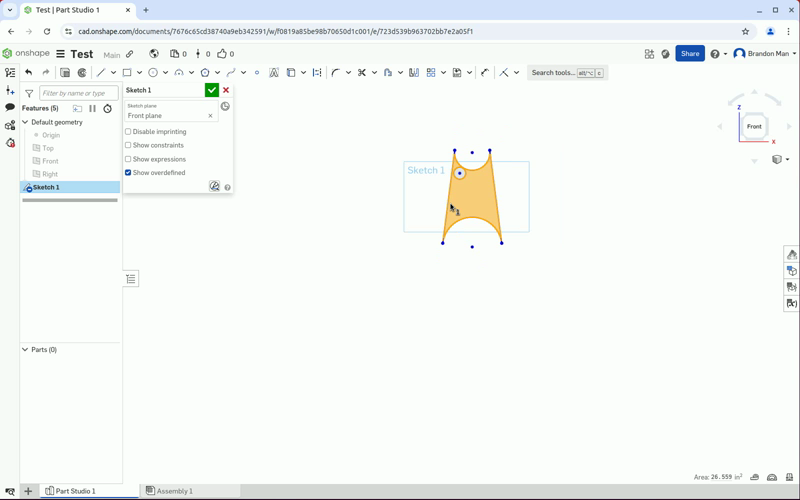
scroll(-6)
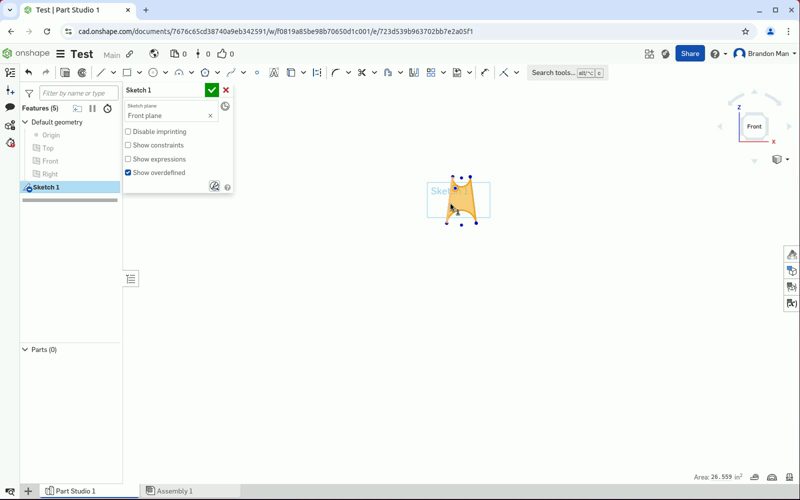
mouse_move(73, 352)
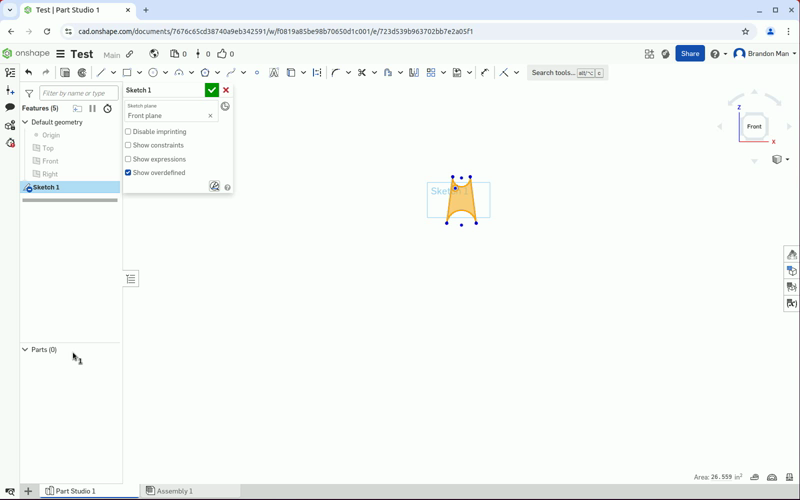
key(shift+y)
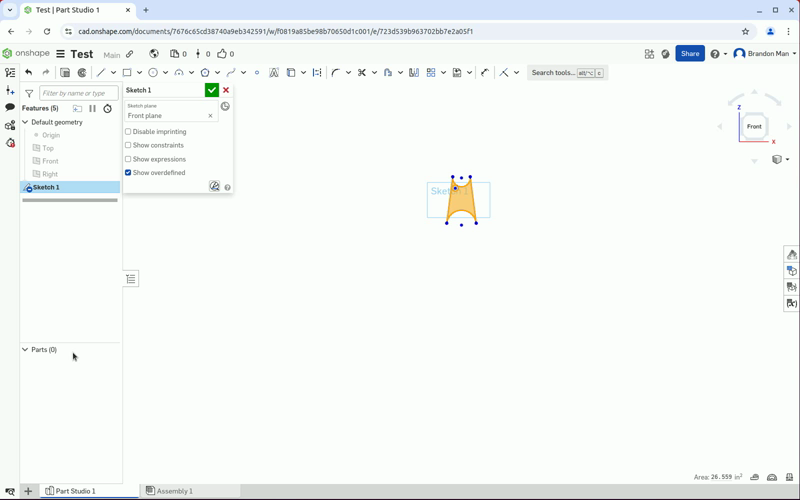
key(shift+e)
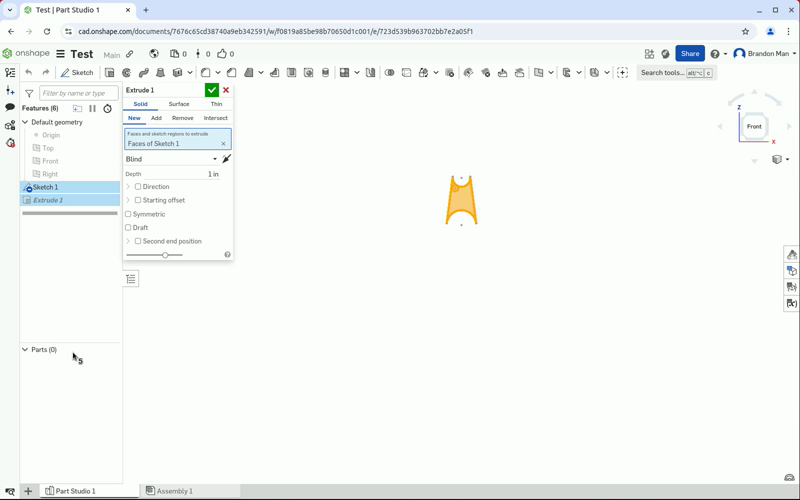
mouse_move(143, 106)
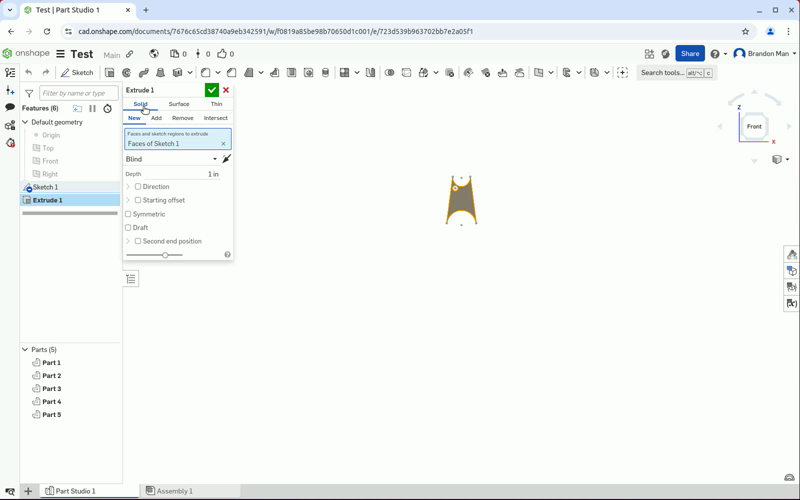
click(143, 106)
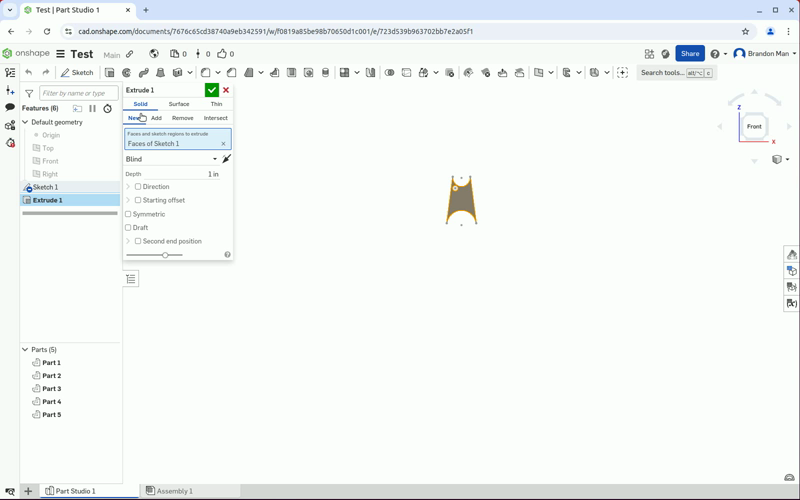
mouse_move(137, 120)
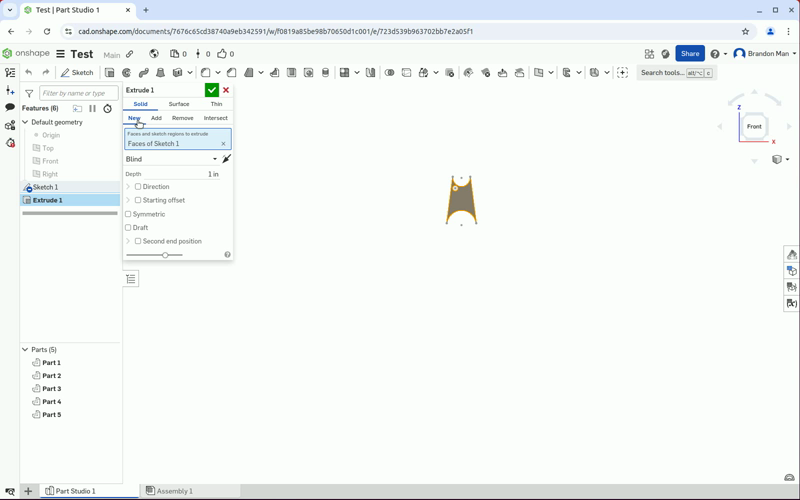
click(137, 120)
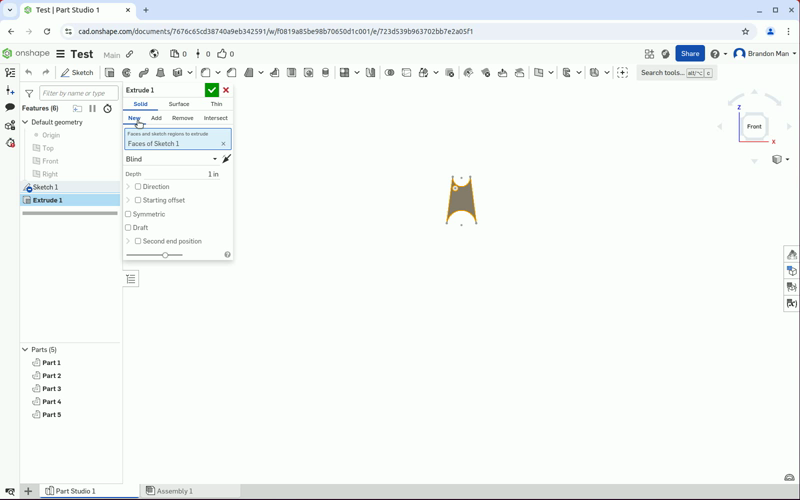
key(tab, 4)
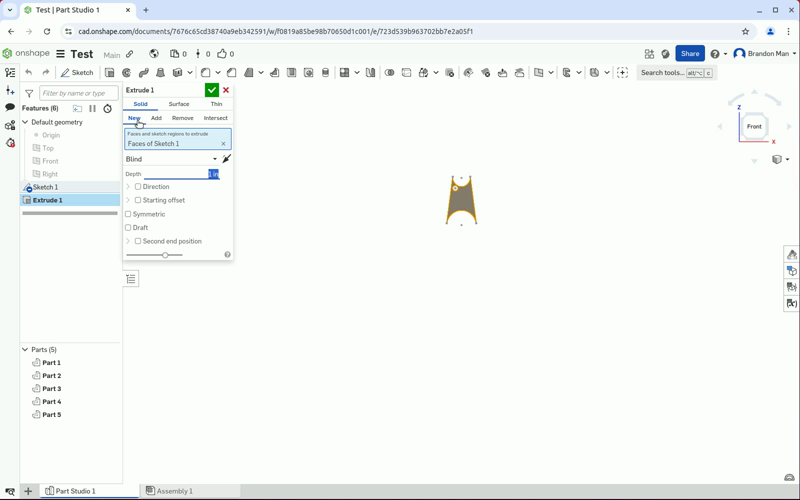
text(0.481)
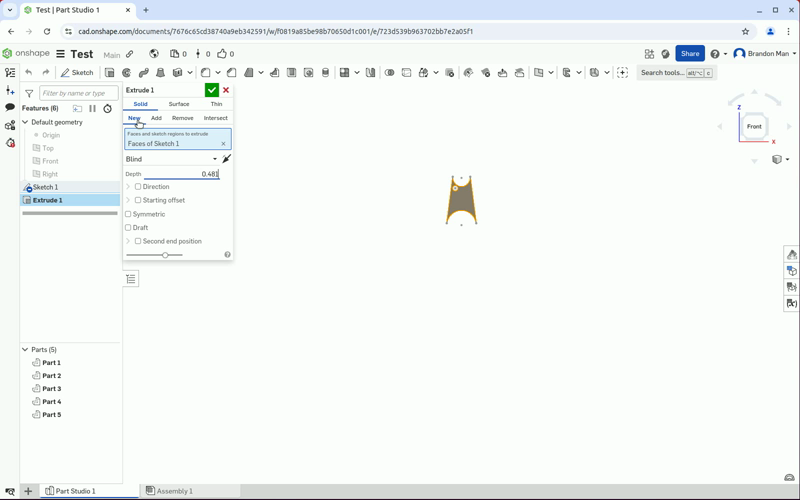
key(enter)
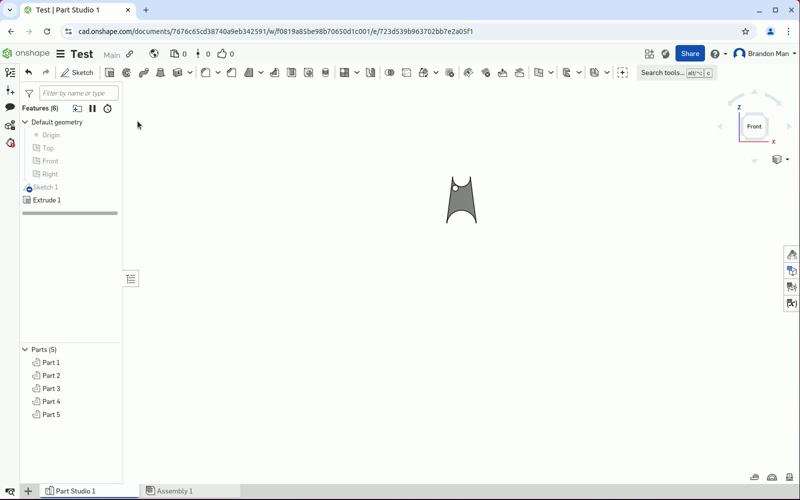
key(shift+h)
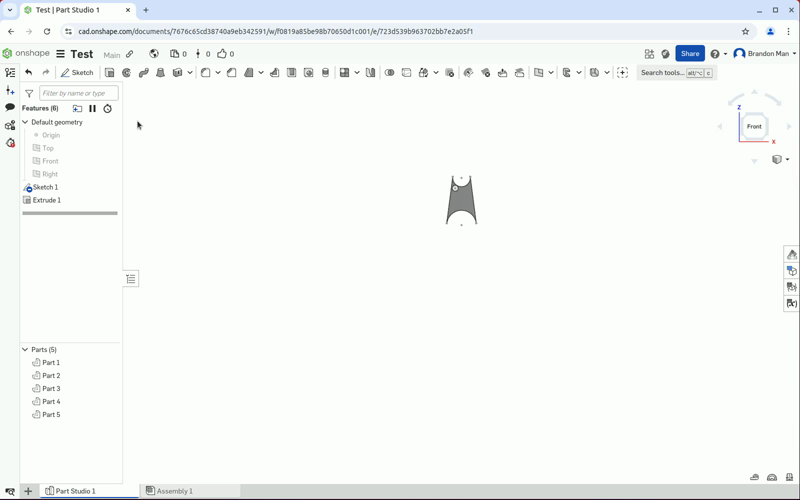
key(shift+h)
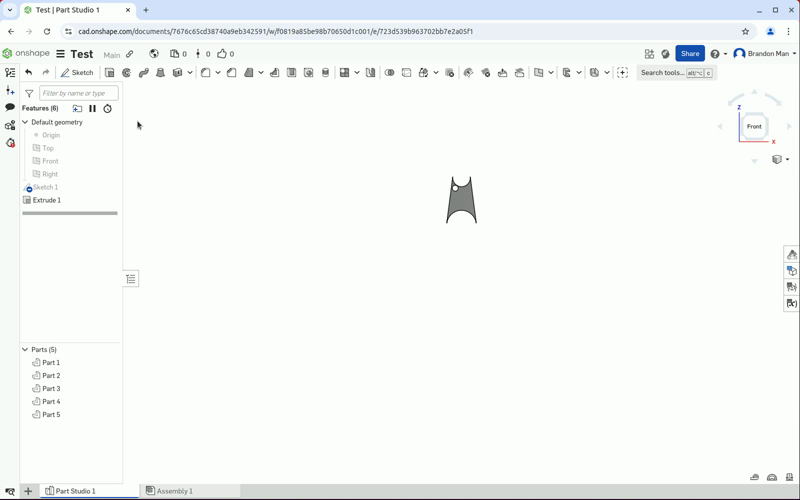
mouse_move(73, 189)
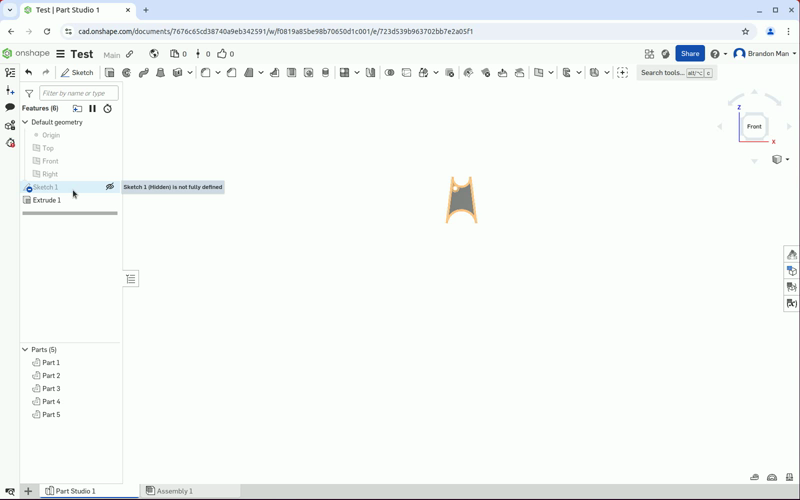
click(73, 189)
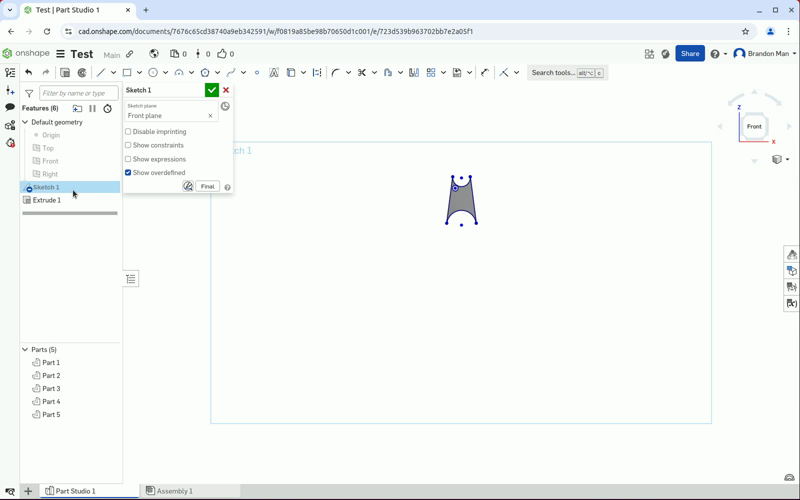
mouse_move(229, 92)
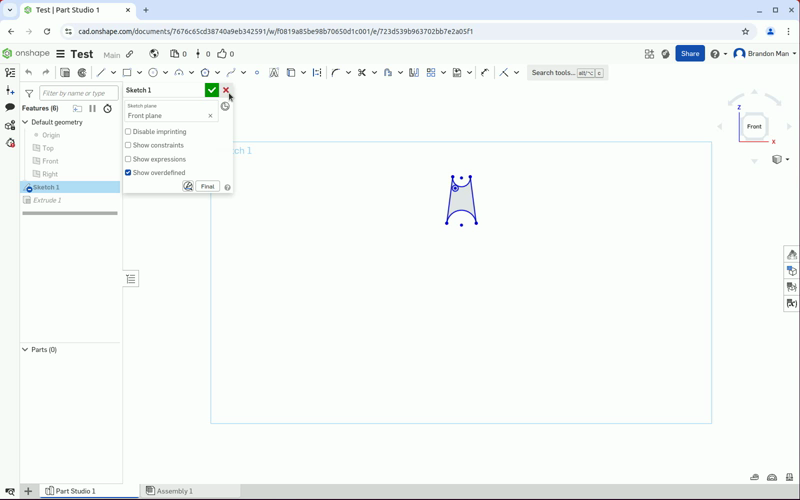
click(229, 92)
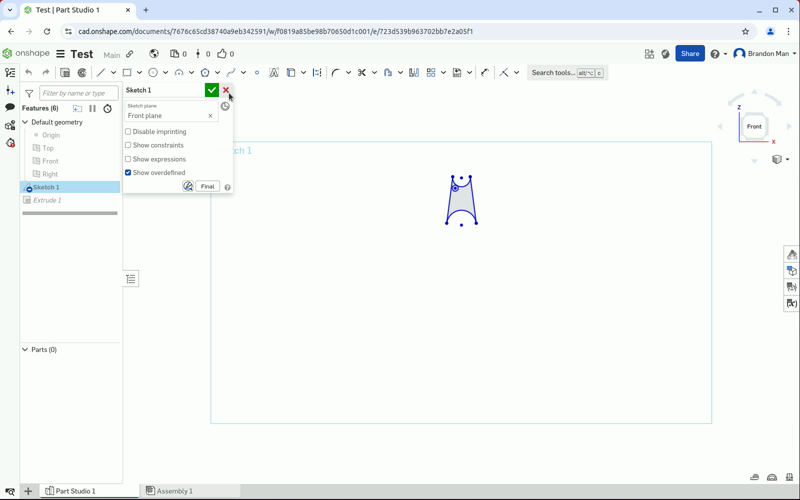
key(shift+s)
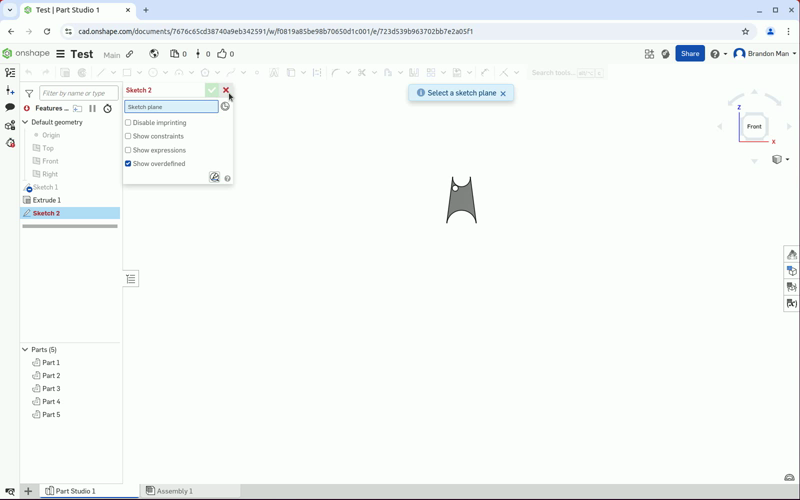
mouse_move(73, 163)
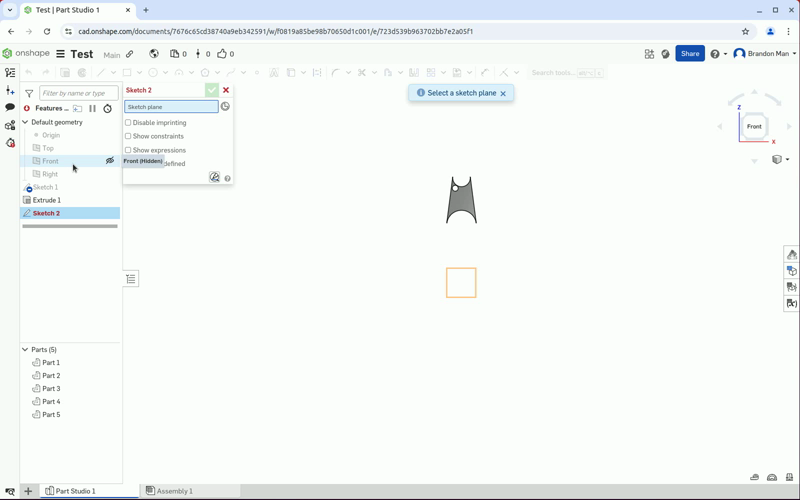
click(73, 163)
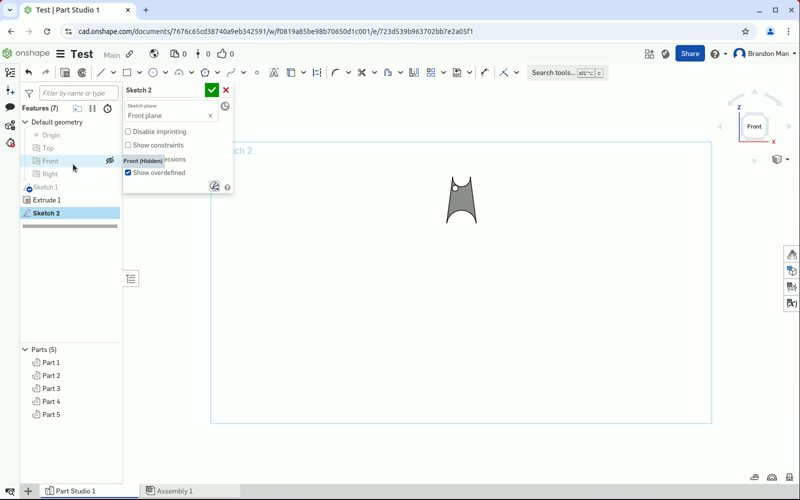
mouse_move(73, 352)
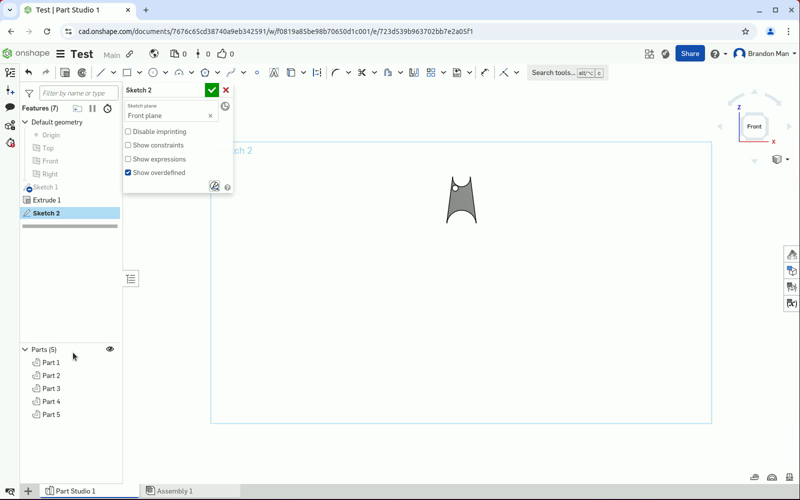
key(y)
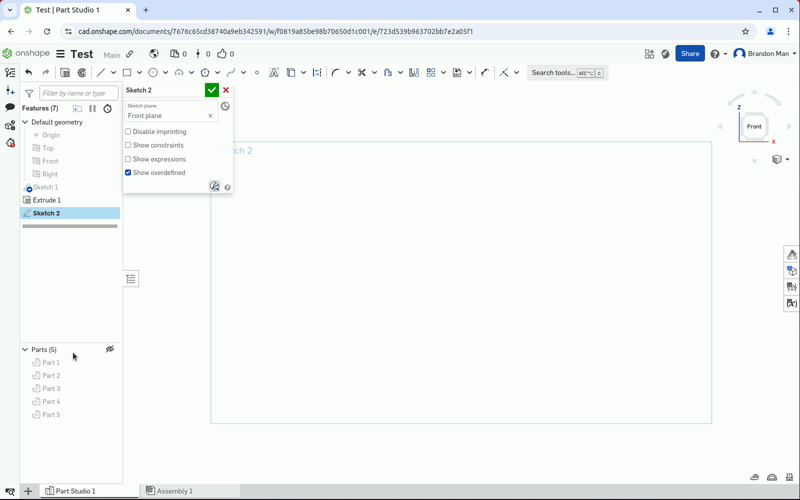
key(c)
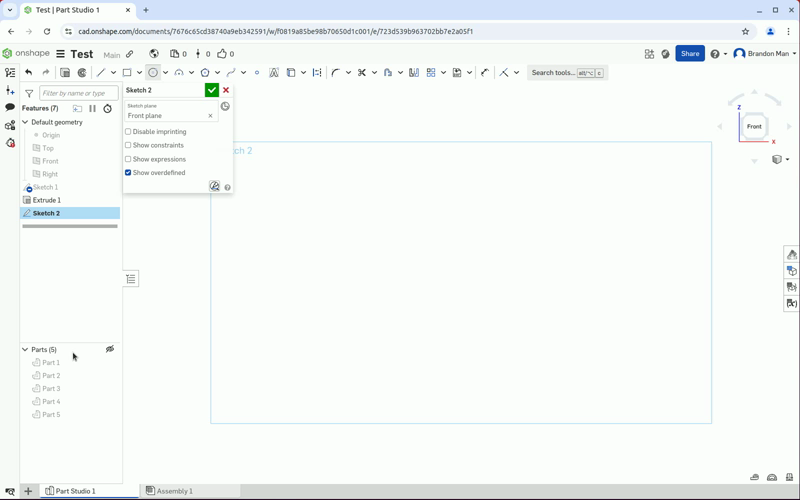
key_down(shift)
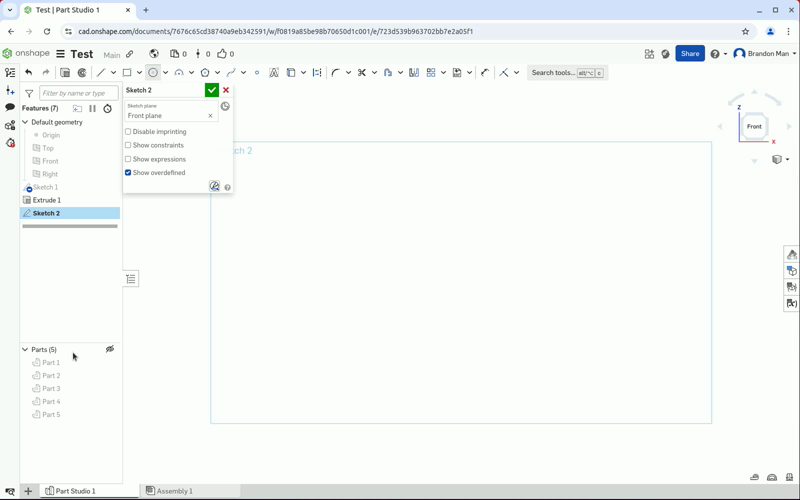
mouse_move(461, 178)
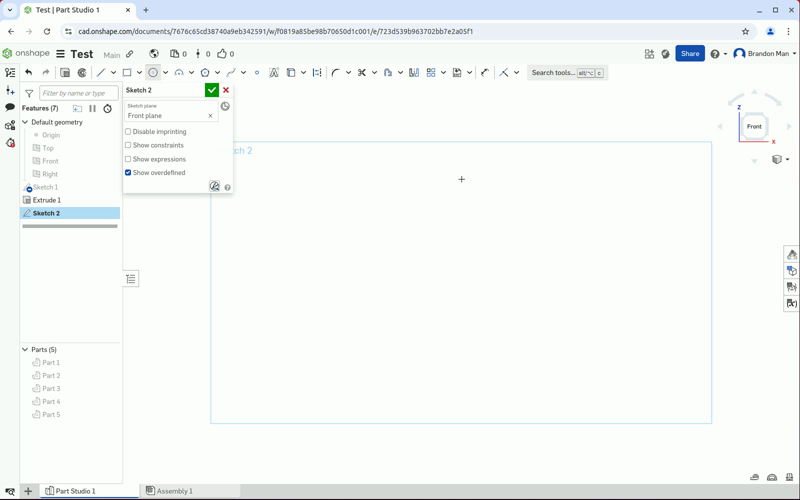
click(461, 178)
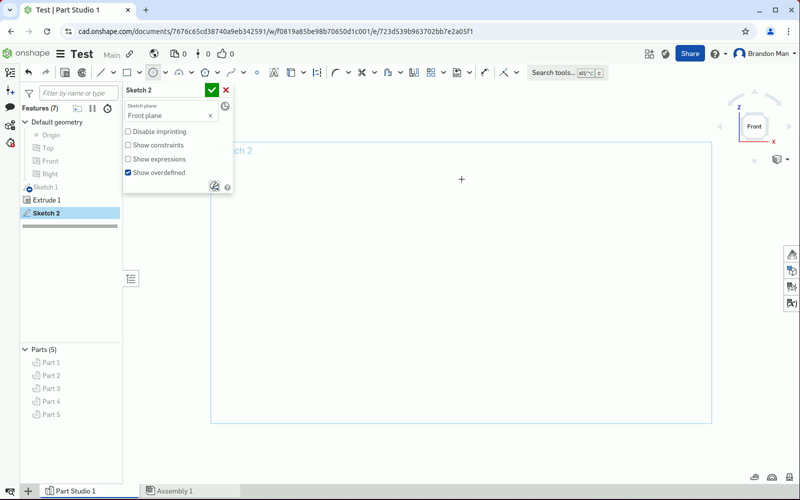
key_up(shift)
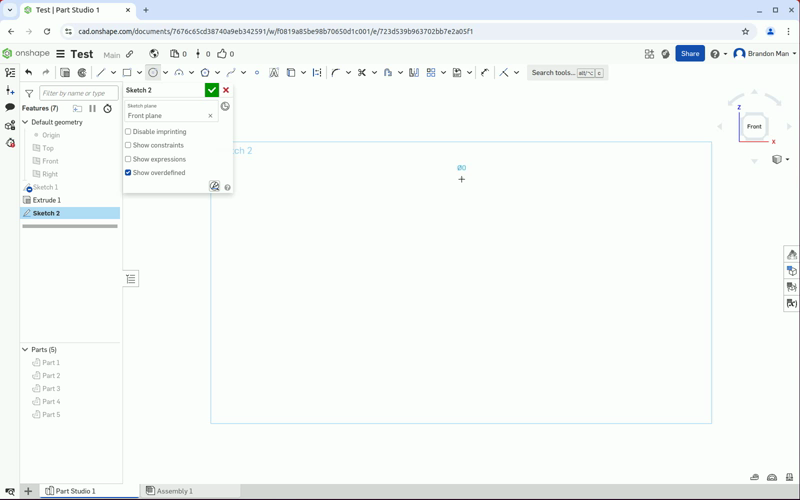
mouse_move(471, 178)
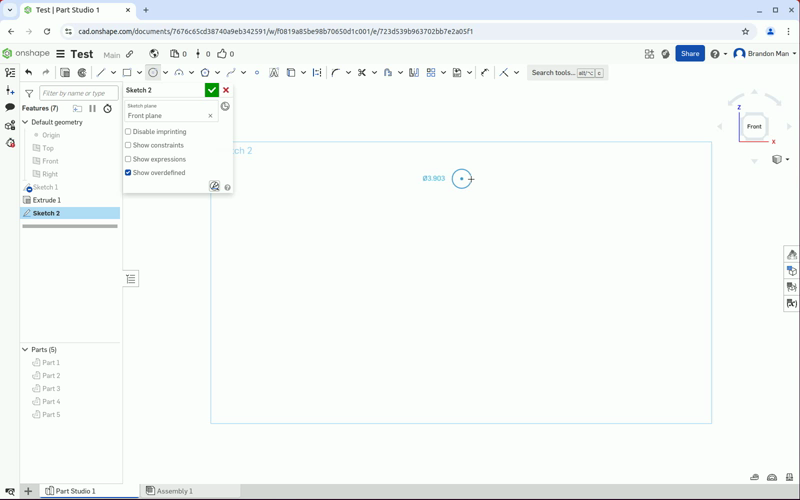
click(471, 178)
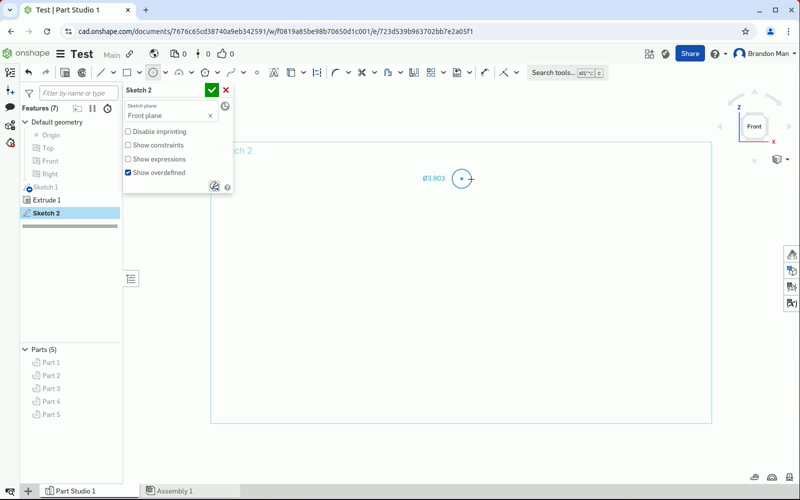
key(esc)
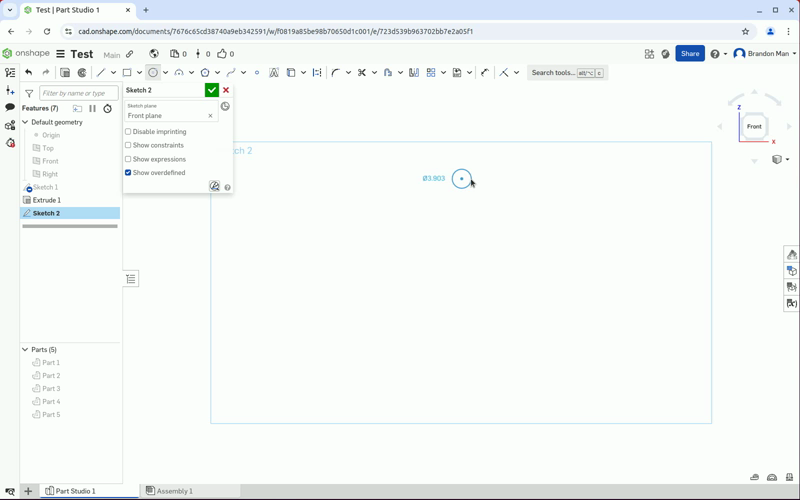
key(c)
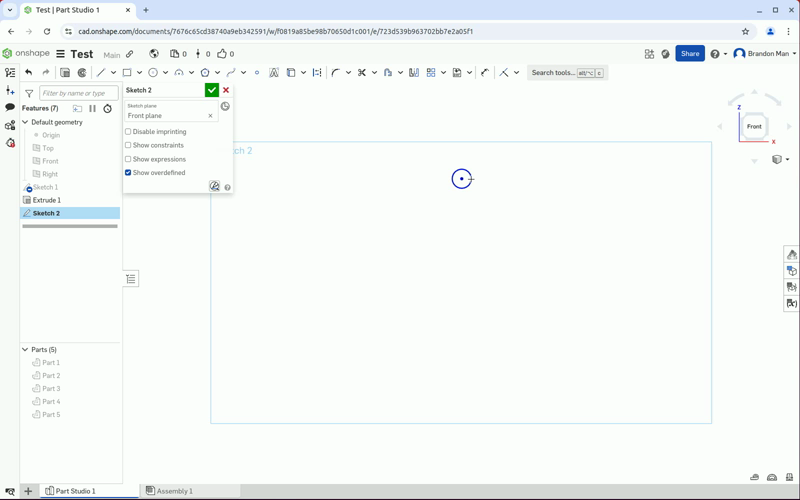
key_down(shift)
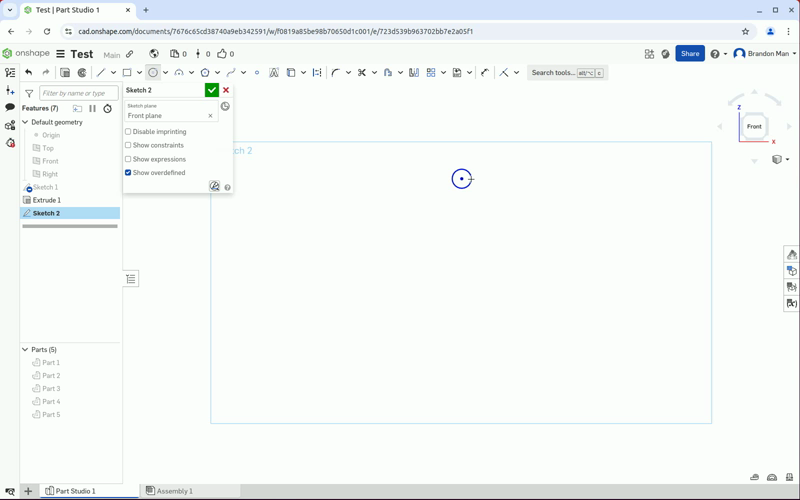
mouse_move(461, 178)
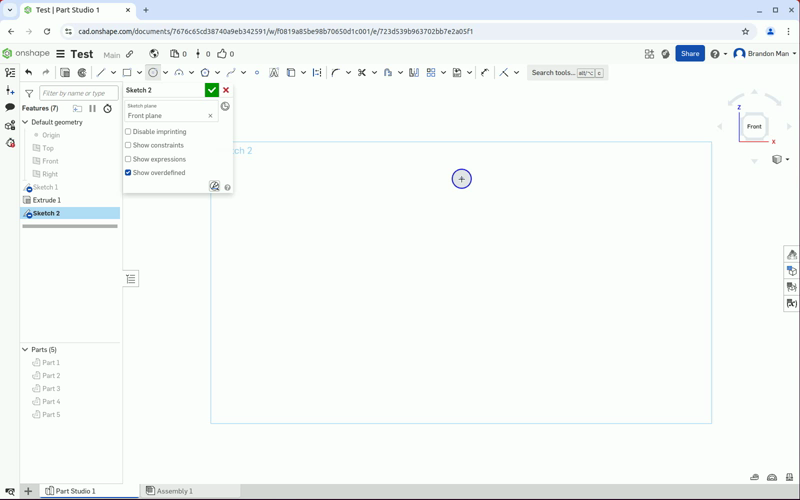
click(461, 178)
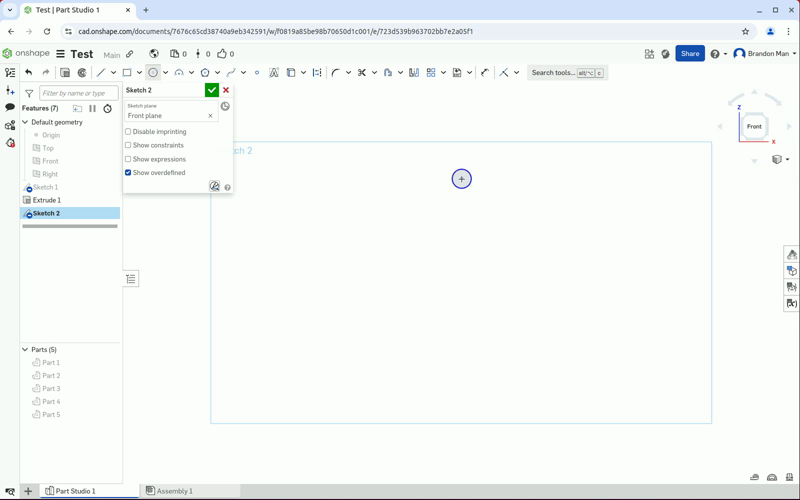
key_up(shift)
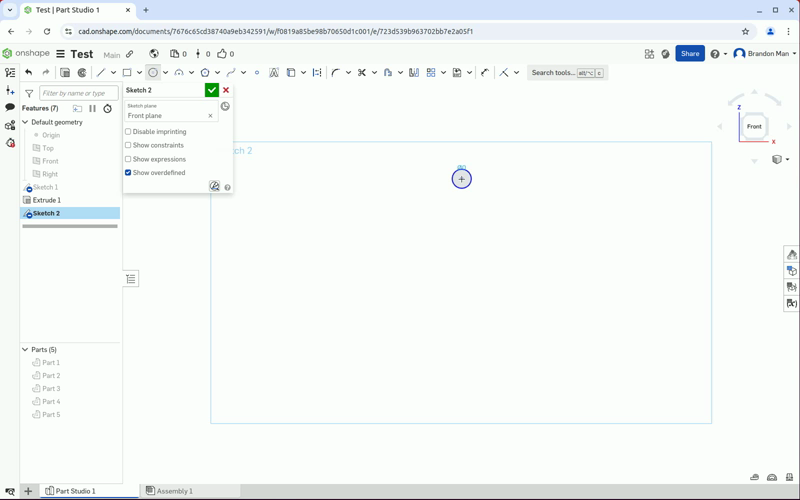
mouse_move(464, 178)
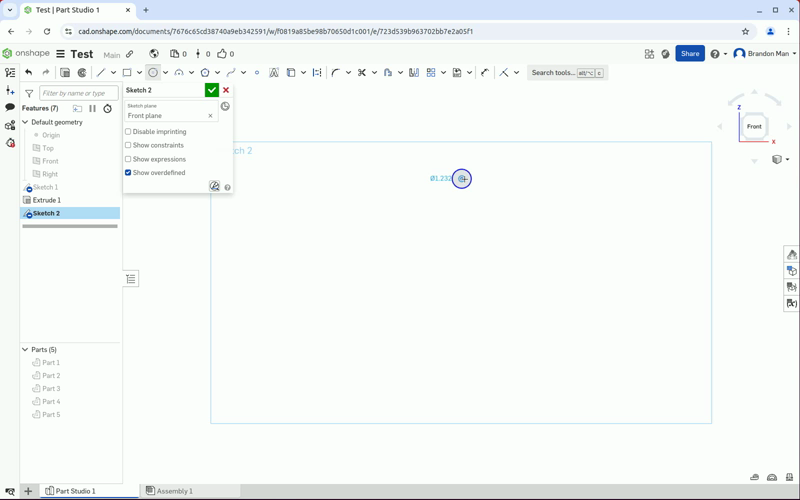
scroll(6)
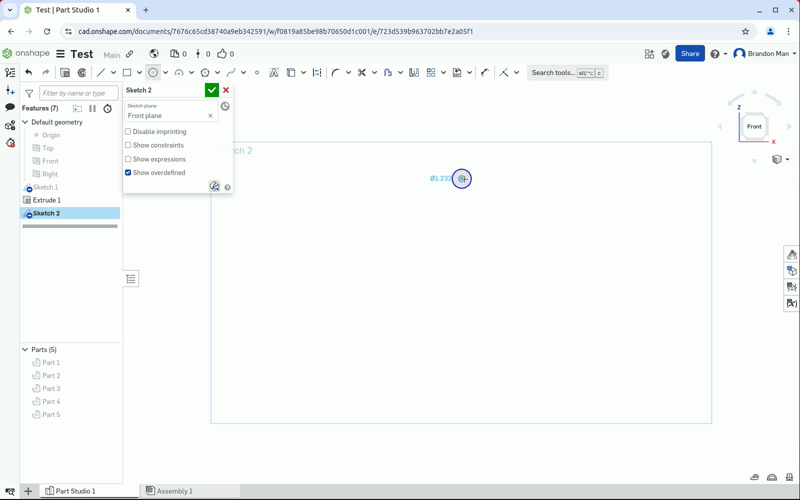
scroll(6)
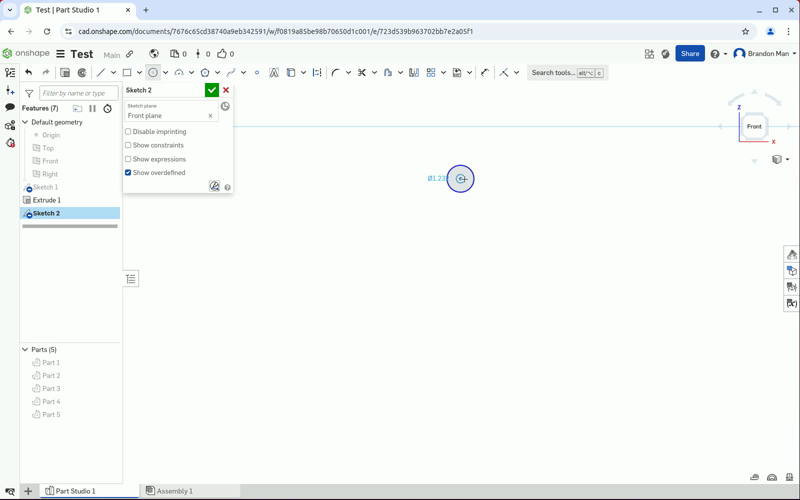
scroll(6)
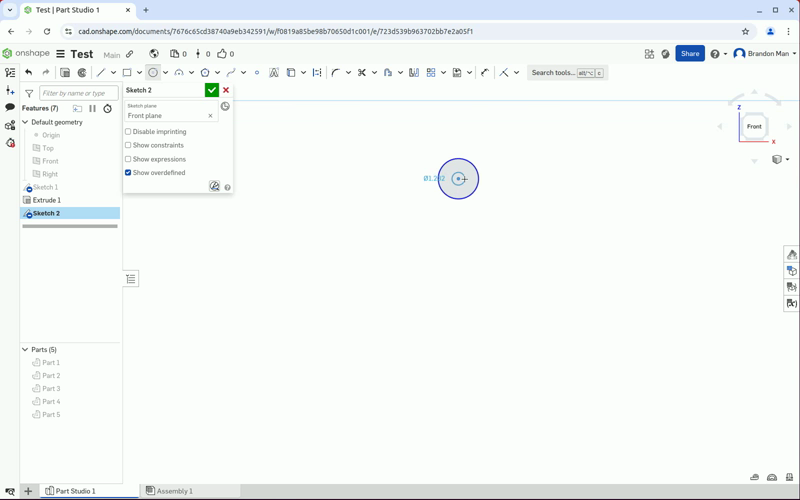
scroll(6)
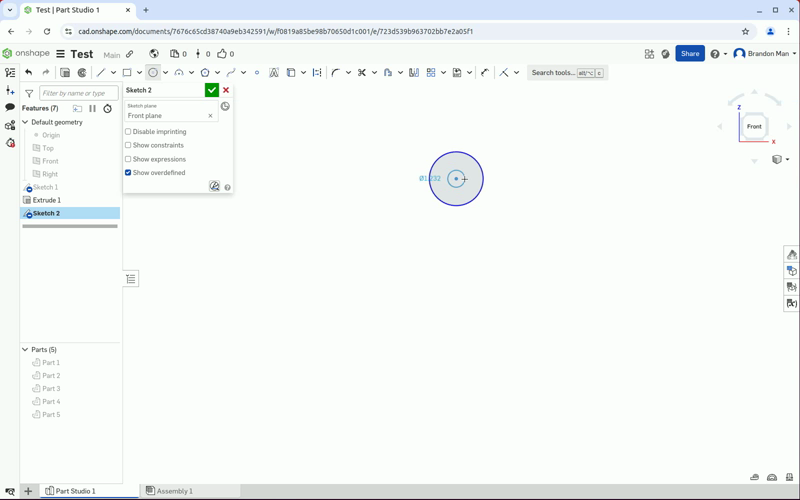
scroll(6)
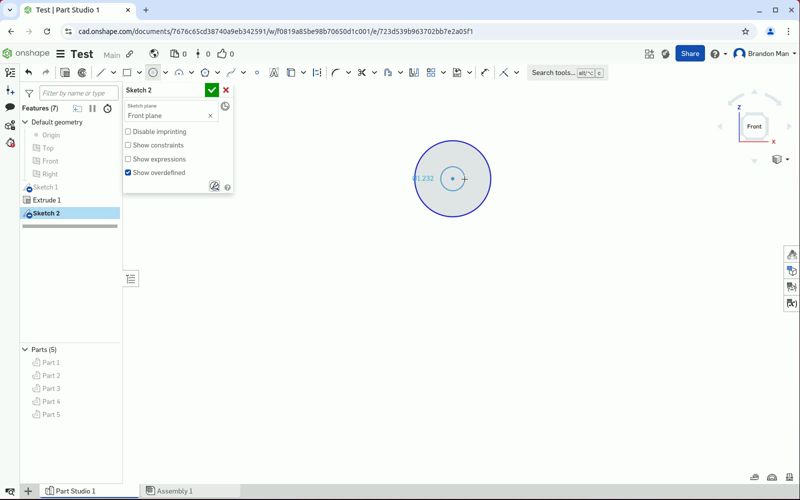
scroll(6)
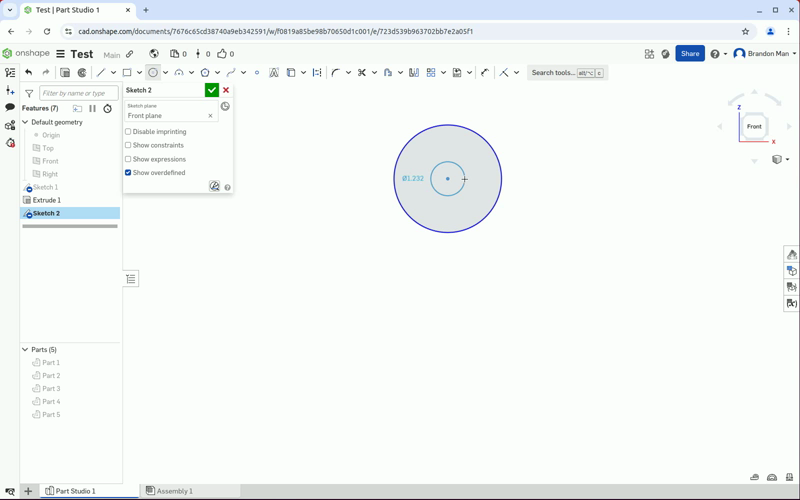
scroll(6)
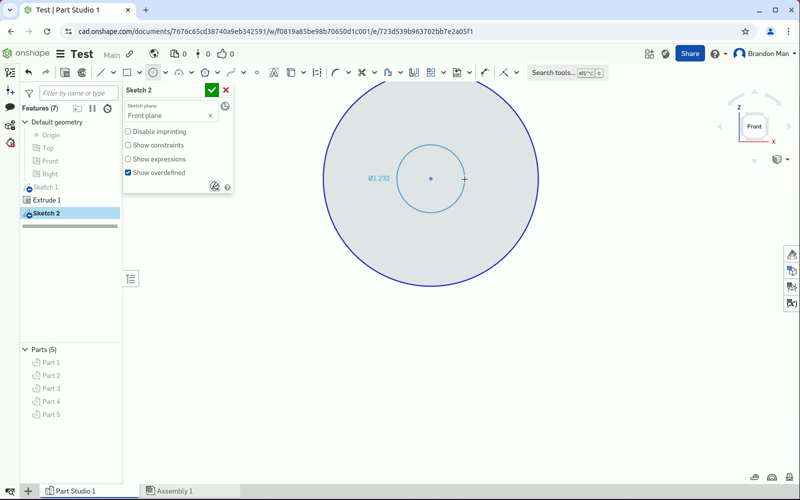
click(464, 178)
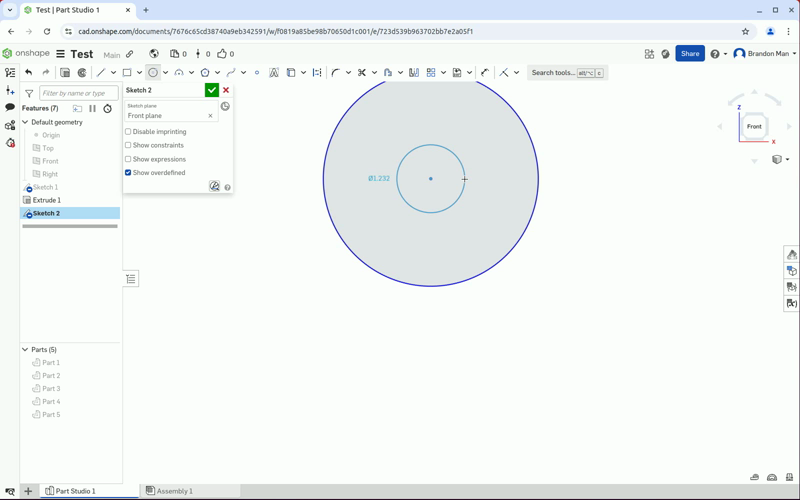
scroll(-6)
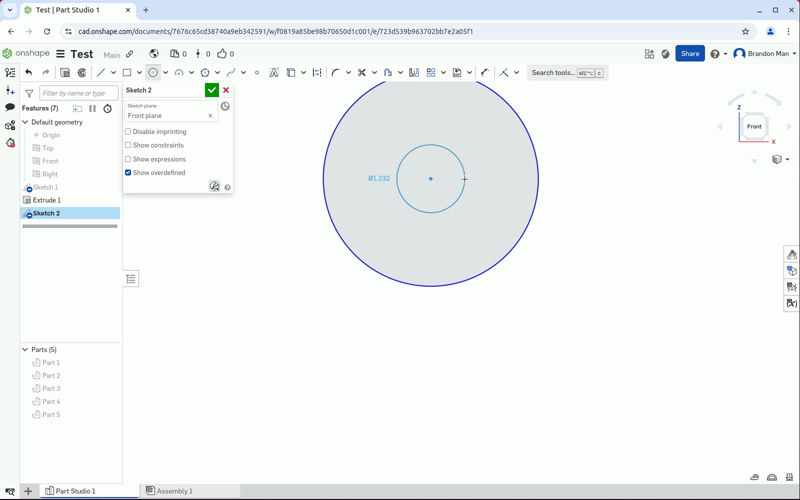
scroll(-6)
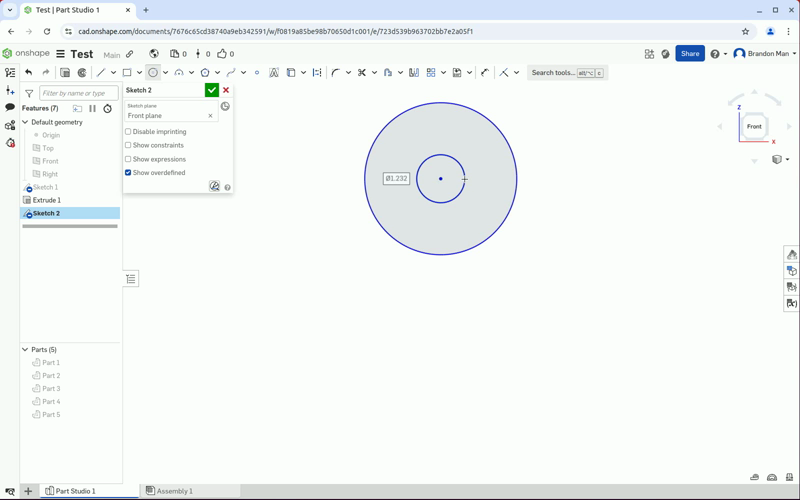
scroll(-6)
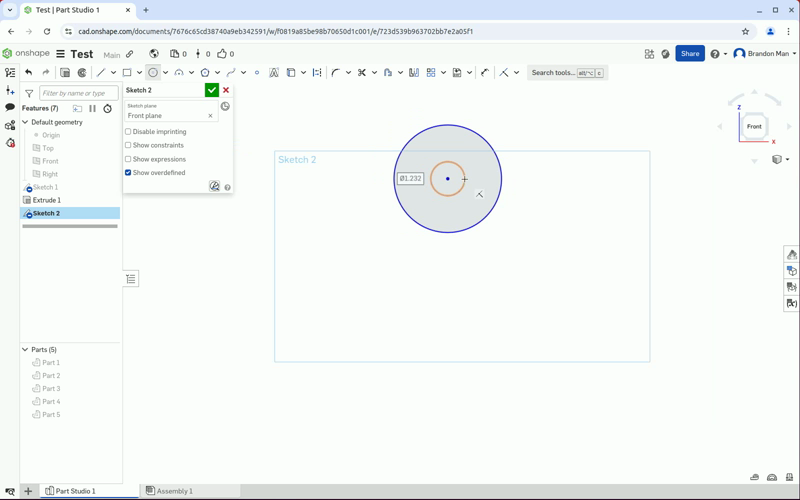
scroll(-6)
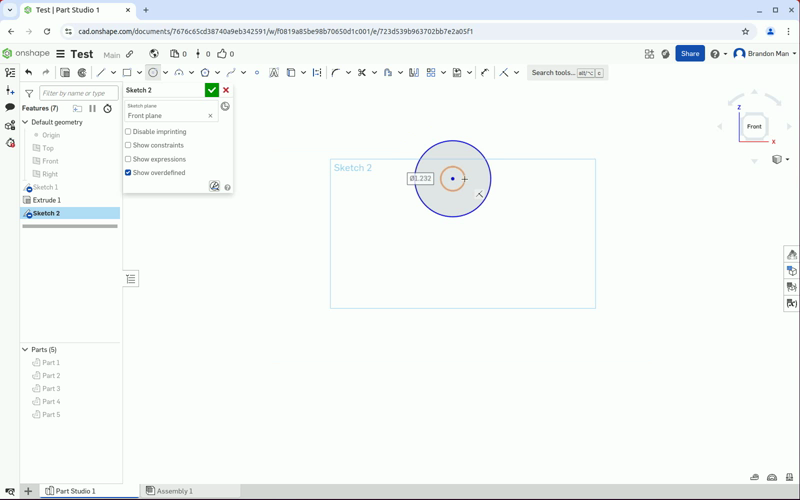
scroll(-6)
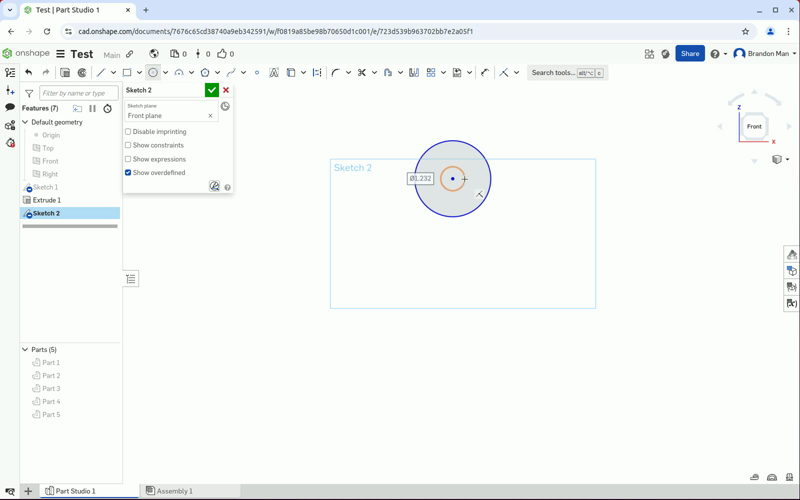
scroll(-6)
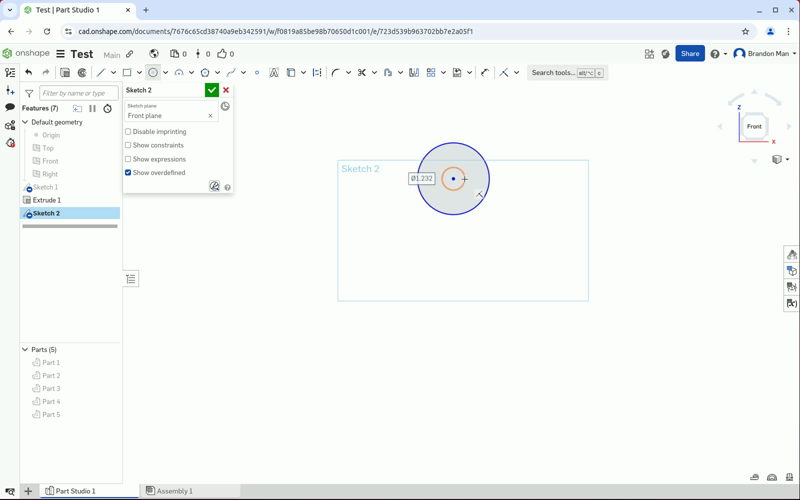
scroll(-6)
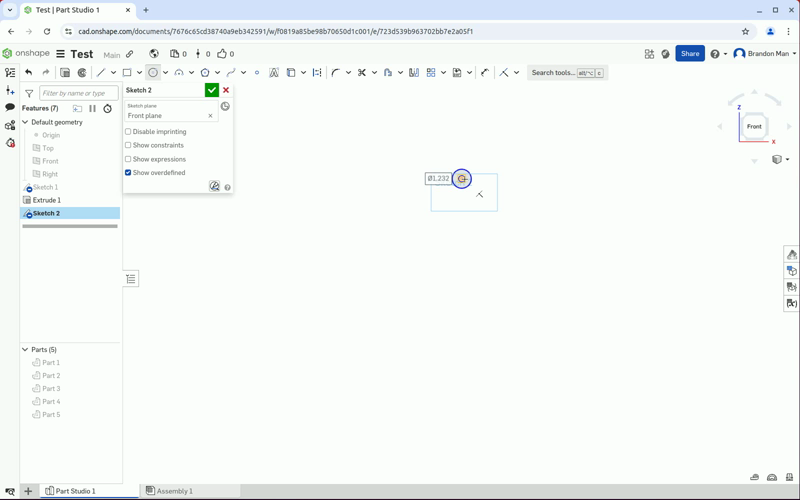
key(esc)
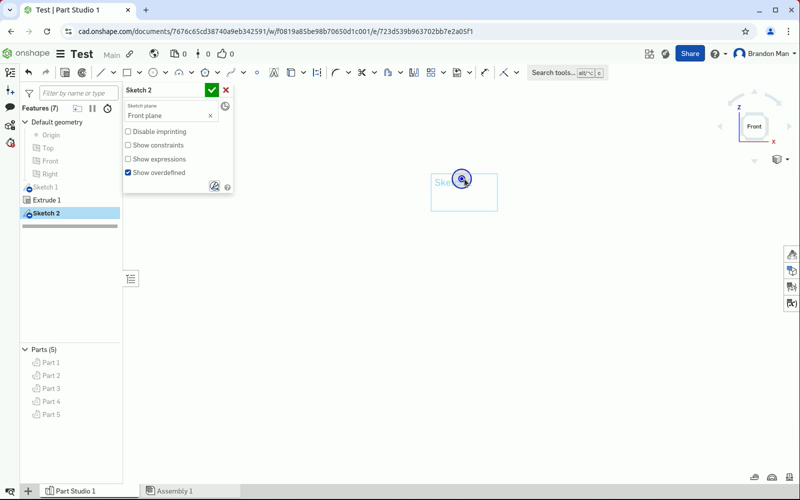
mouse_move(454, 176)
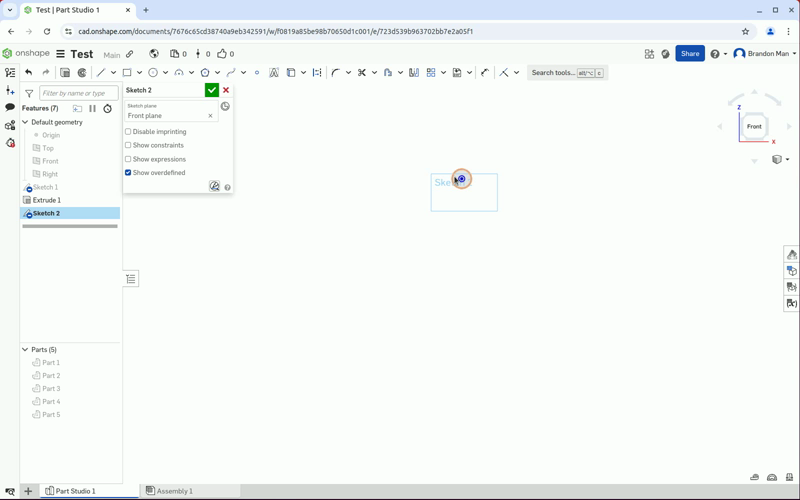
scroll(6)
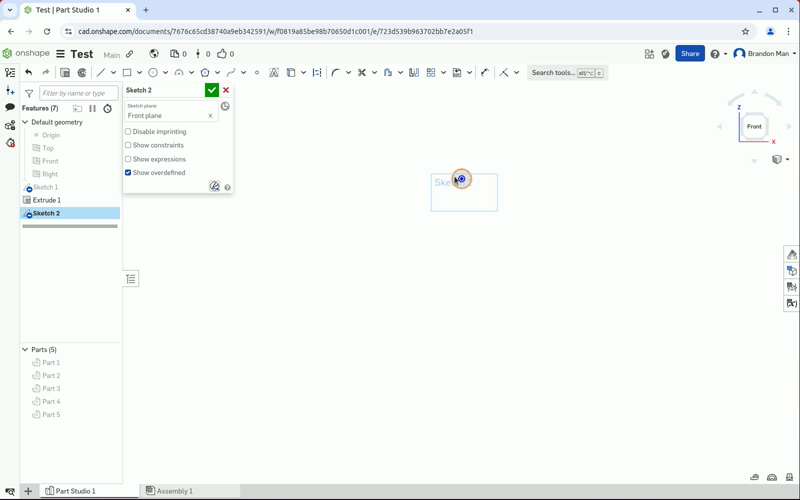
scroll(6)
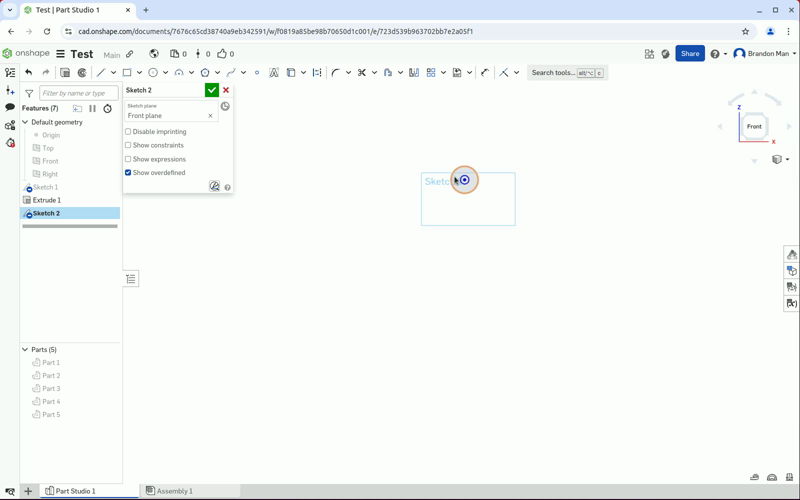
scroll(6)
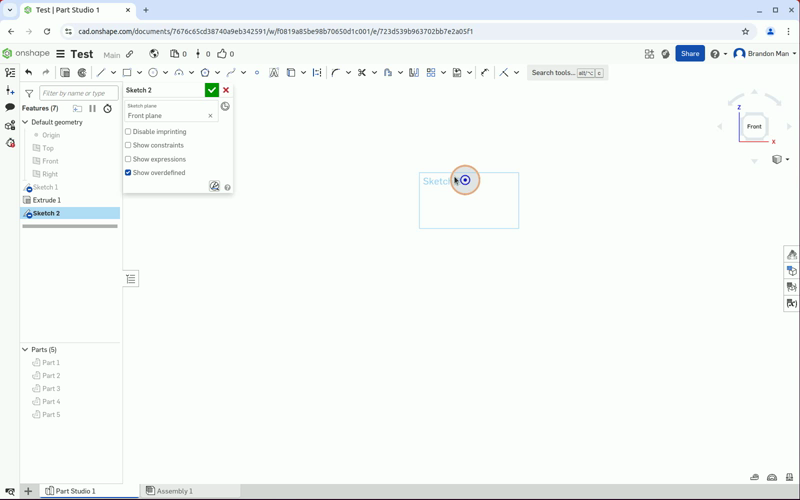
scroll(6)
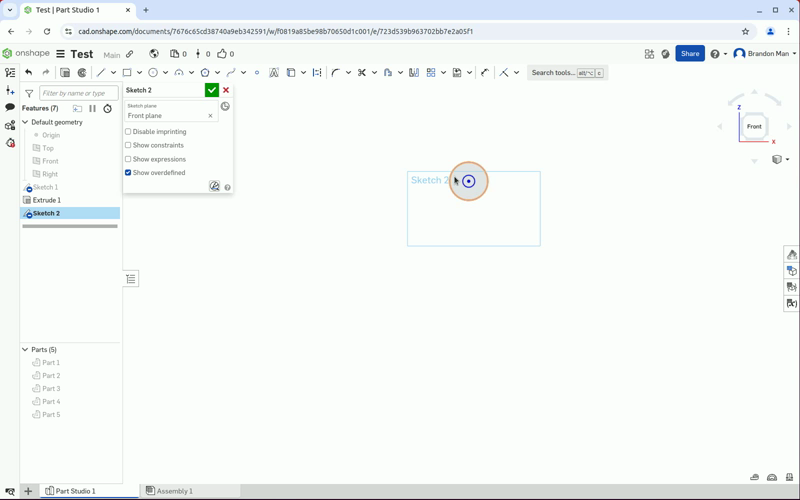
scroll(6)
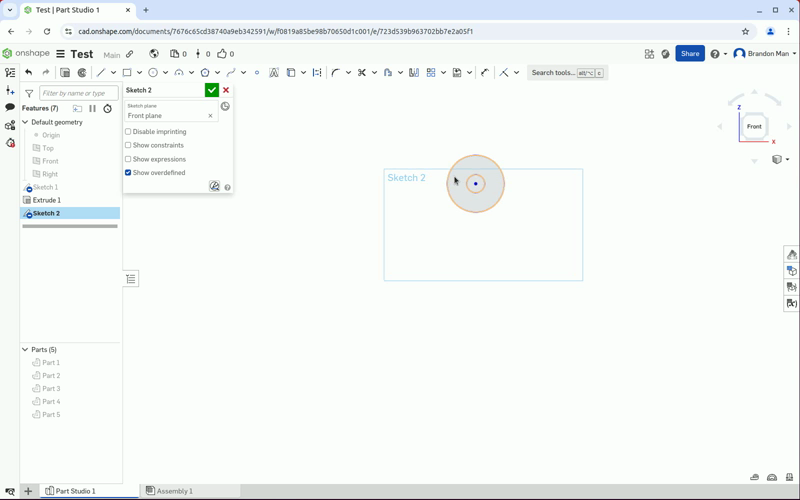
scroll(6)
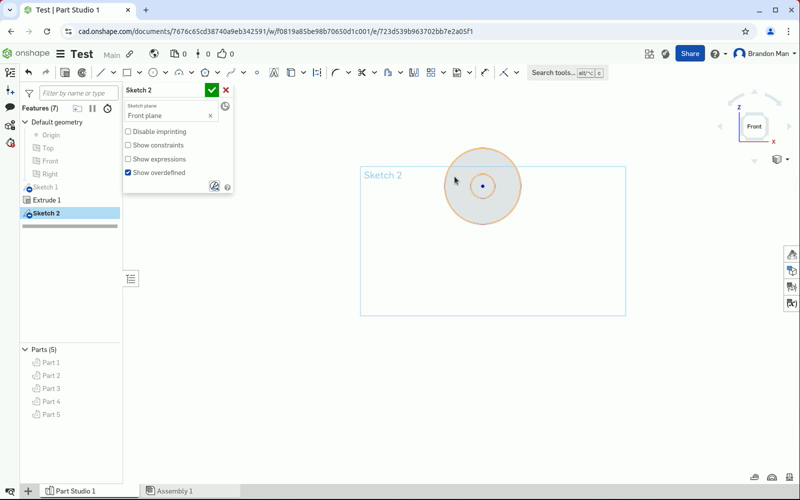
scroll(6)
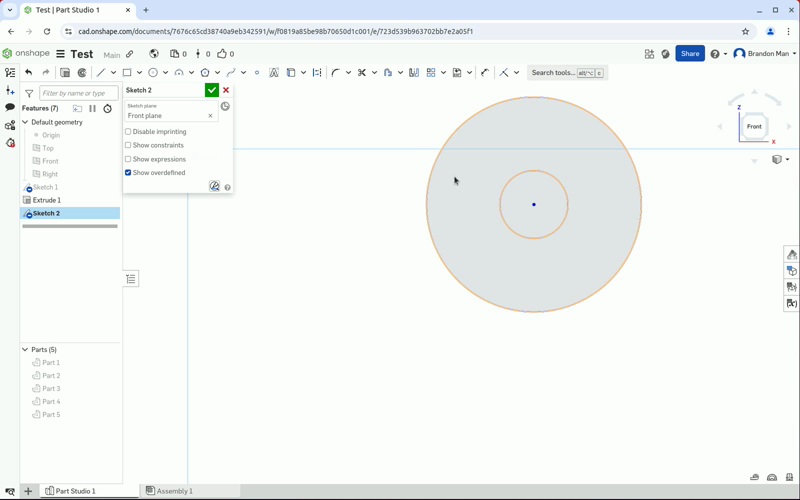
click(454, 176)
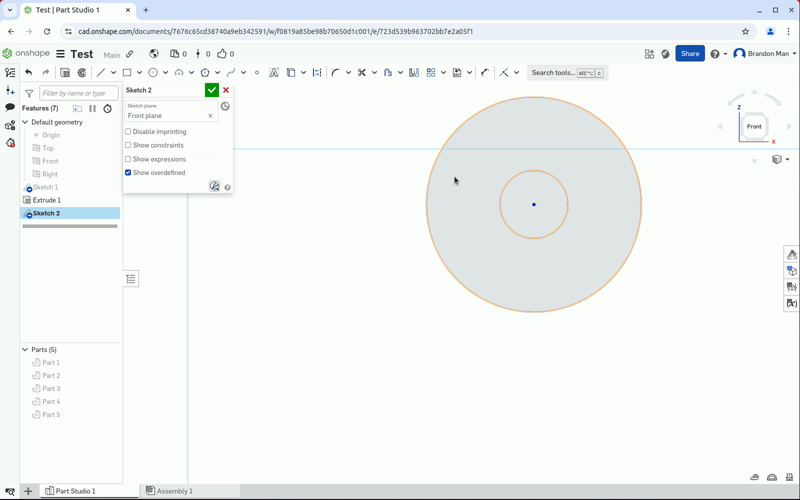
scroll(-6)
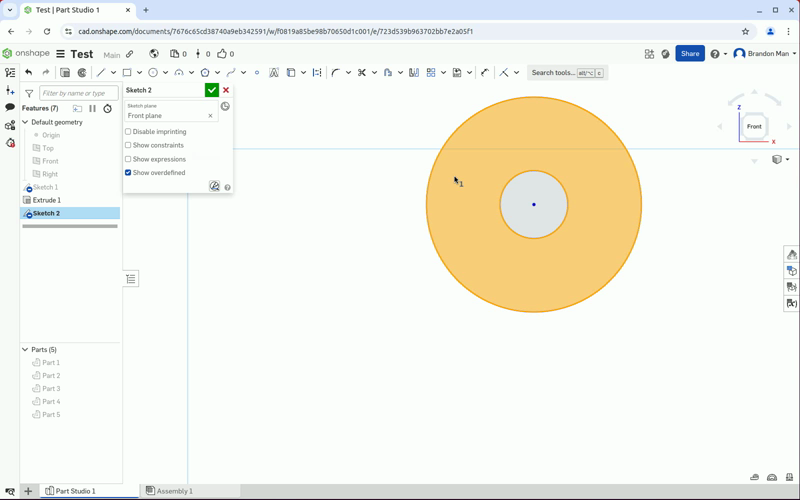
scroll(-6)
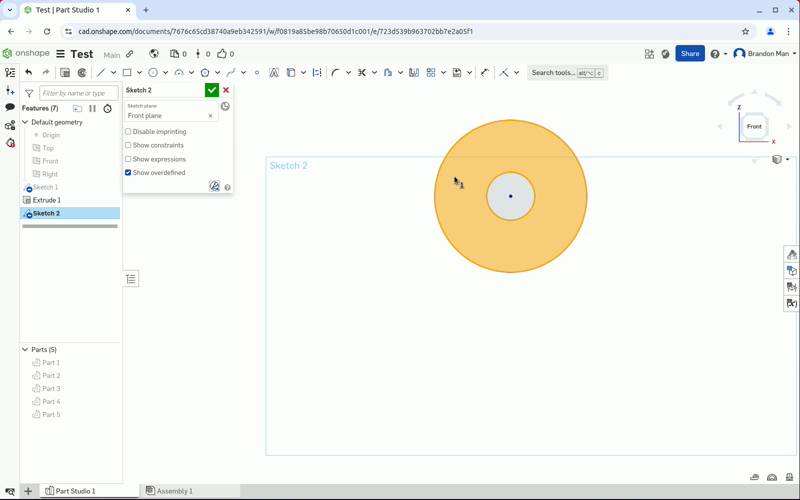
scroll(-6)
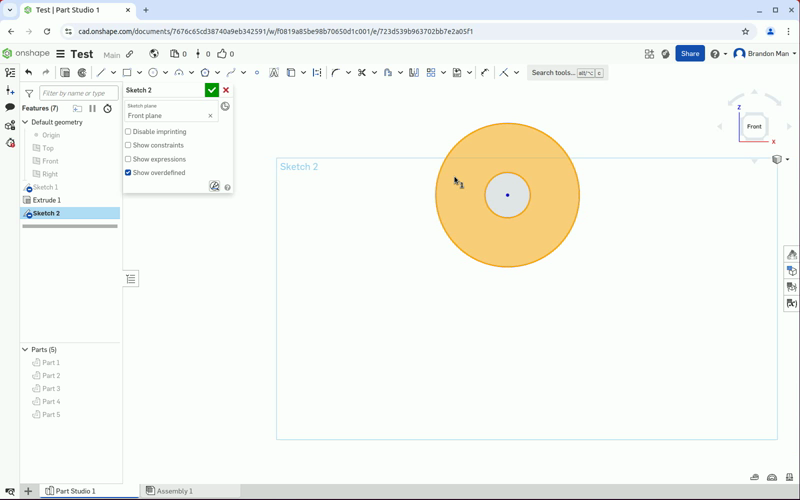
scroll(-6)
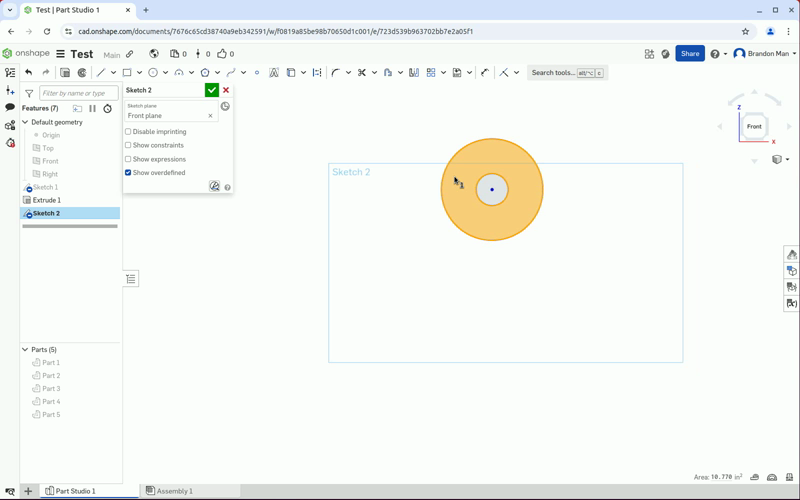
scroll(-6)
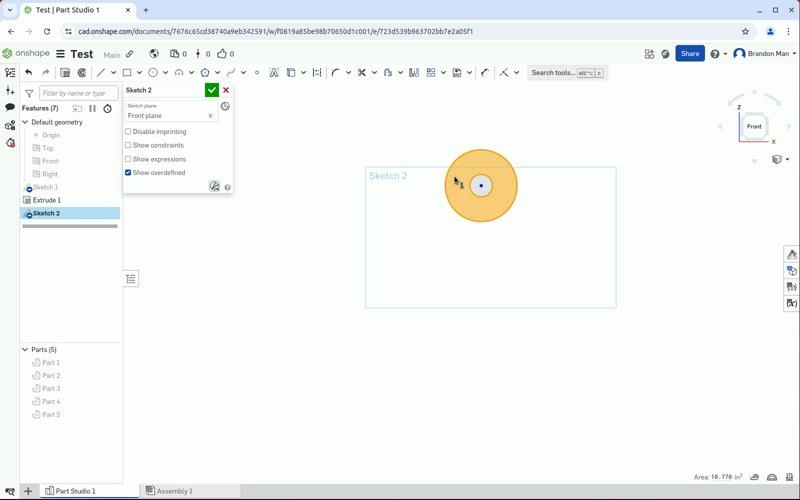
scroll(-6)
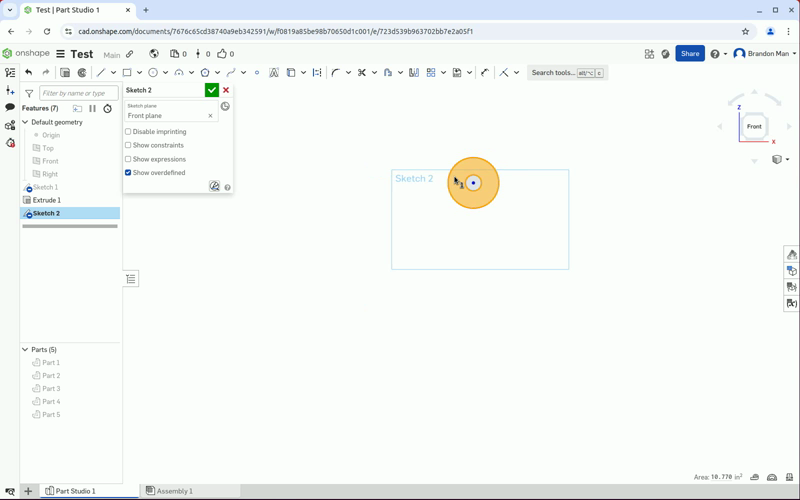
scroll(-6)
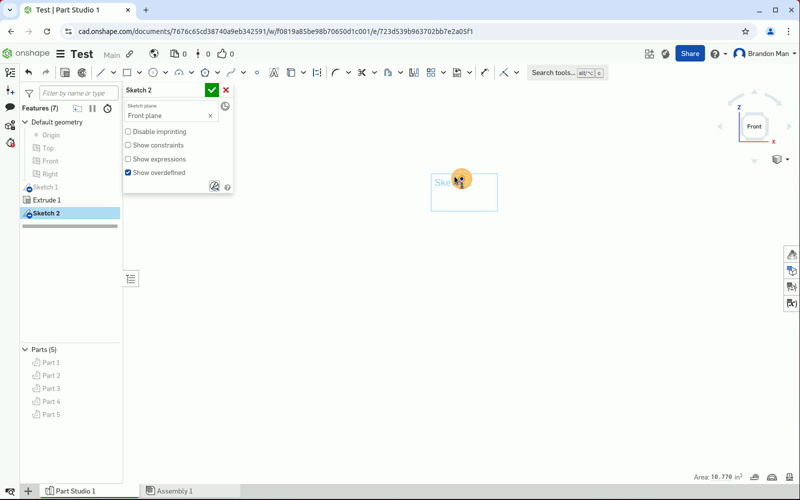
mouse_move(73, 352)
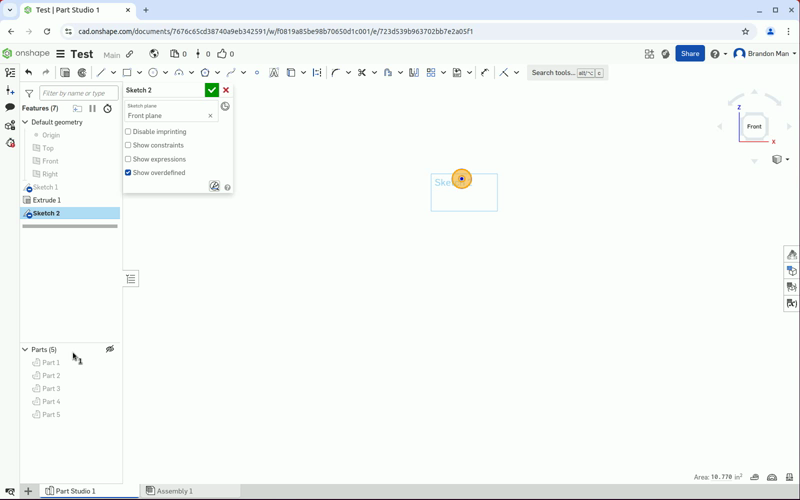
key(shift+y)
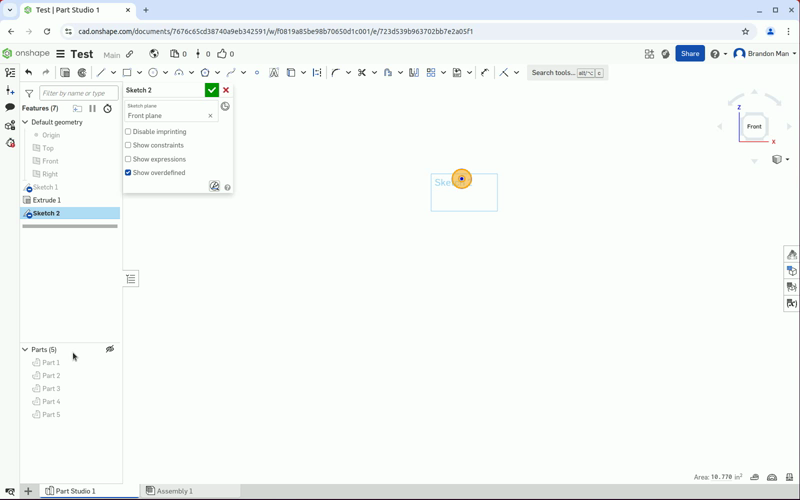
key(shift+e)
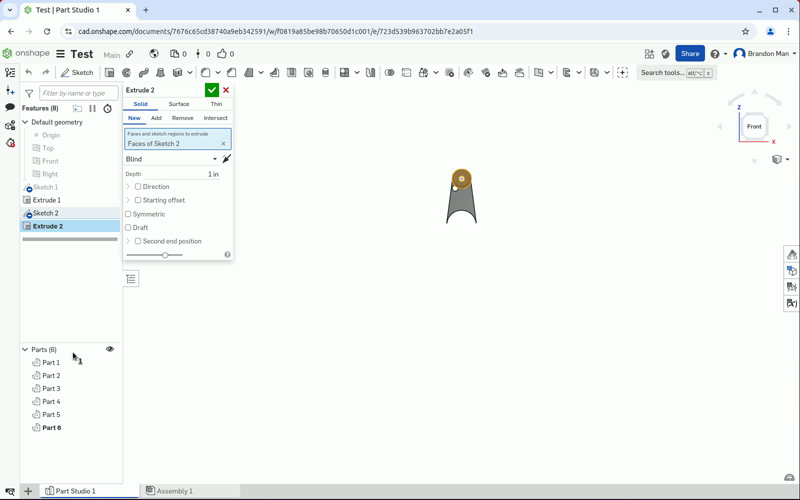
mouse_move(143, 106)
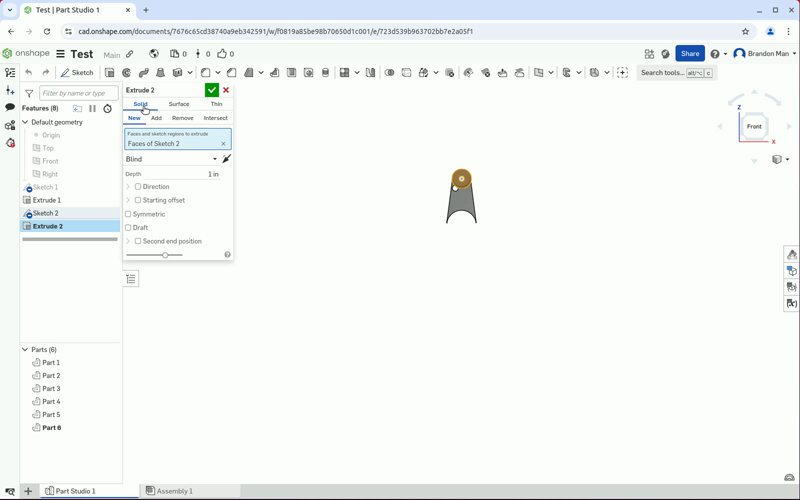
click(143, 106)
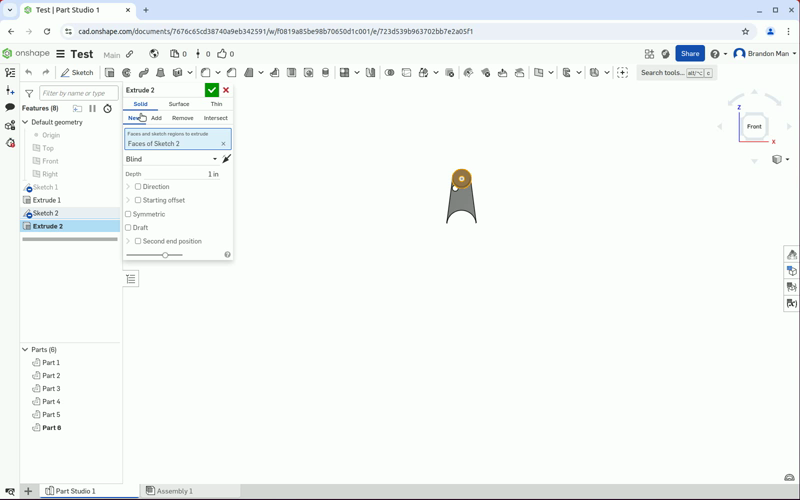
mouse_move(137, 120)
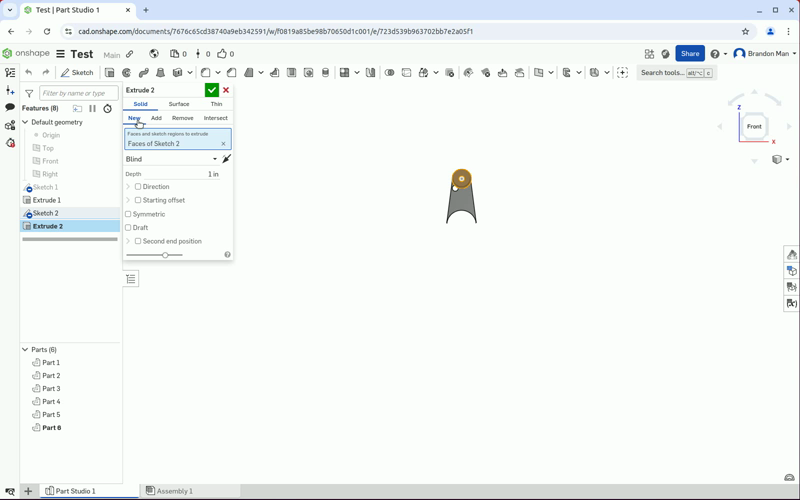
click(137, 120)
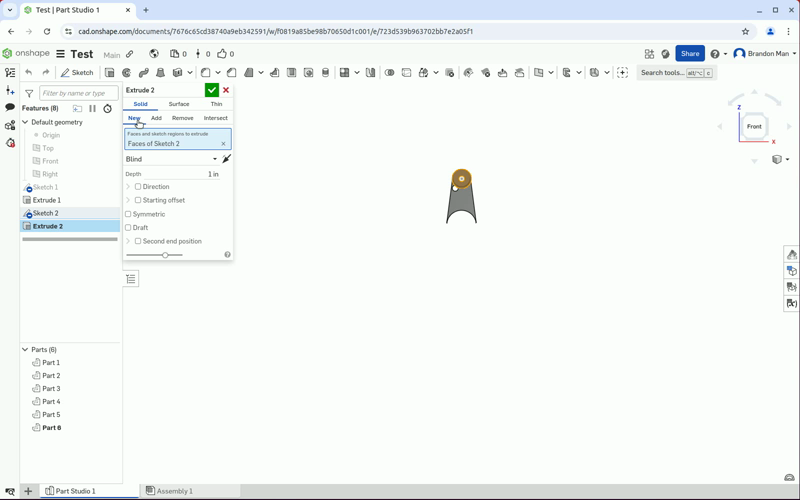
key(tab, 4)
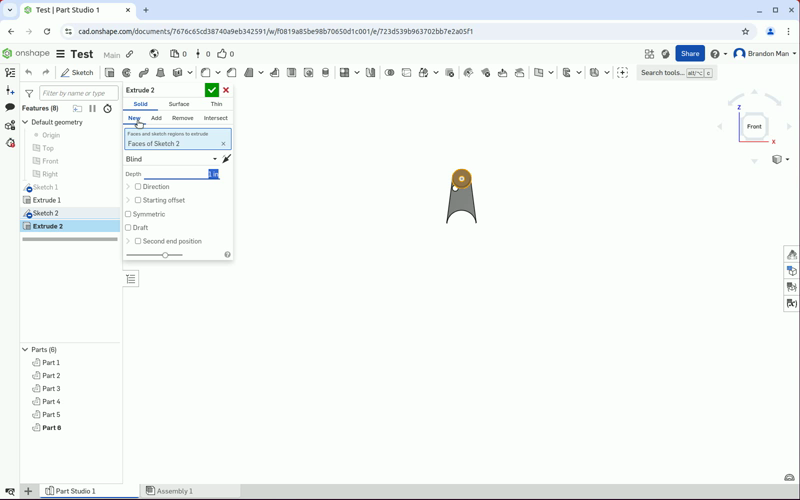
text(0.481)
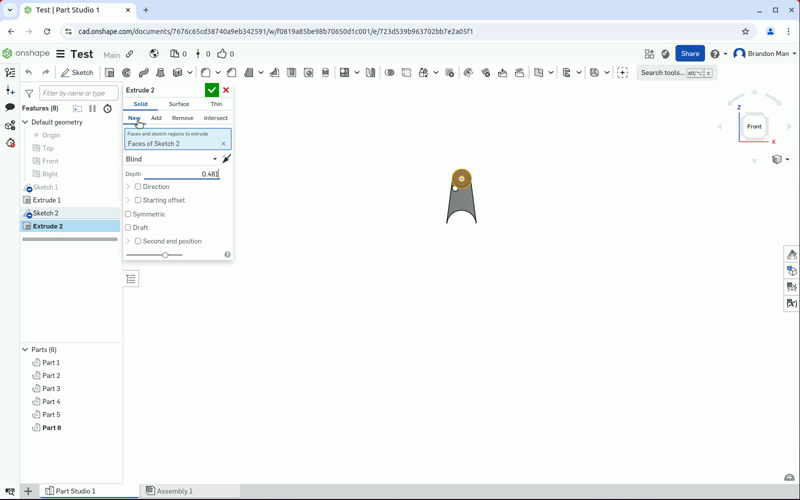
key(enter)
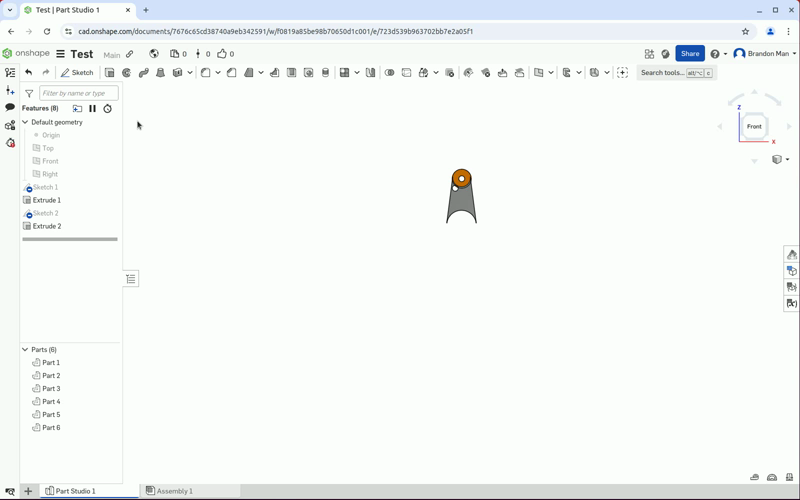
key(shift+h)
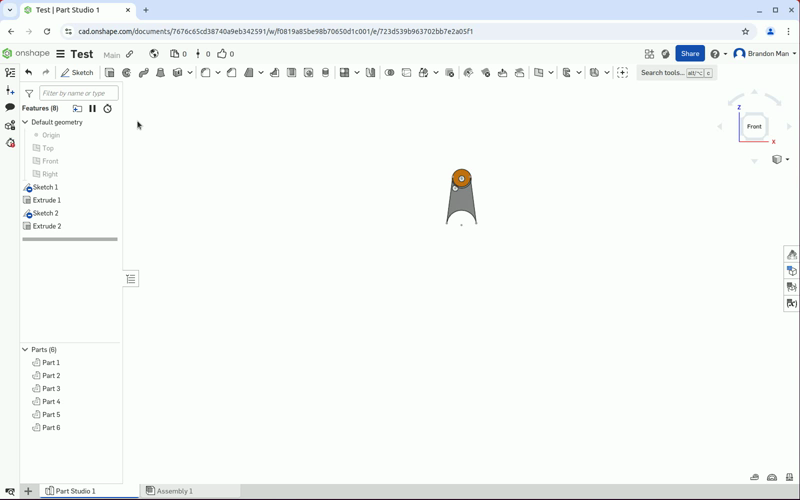
key(shift+h)
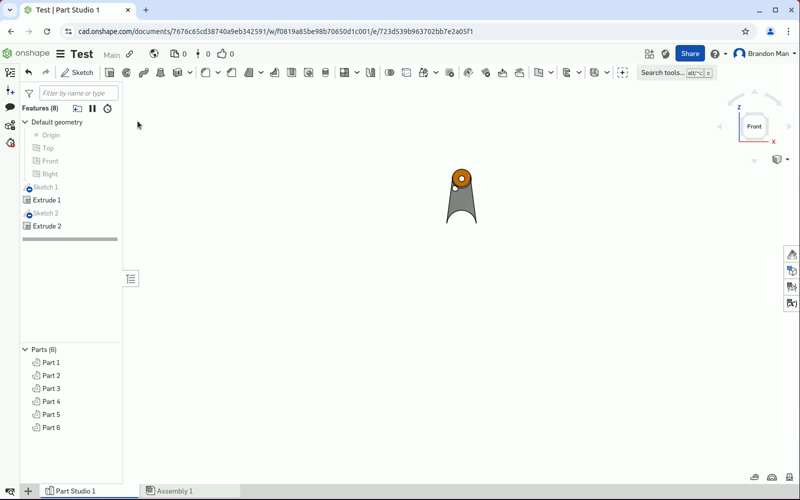
mouse_move(73, 189)
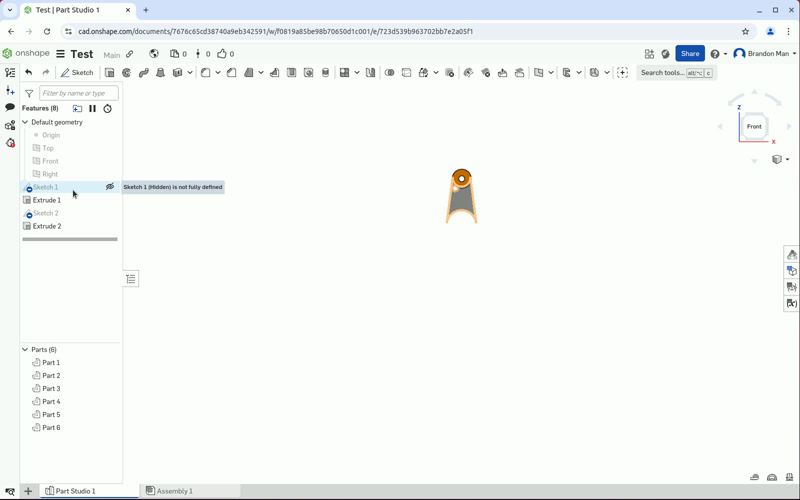
click(73, 189)
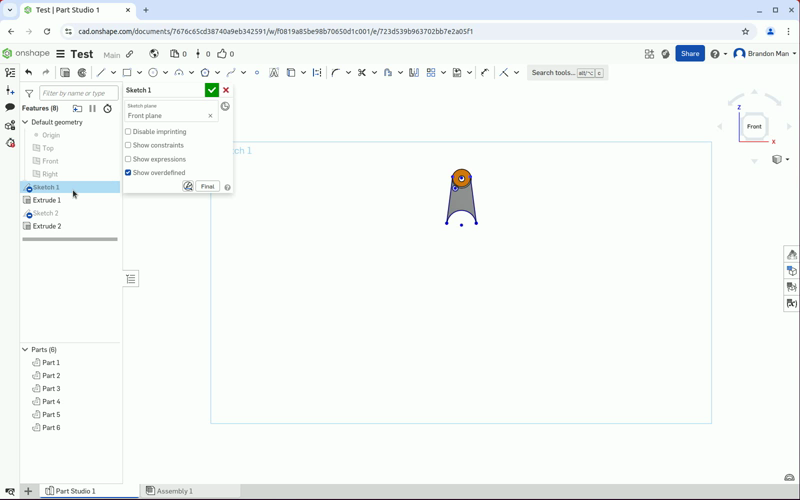
mouse_move(229, 92)
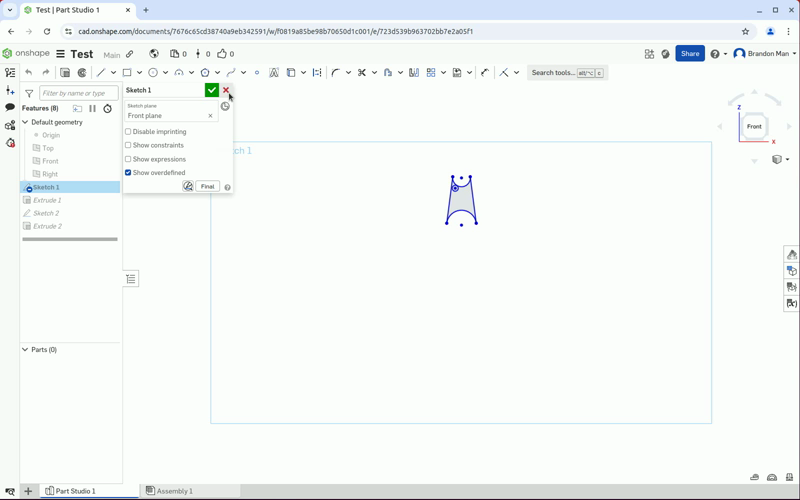
click(229, 92)
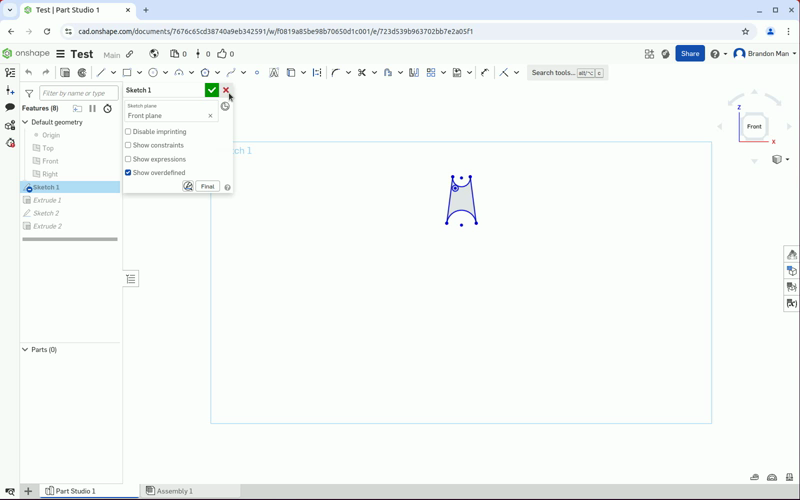
key(shift+s)
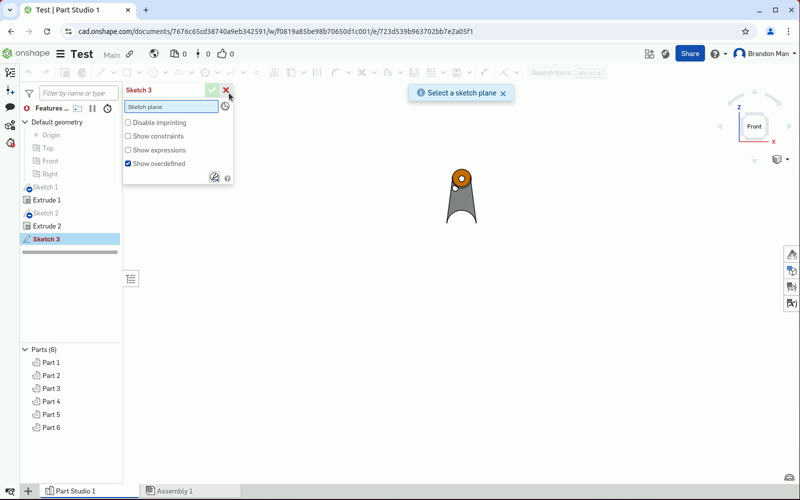
mouse_move(73, 163)
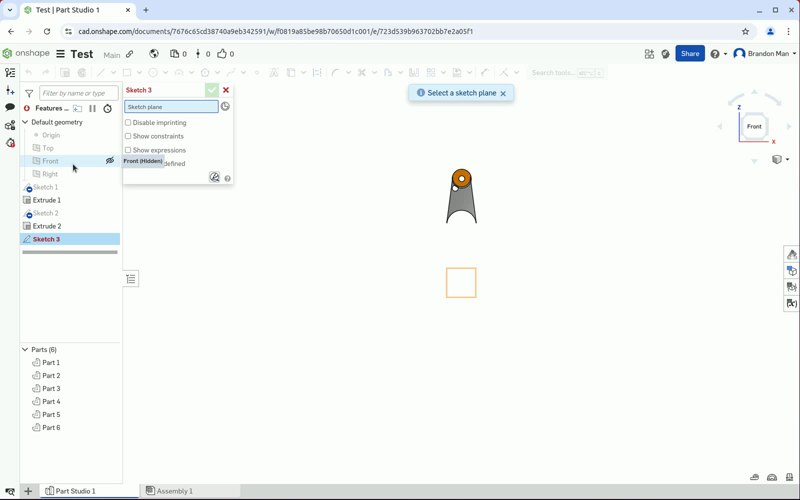
click(73, 163)
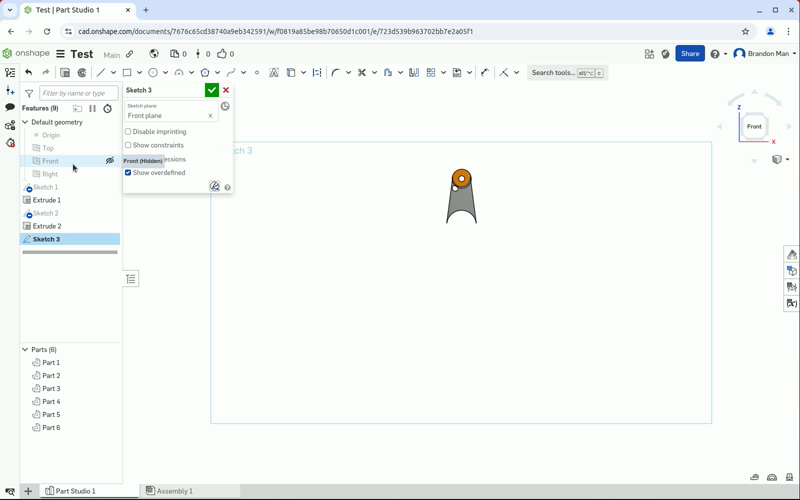
mouse_move(73, 352)
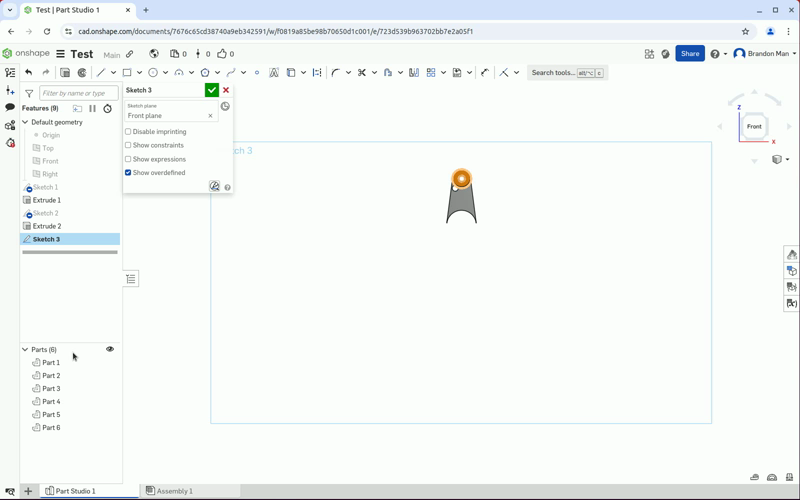
key(y)
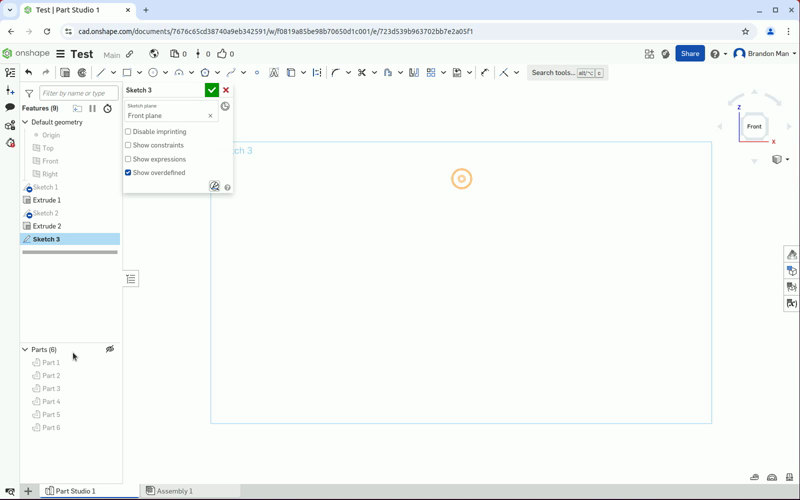
key(c)
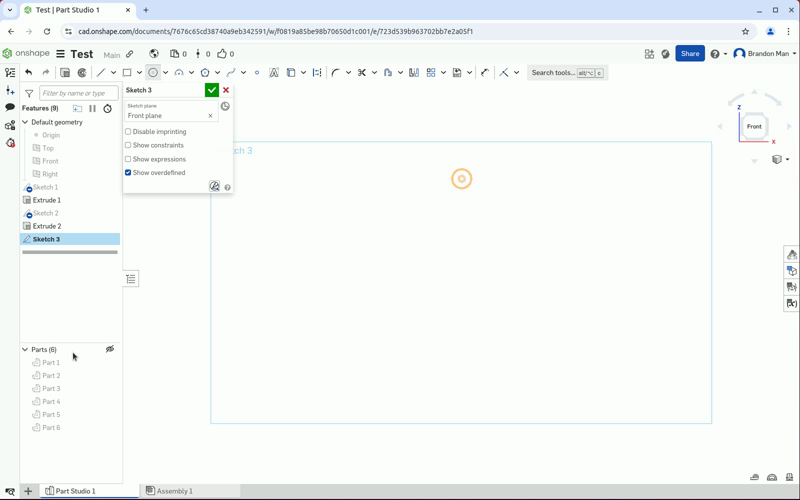
key_down(shift)
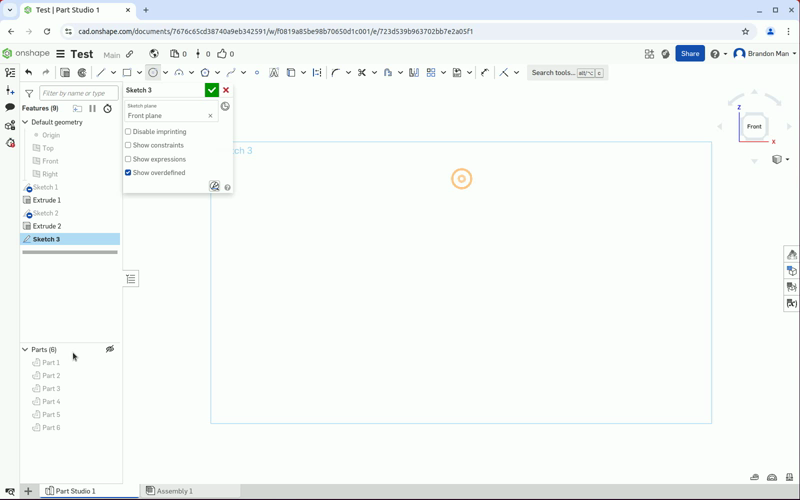
mouse_move(461, 225)
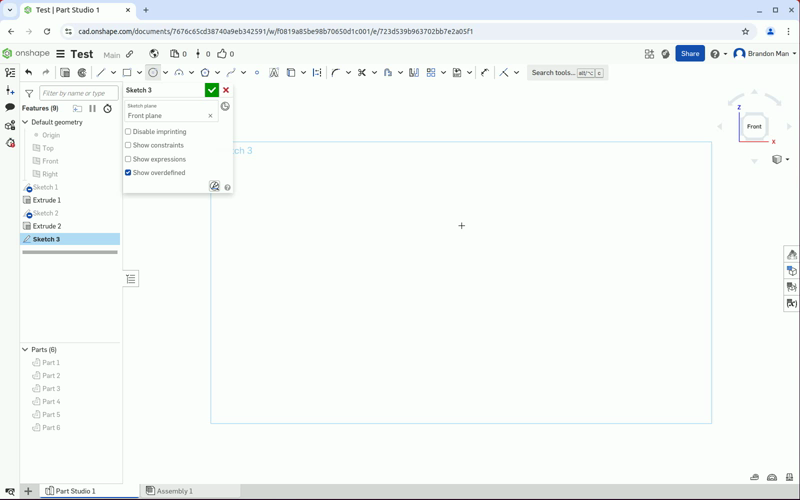
click(461, 225)
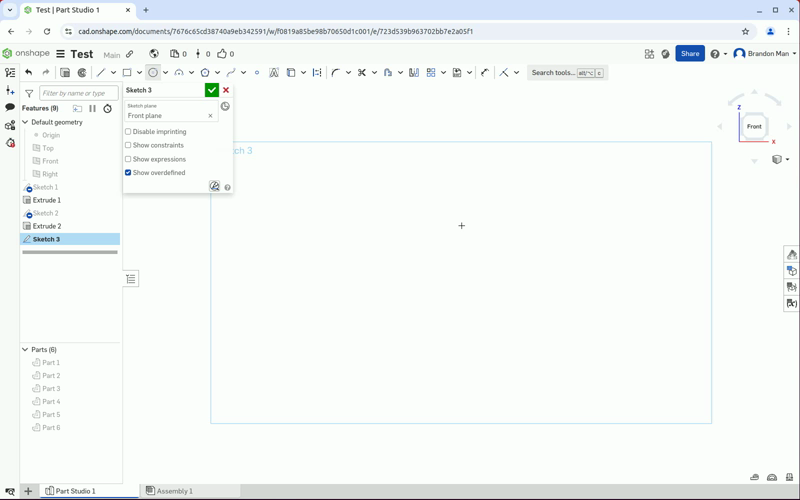
key_up(shift)
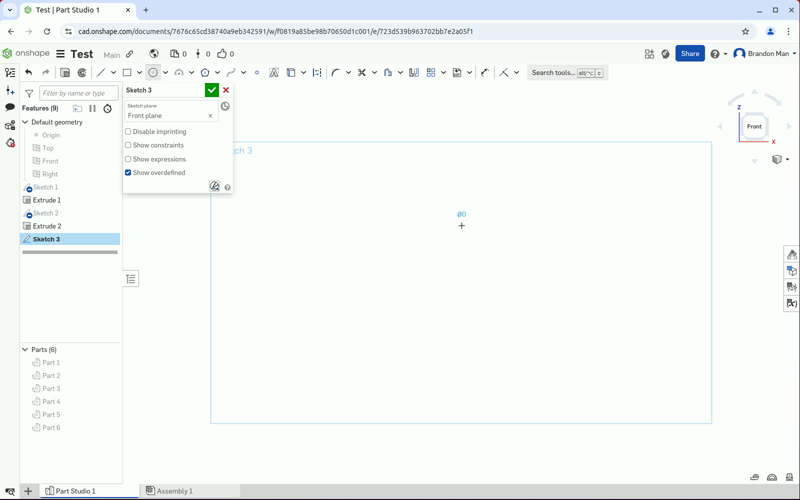
mouse_move(477, 225)
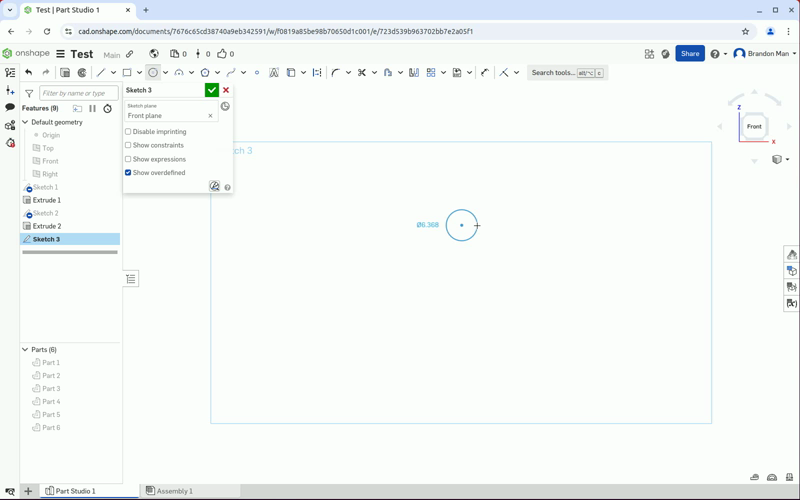
click(477, 225)
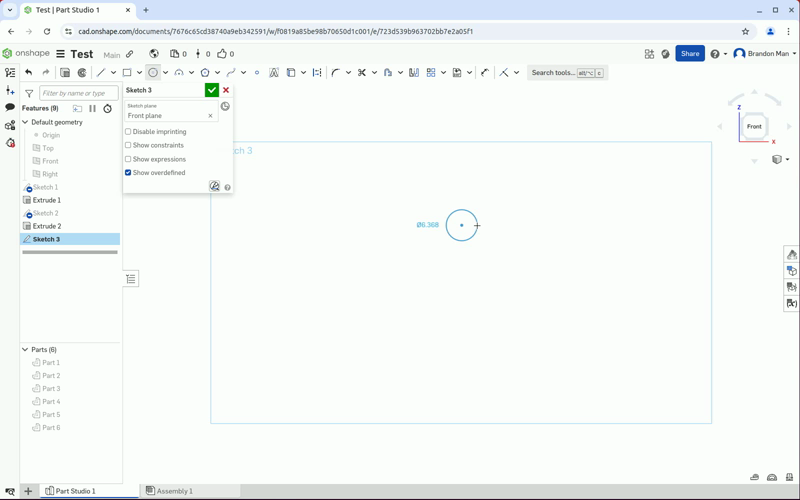
key(esc)
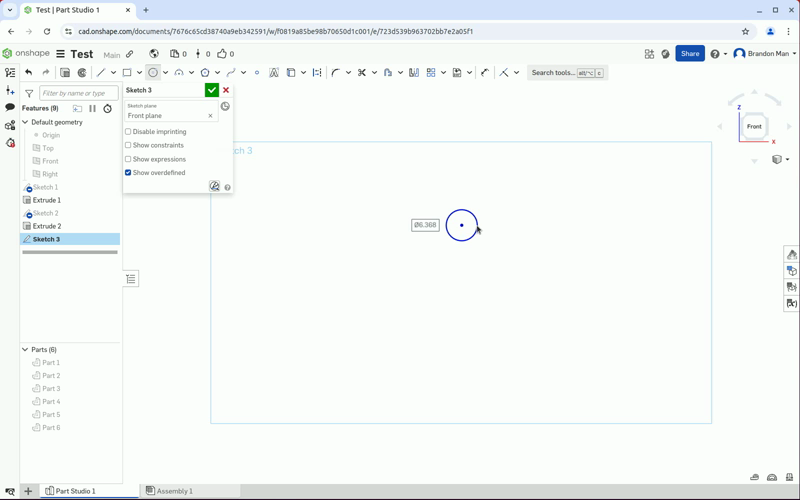
key(c)
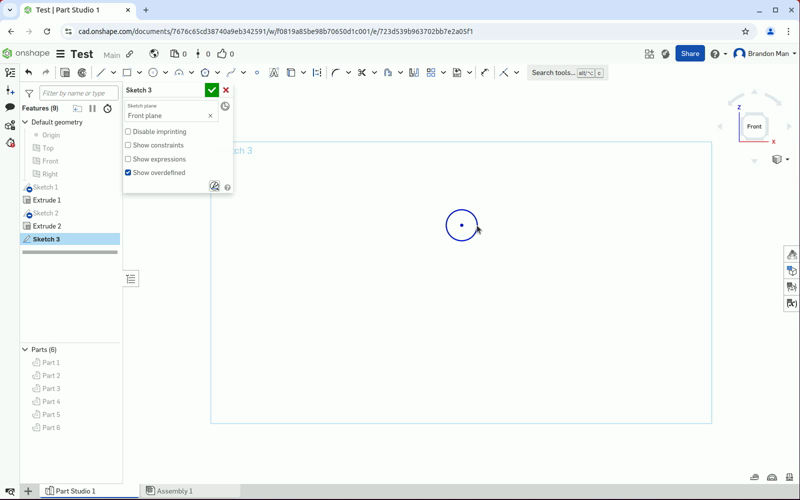
key_down(shift)
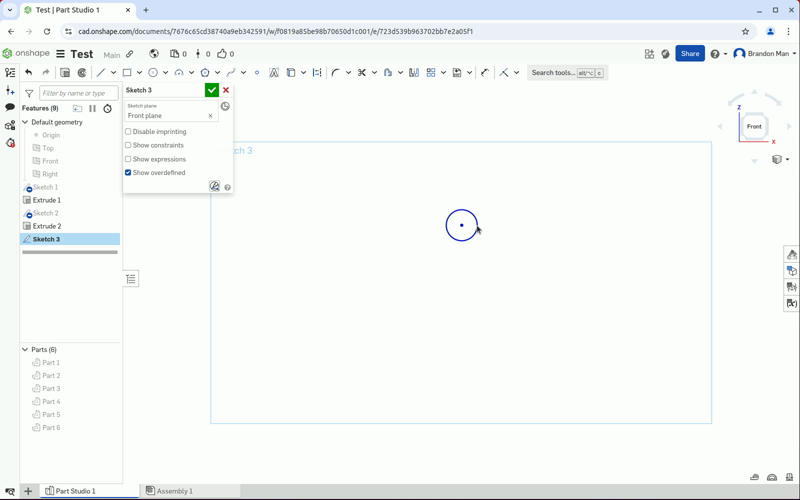
mouse_move(461, 225)
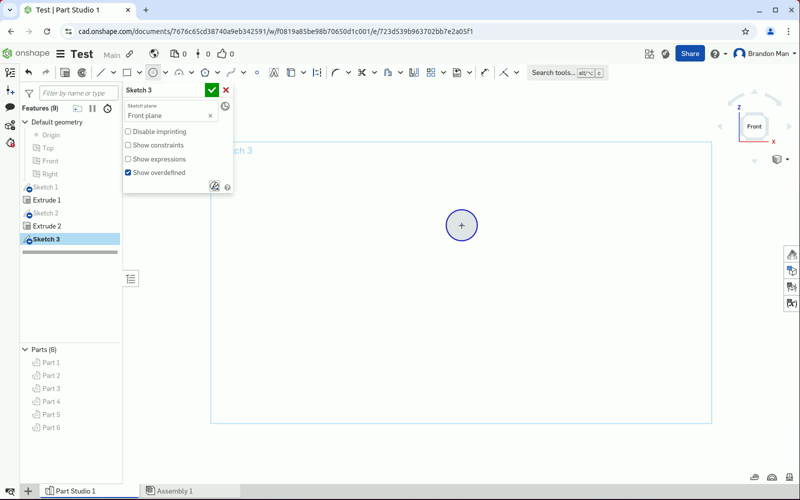
click(461, 225)
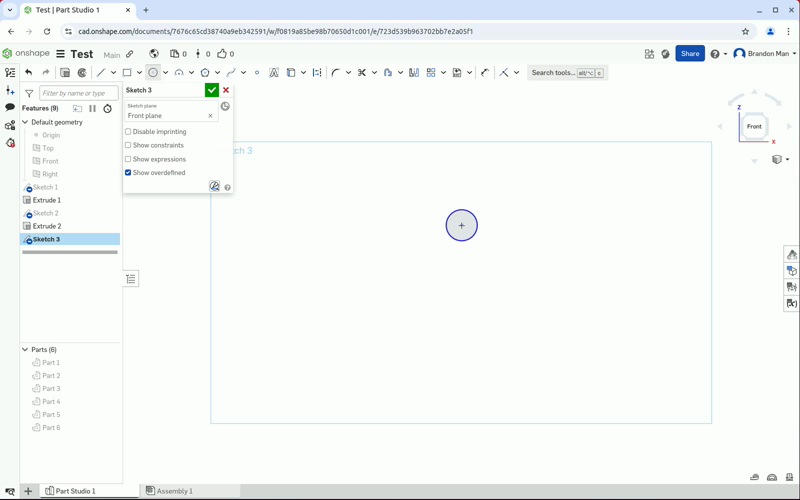
key_up(shift)
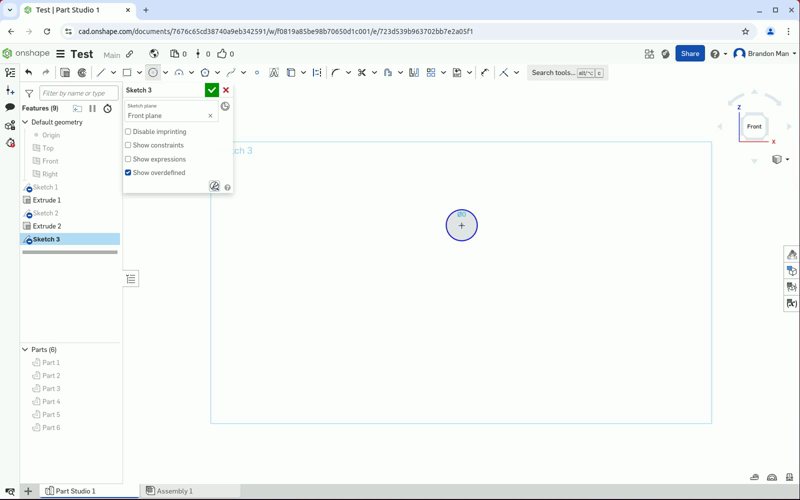
mouse_move(465, 225)
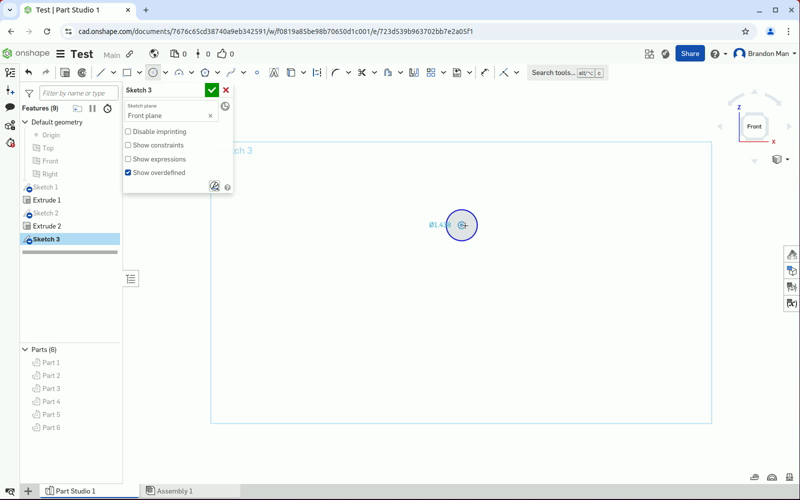
scroll(6)
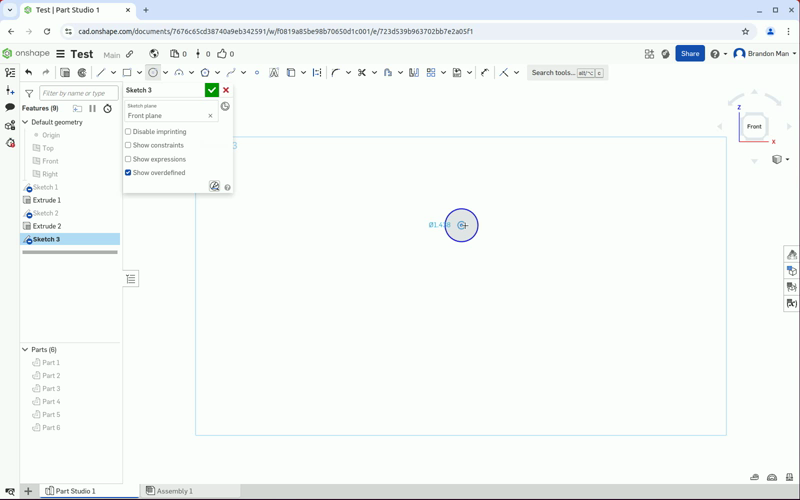
scroll(6)
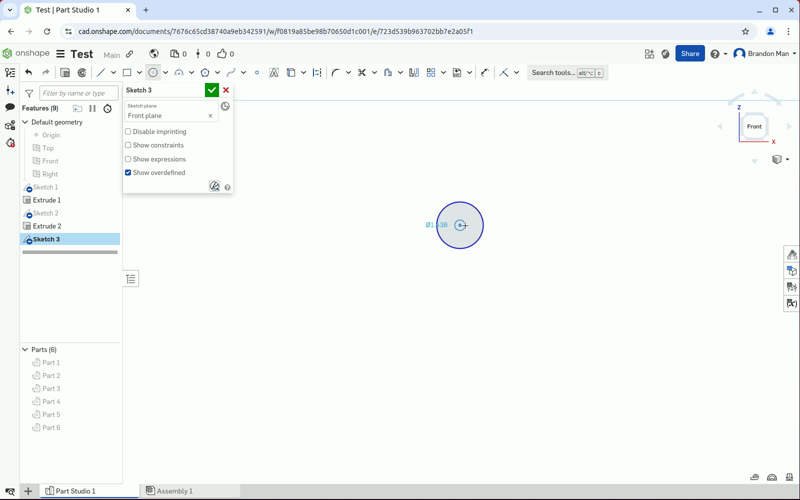
scroll(6)
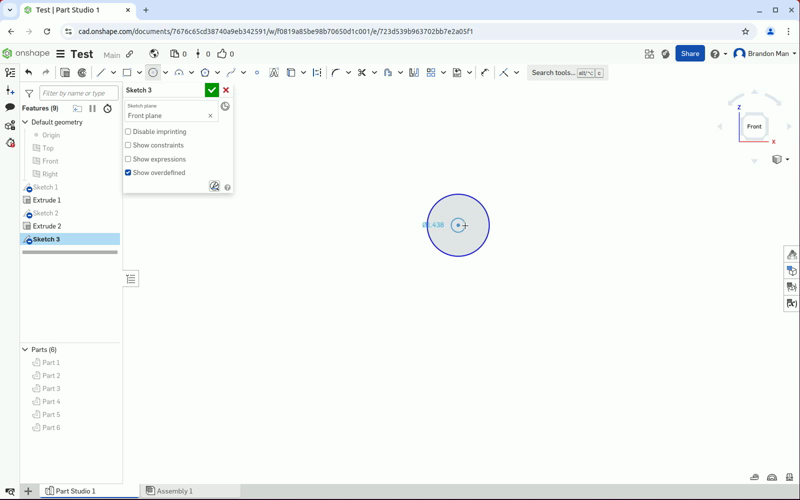
scroll(6)
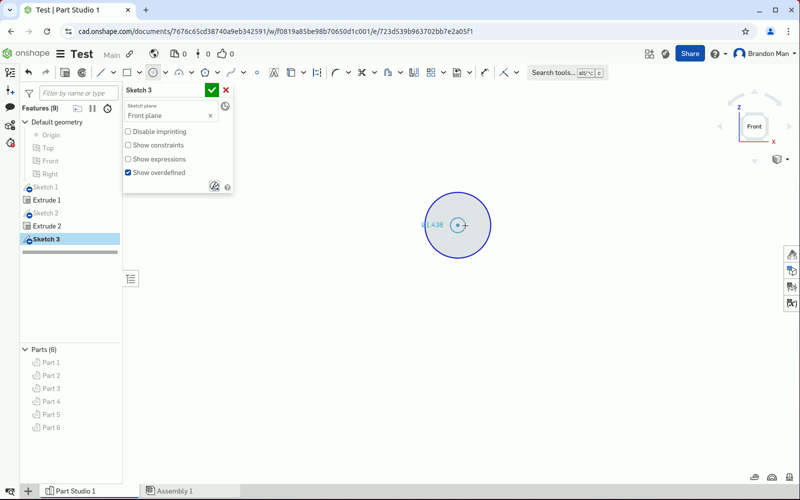
scroll(6)
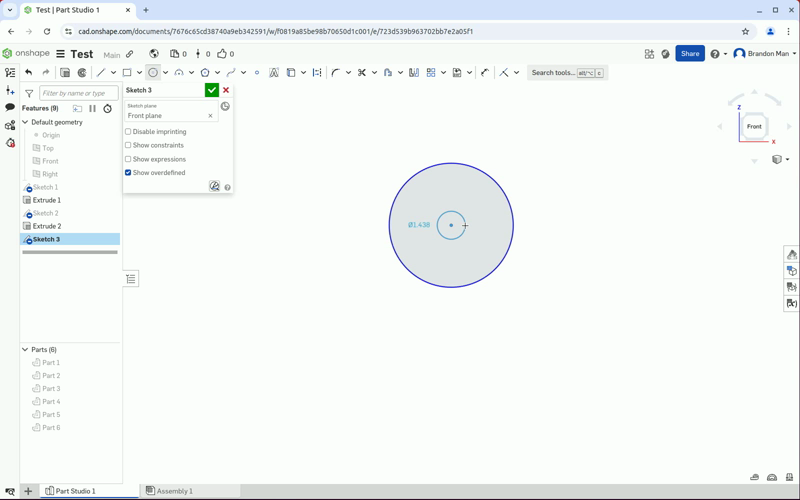
scroll(6)
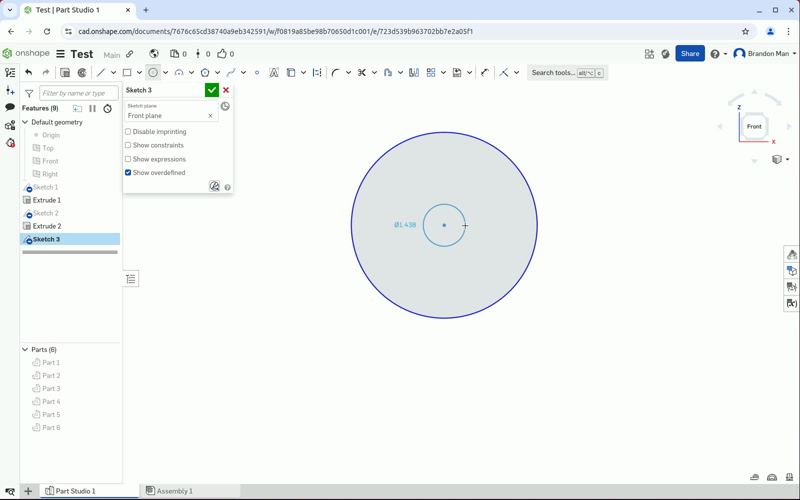
scroll(6)
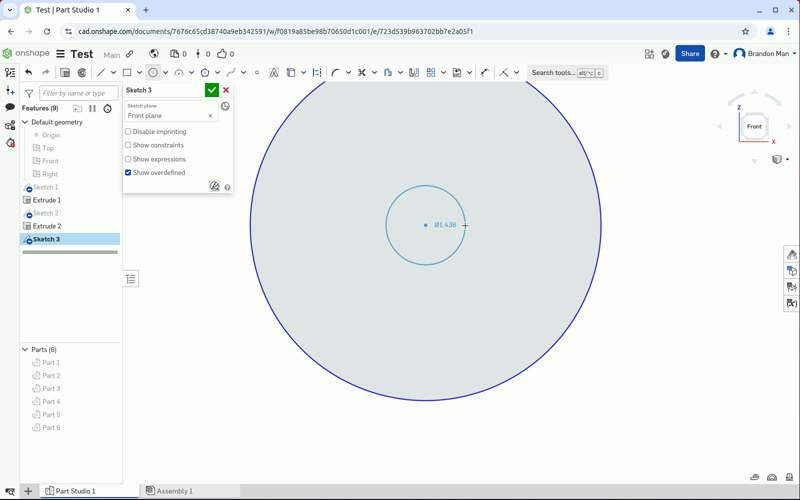
click(465, 225)
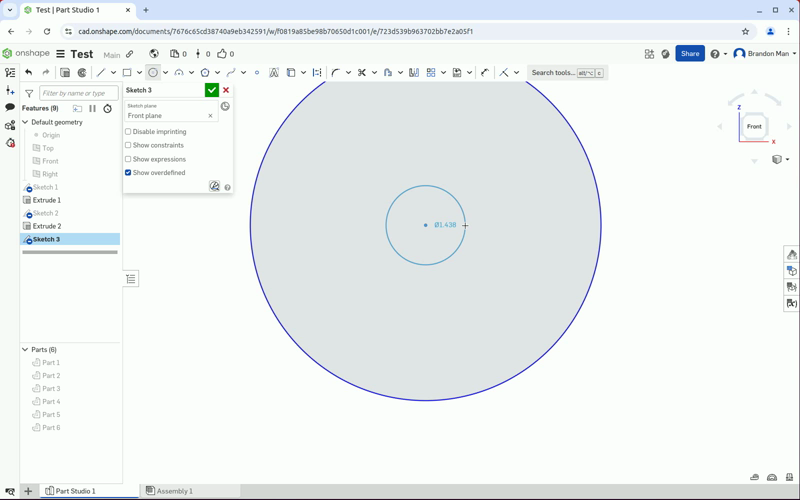
scroll(-6)
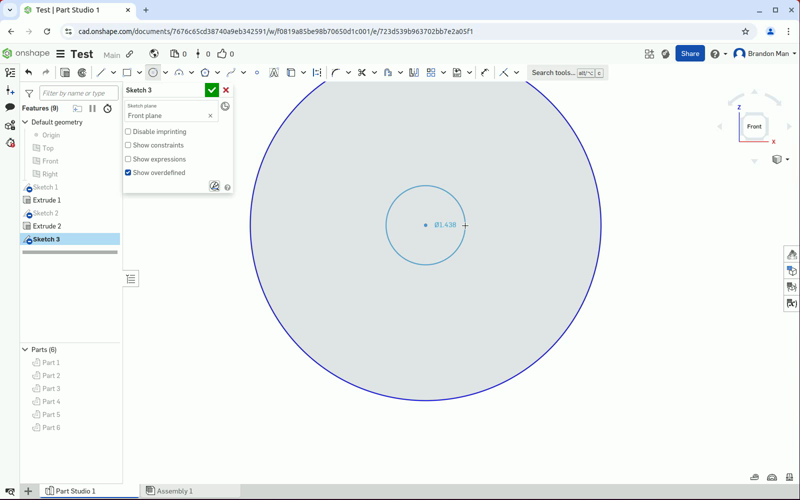
scroll(-6)
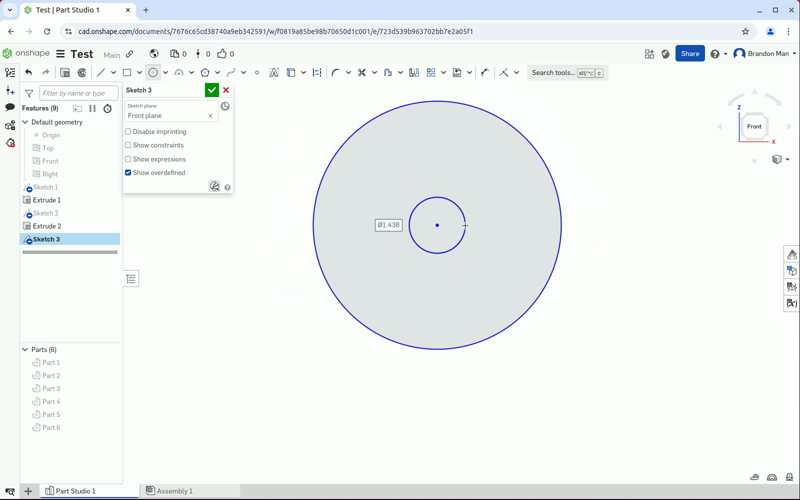
scroll(-6)
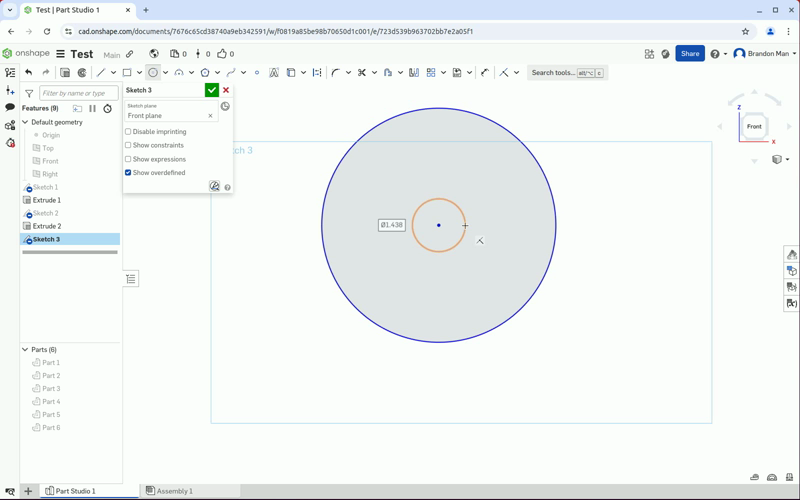
scroll(-6)
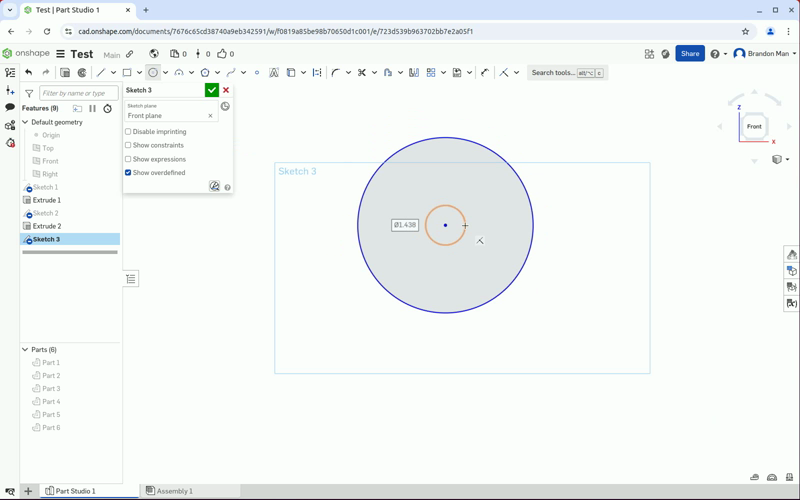
scroll(-6)
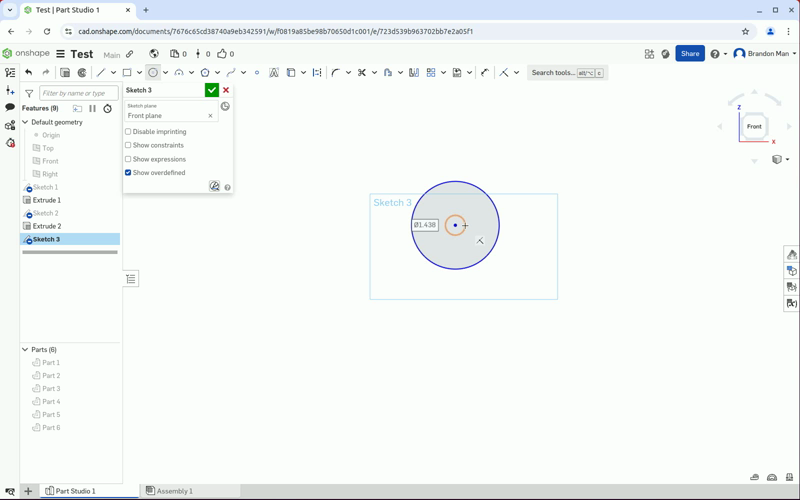
scroll(-6)
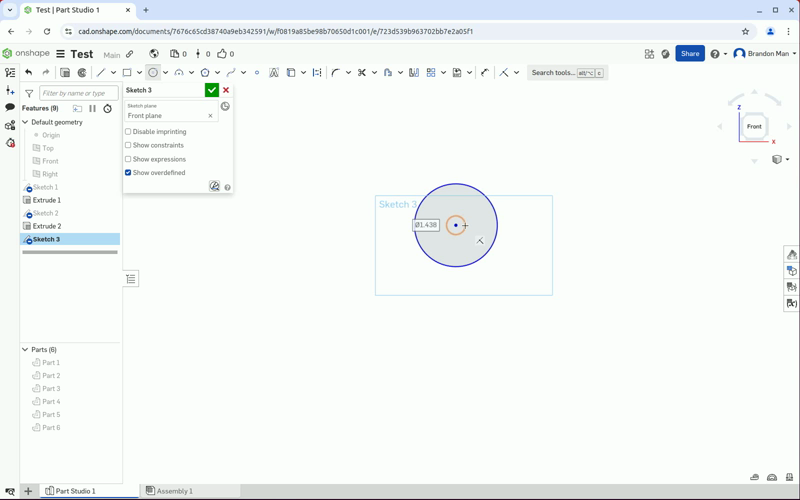
scroll(-6)
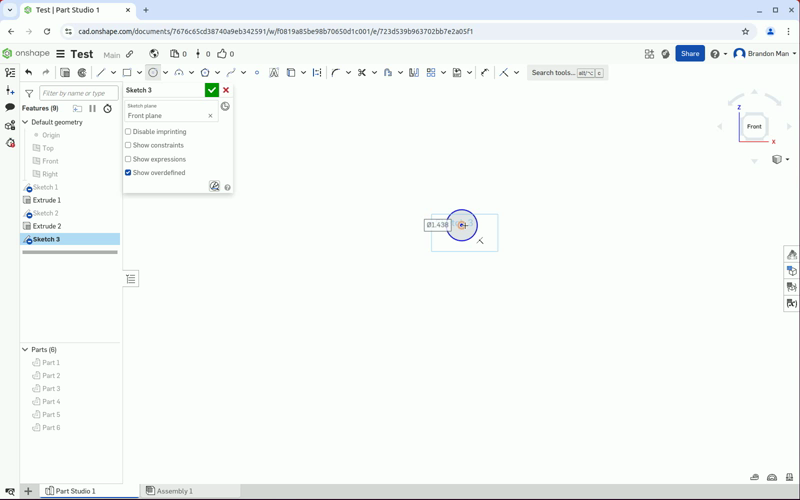
key(esc)
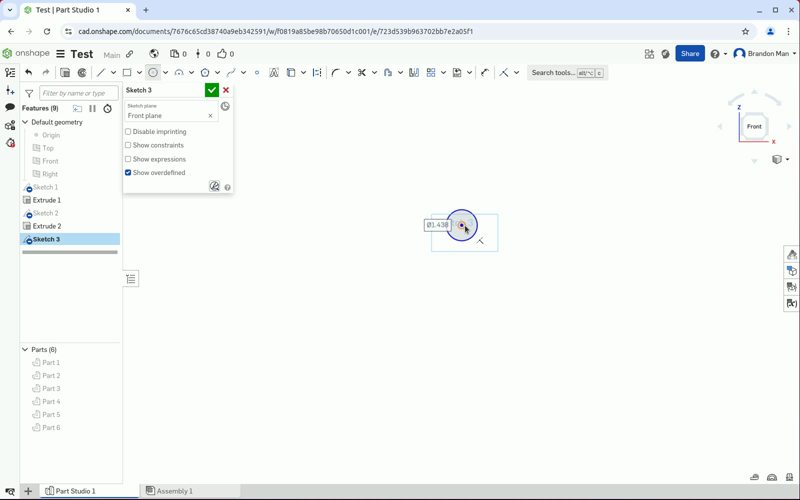
mouse_move(455, 228)
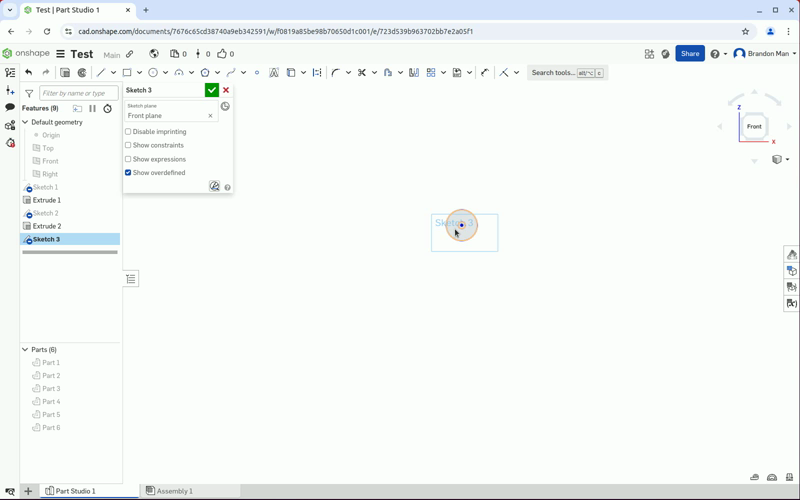
scroll(6)
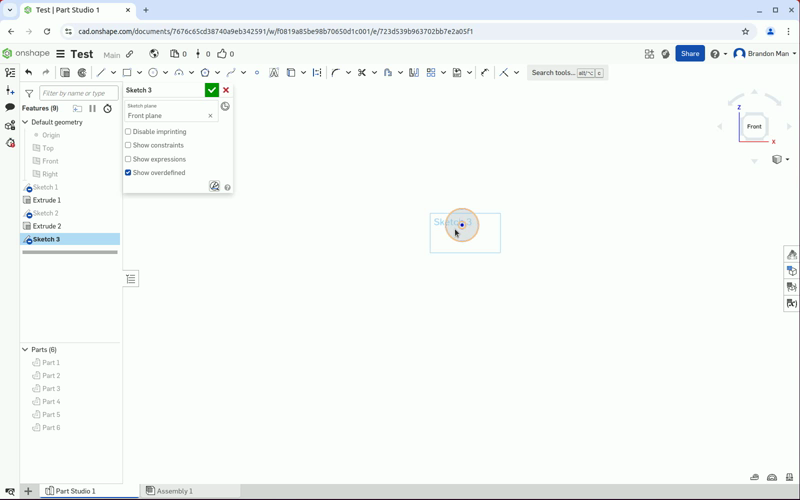
scroll(6)
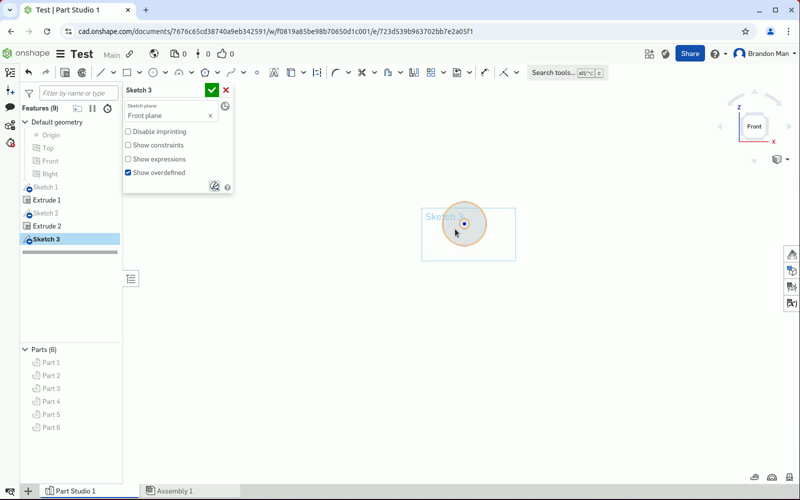
scroll(6)
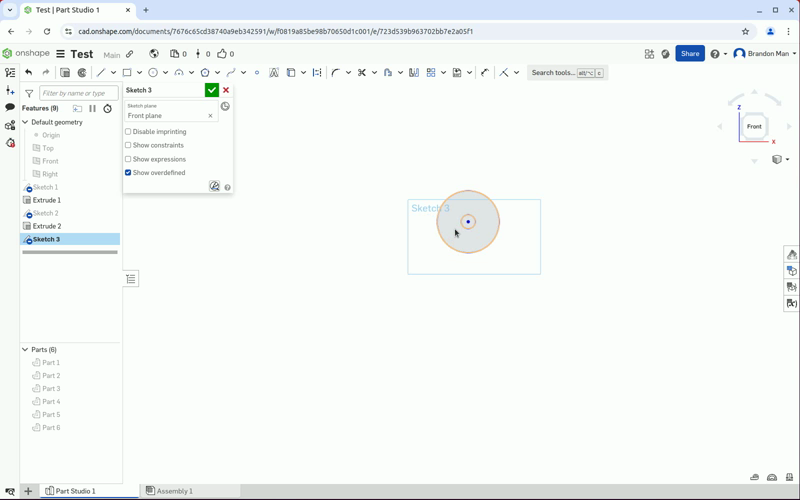
scroll(6)
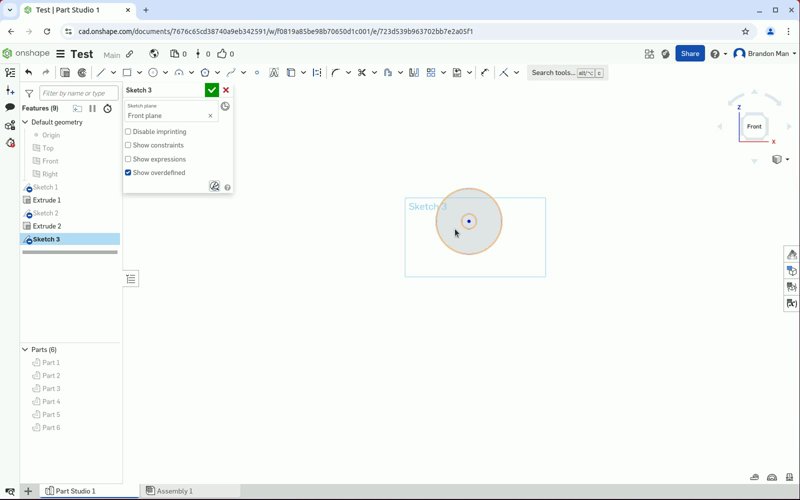
scroll(6)
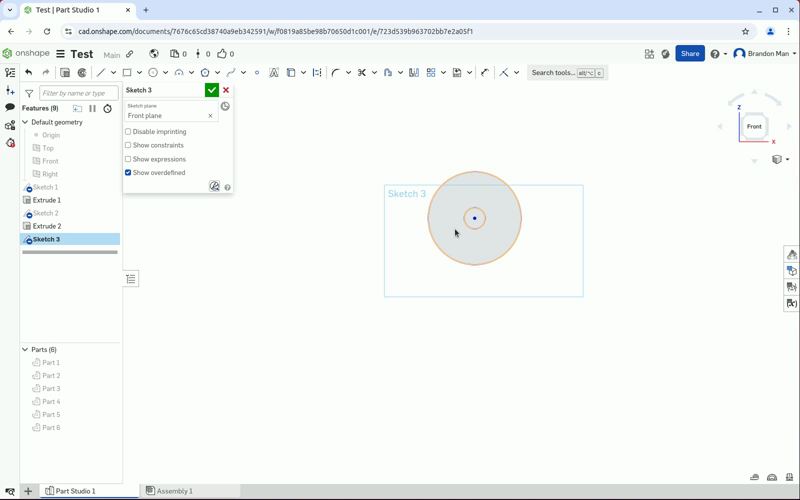
scroll(6)
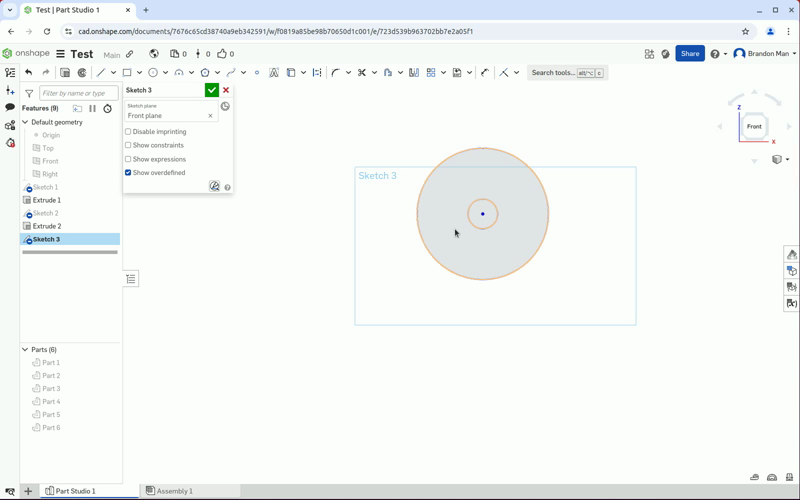
scroll(6)
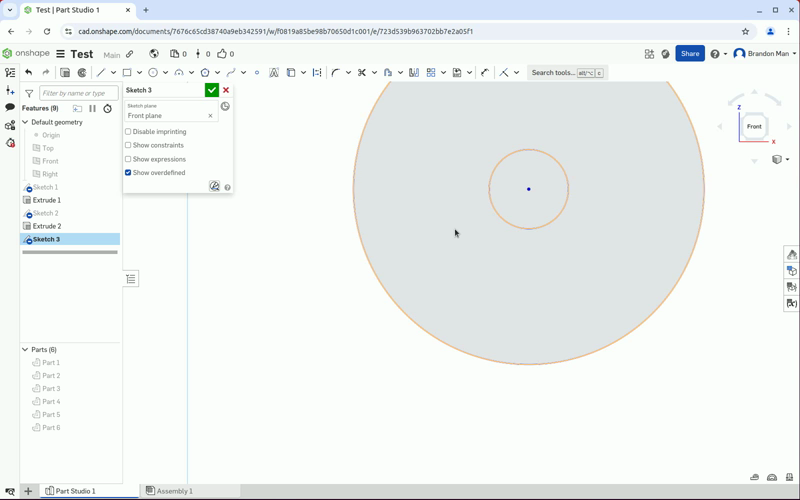
click(455, 228)
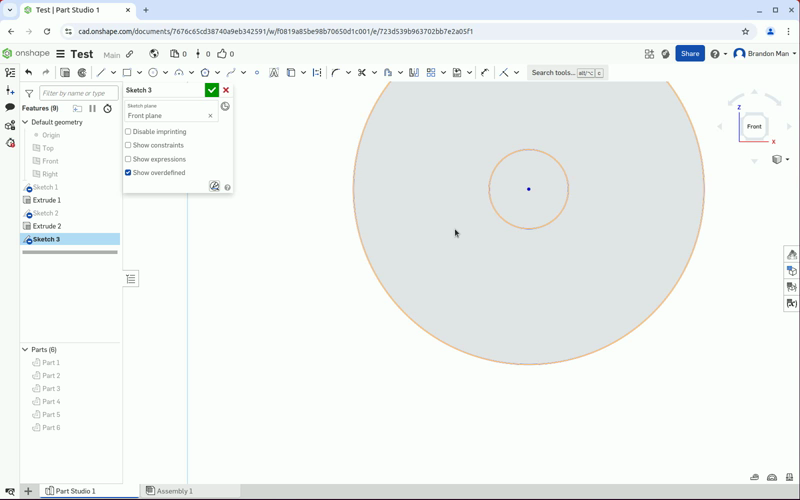
scroll(-6)
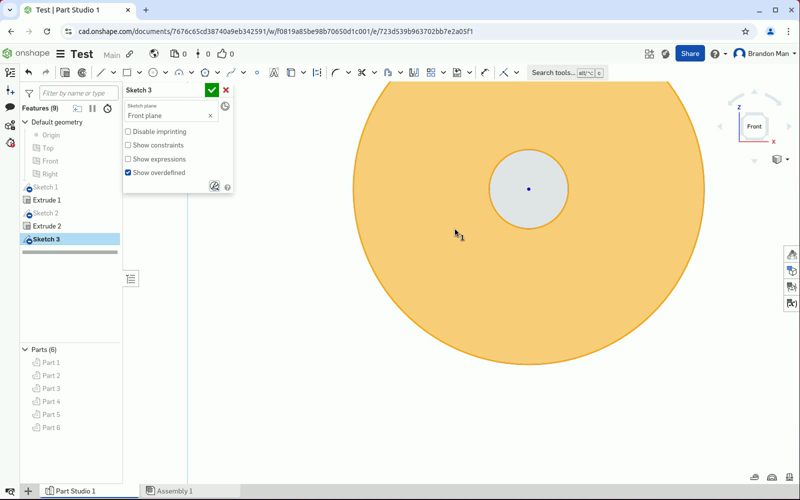
scroll(-6)
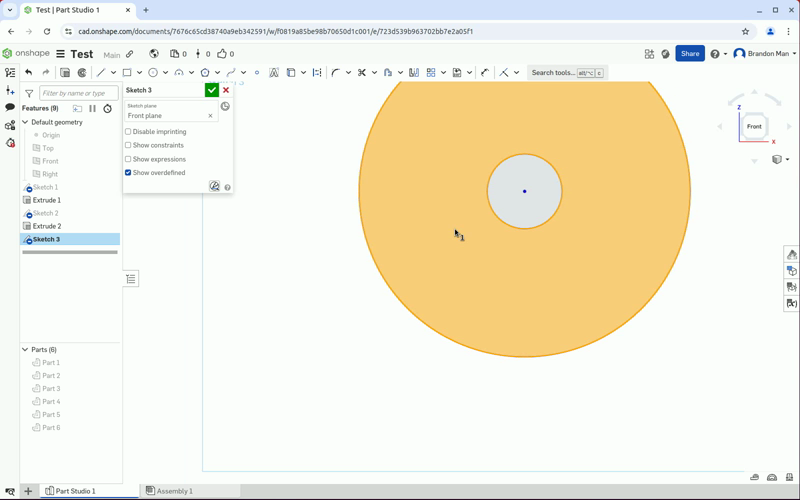
scroll(-6)
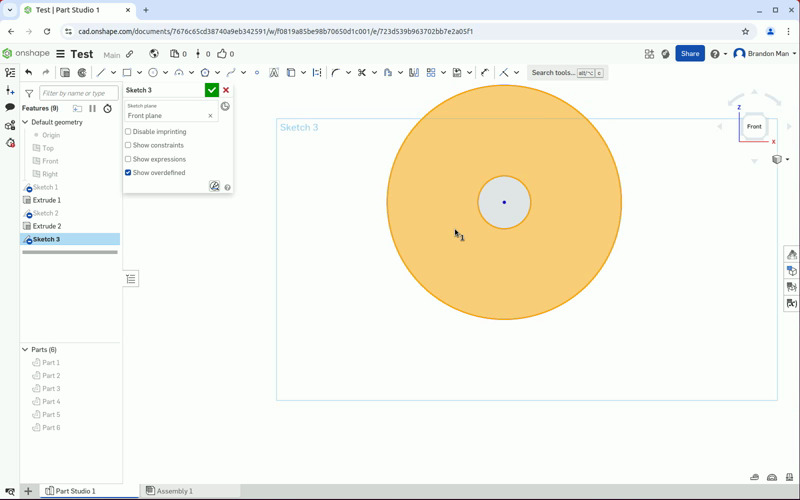
scroll(-6)
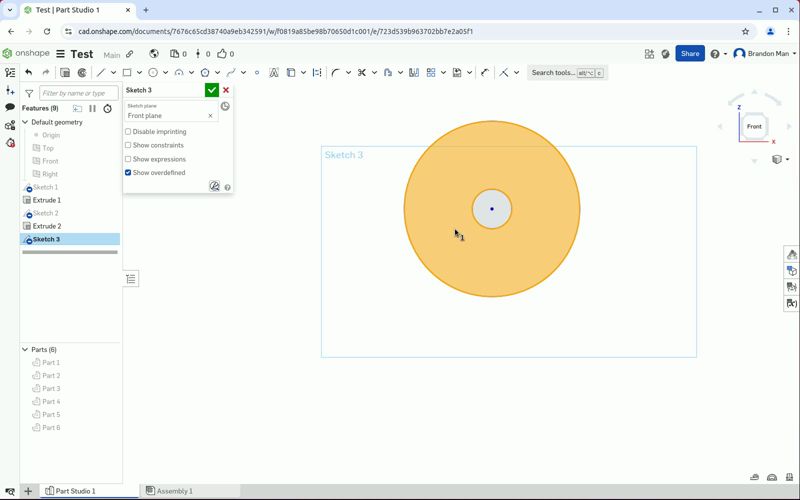
scroll(-6)
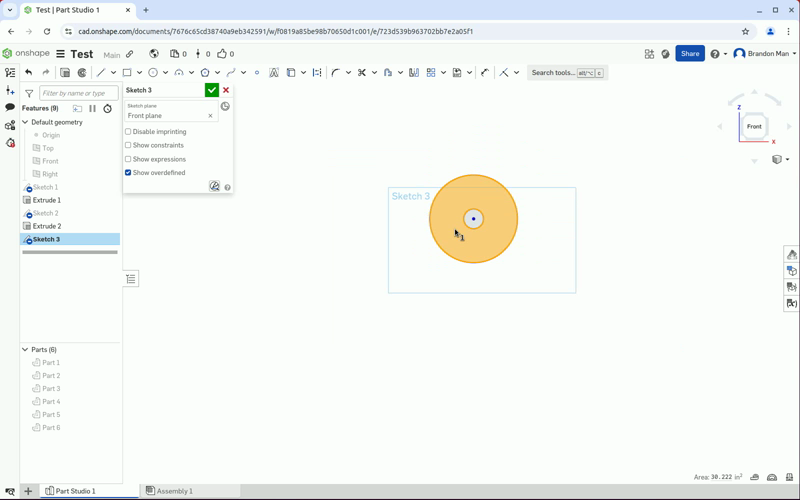
scroll(-6)
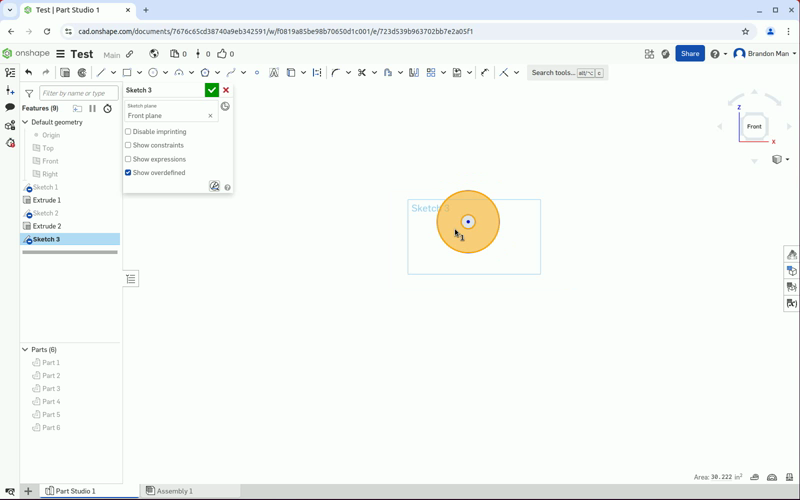
scroll(-6)
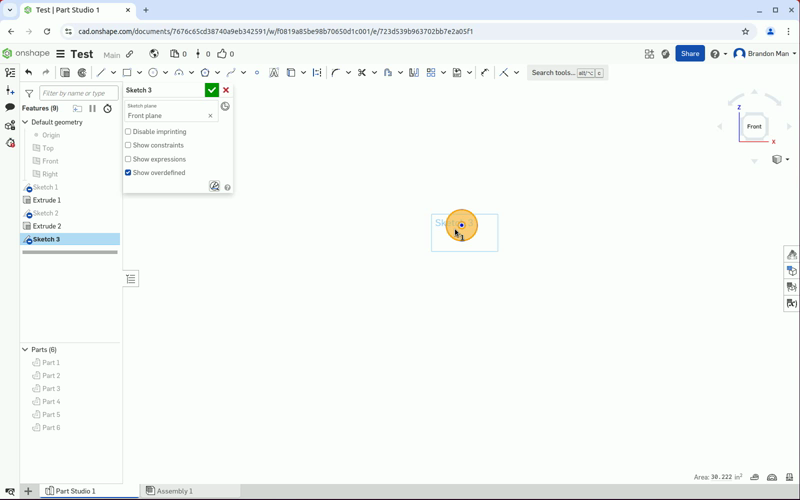
mouse_move(73, 352)
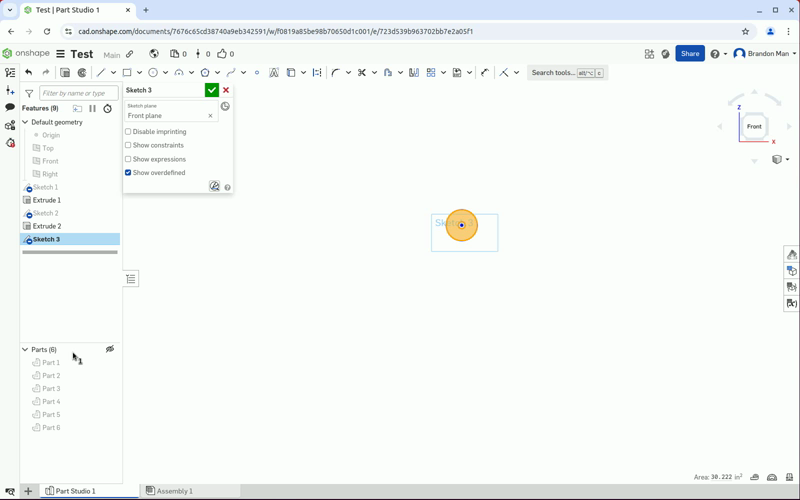
key(shift+y)
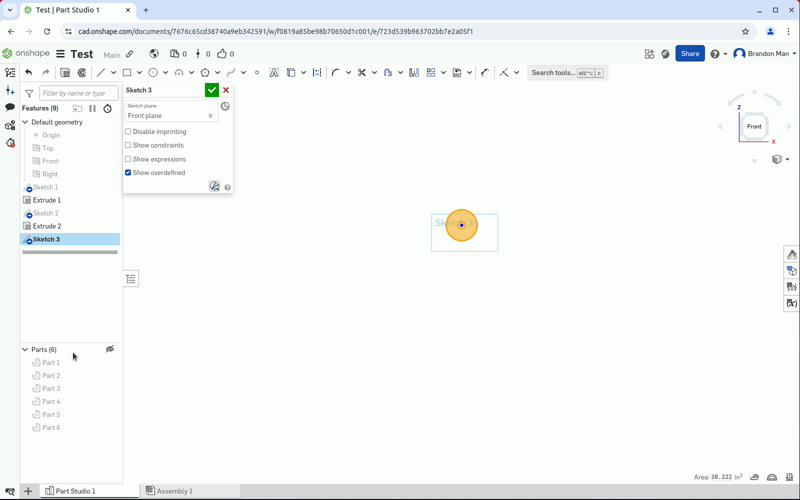
key(shift+e)
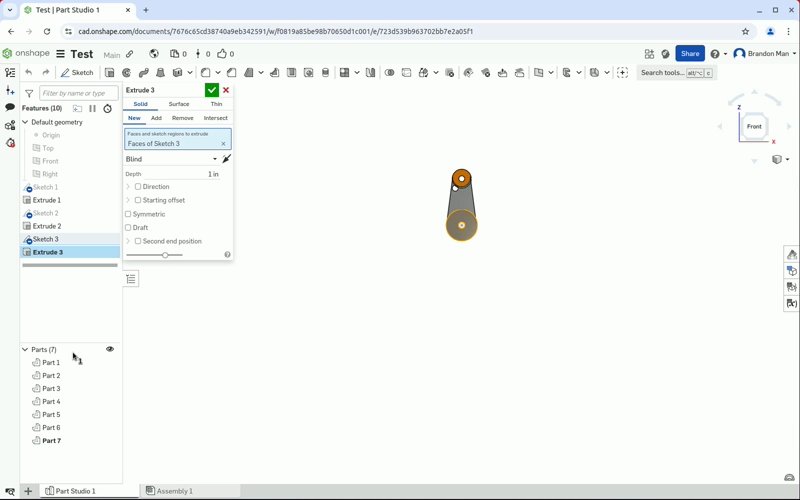
mouse_move(143, 106)
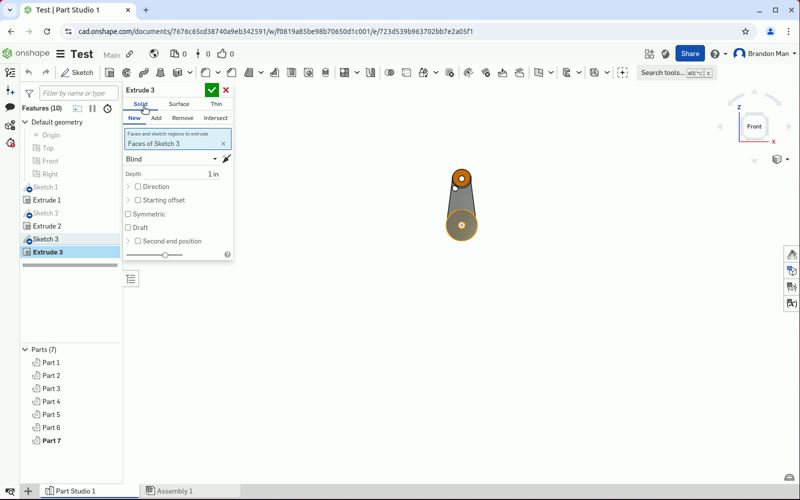
click(143, 106)
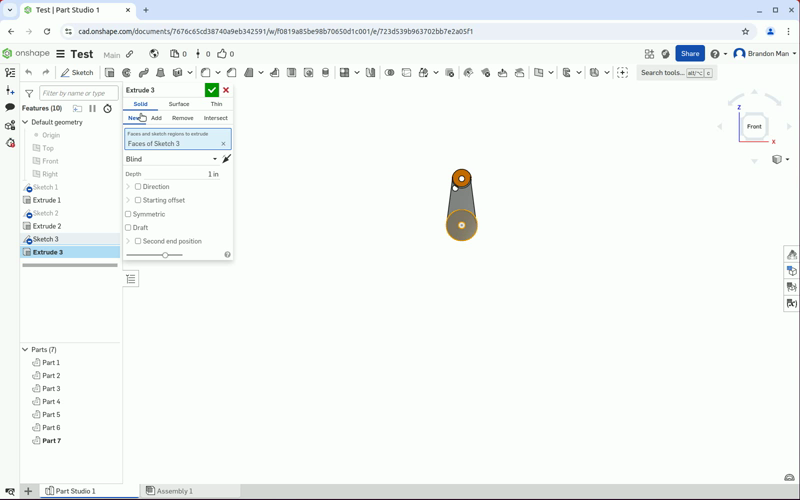
mouse_move(137, 120)
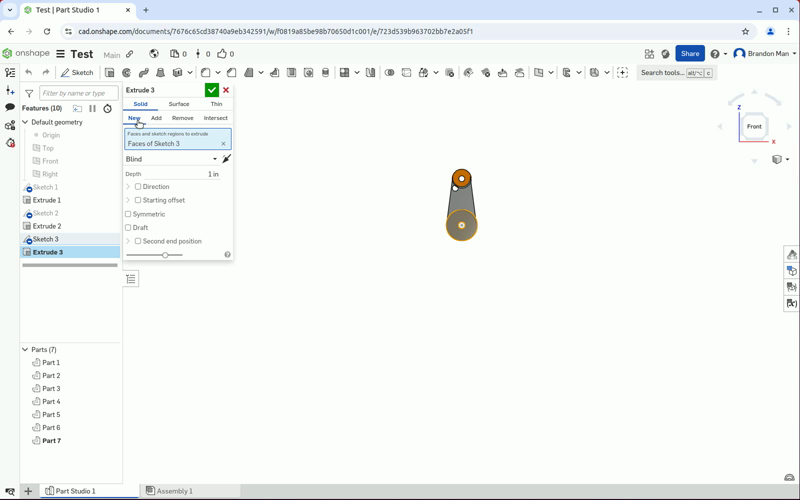
click(137, 120)
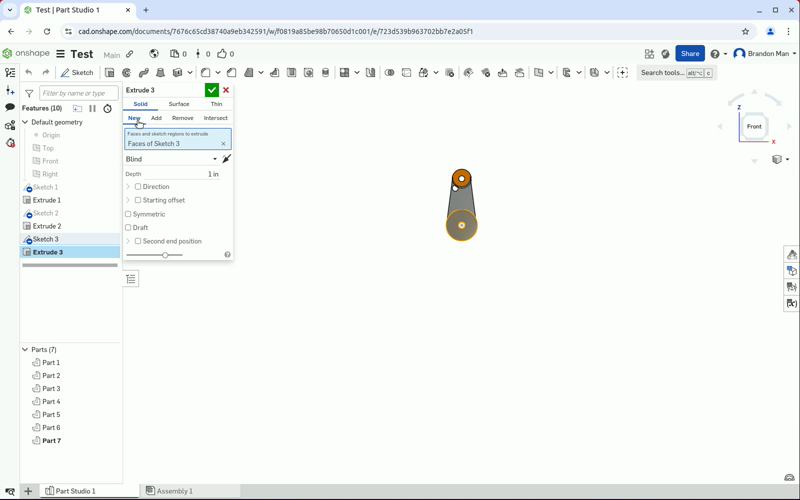
key(tab, 4)
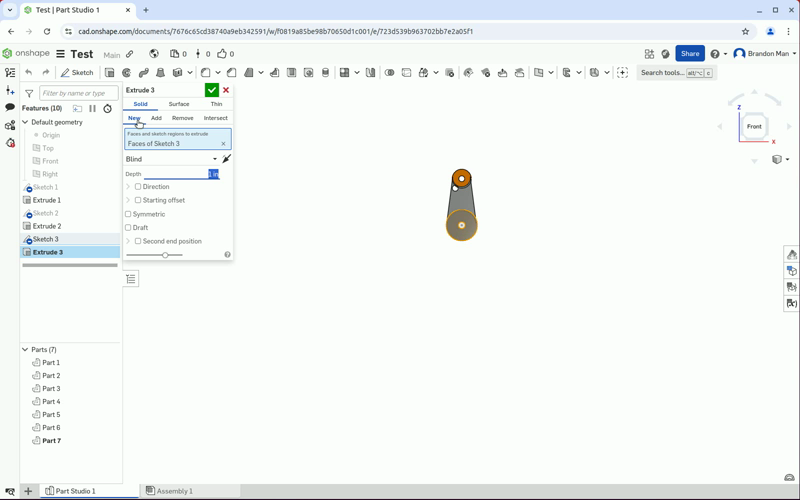
text(0.481)
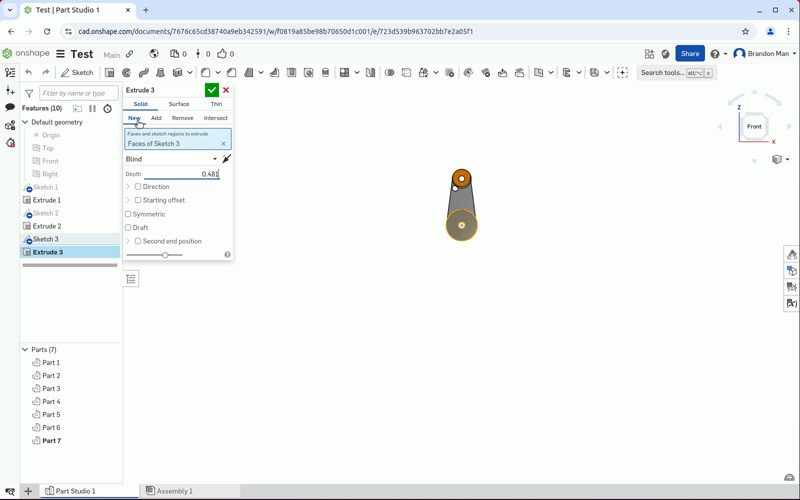
key(enter)
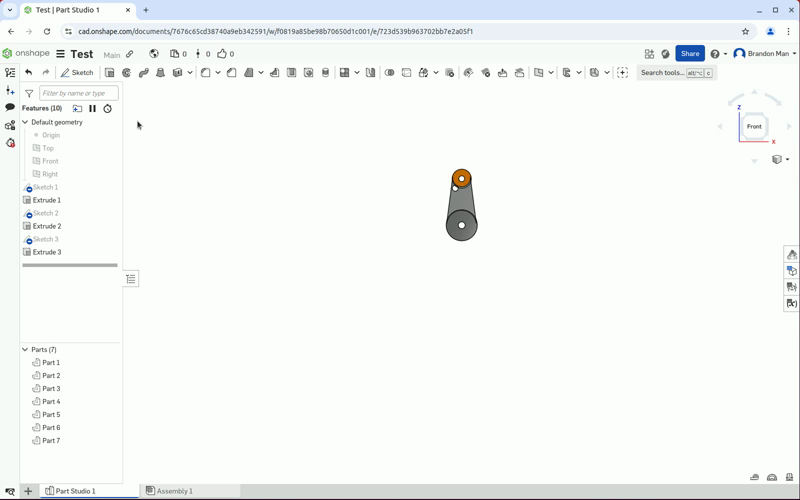
key(shift+h)
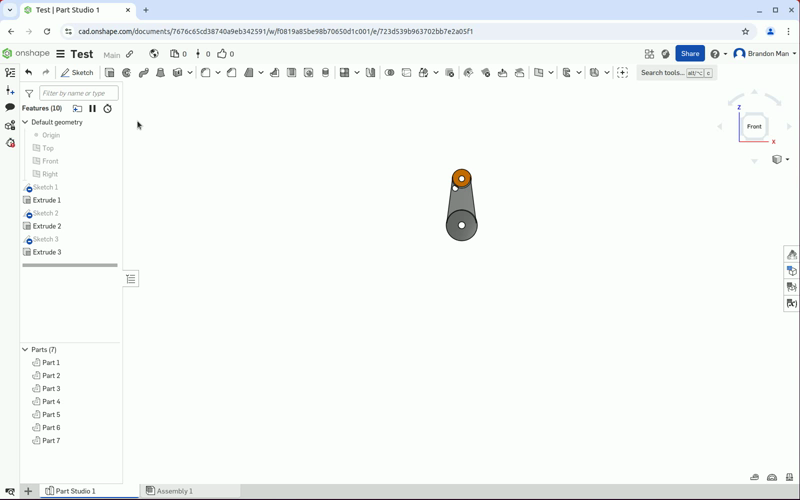
key(shift+h)
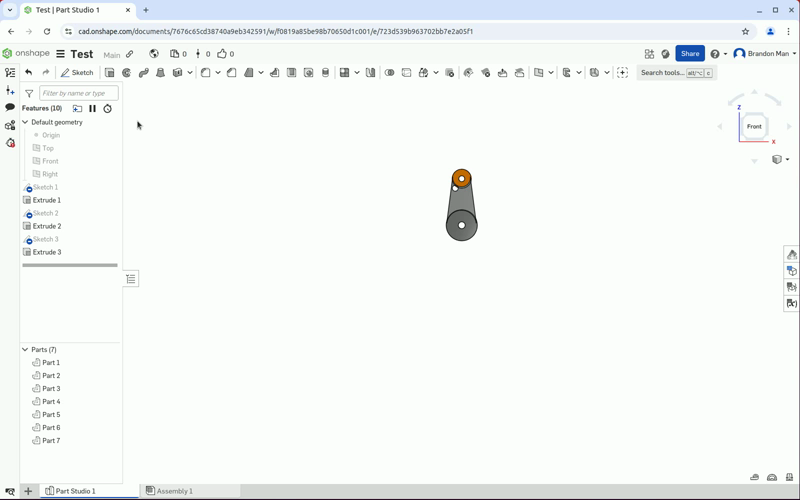
mouse_move(73, 189)
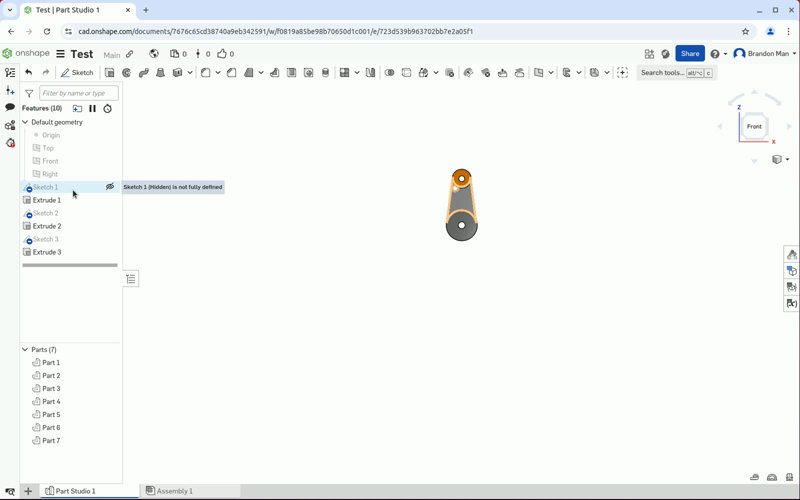
click(73, 189)
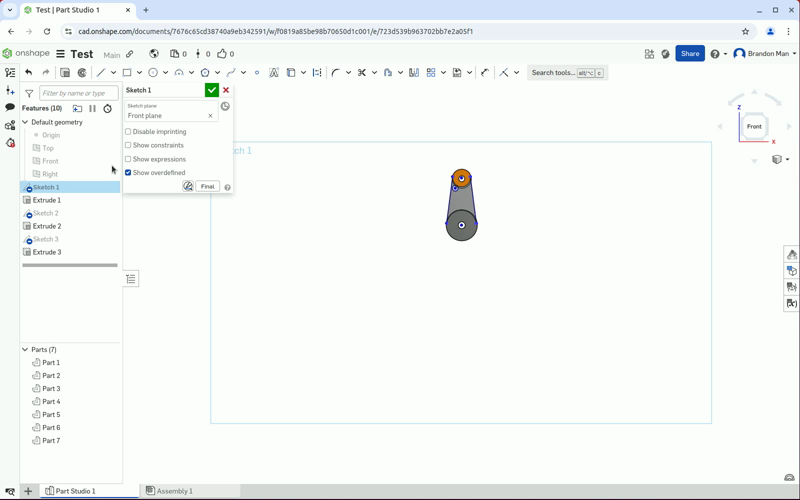
mouse_move(229, 92)
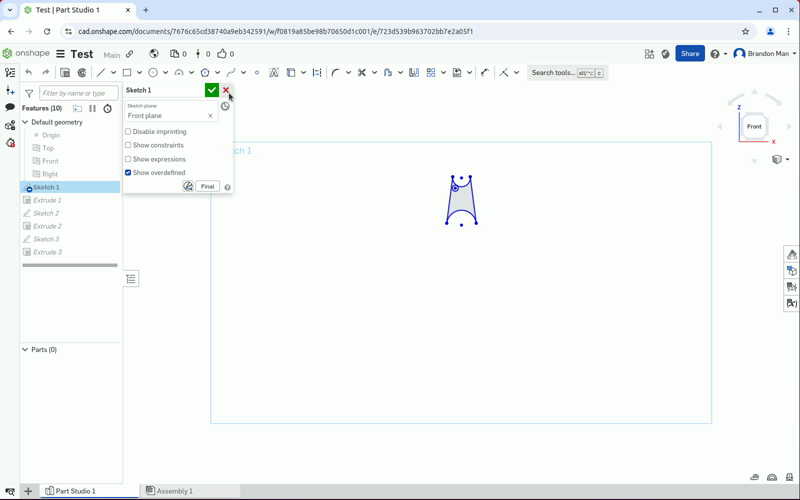
click(229, 92)
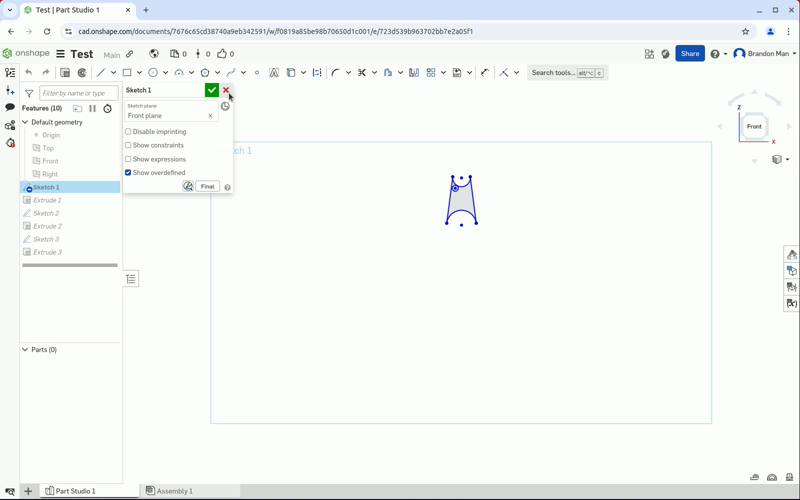
key(shift+s)
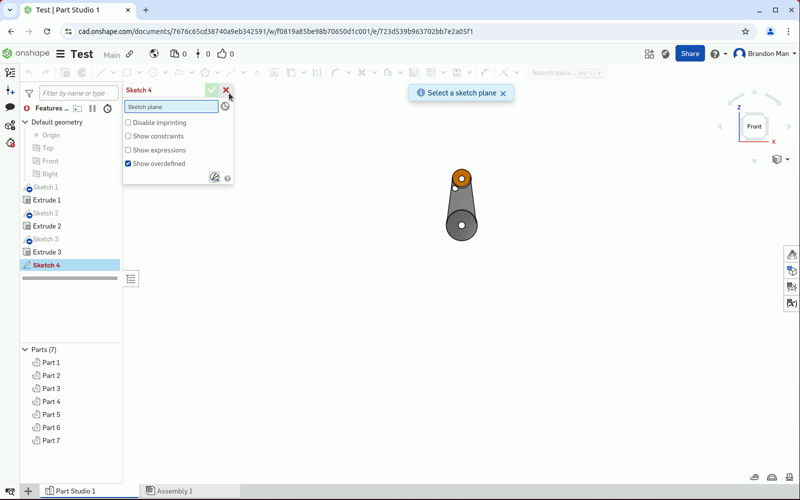
mouse_move(73, 163)
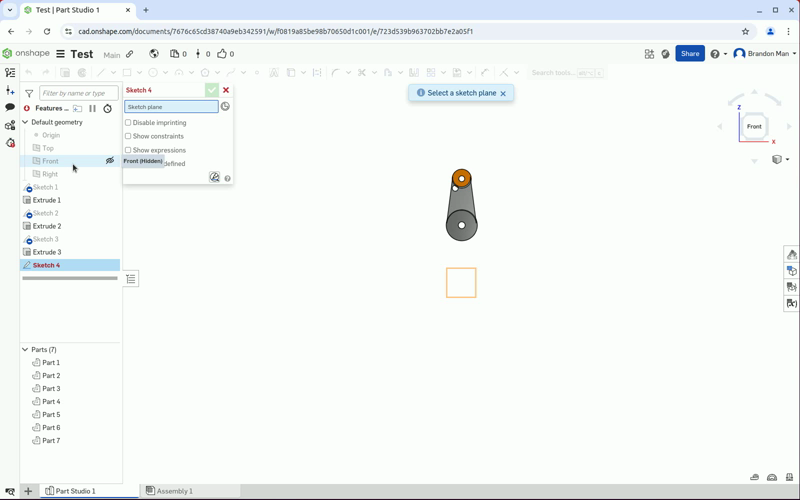
click(73, 163)
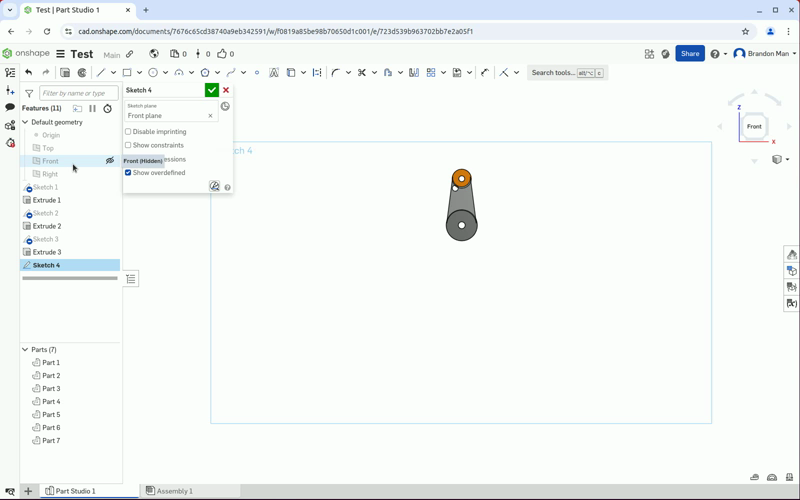
mouse_move(73, 352)
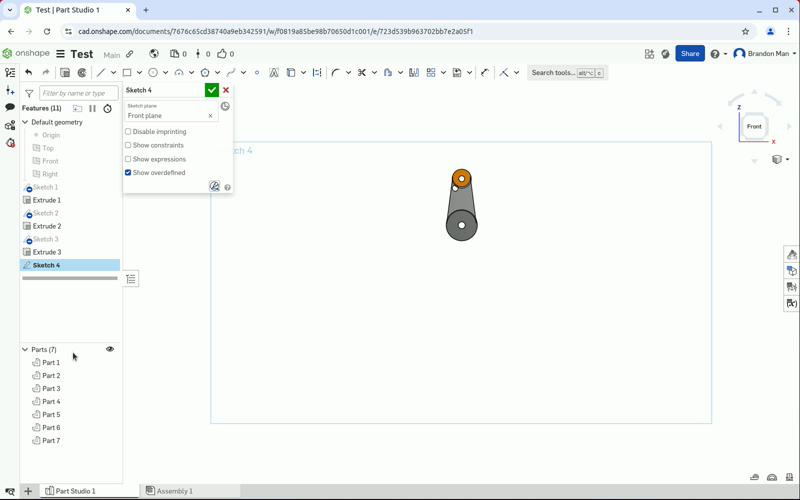
key(y)
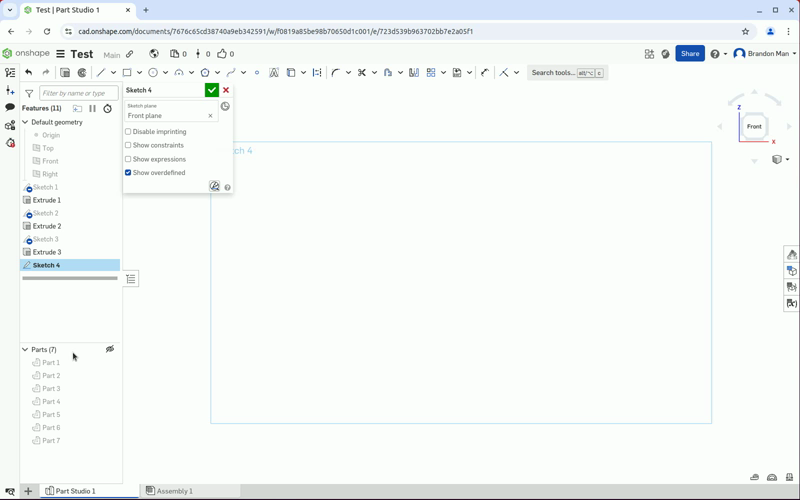
key(l)
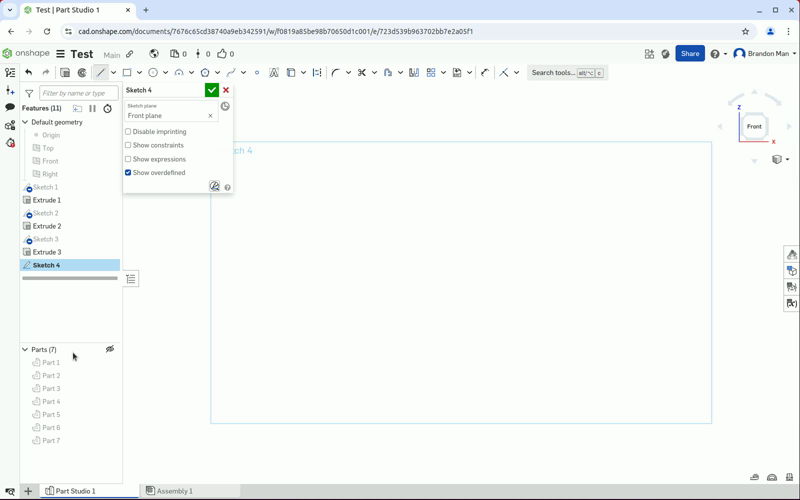
key_down(shift)
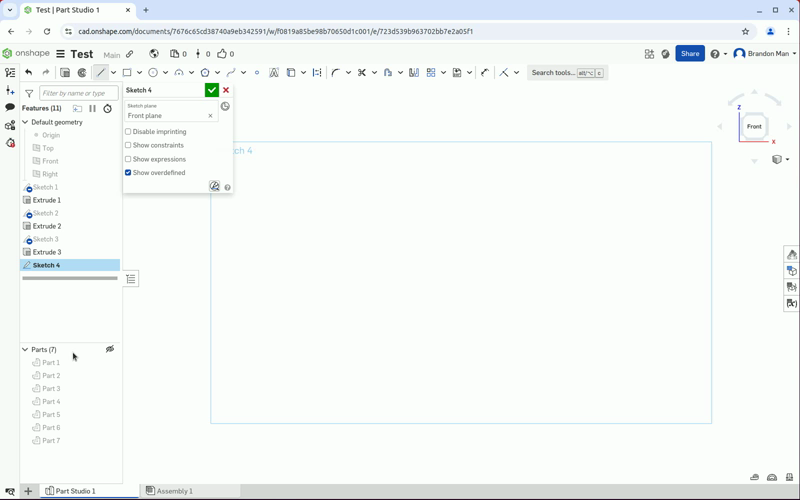
mouse_move(446, 226)
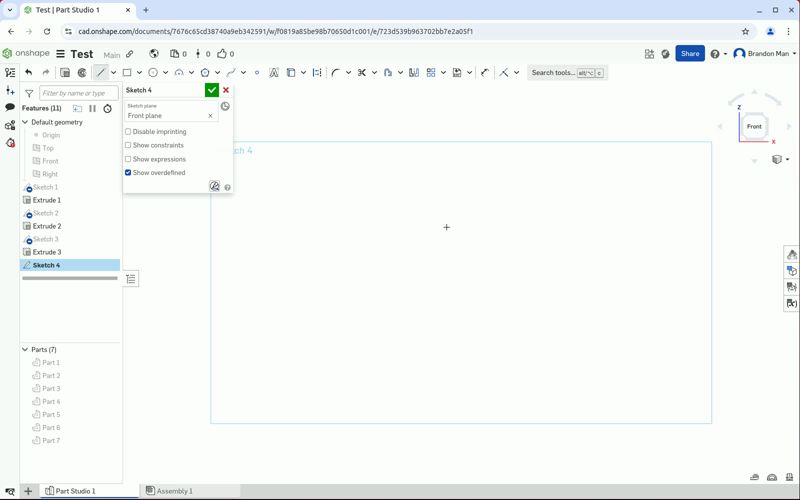
click(446, 226)
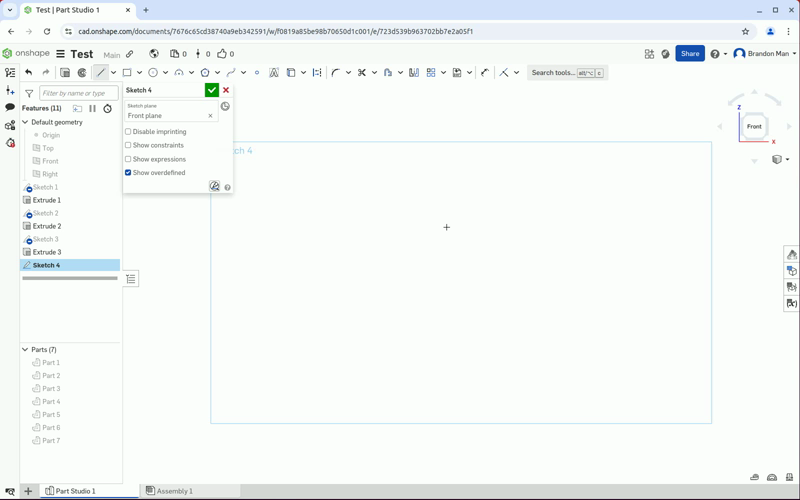
key_up(shift)
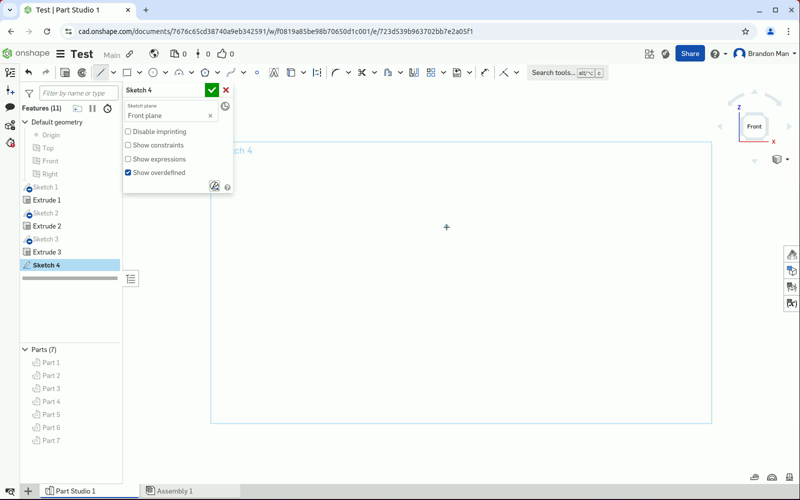
key_down(shift)
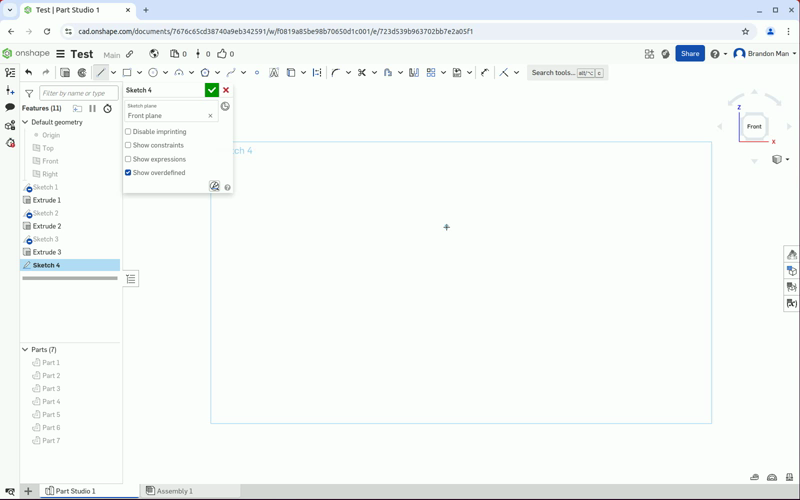
mouse_move(476, 226)
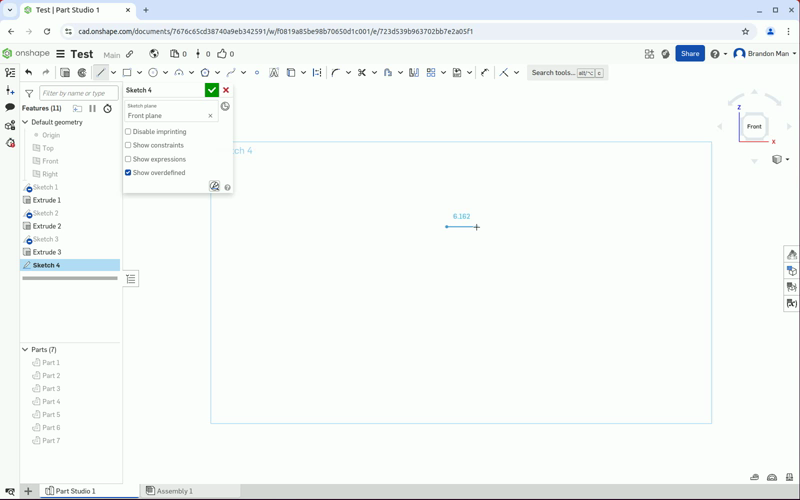
mouse_move(452, 284)
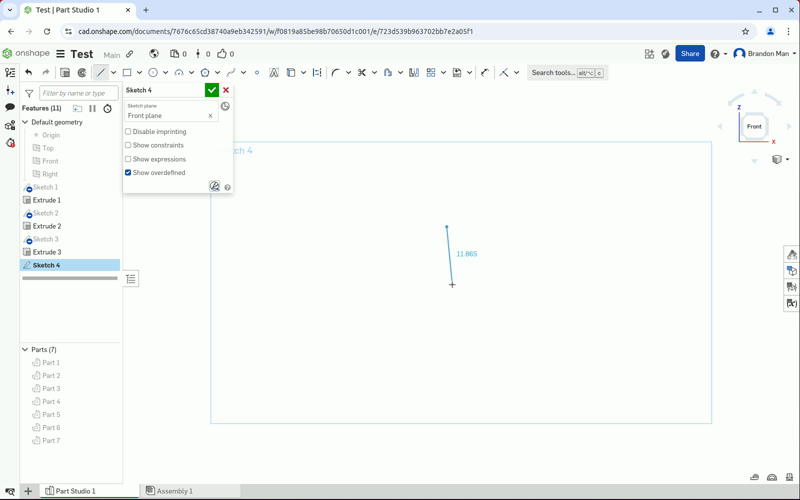
click(452, 284)
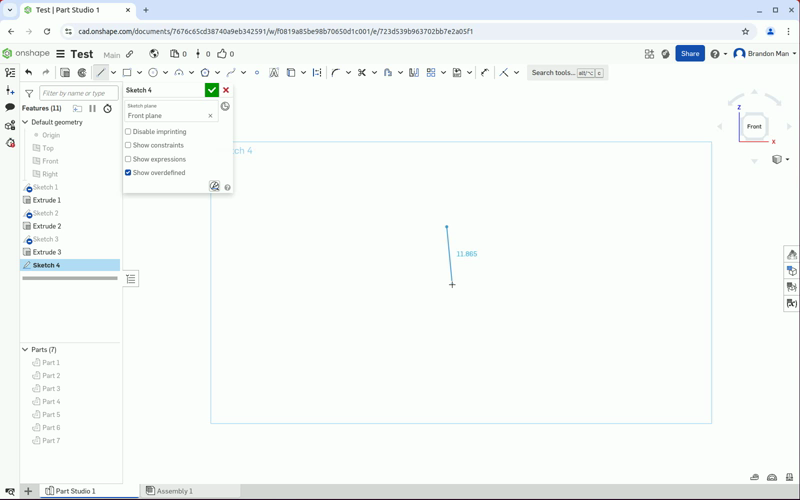
key_up(shift)
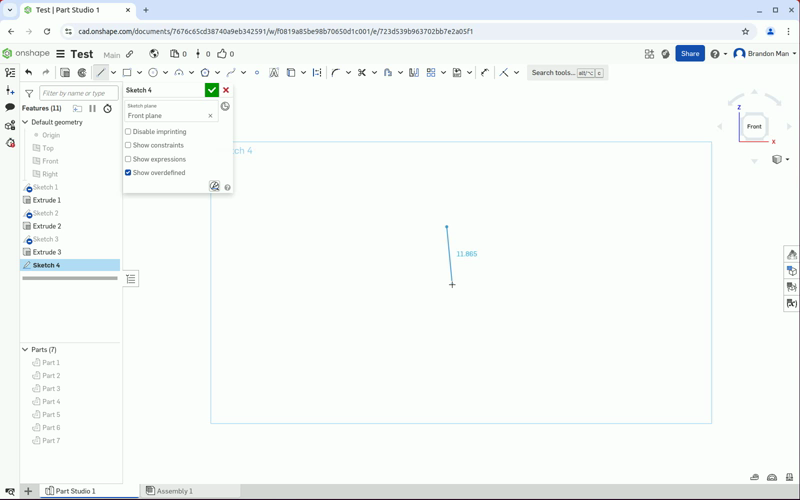
key(esc)
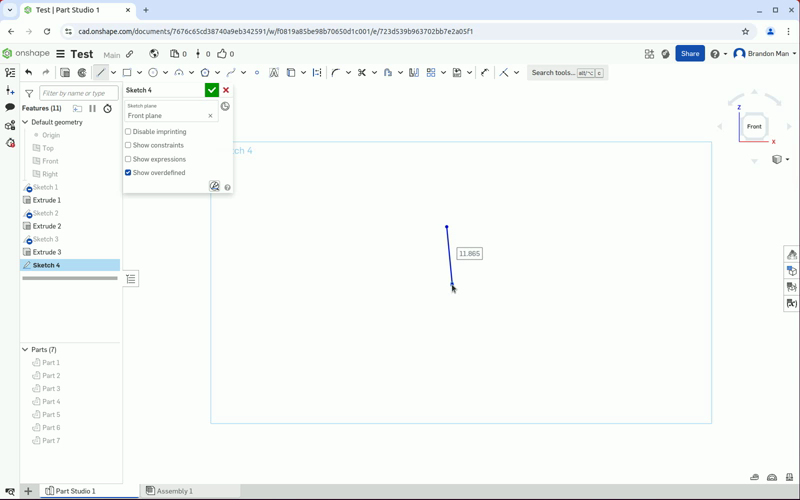
key(a)
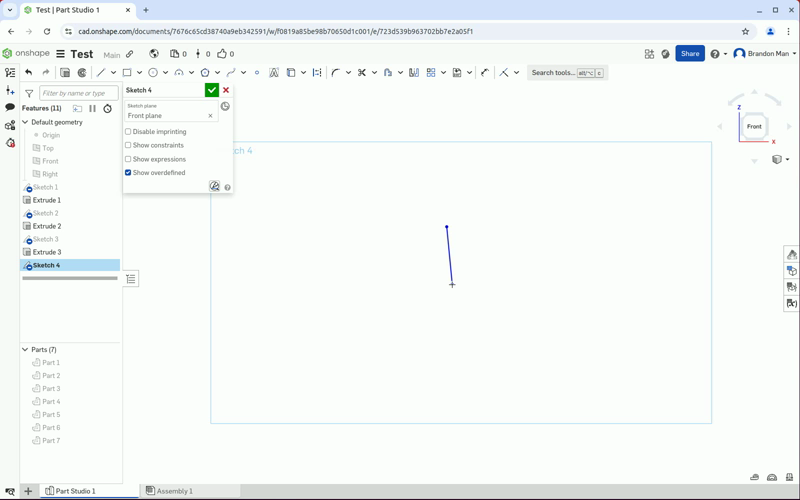
mouse_move(452, 284)
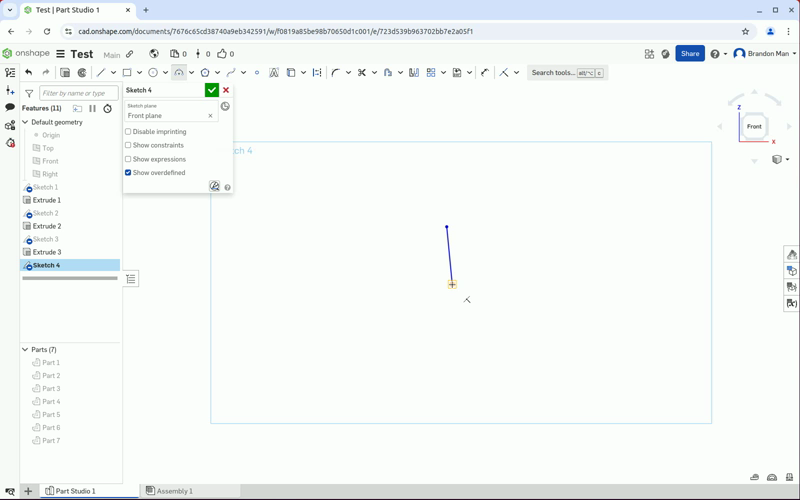
click(452, 284)
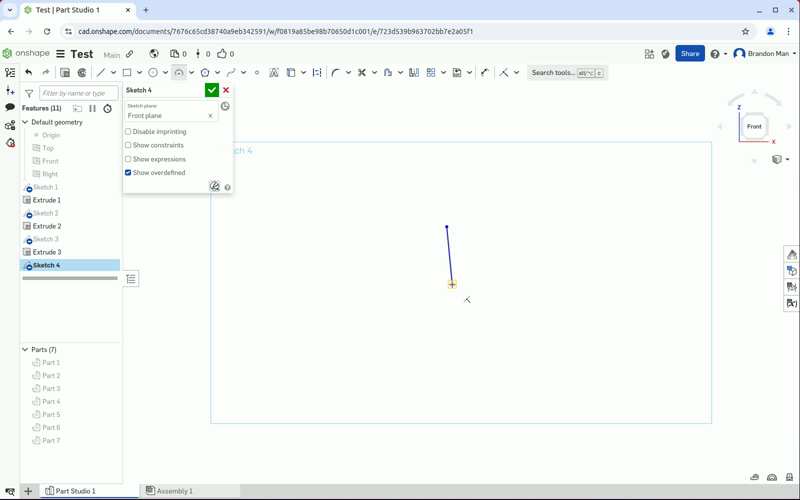
key_down(shift)
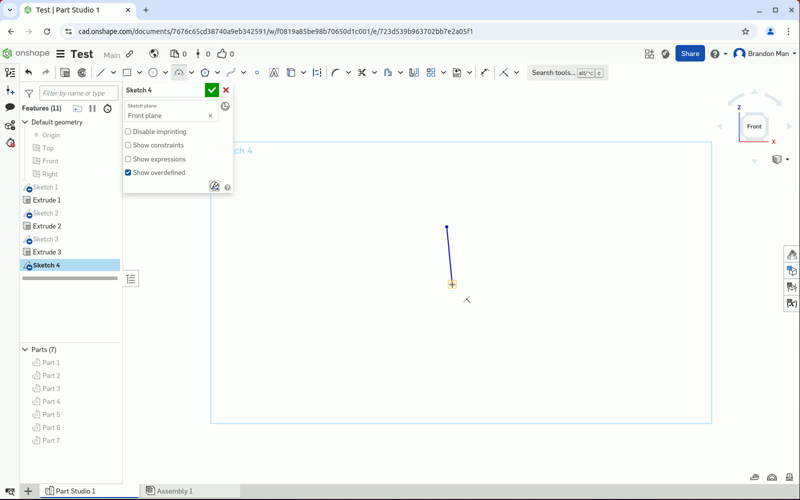
mouse_move(461, 291)
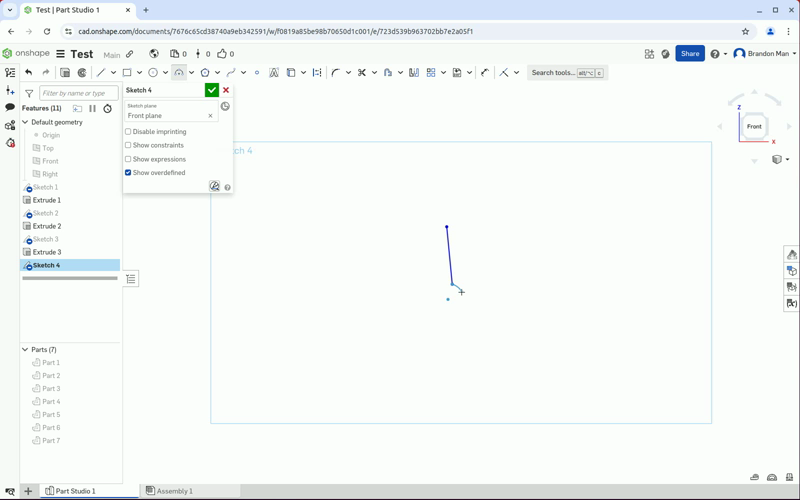
click(461, 291)
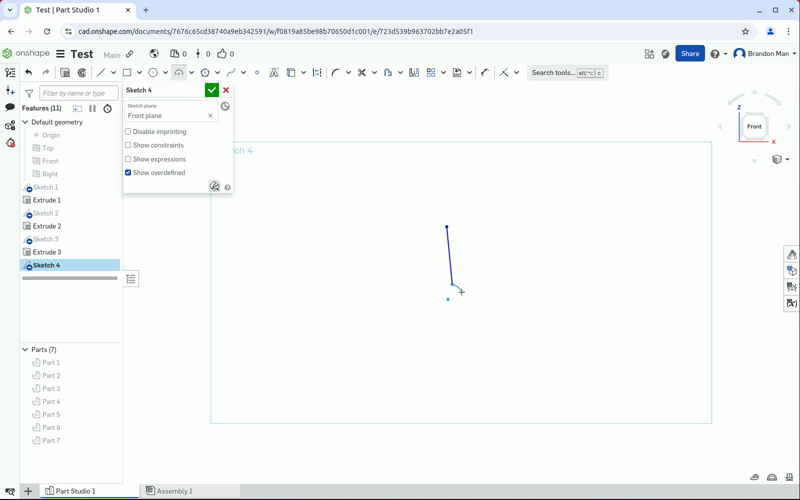
mouse_move(466, 276)
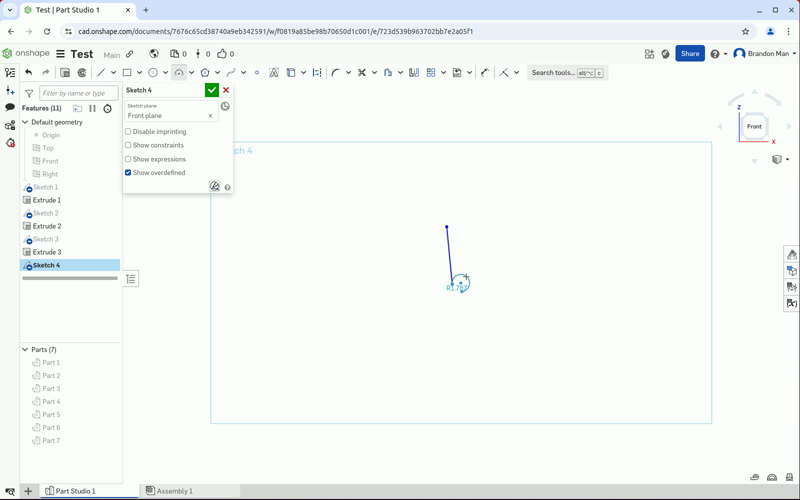
click(466, 276)
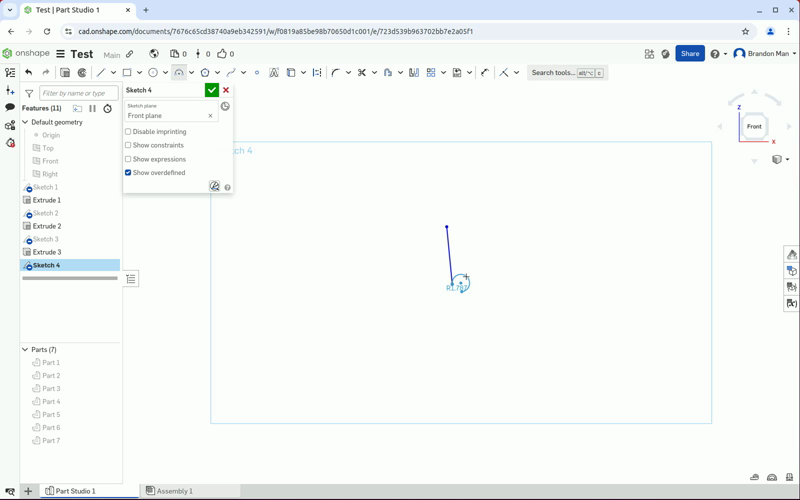
key_up(shift)
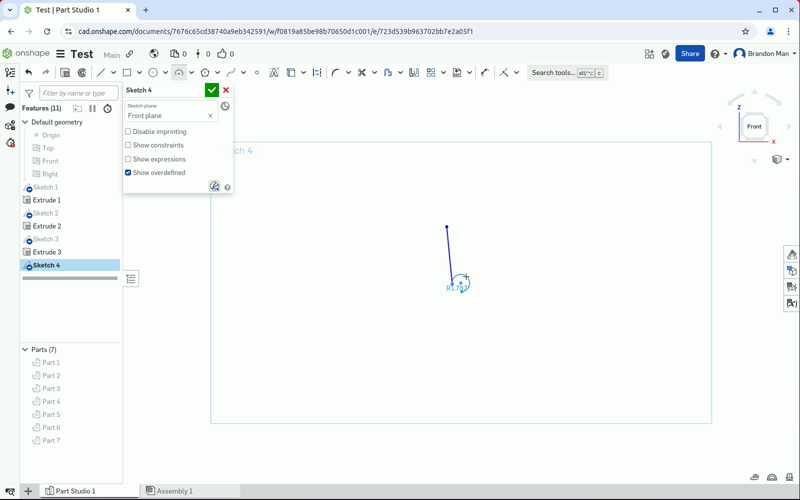
key(esc)
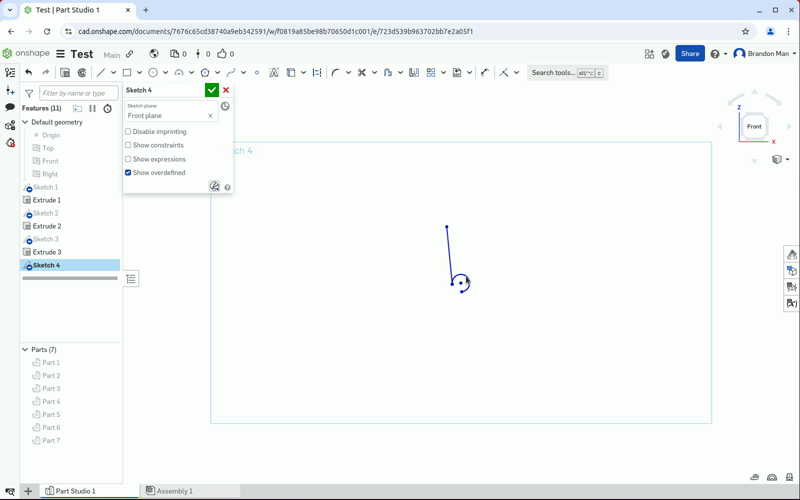
key(l)
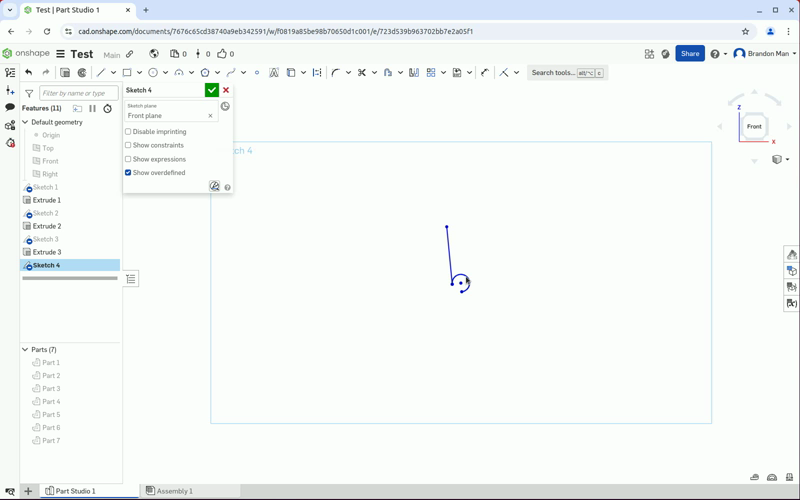
mouse_move(461, 291)
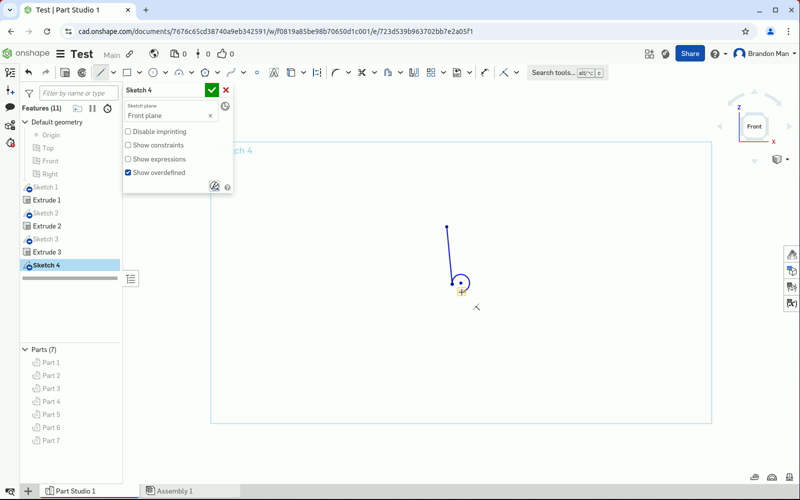
click(461, 291)
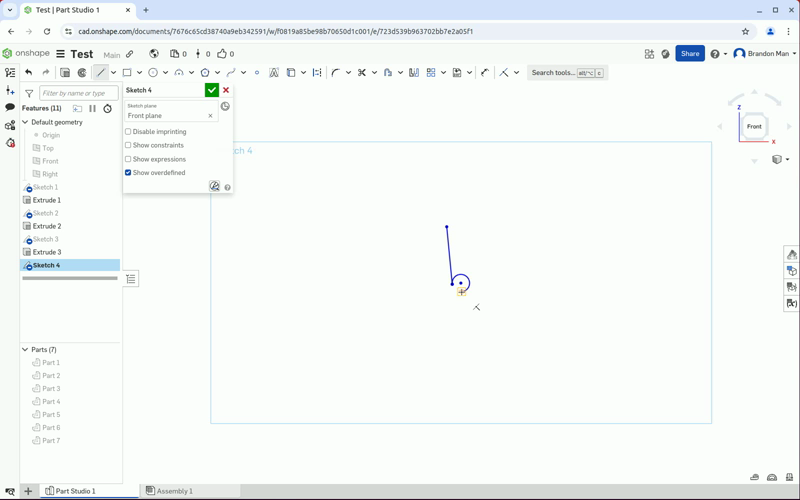
key_down(shift)
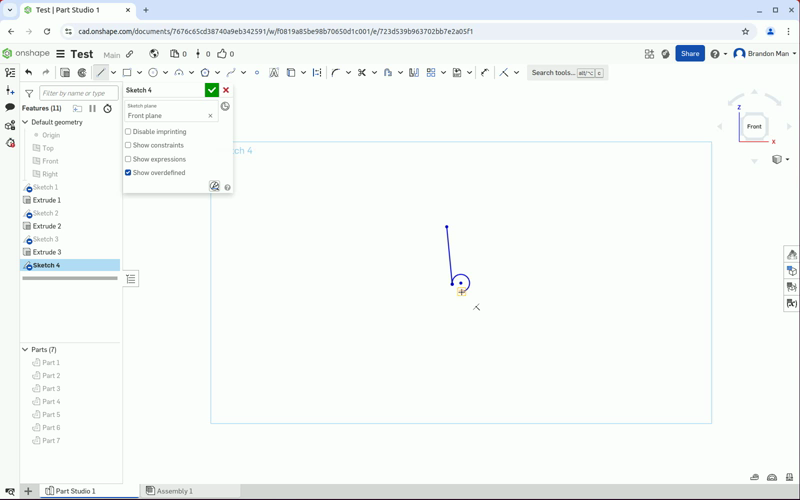
mouse_move(491, 291)
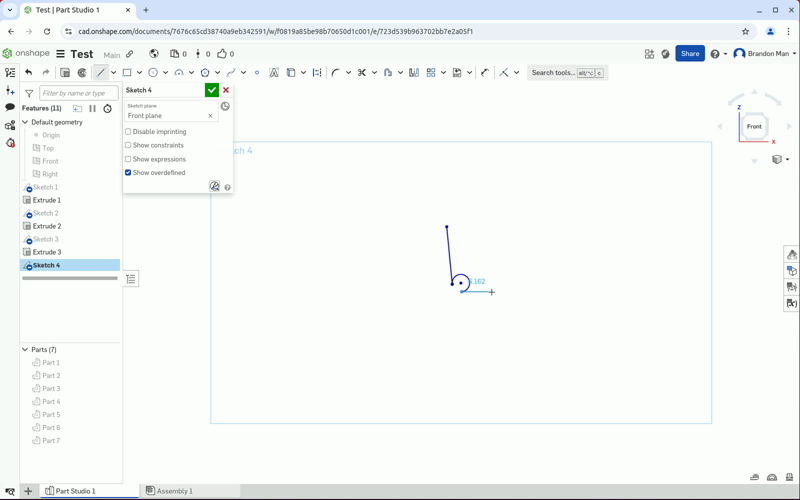
mouse_move(502, 290)
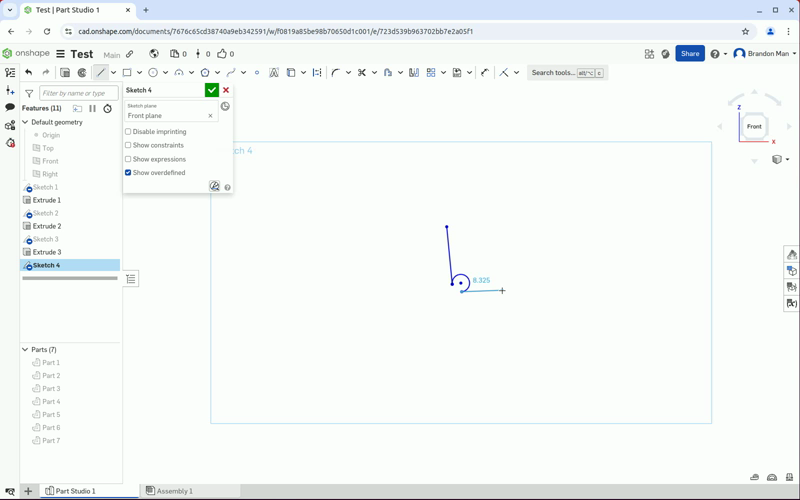
click(502, 290)
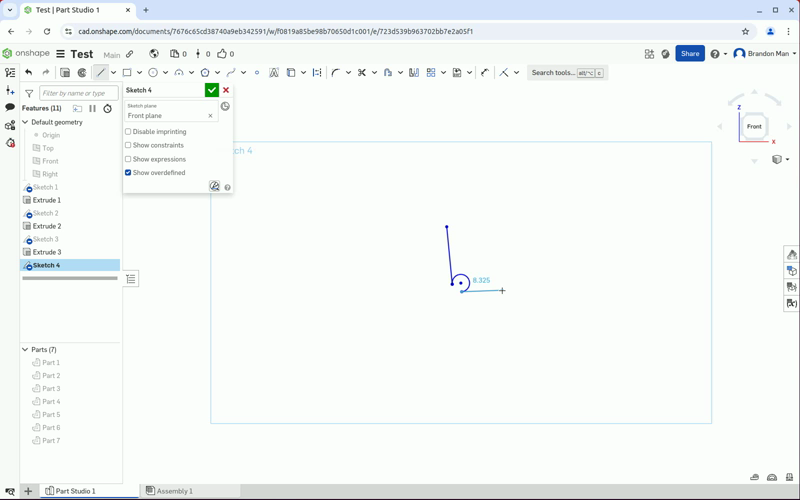
key_up(shift)
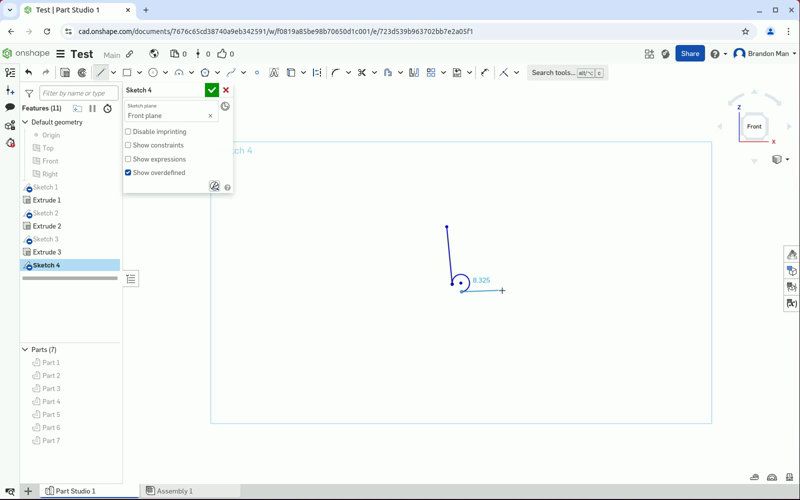
key(esc)
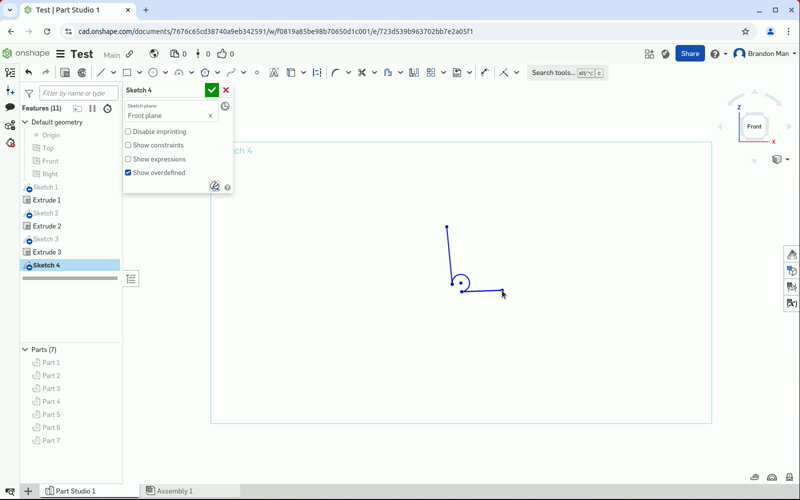
key(a)
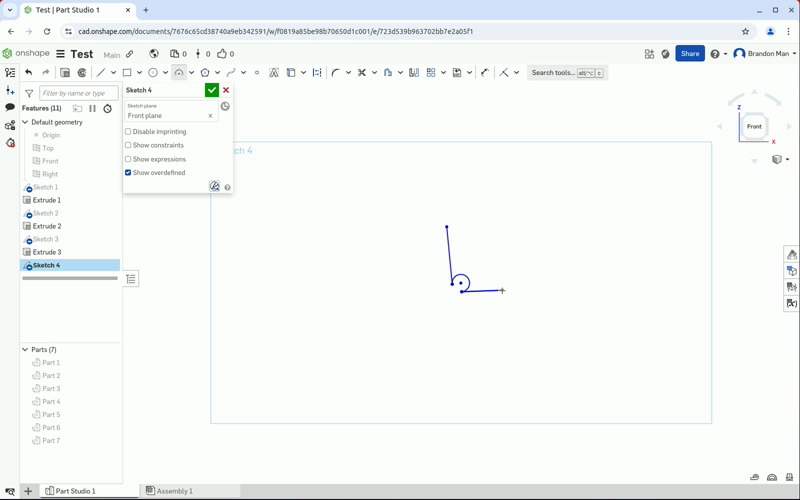
mouse_move(502, 290)
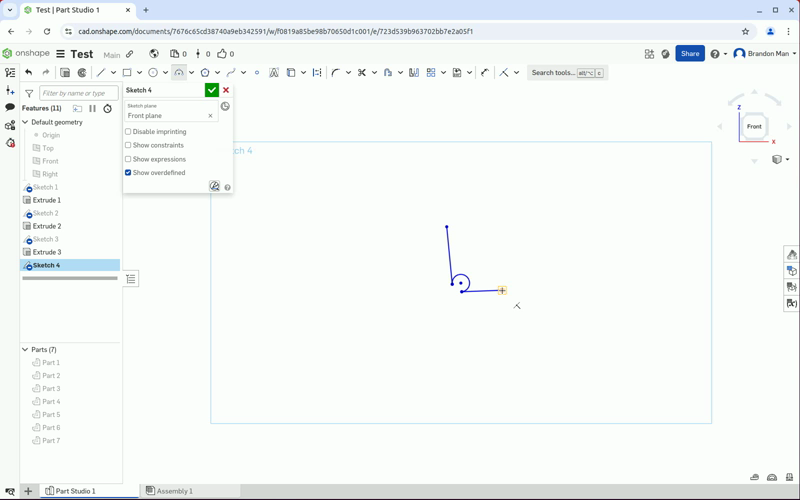
click(502, 290)
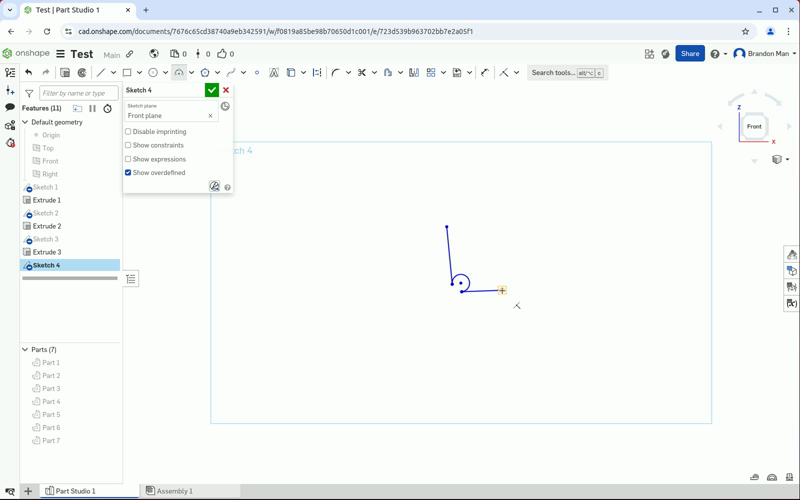
key_down(shift)
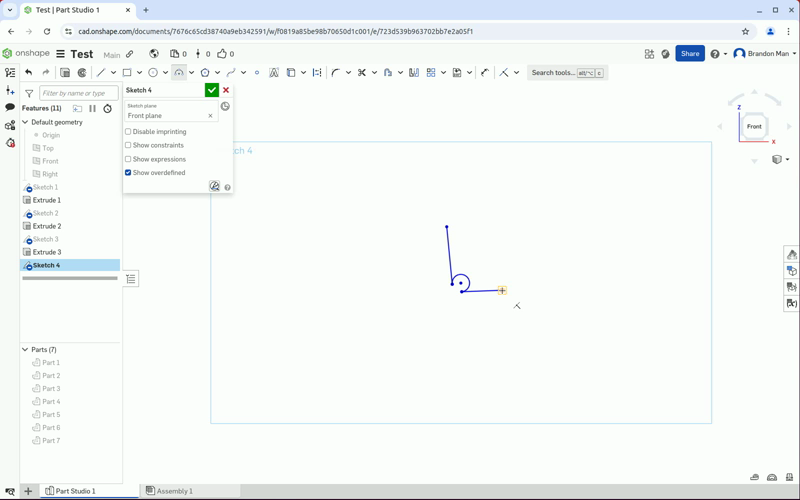
mouse_move(502, 276)
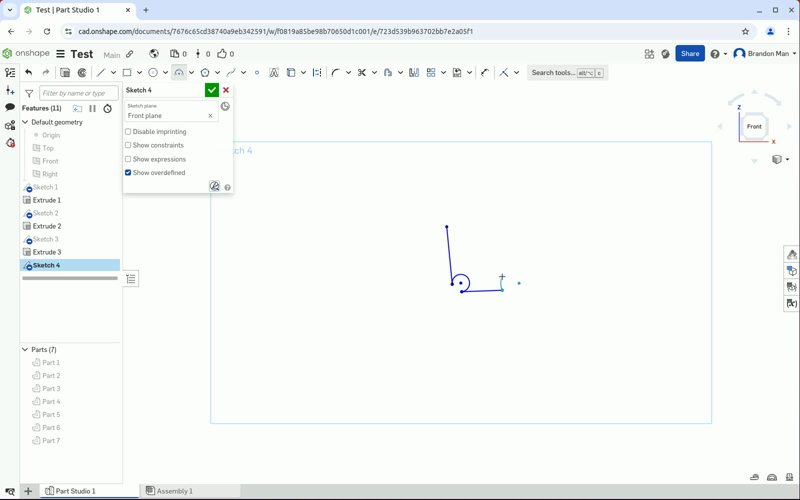
click(502, 276)
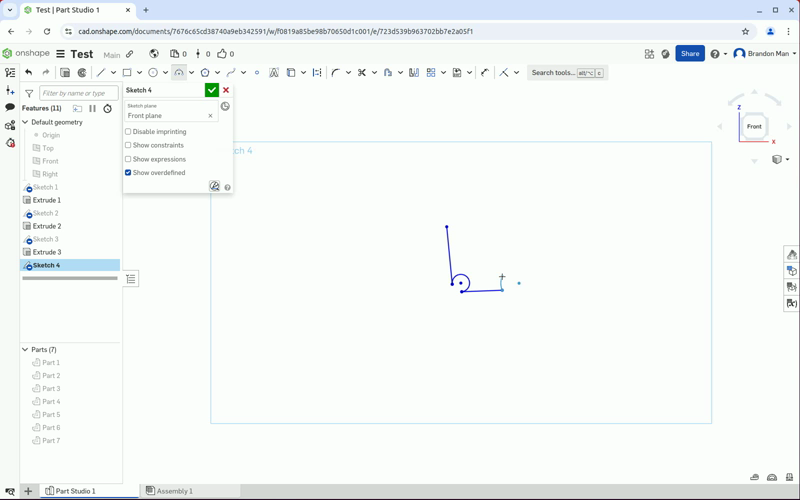
mouse_move(494, 282)
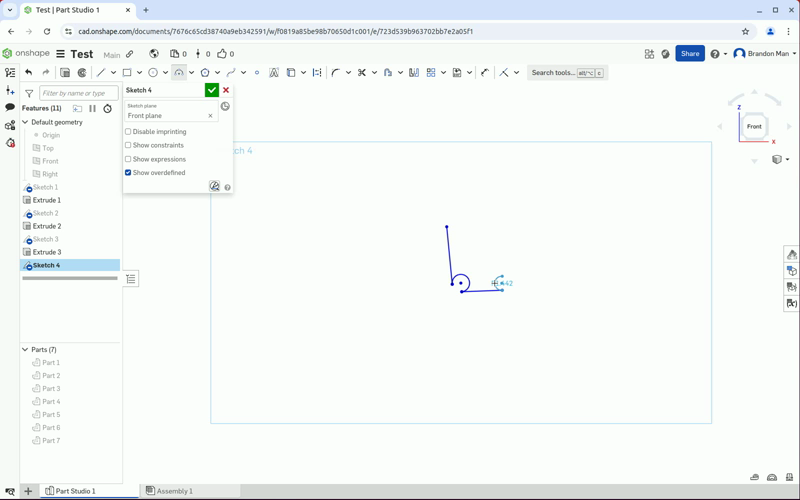
click(494, 282)
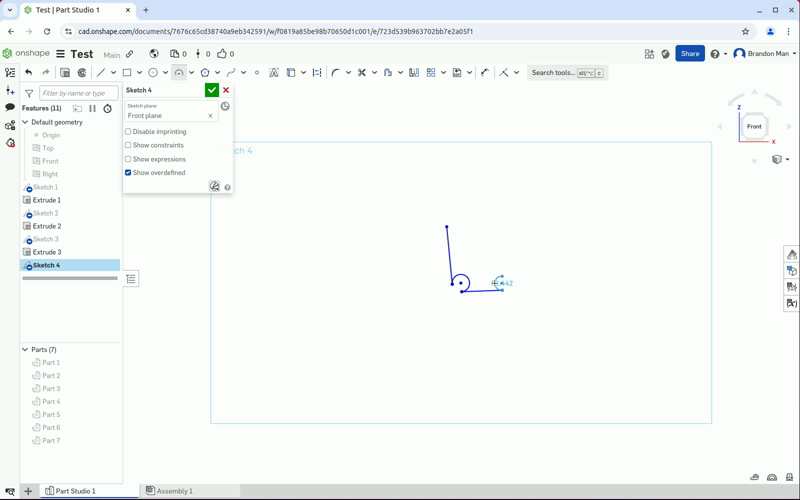
key_up(shift)
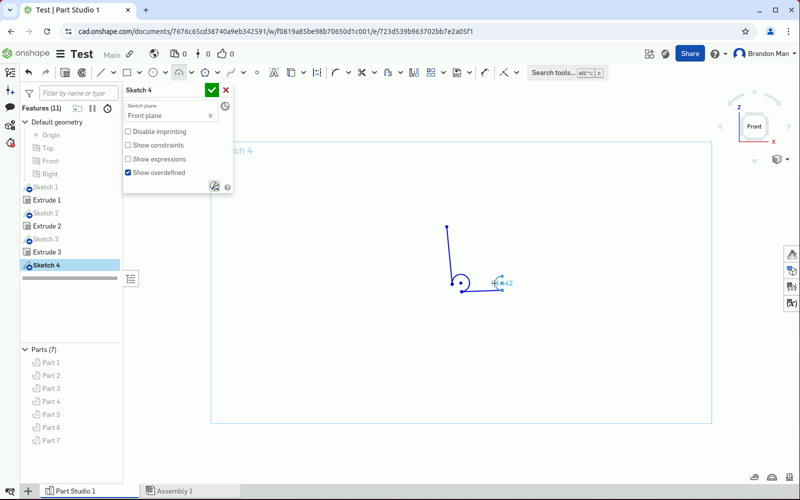
key(esc)
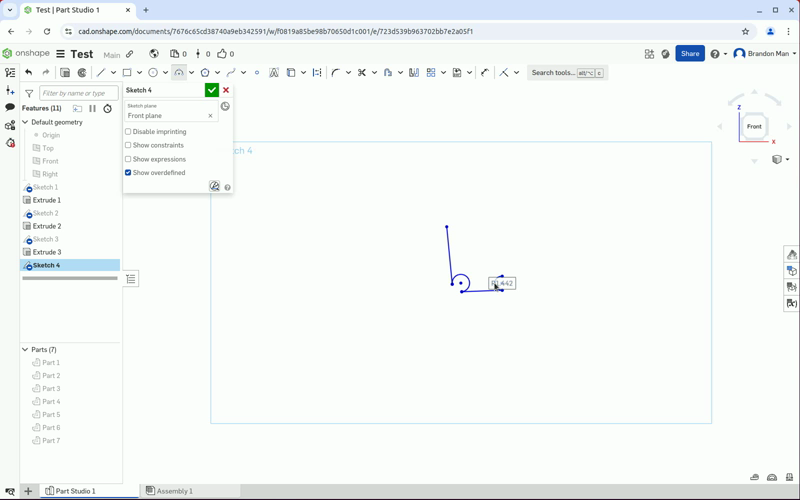
key(l)
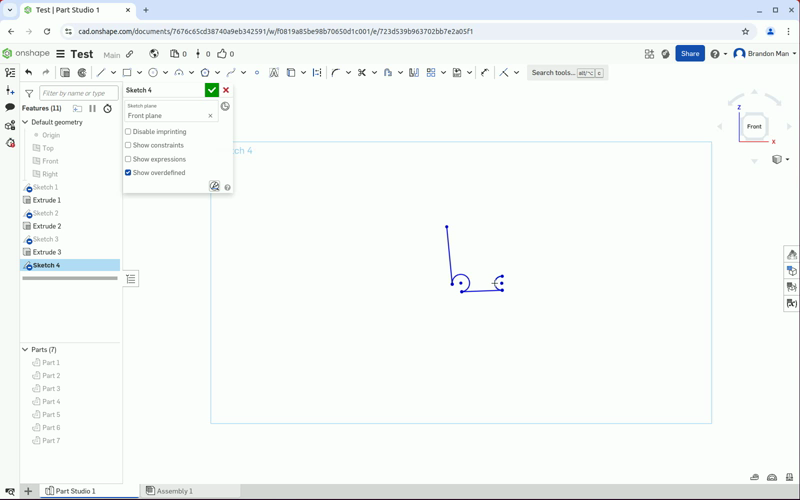
mouse_move(502, 276)
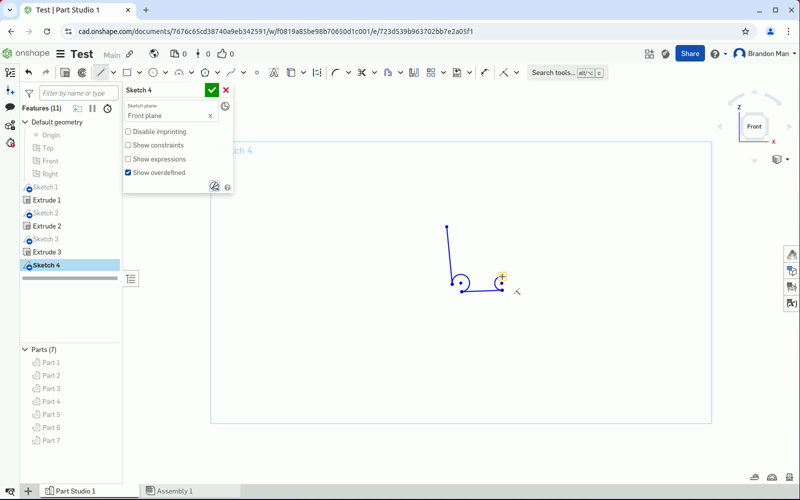
click(502, 276)
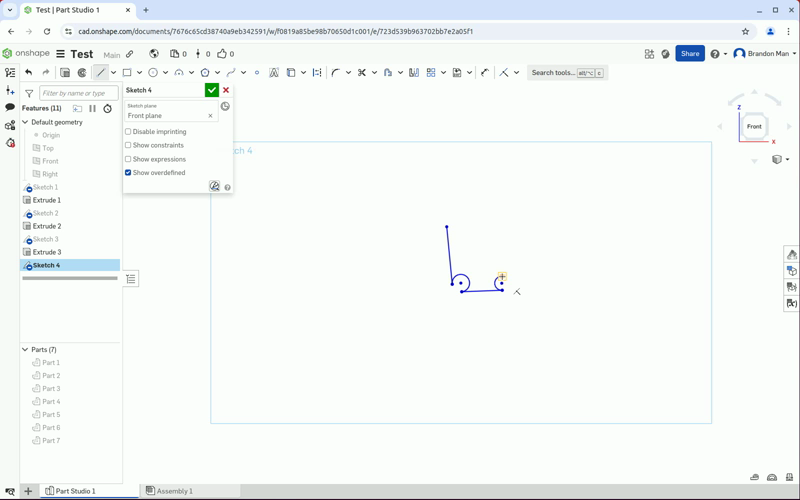
key_down(shift)
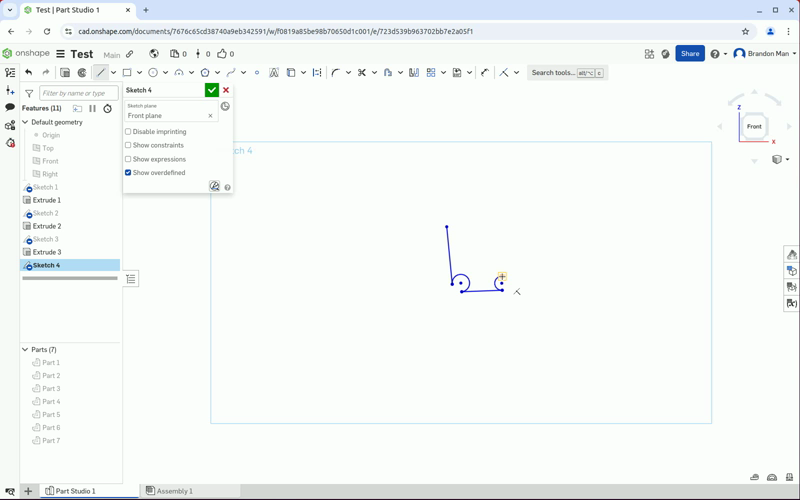
mouse_move(532, 276)
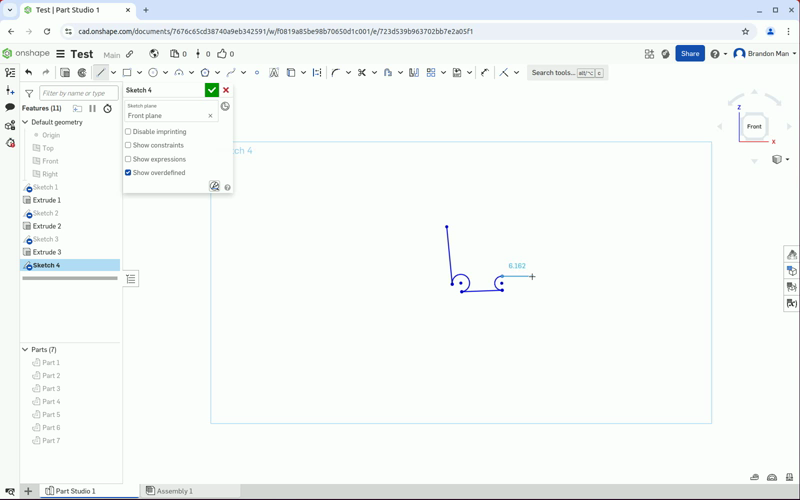
mouse_move(478, 275)
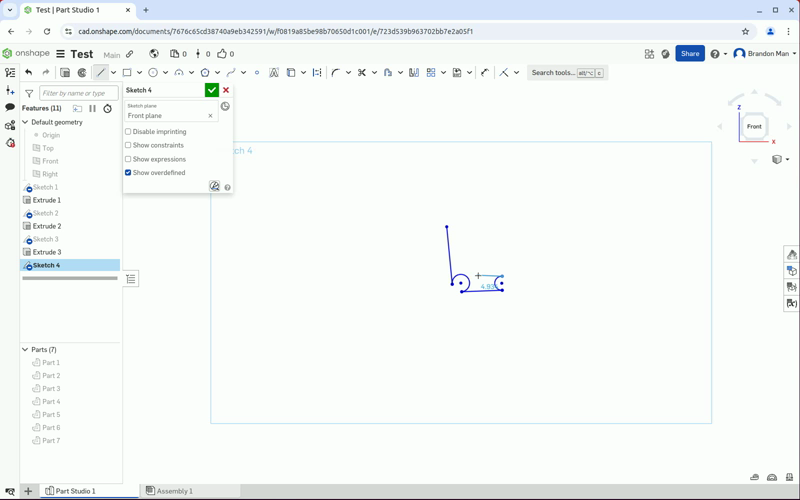
click(478, 275)
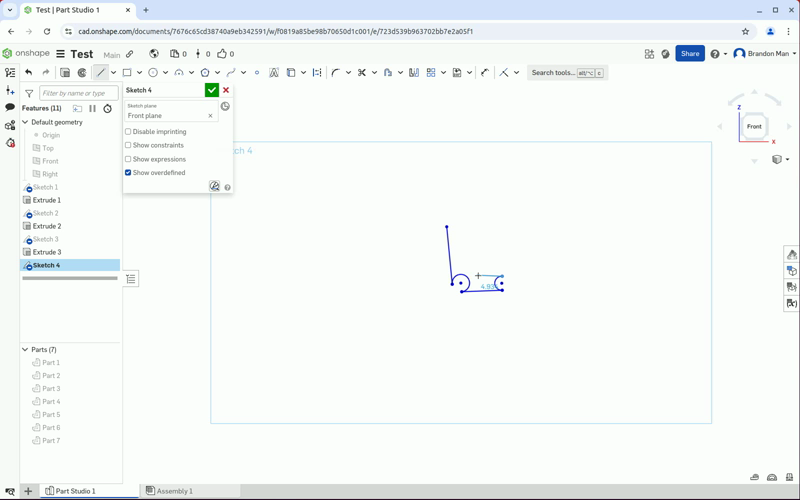
key_up(shift)
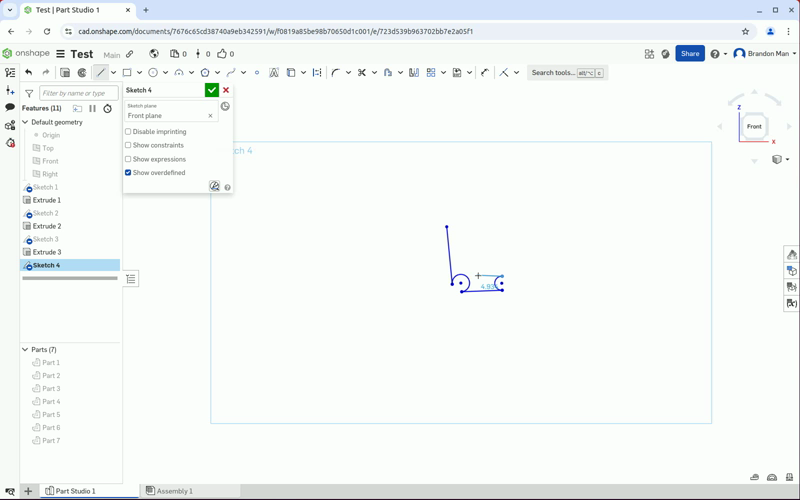
key(esc)
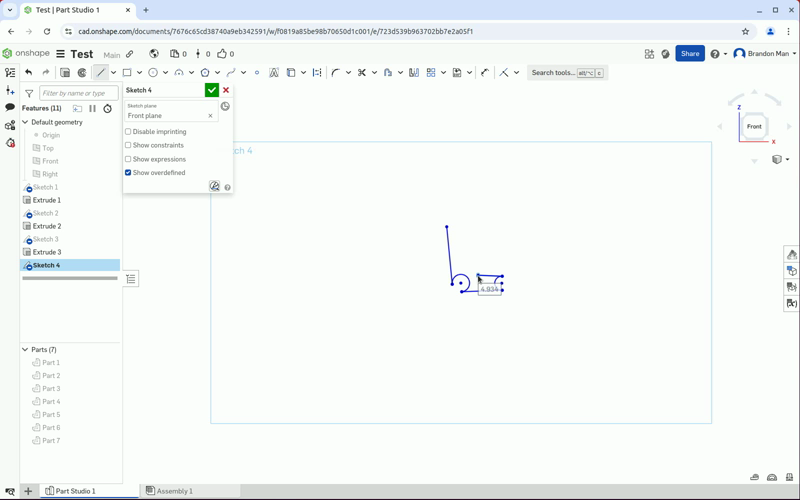
key(a)
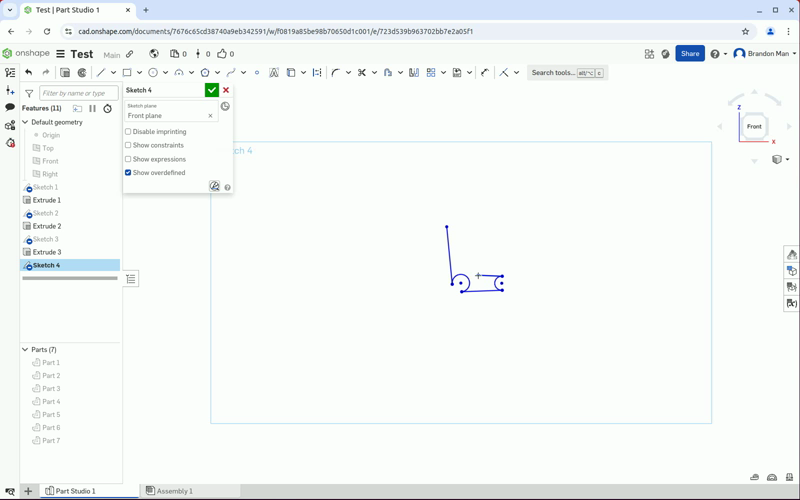
mouse_move(478, 275)
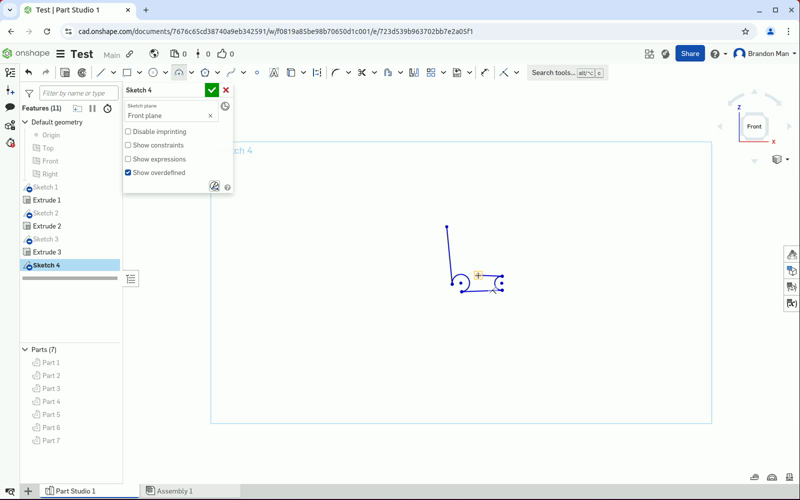
click(478, 275)
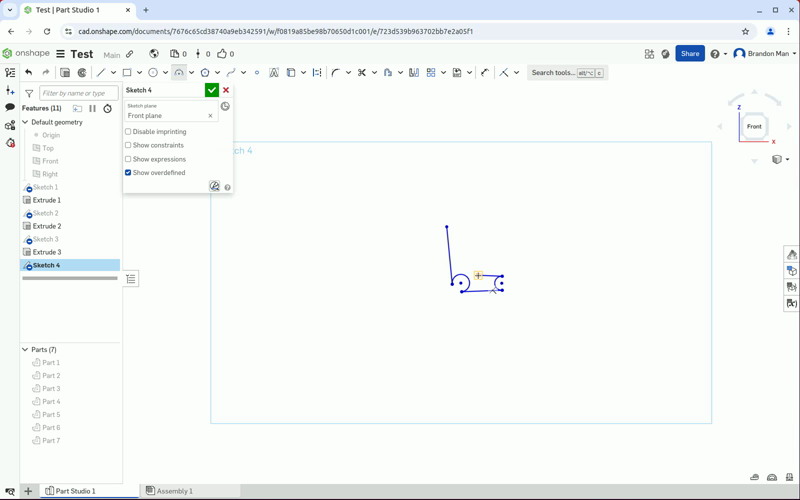
key_down(shift)
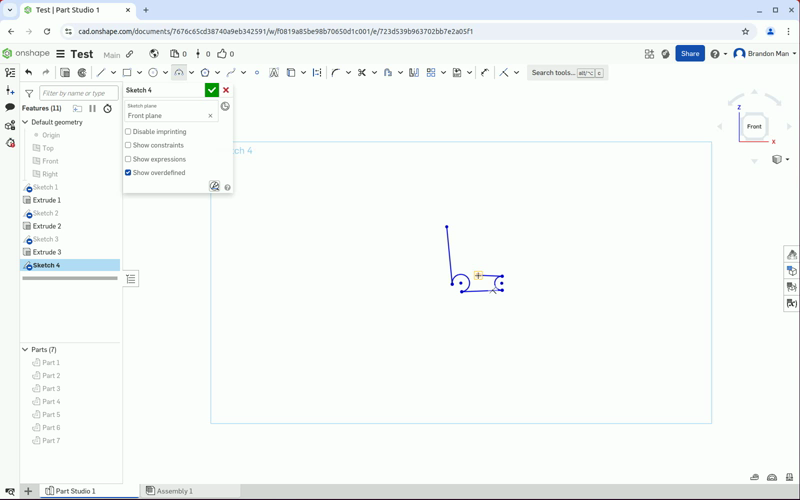
mouse_move(471, 267)
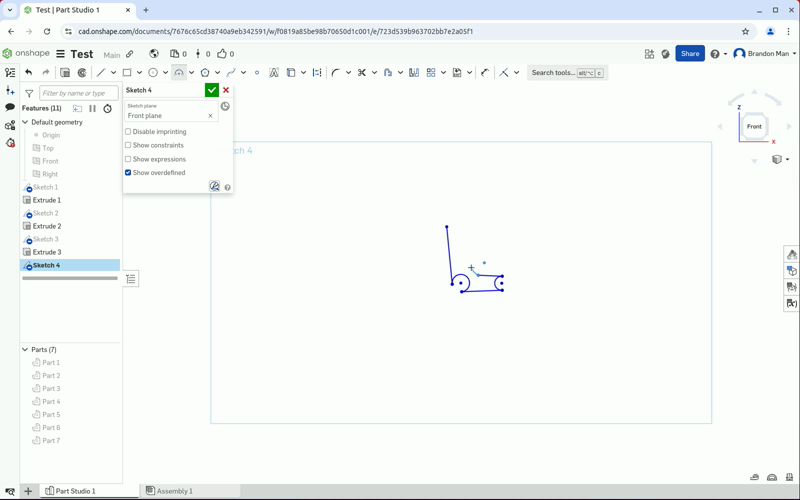
click(471, 267)
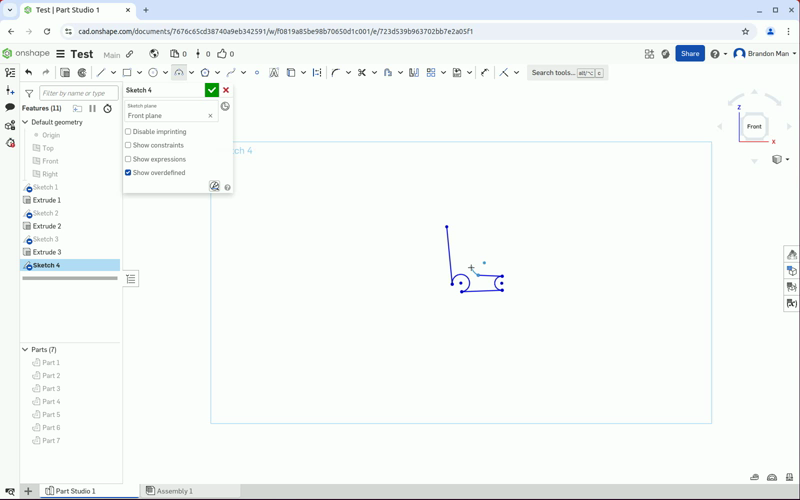
mouse_move(472, 272)
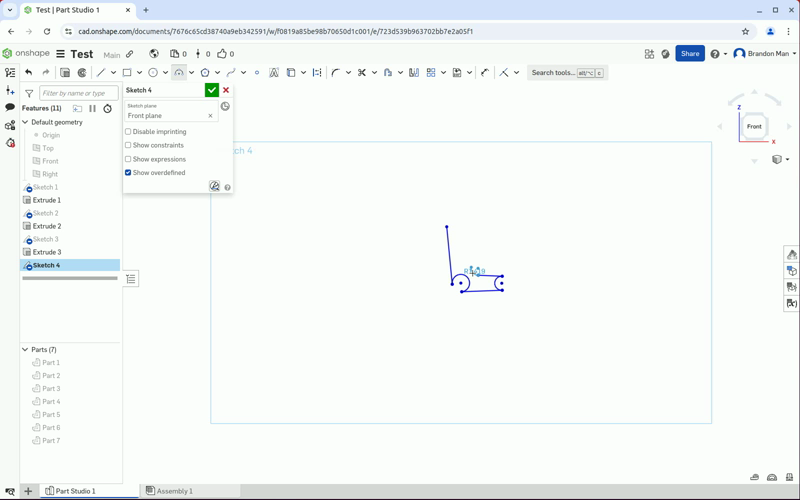
click(472, 272)
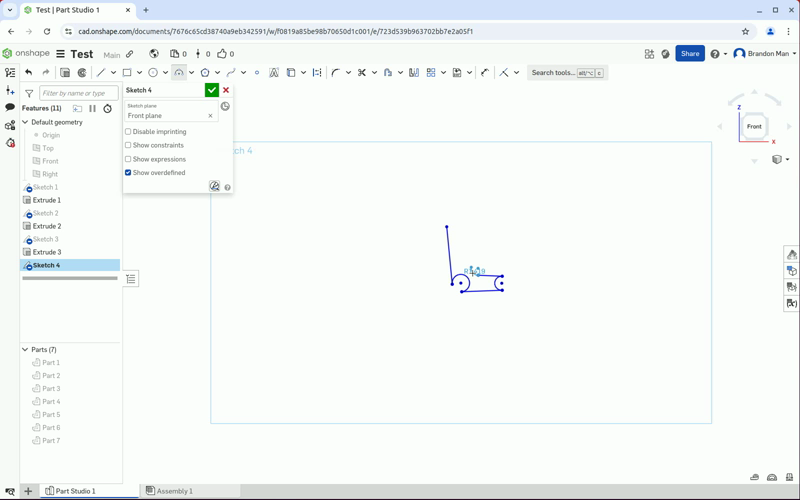
key_up(shift)
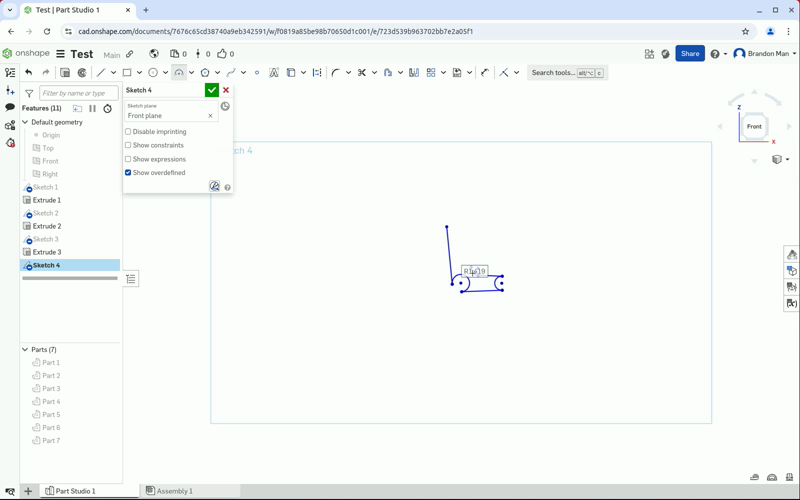
key(esc)
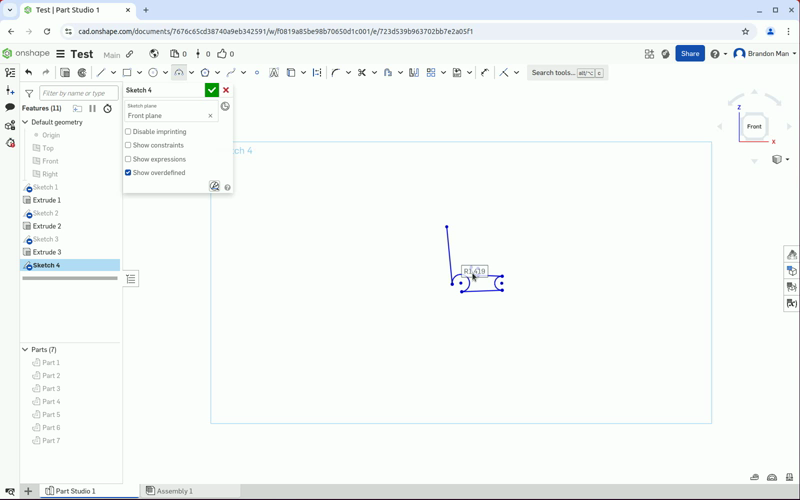
key(l)
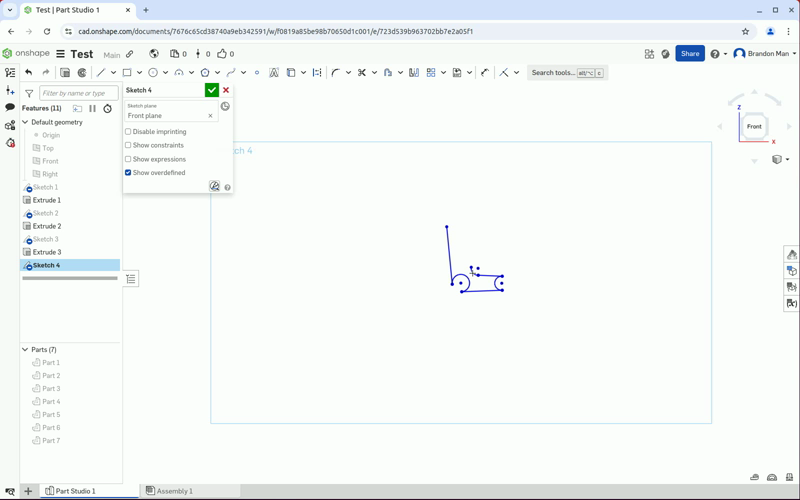
mouse_move(471, 267)
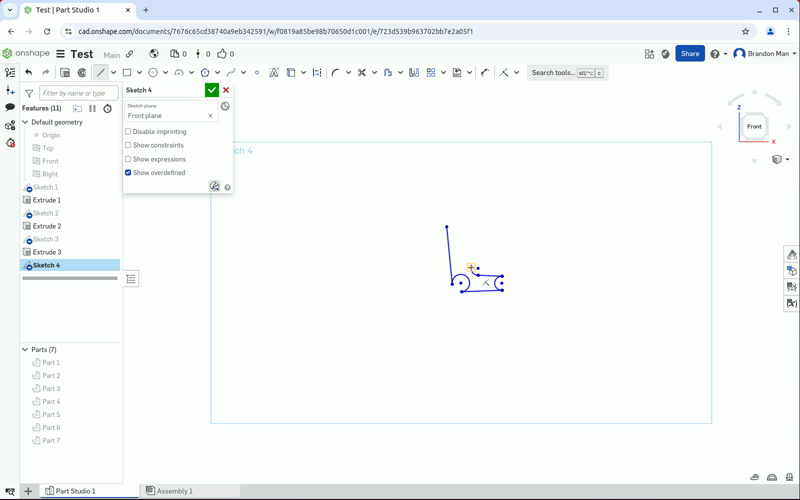
click(471, 267)
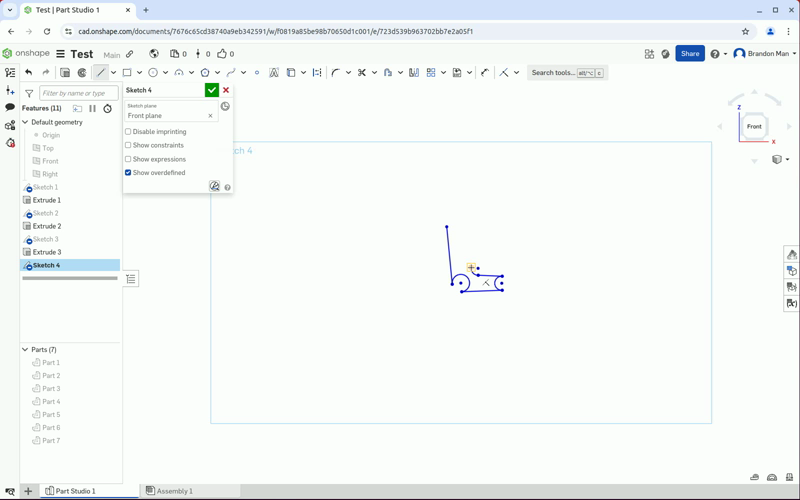
key_down(shift)
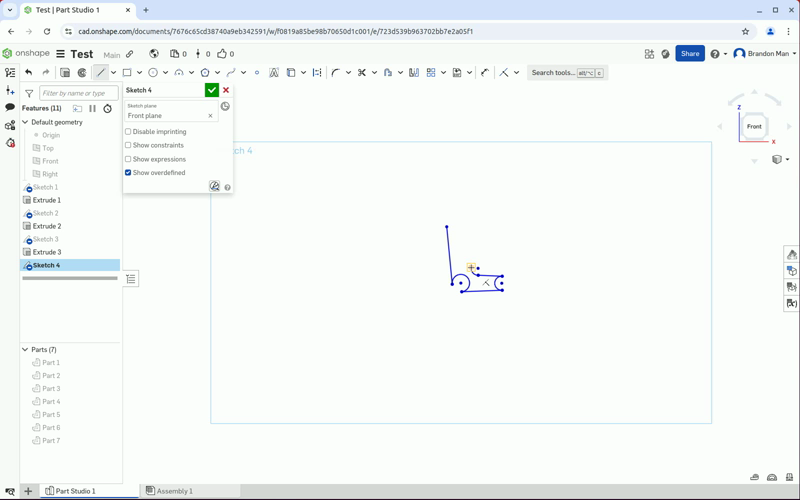
mouse_move(501, 267)
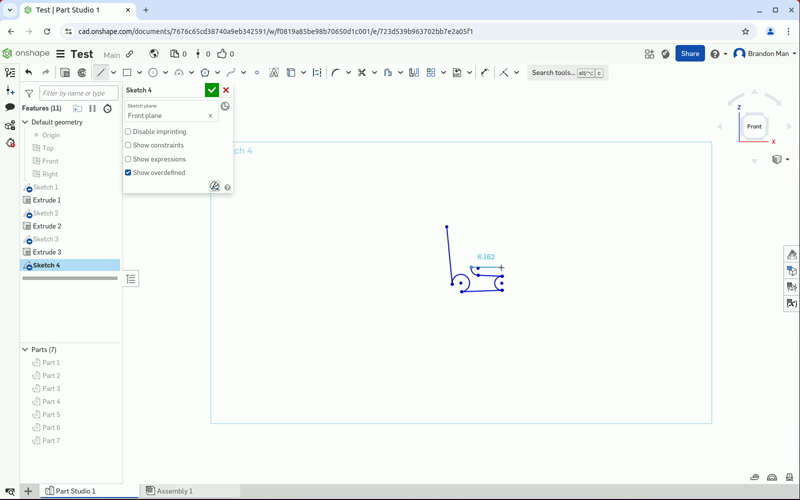
mouse_move(475, 226)
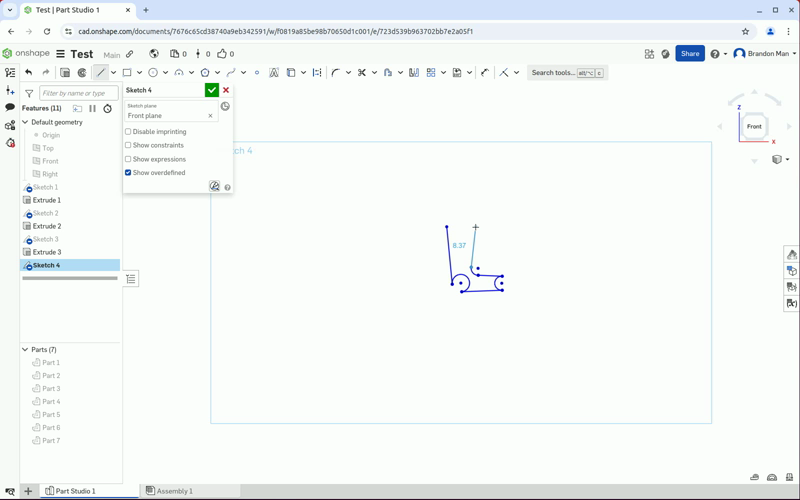
click(475, 226)
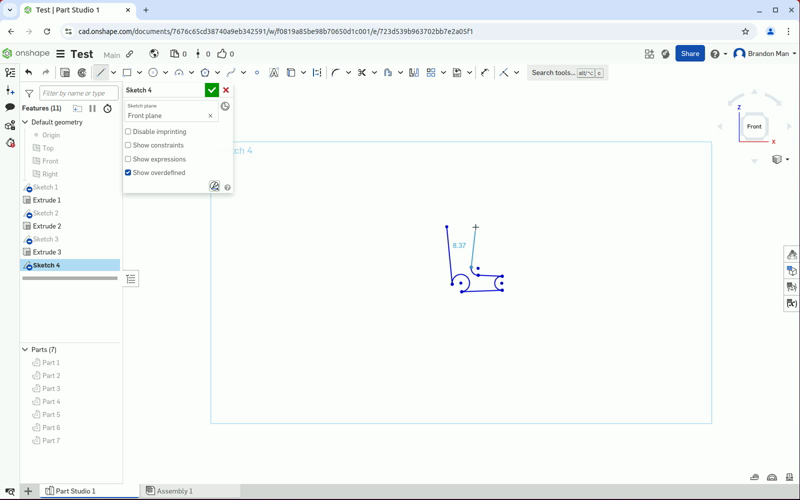
key_up(shift)
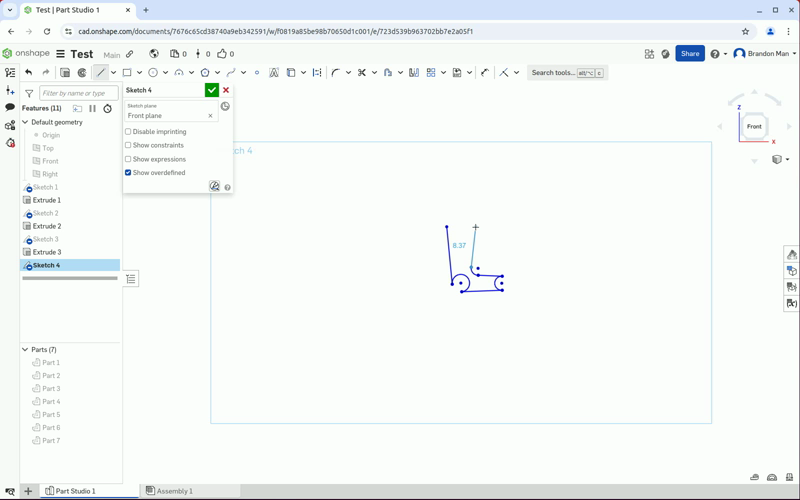
key(esc)
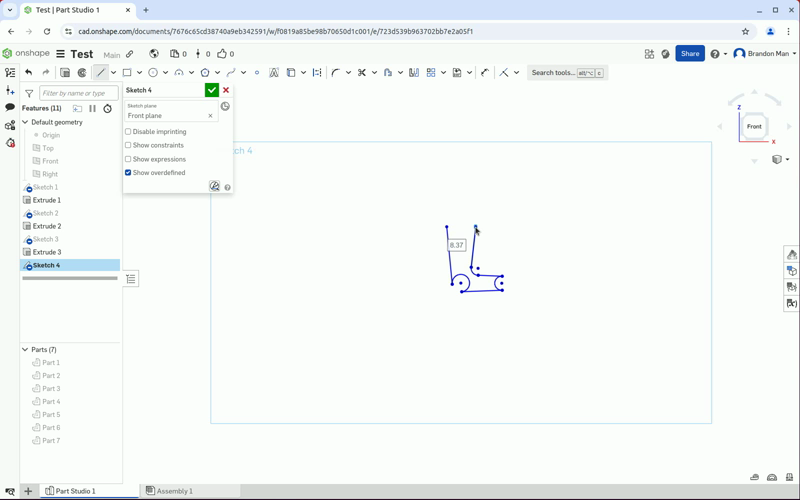
key(a)
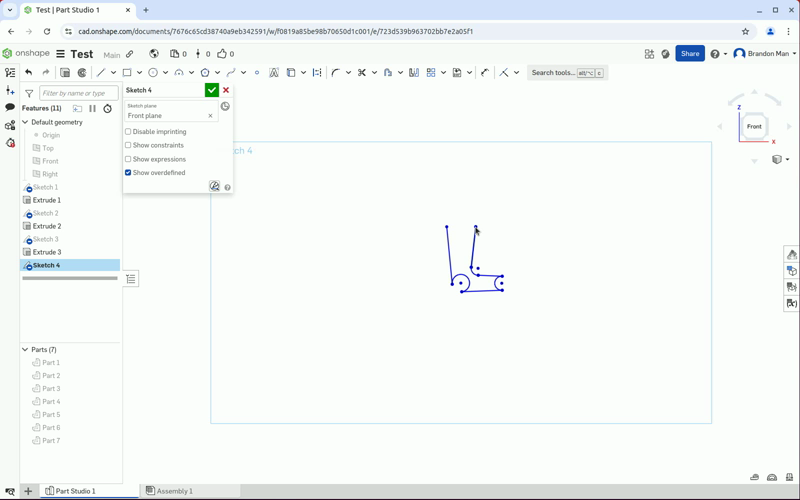
mouse_move(475, 226)
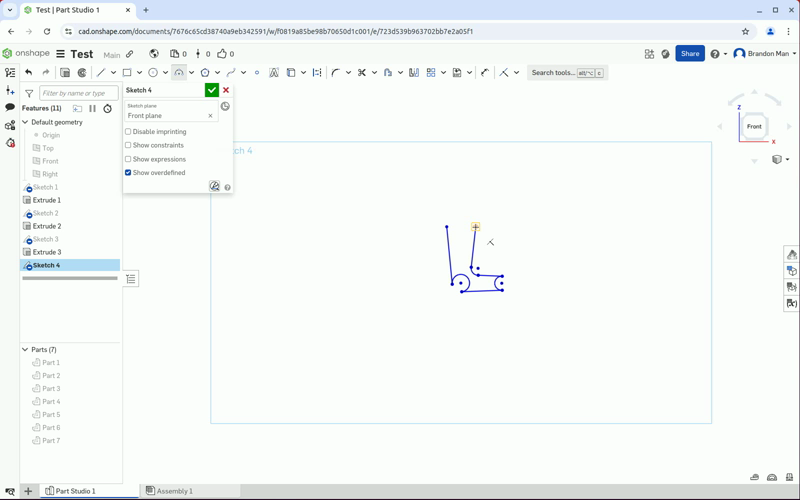
click(475, 226)
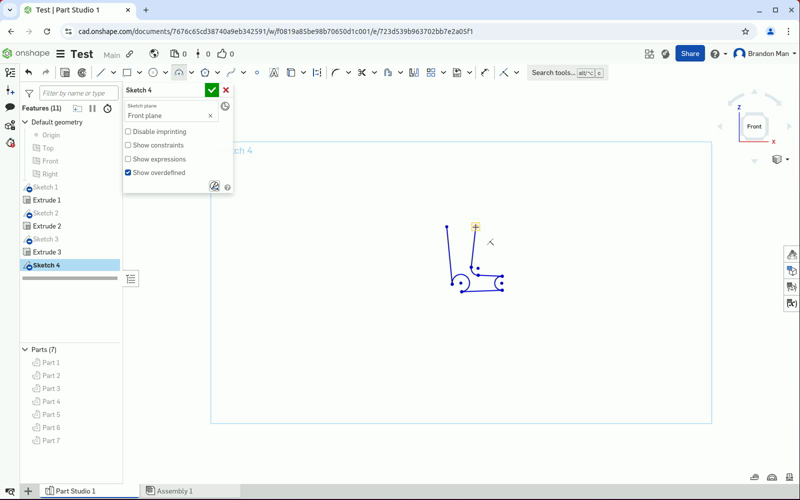
mouse_move(446, 226)
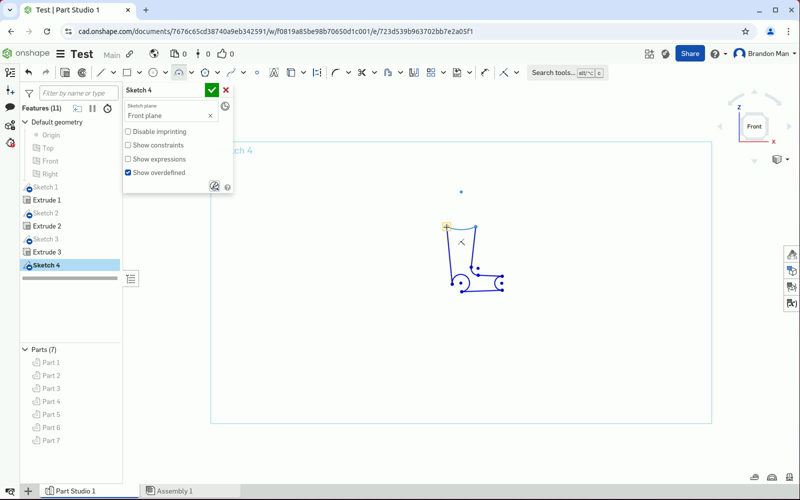
click(446, 226)
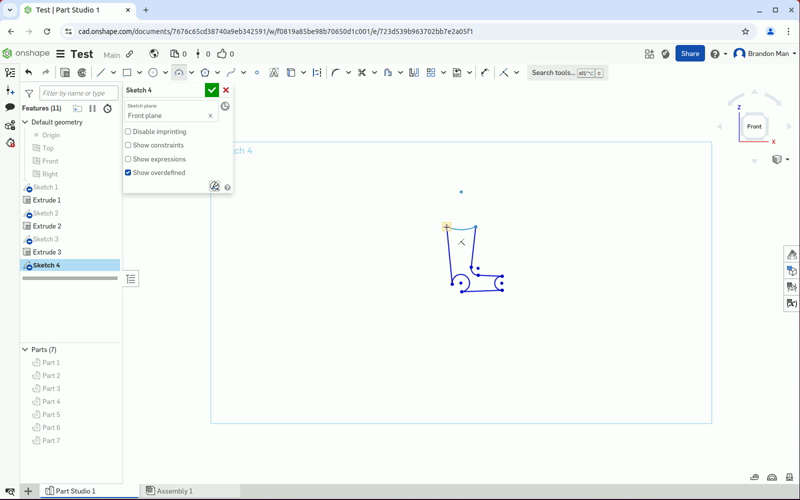
key_down(shift)
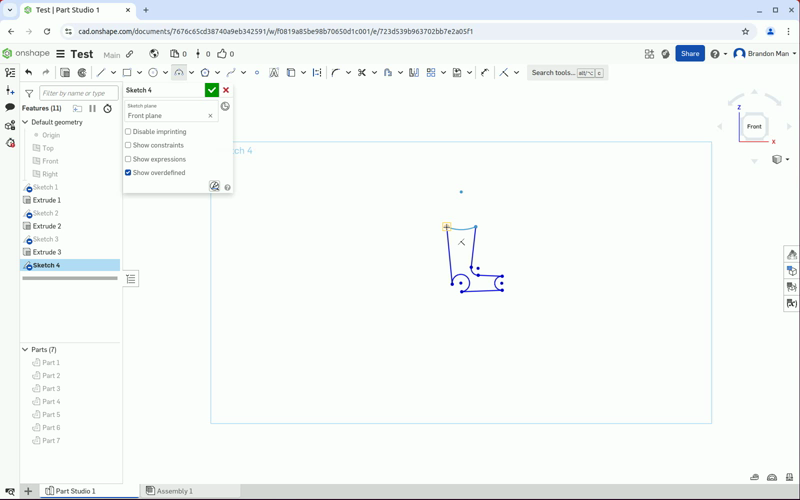
mouse_move(461, 239)
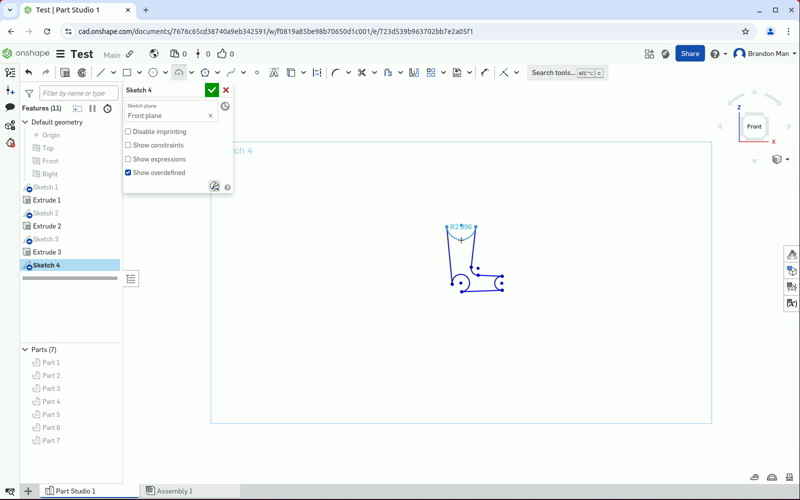
click(461, 239)
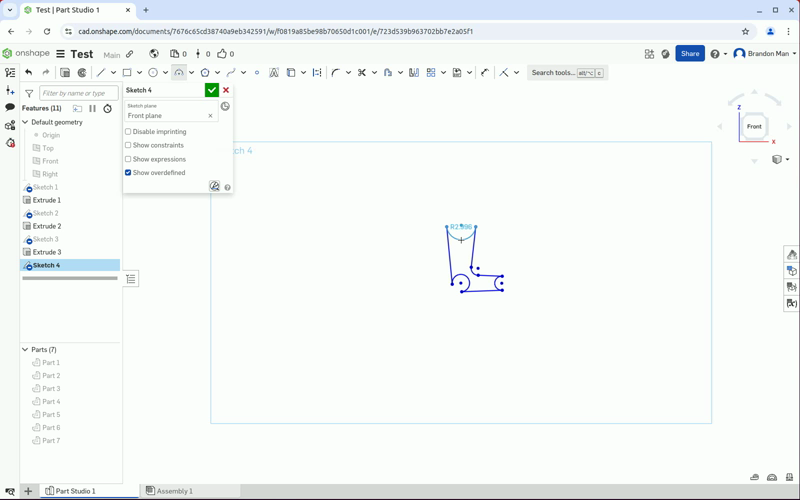
key_up(shift)
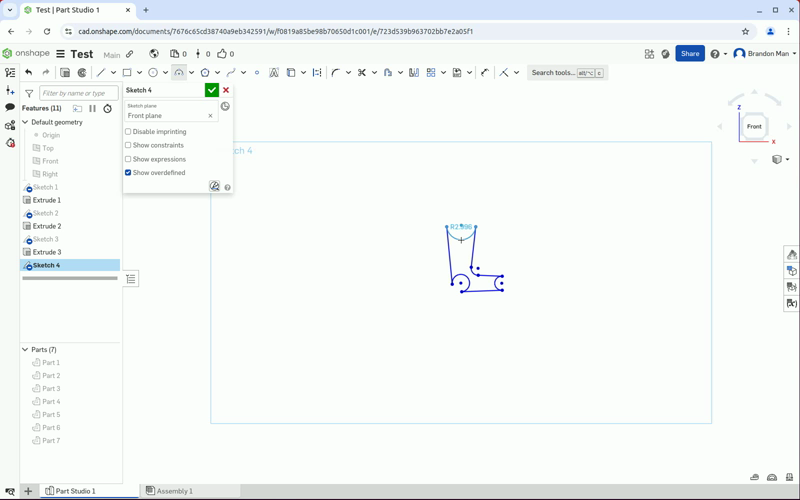
key(esc)
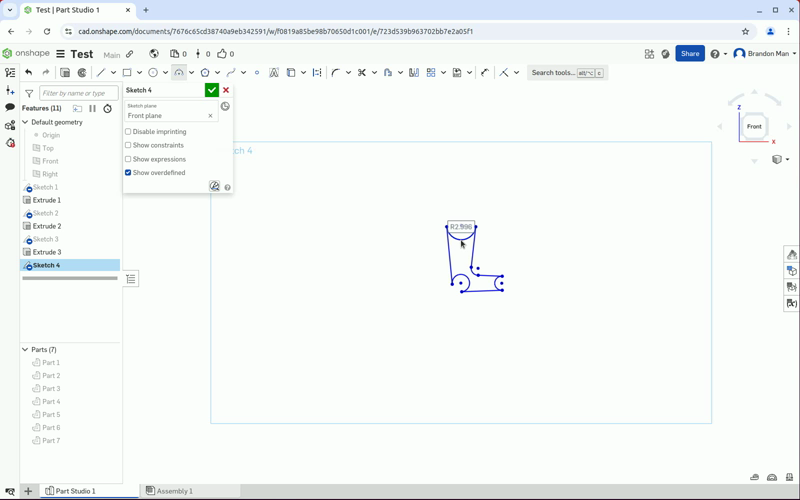
mouse_move(468, 246)
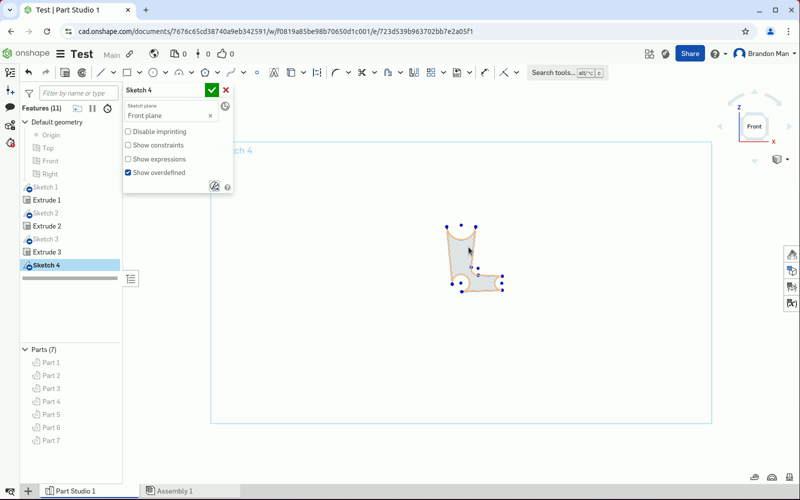
scroll(6)
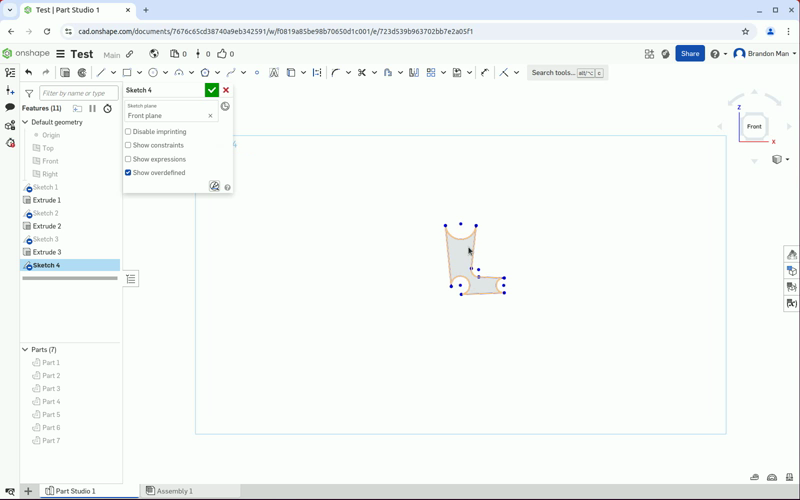
scroll(6)
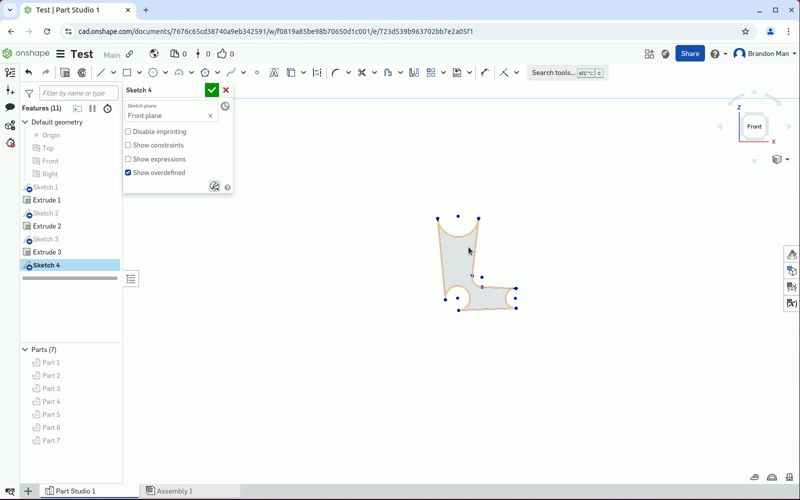
scroll(6)
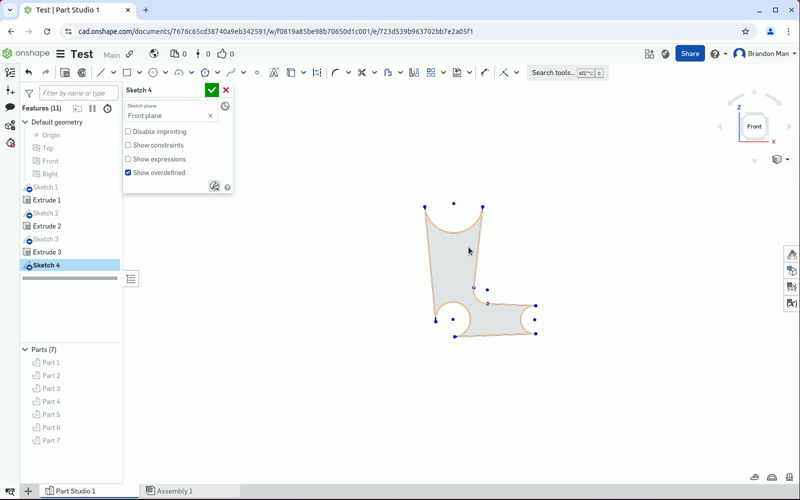
scroll(6)
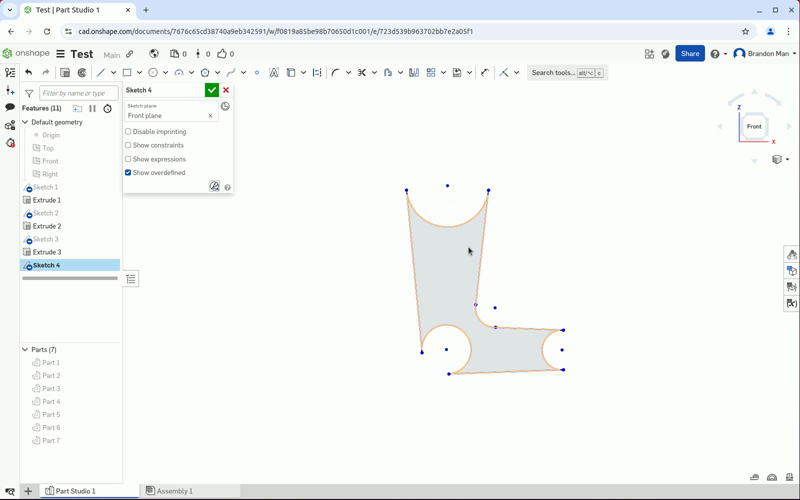
scroll(6)
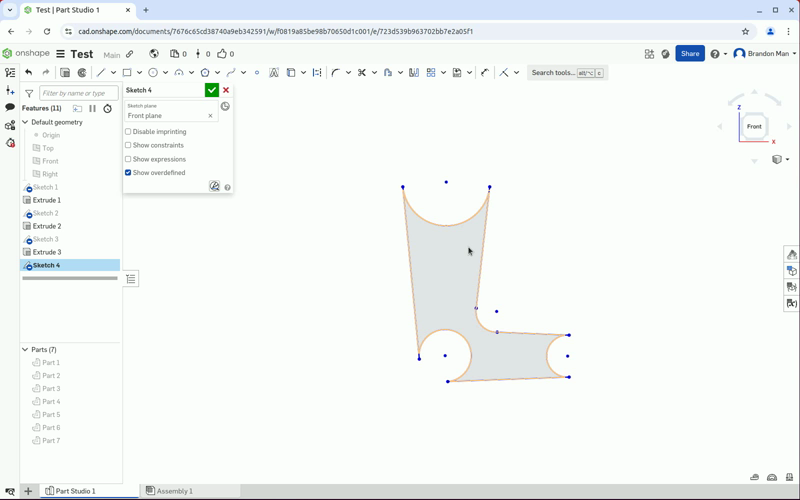
scroll(6)
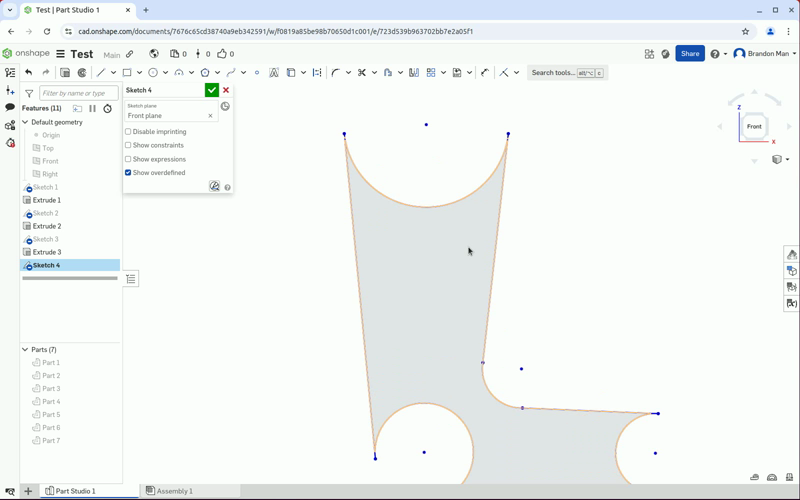
scroll(6)
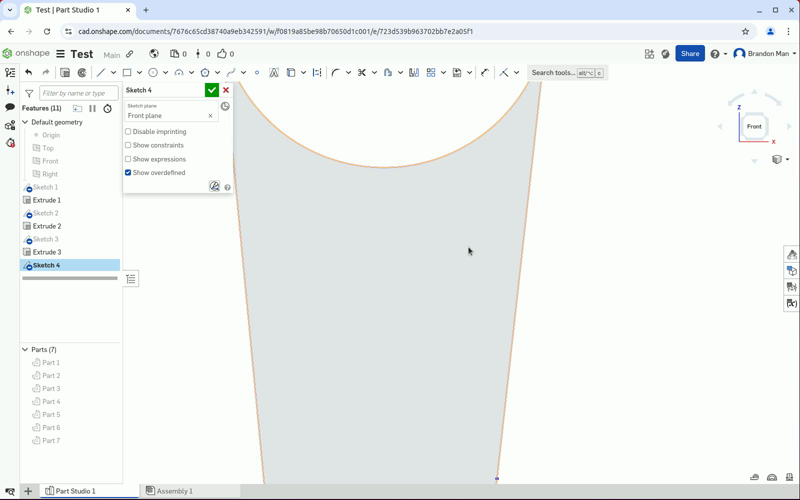
click(468, 246)
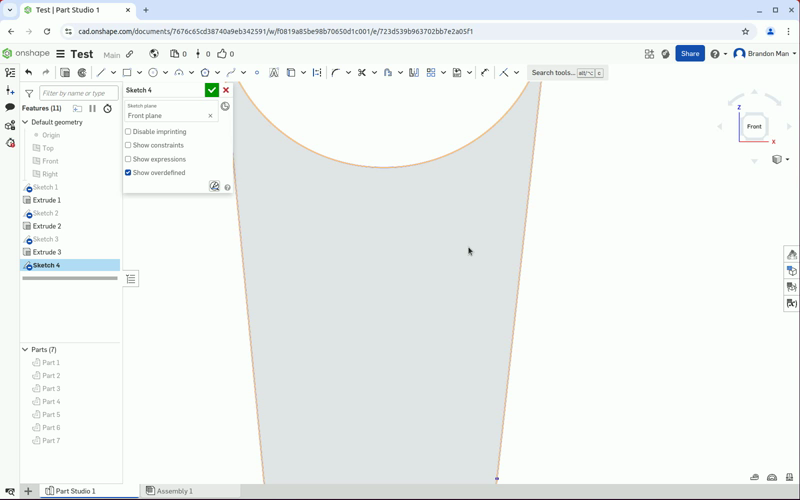
scroll(-6)
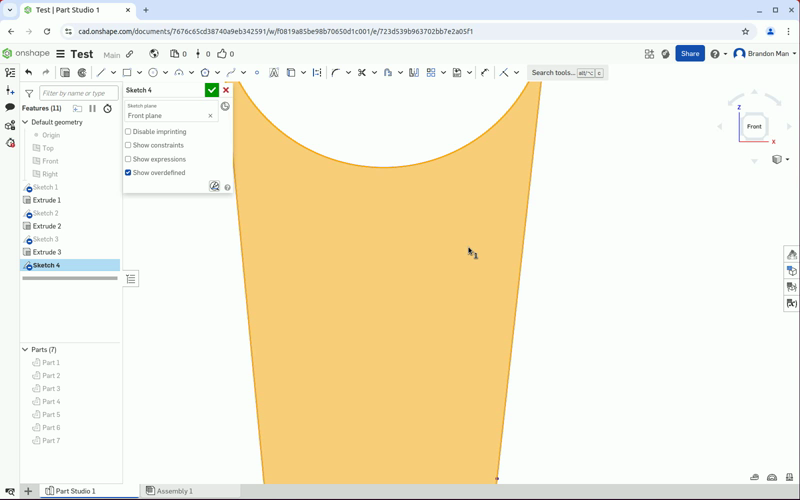
scroll(-6)
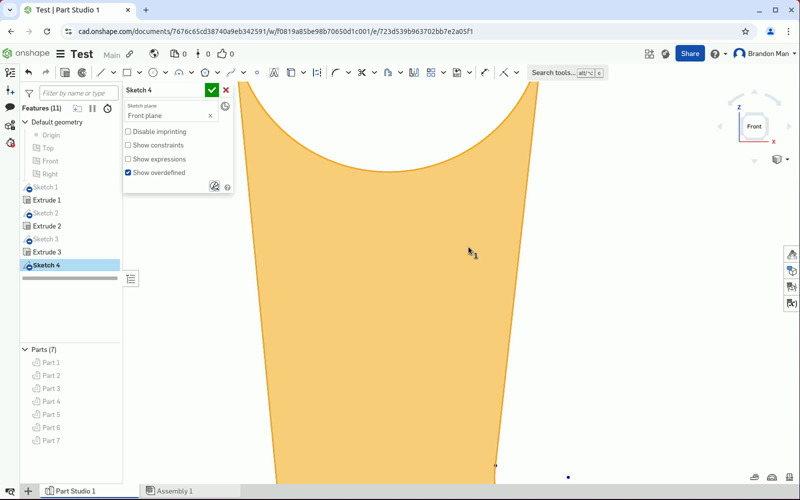
scroll(-6)
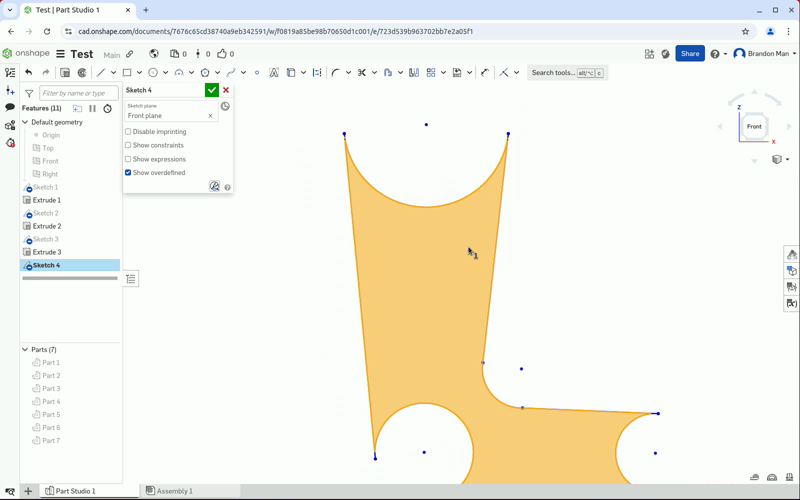
scroll(-6)
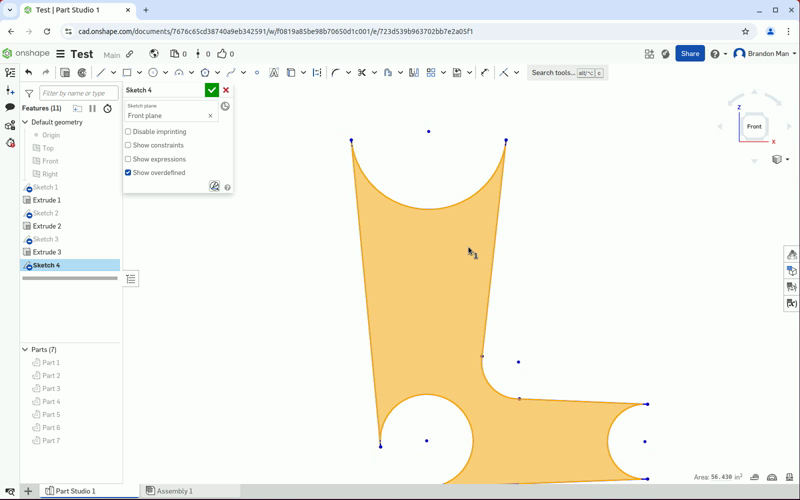
scroll(-6)
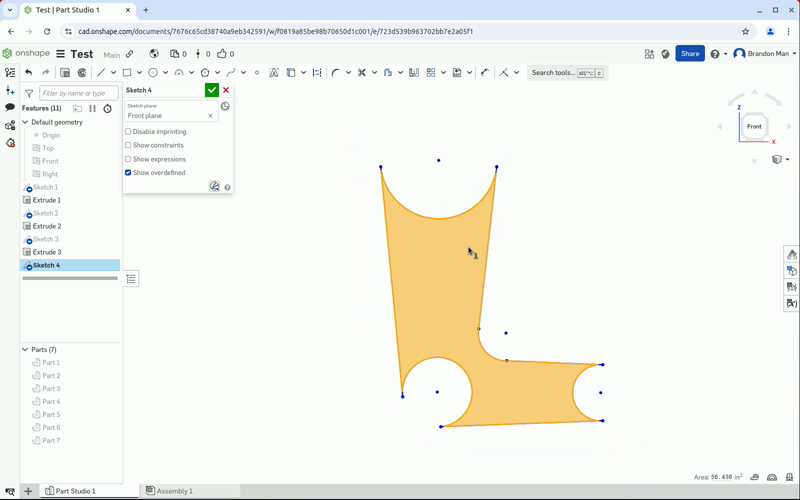
scroll(-6)
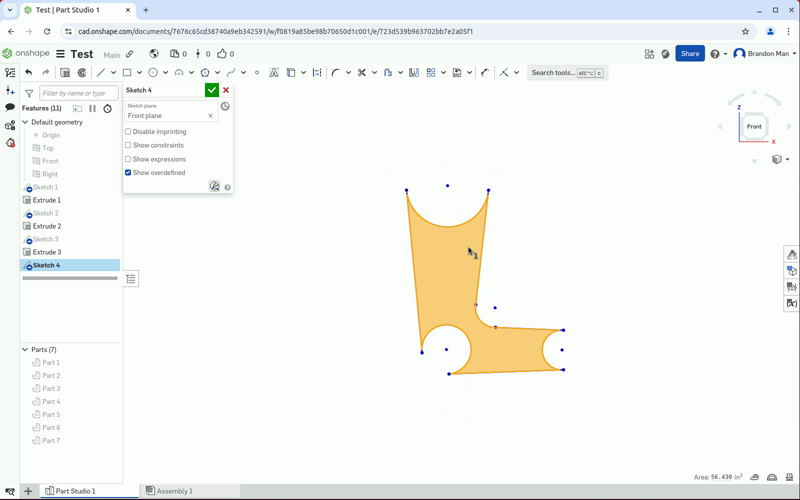
scroll(-6)
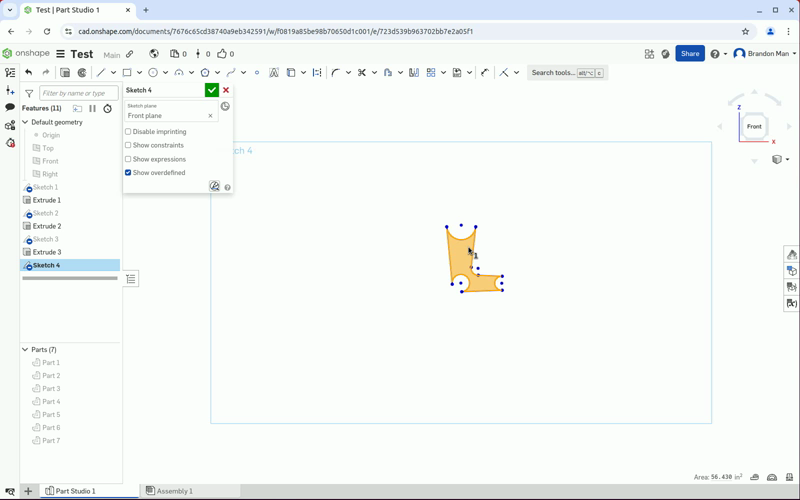
mouse_move(73, 352)
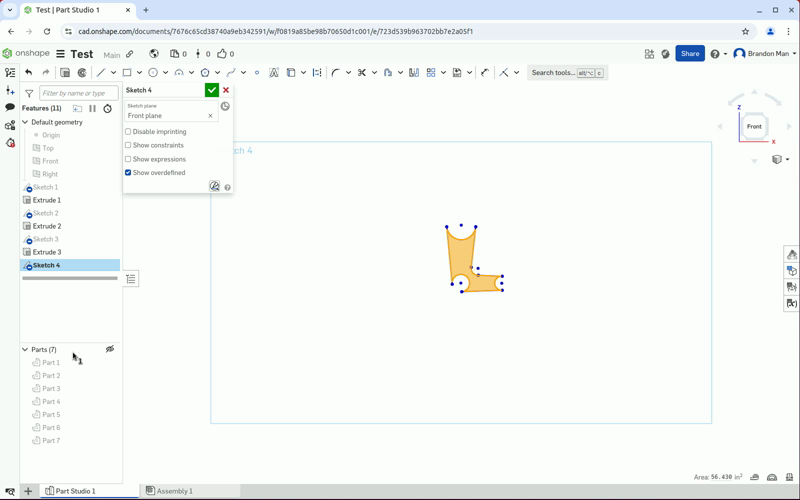
key(shift+y)
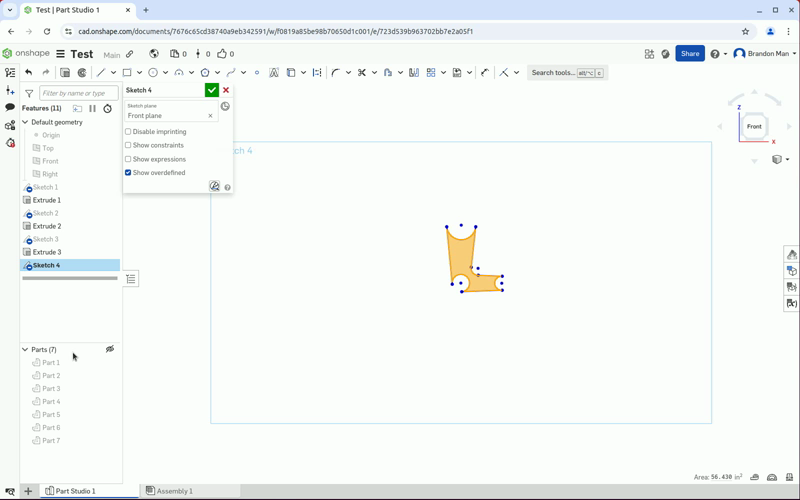
key(shift+e)
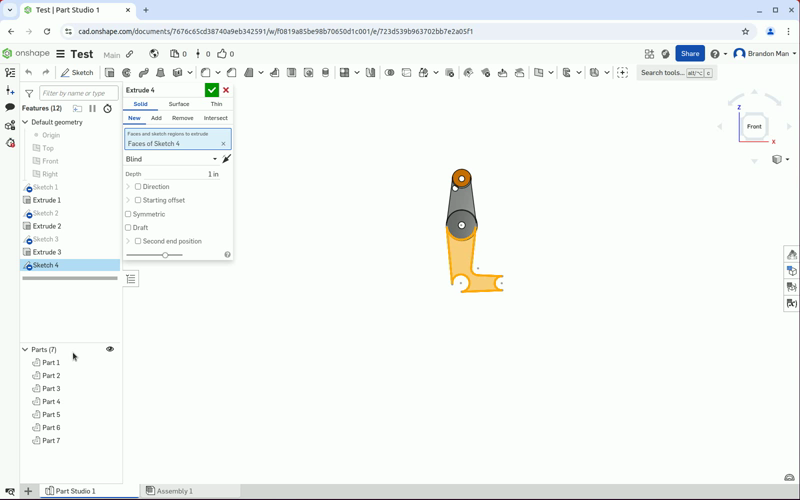
mouse_move(143, 106)
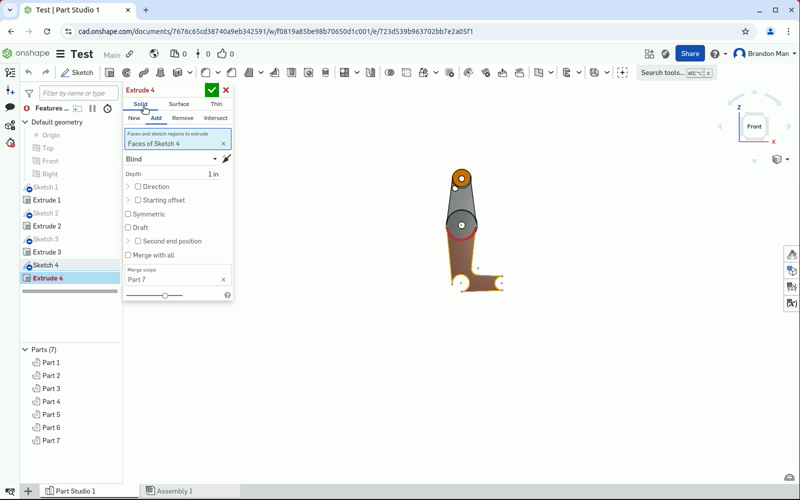
click(143, 106)
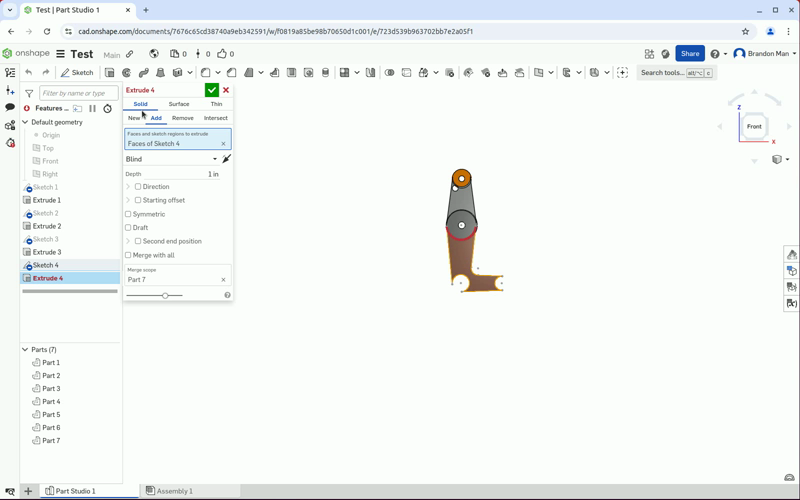
mouse_move(137, 120)
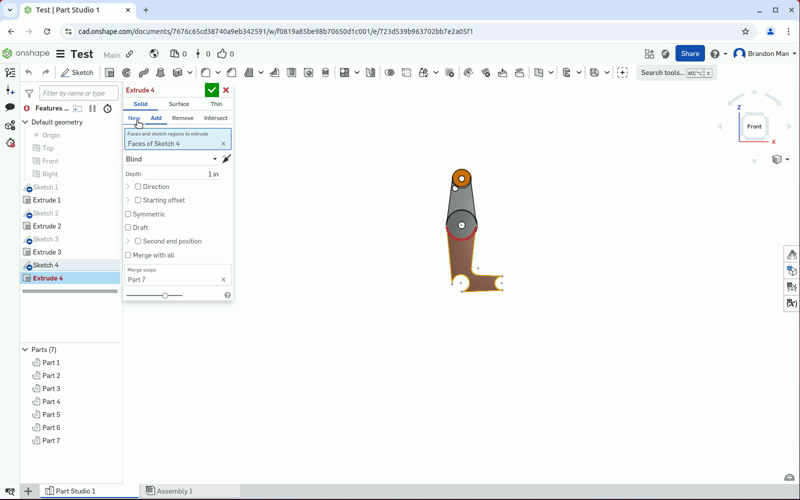
click(137, 120)
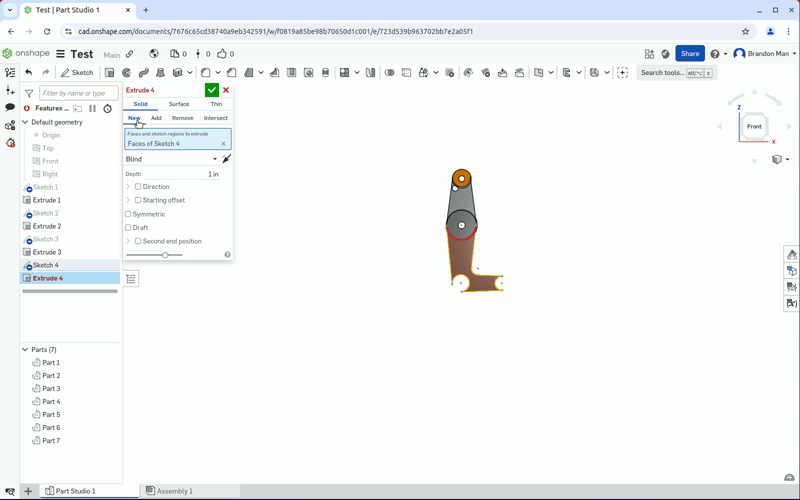
key(tab, 4)
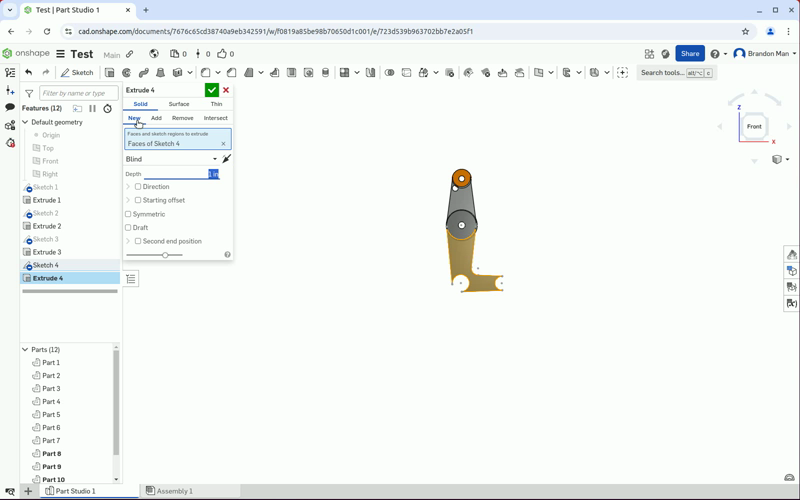
text(0.481)
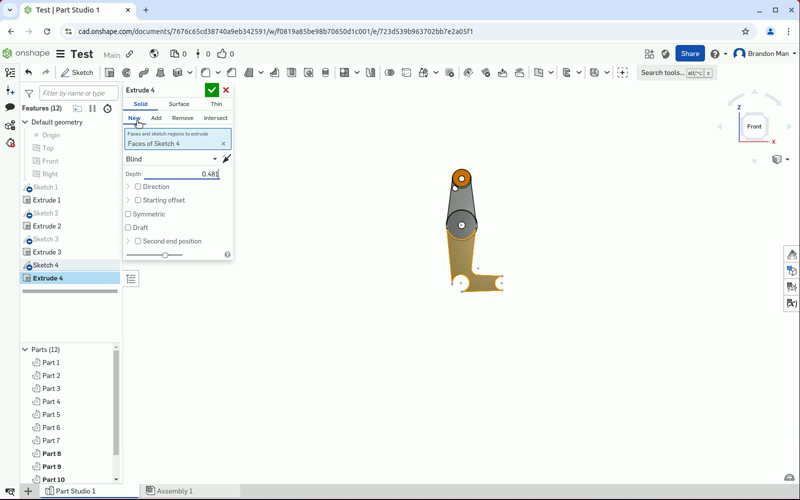
key(enter)
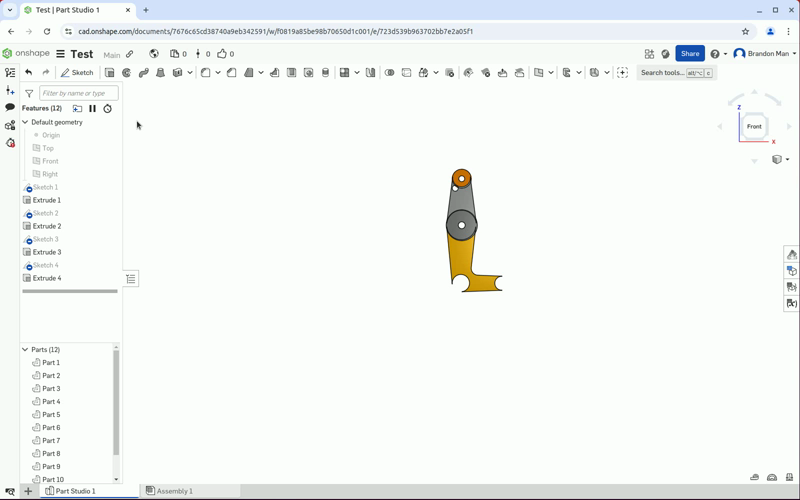
key(shift+h)
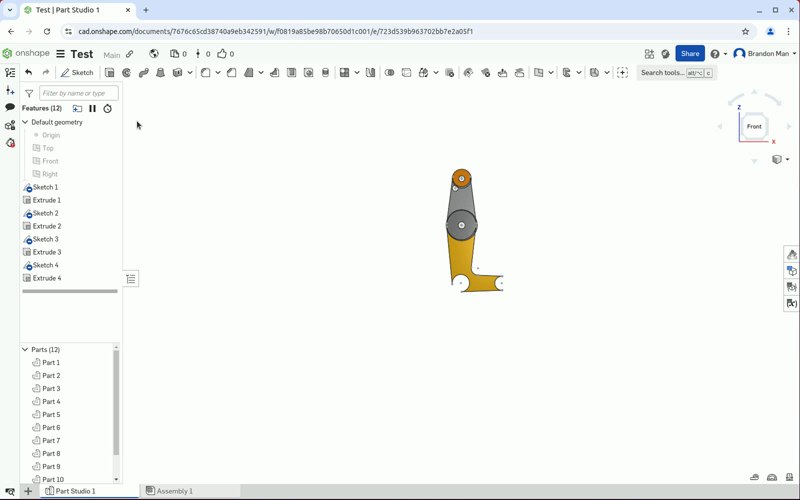
key(shift+h)
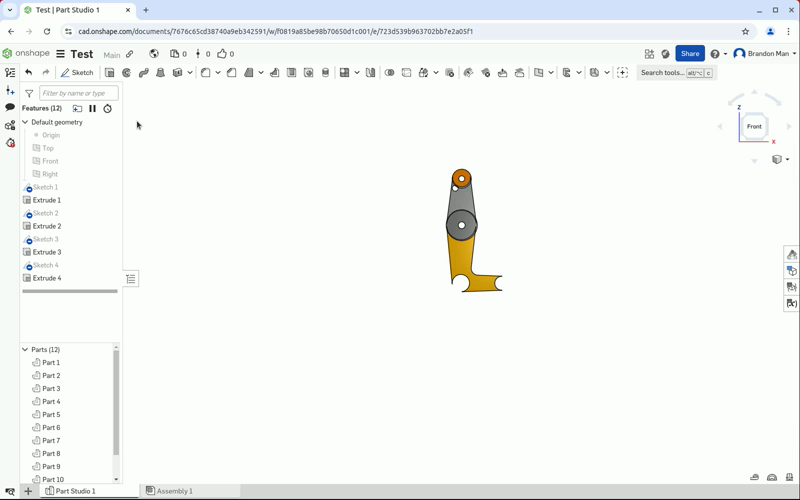
mouse_move(73, 189)
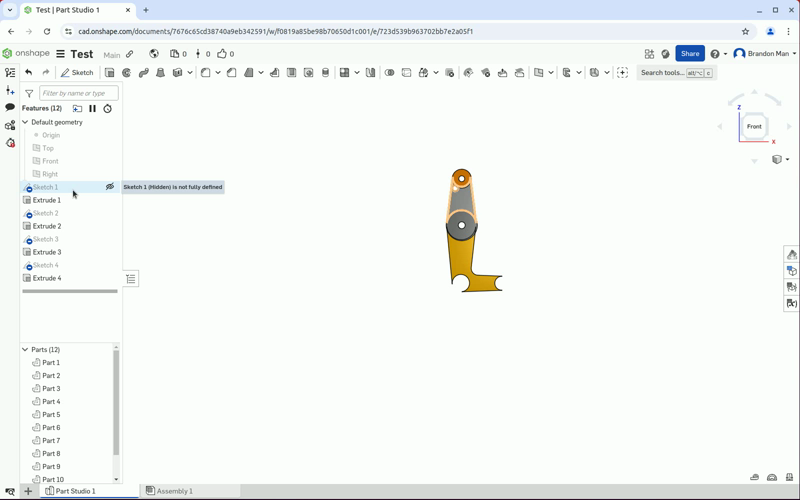
click(73, 189)
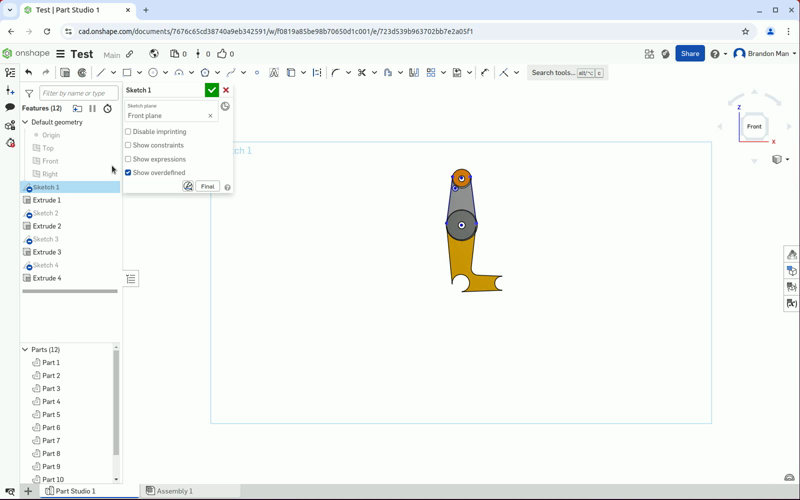
mouse_move(229, 92)
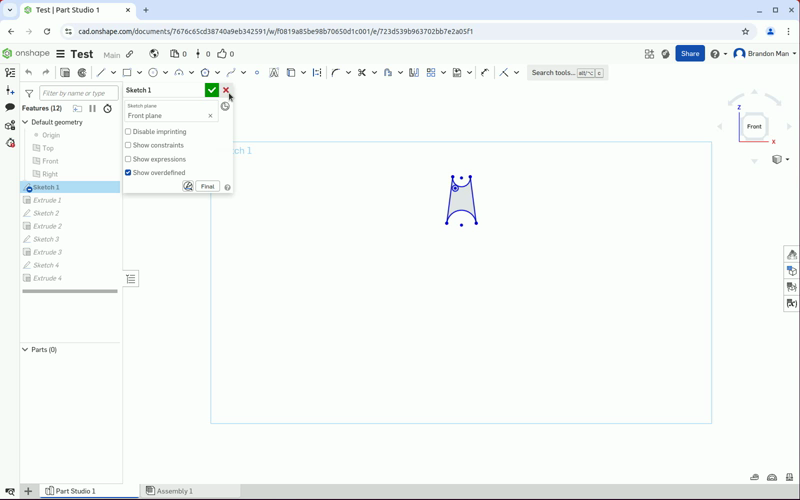
click(229, 92)
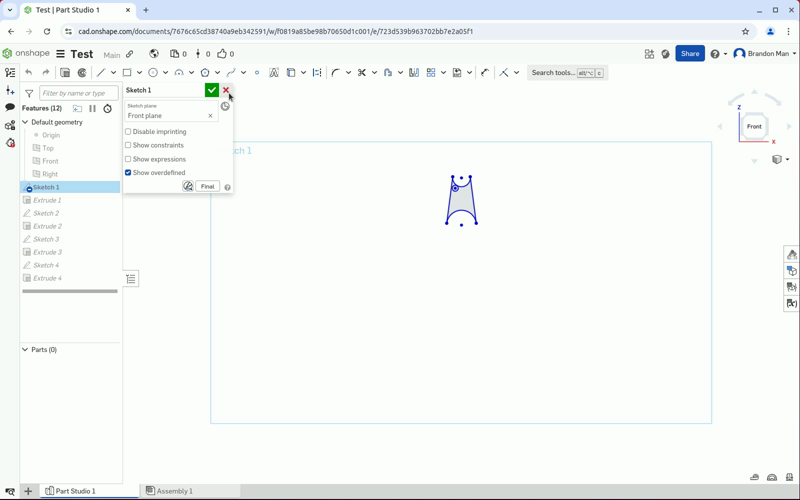
key(shift+s)
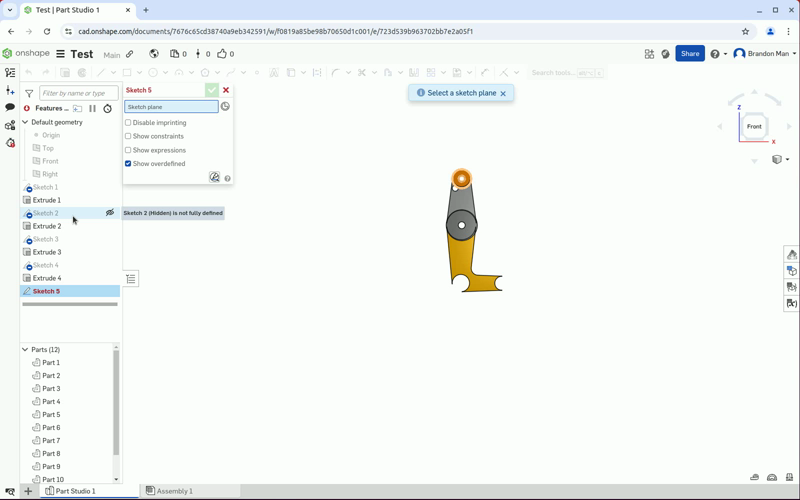
scroll(3)
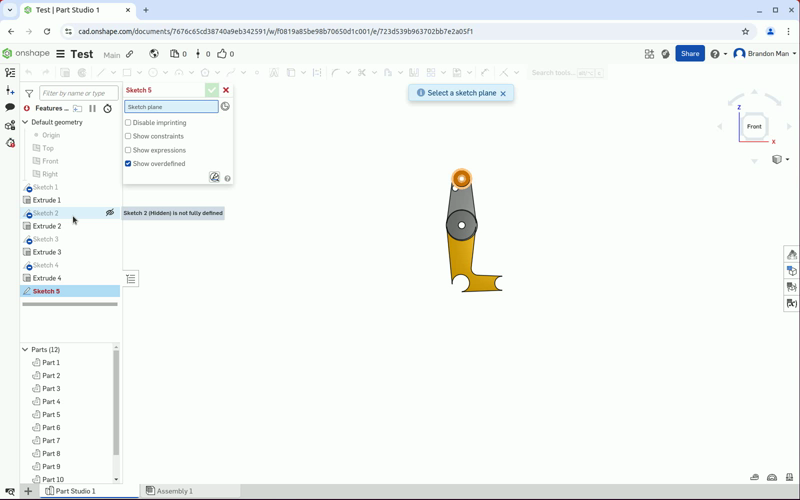
mouse_move(73, 163)
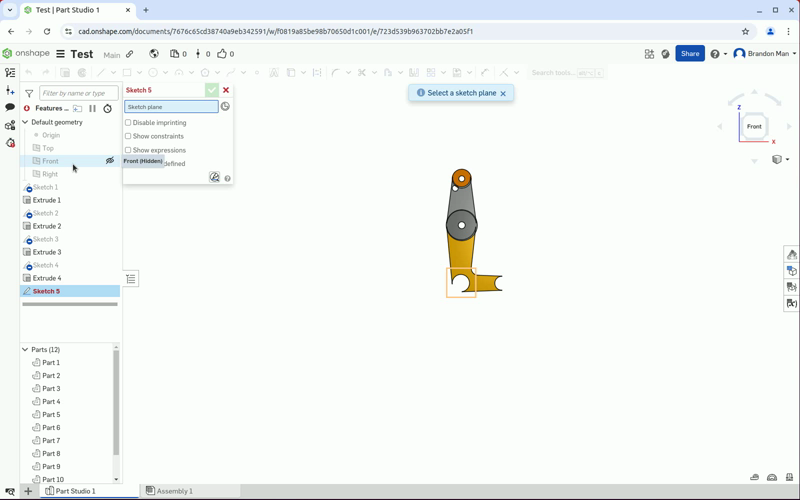
click(73, 163)
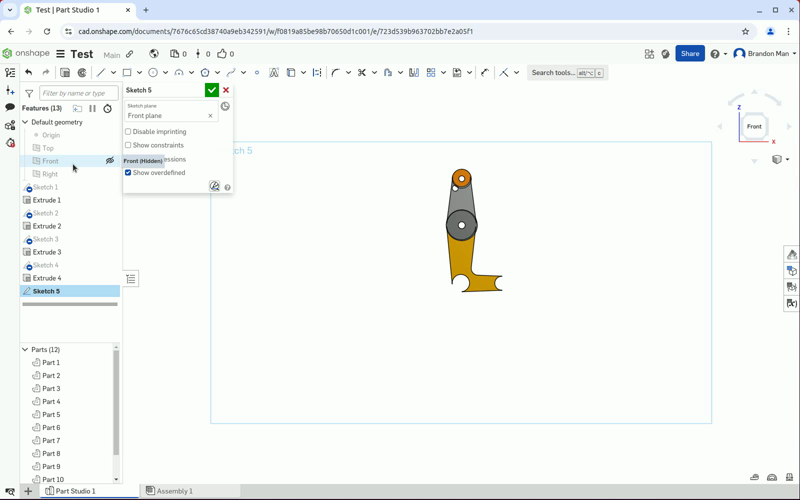
mouse_move(69, 352)
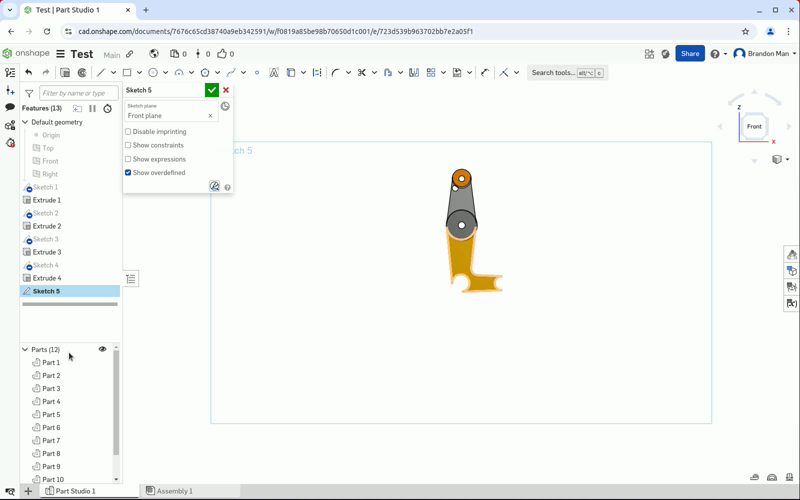
key(y)
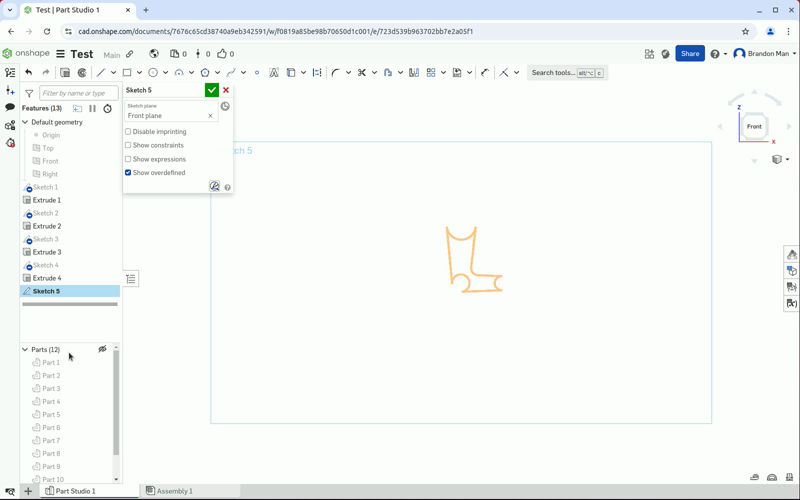
key(l)
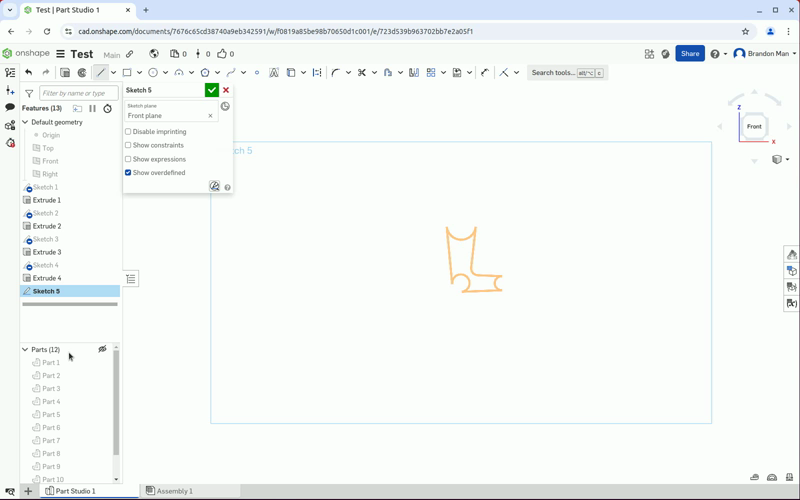
key_down(shift)
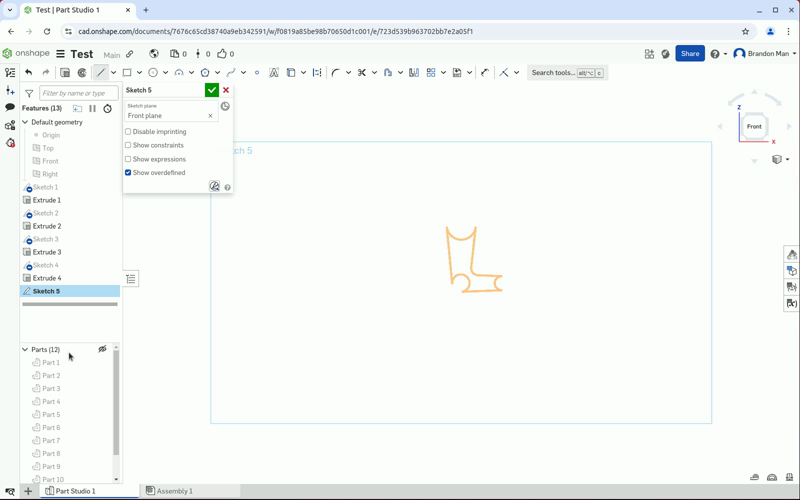
mouse_move(460, 291)
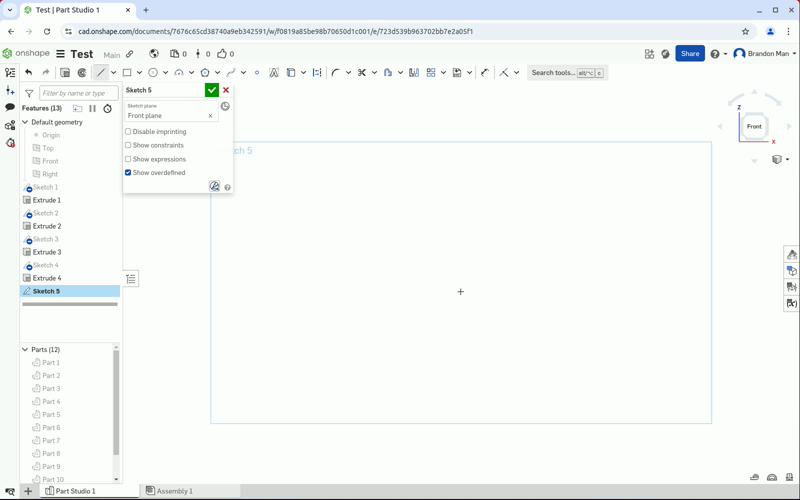
click(460, 291)
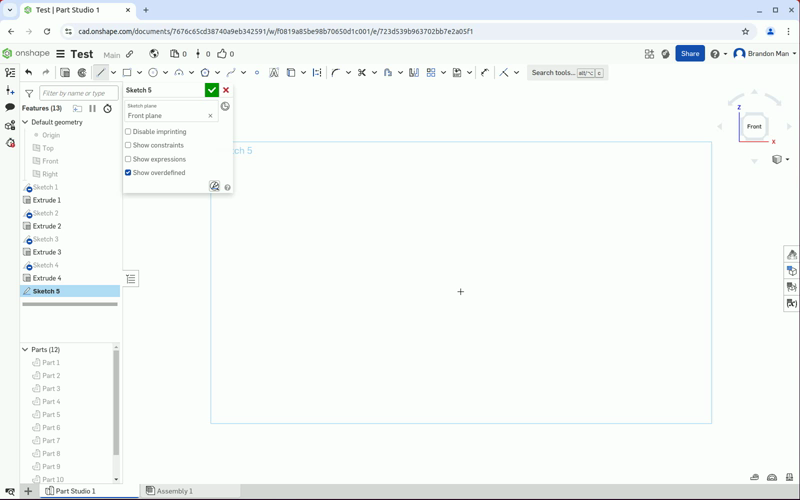
key_up(shift)
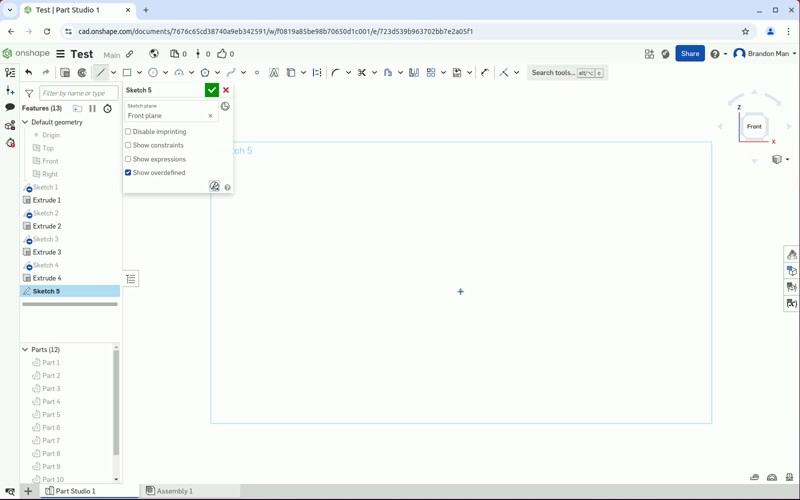
key_down(shift)
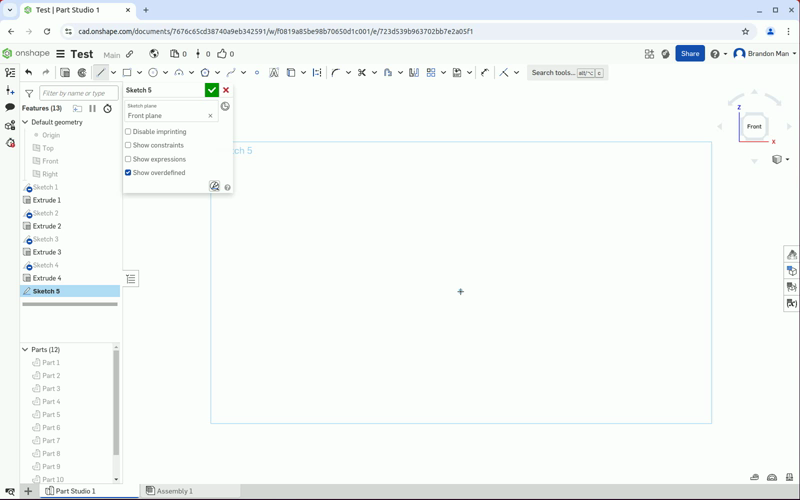
mouse_move(490, 291)
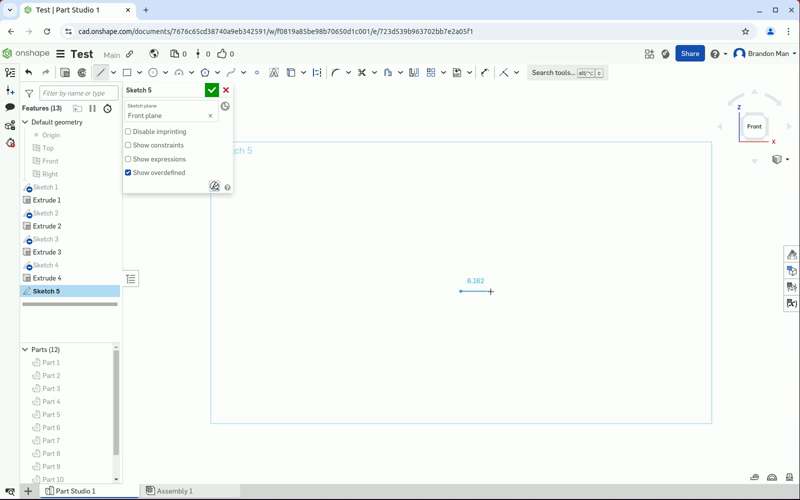
mouse_move(461, 291)
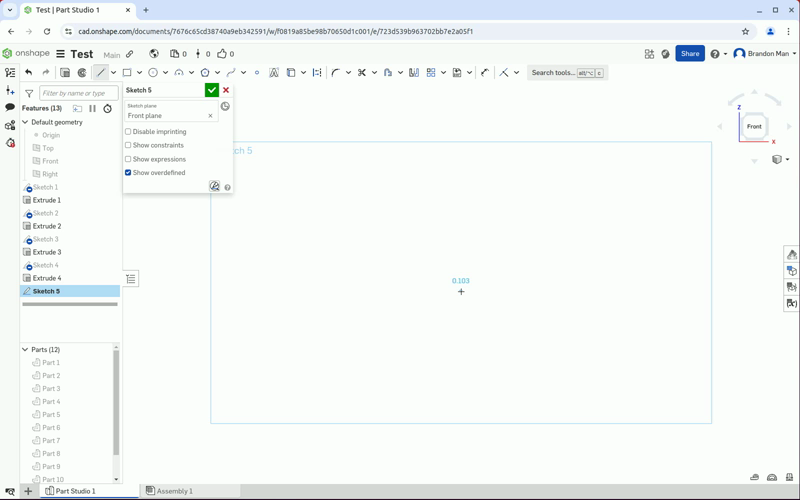
scroll(6)
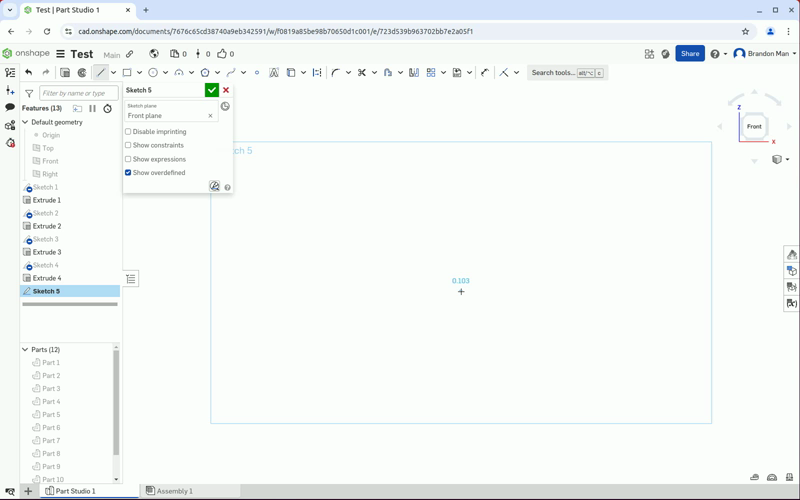
scroll(6)
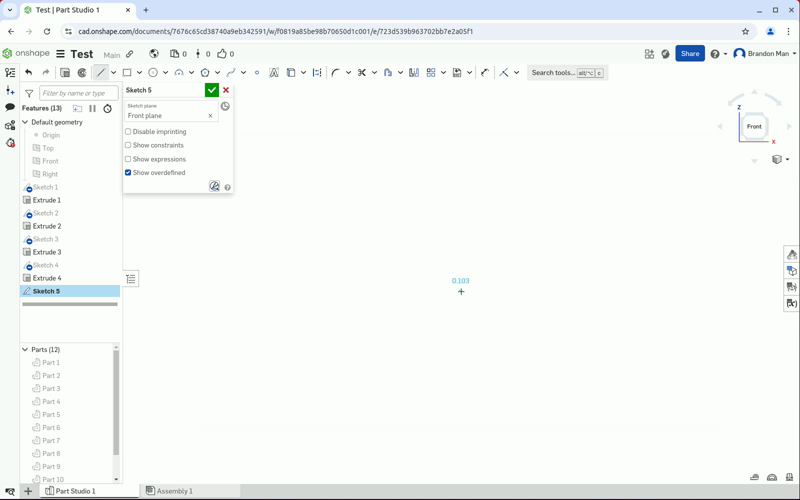
scroll(6)
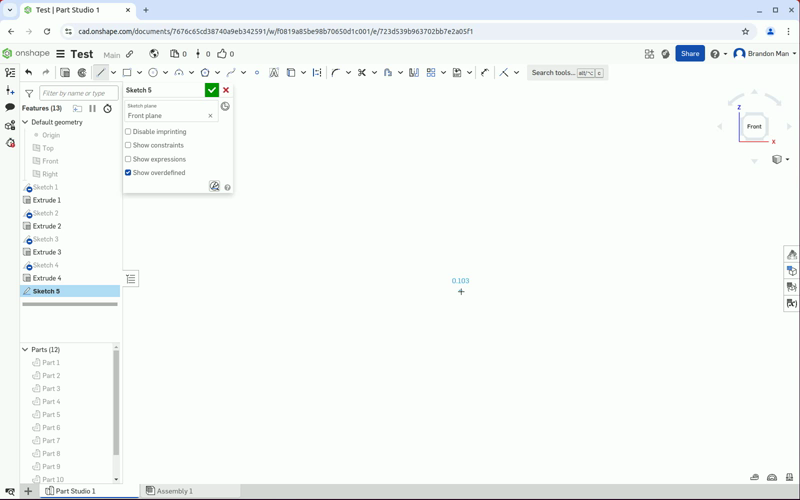
scroll(6)
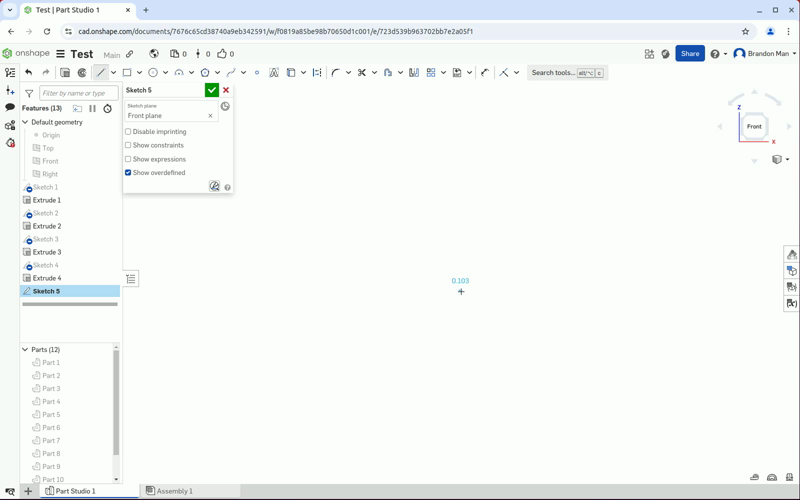
scroll(6)
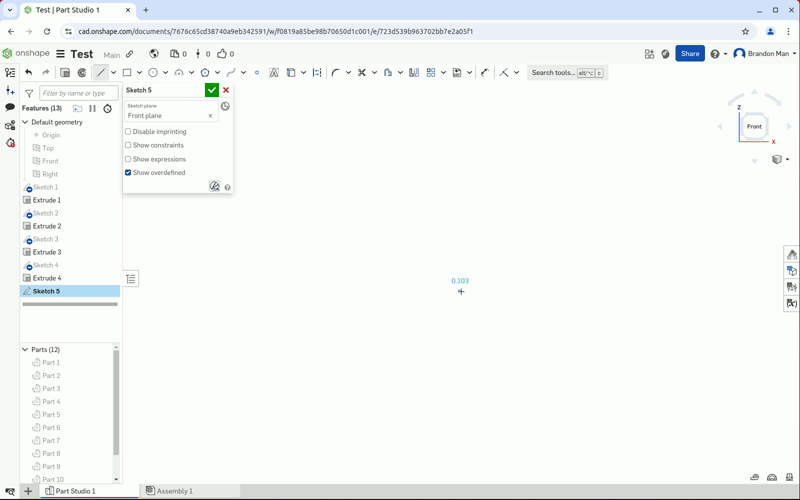
scroll(6)
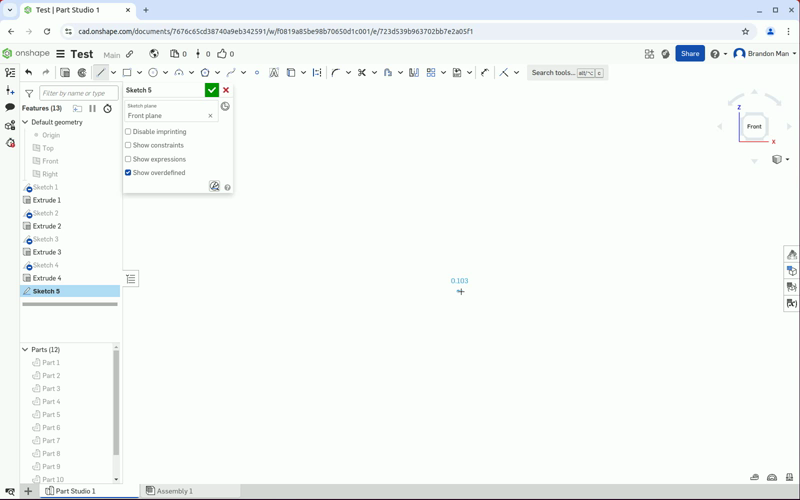
scroll(6)
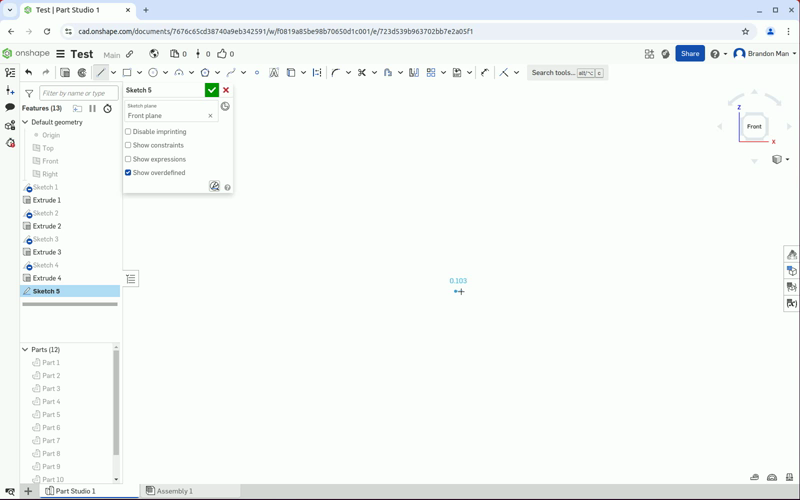
click(461, 291)
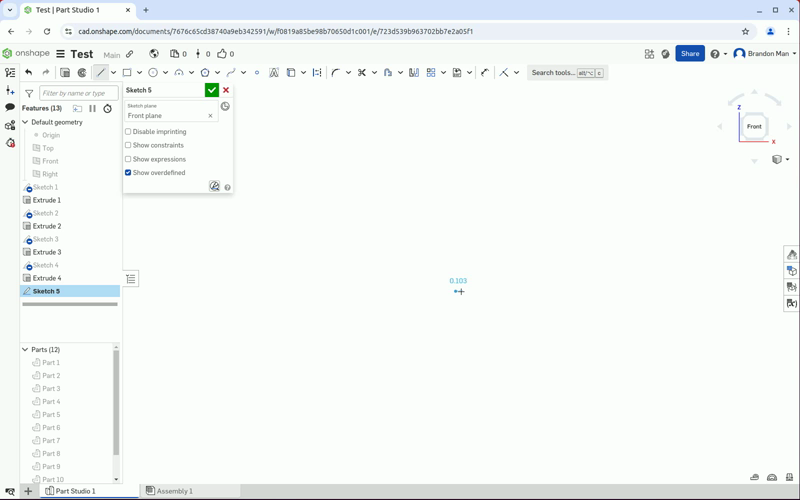
scroll(-6)
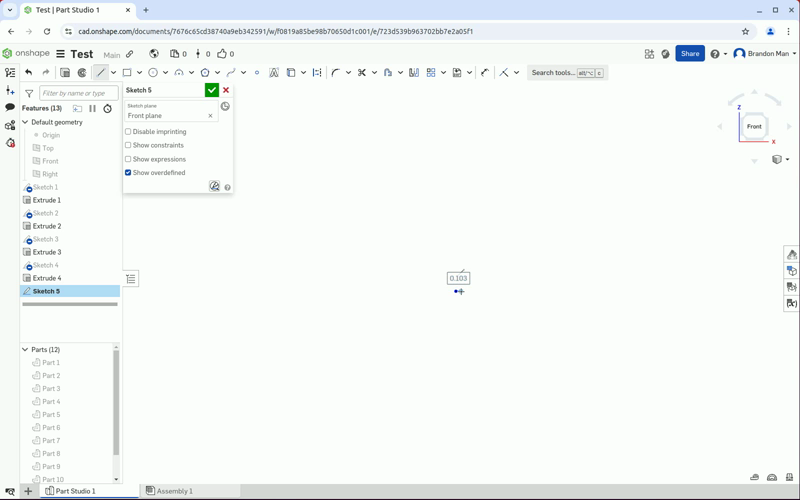
scroll(-6)
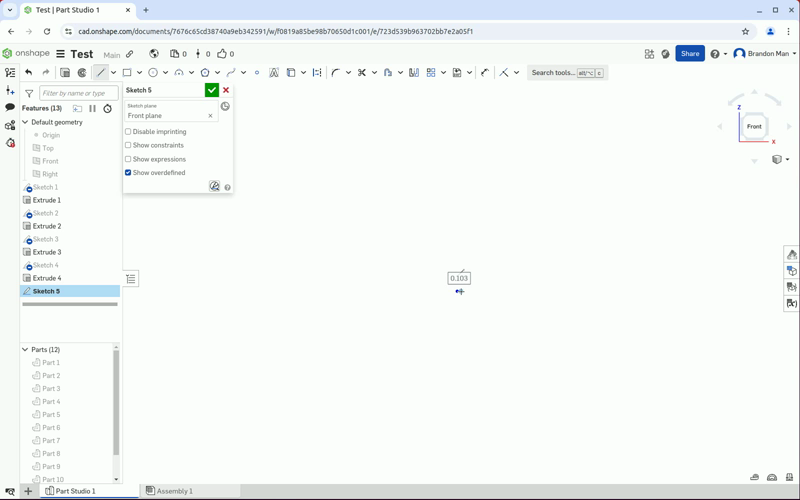
scroll(-6)
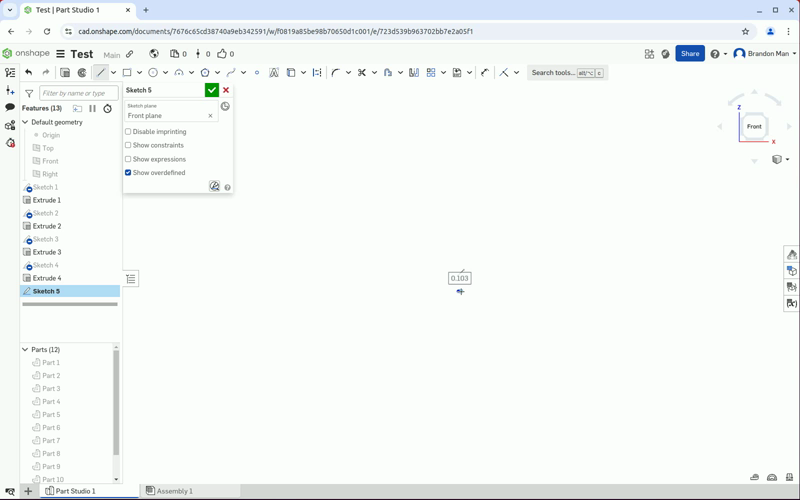
scroll(-6)
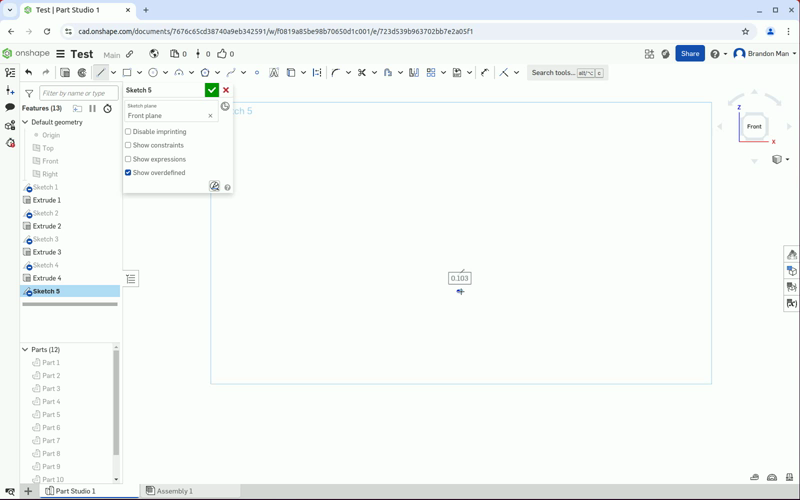
scroll(-6)
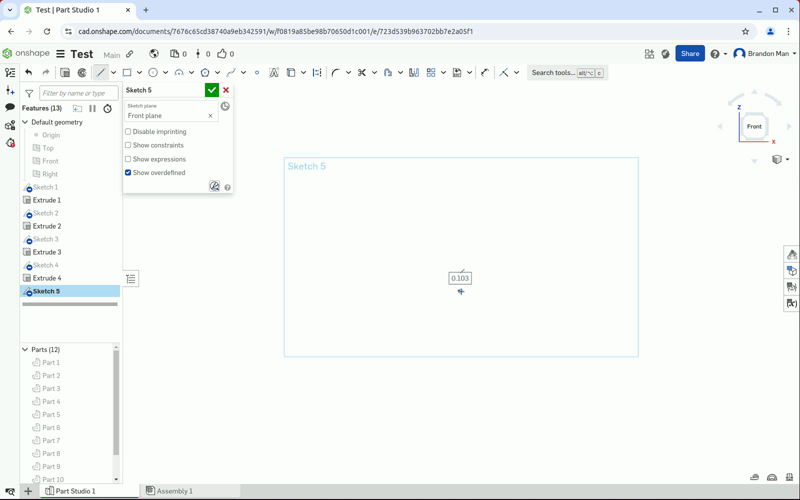
scroll(-6)
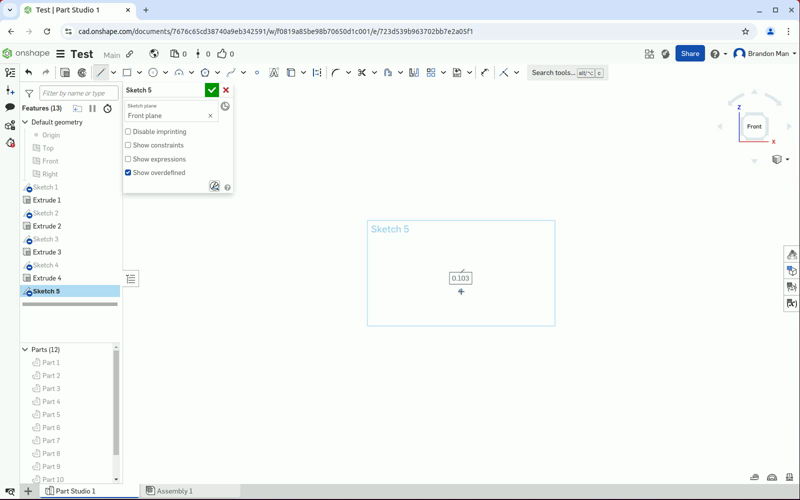
scroll(-6)
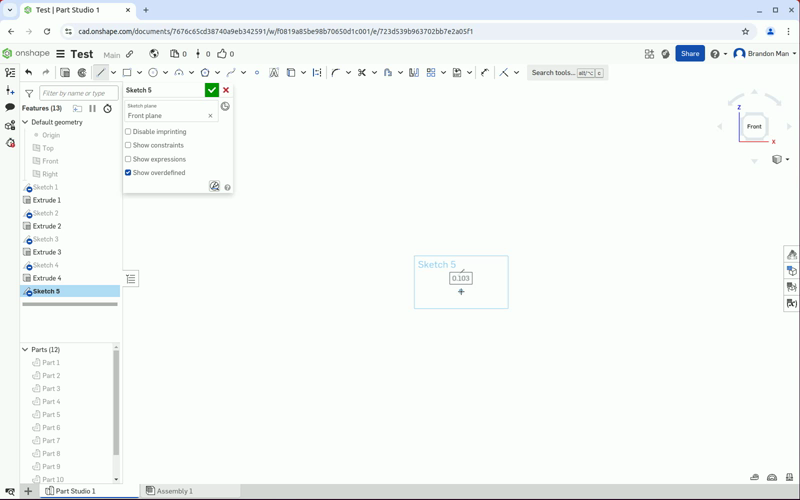
key_up(shift)
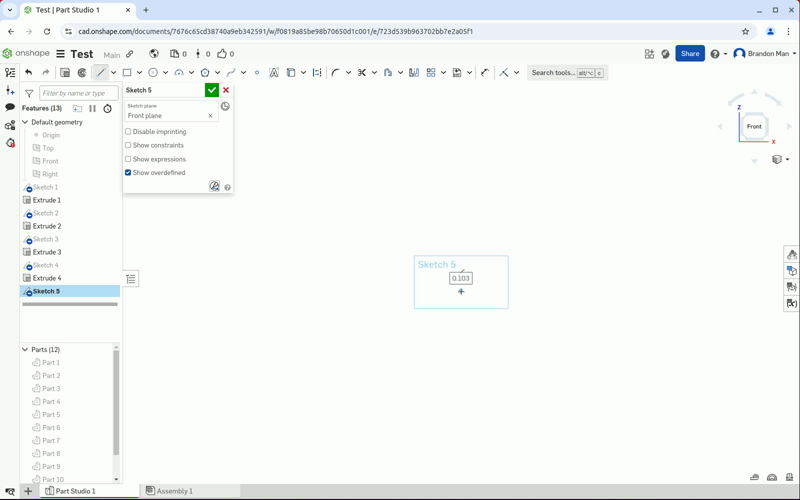
key(esc)
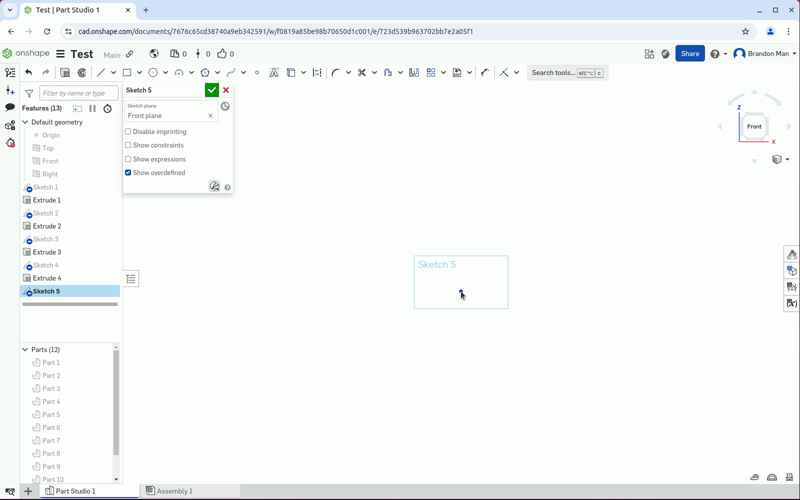
key(a)
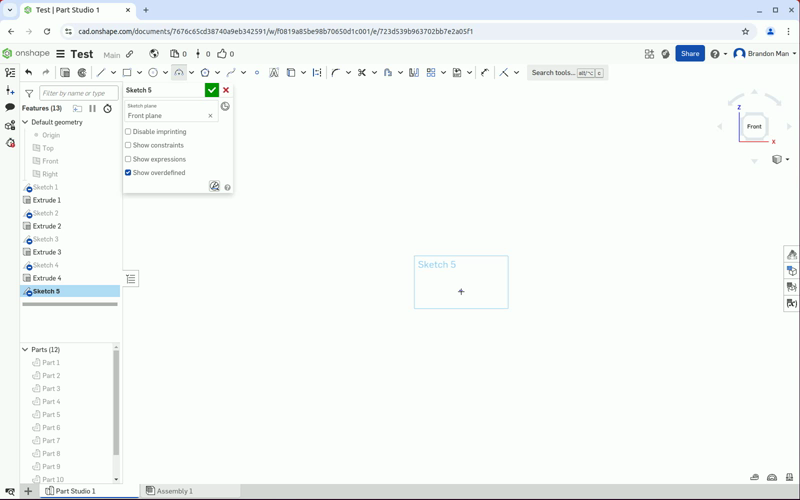
mouse_move(461, 291)
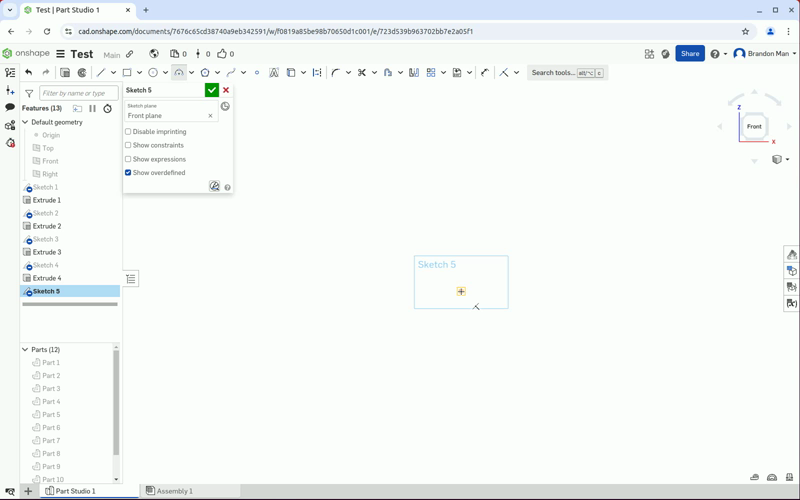
scroll(6)
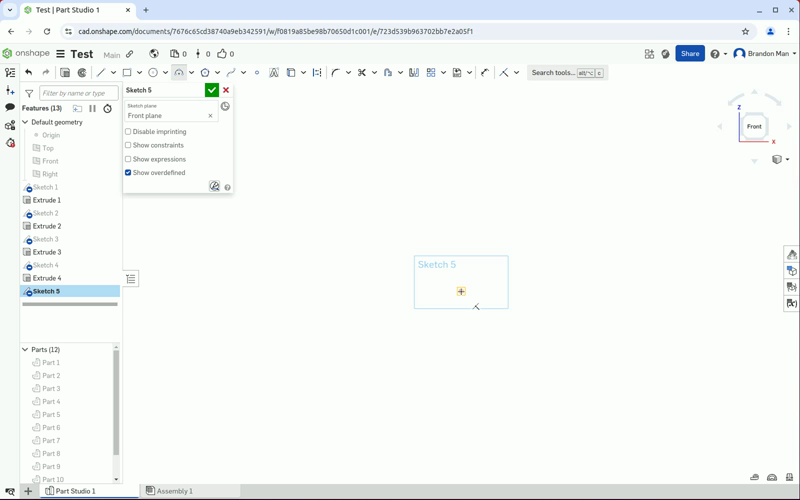
scroll(6)
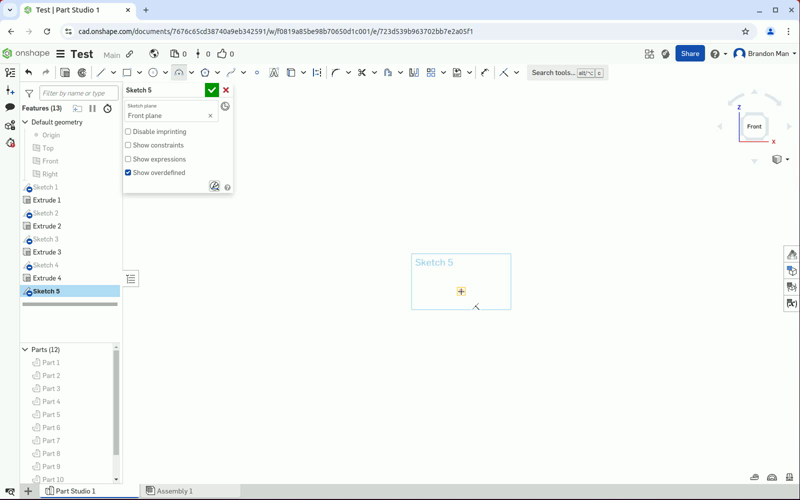
scroll(6)
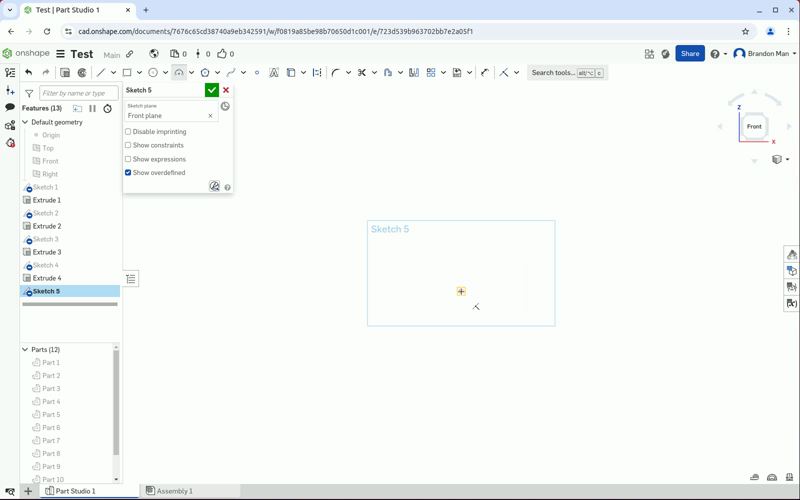
scroll(6)
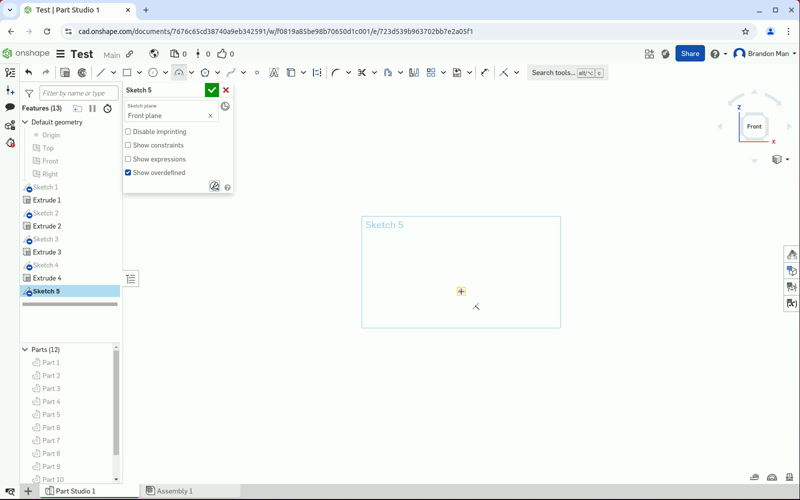
scroll(6)
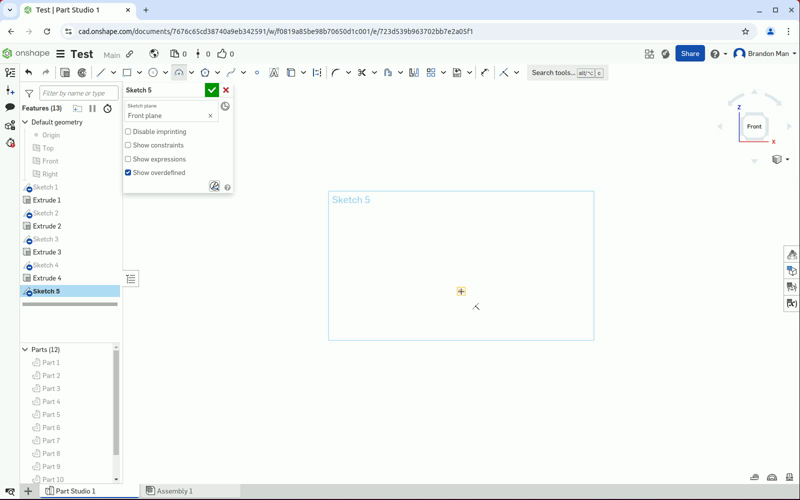
scroll(6)
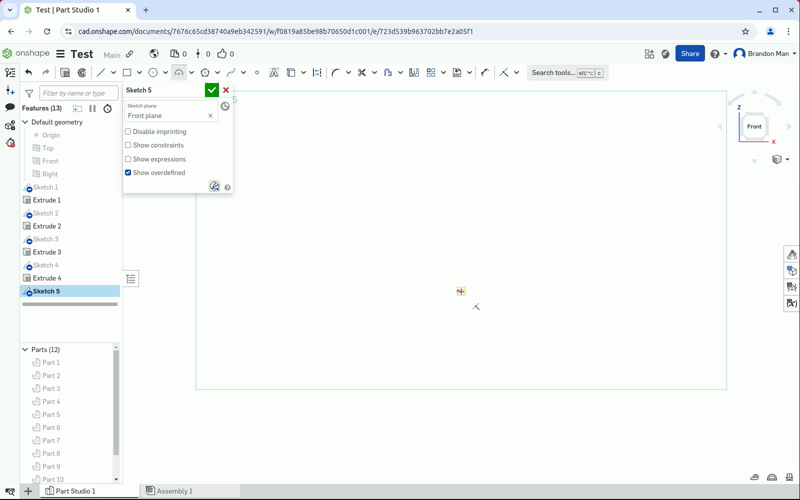
scroll(6)
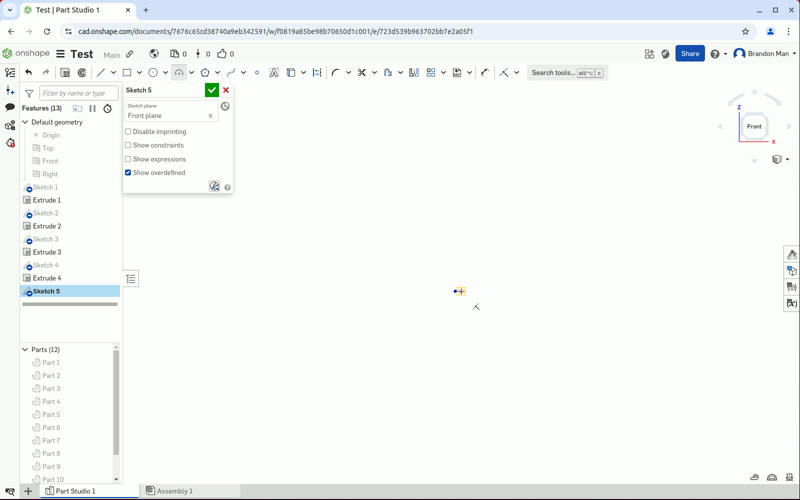
click(461, 291)
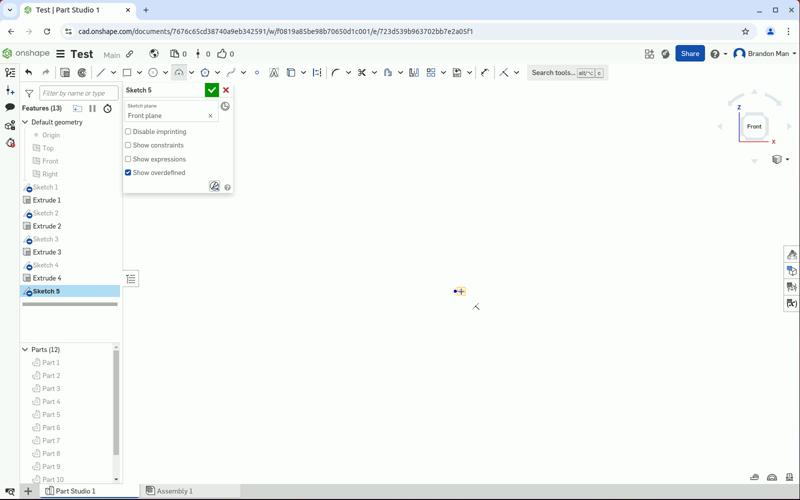
scroll(-6)
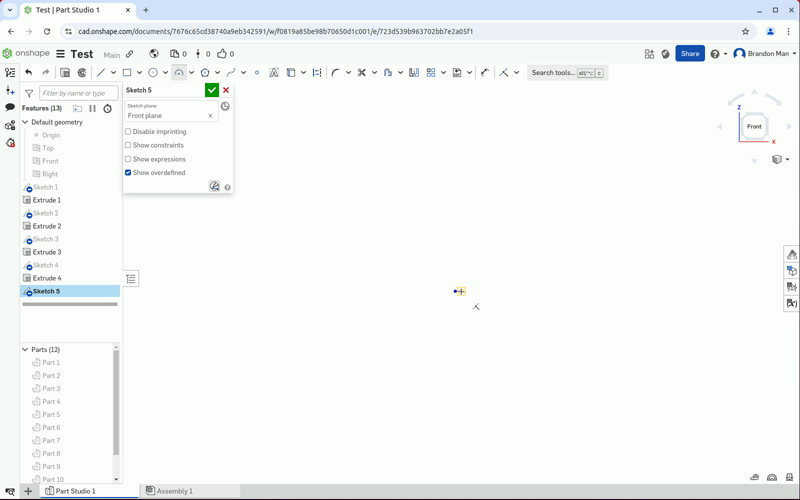
scroll(-6)
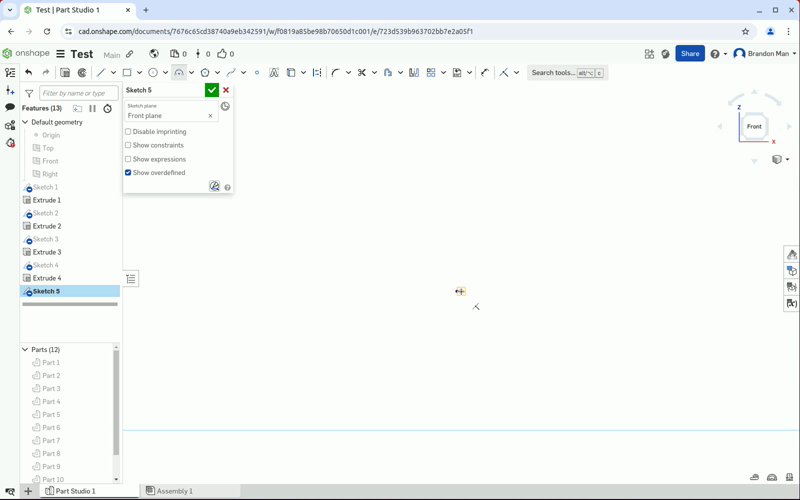
scroll(-6)
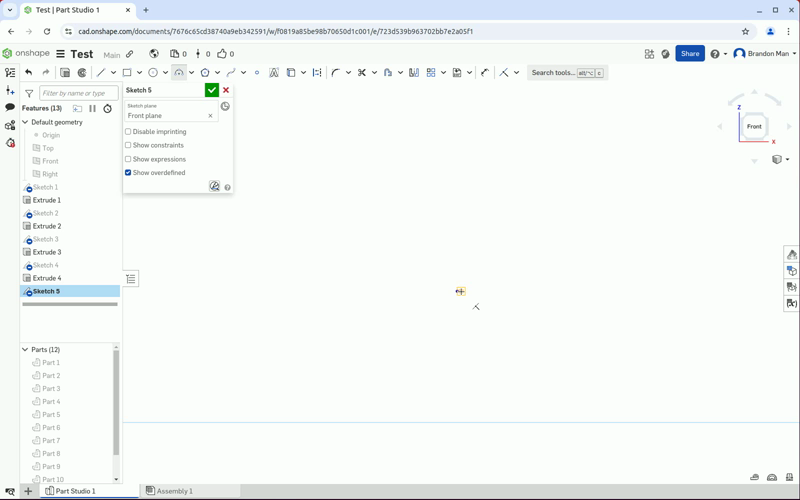
scroll(-6)
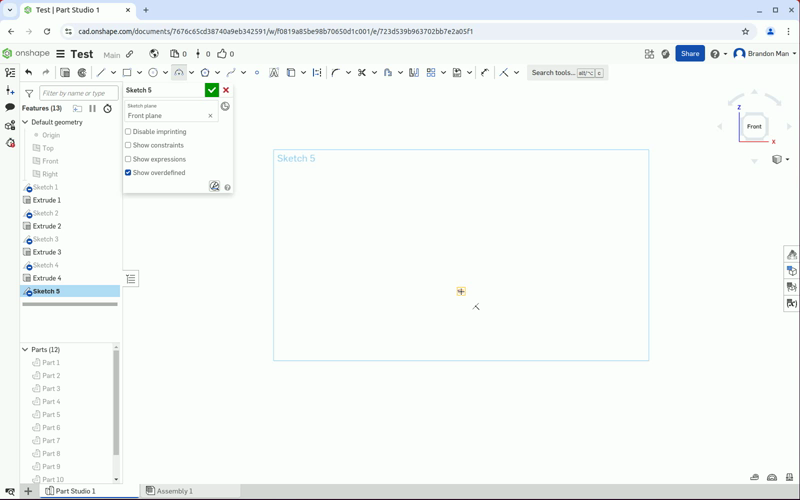
scroll(-6)
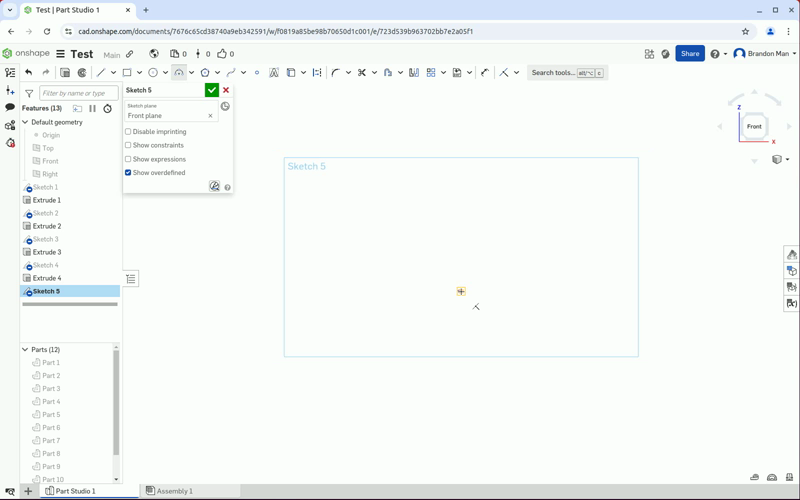
scroll(-6)
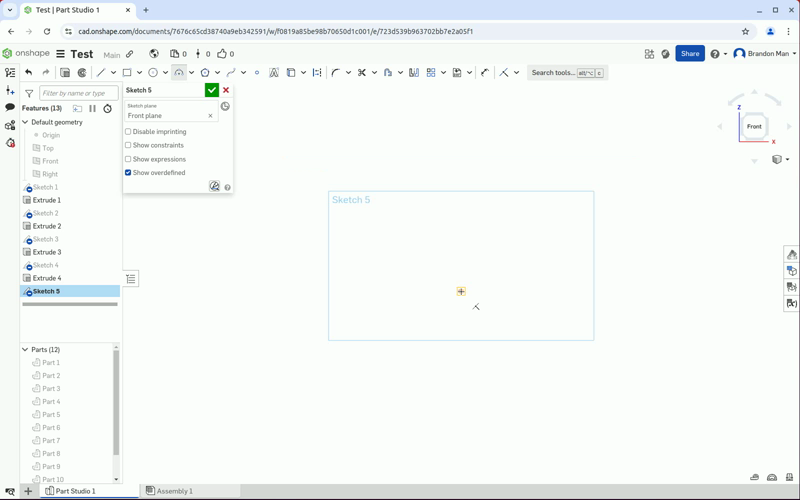
scroll(-6)
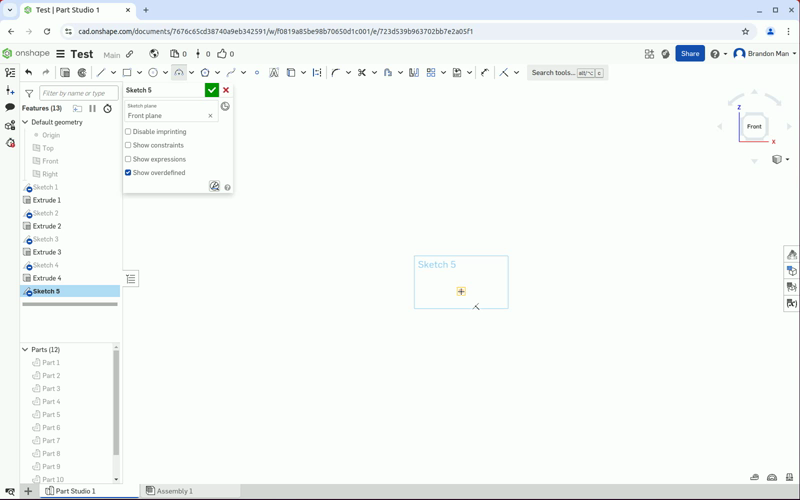
mouse_move(460, 291)
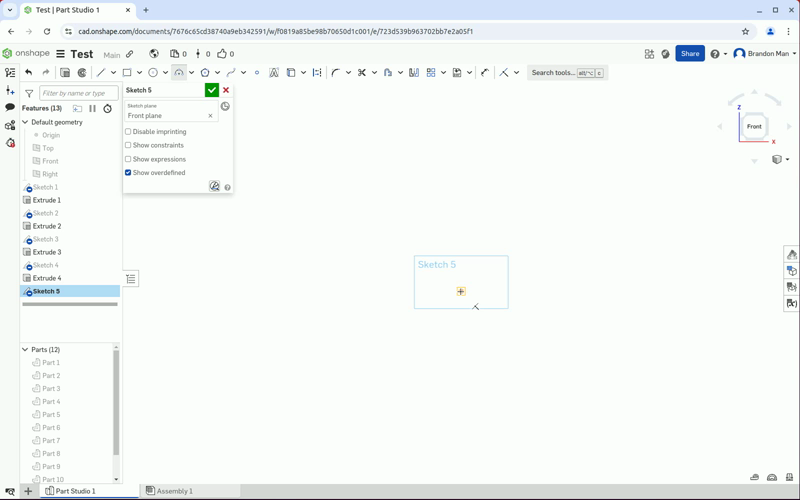
scroll(6)
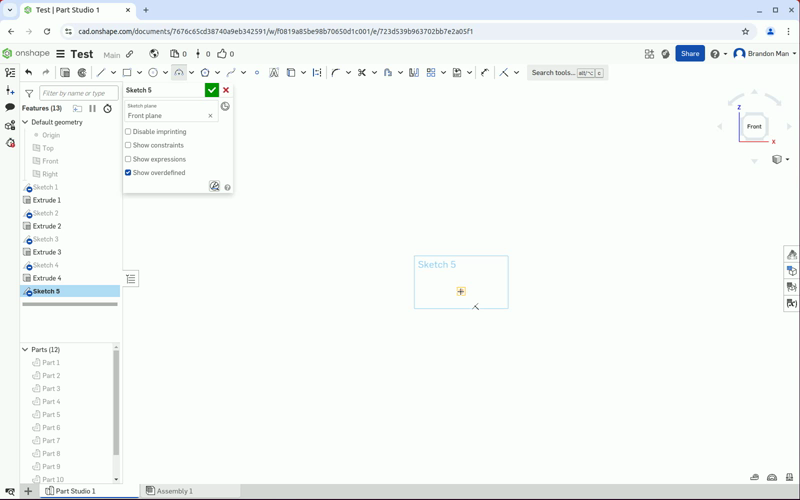
scroll(6)
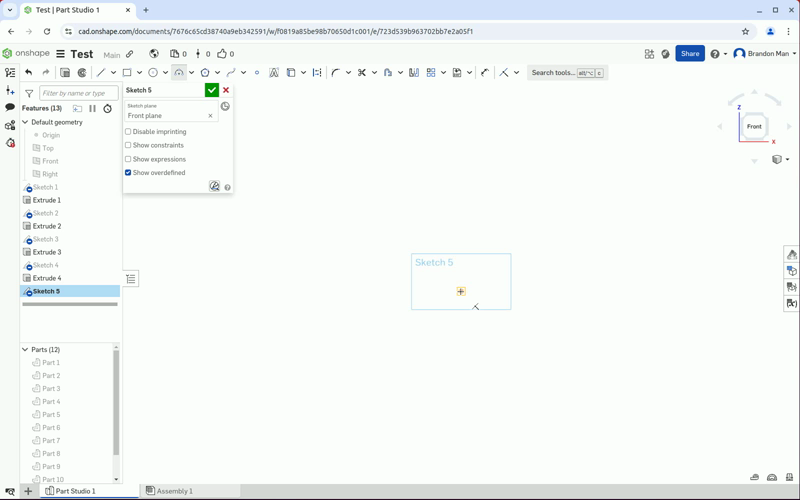
scroll(6)
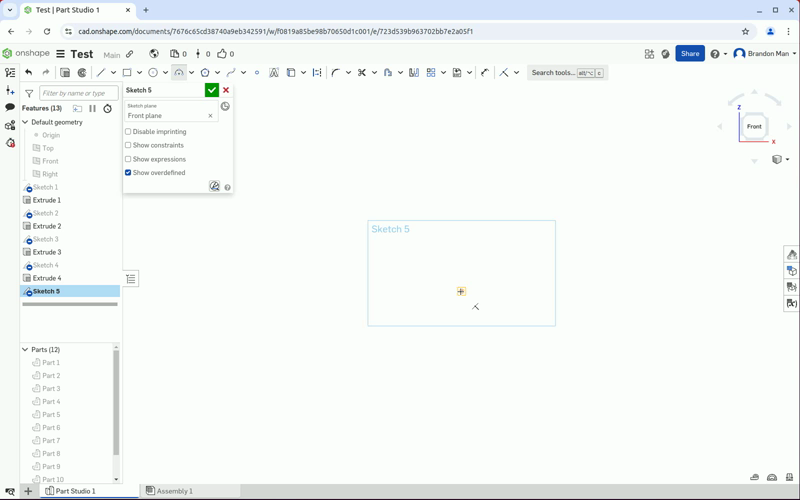
scroll(6)
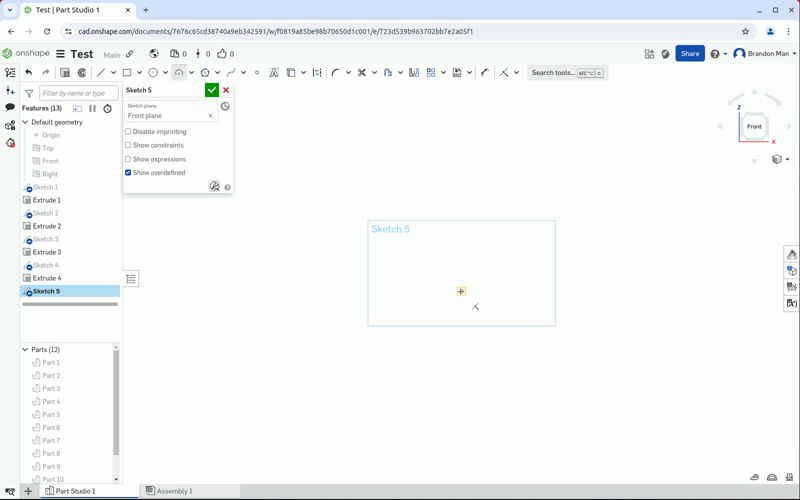
scroll(6)
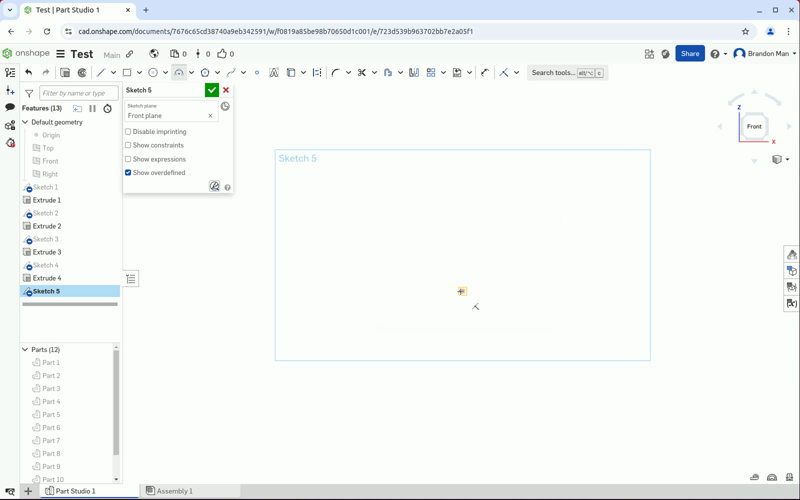
scroll(6)
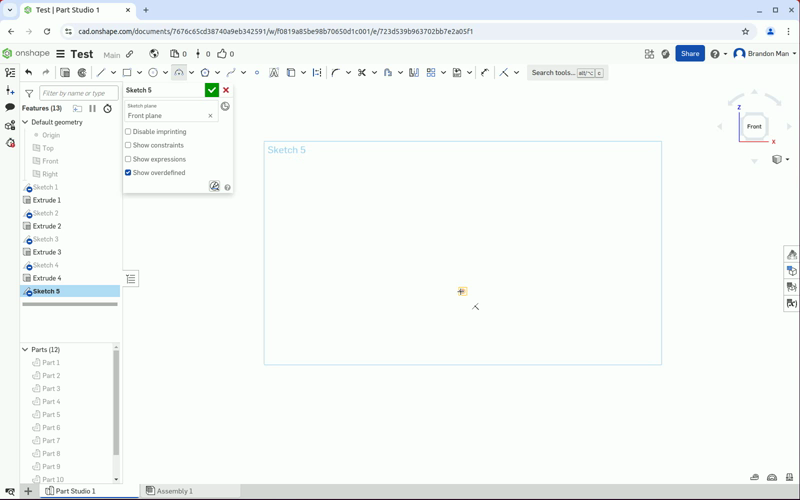
scroll(6)
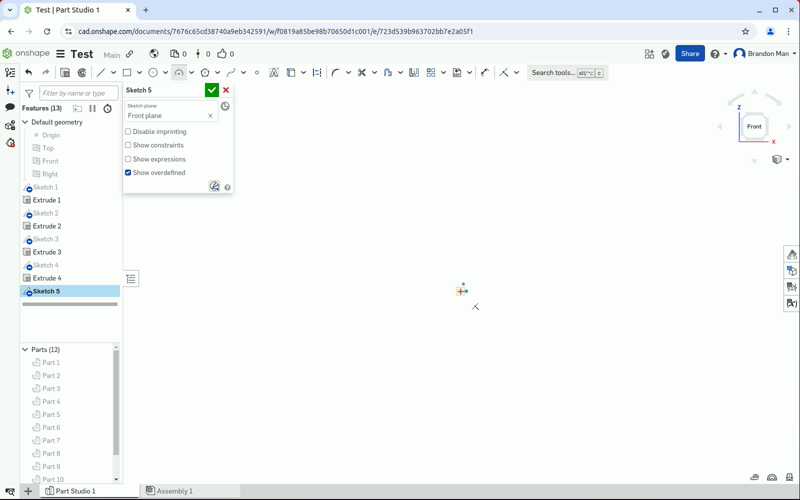
click(460, 291)
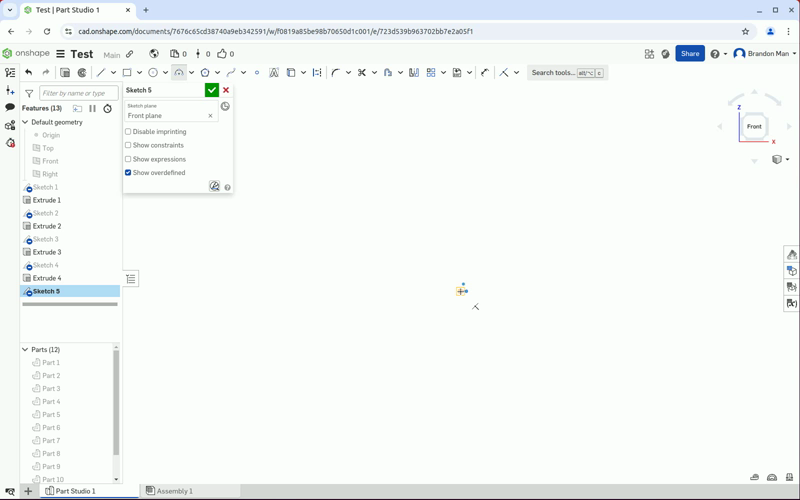
scroll(-6)
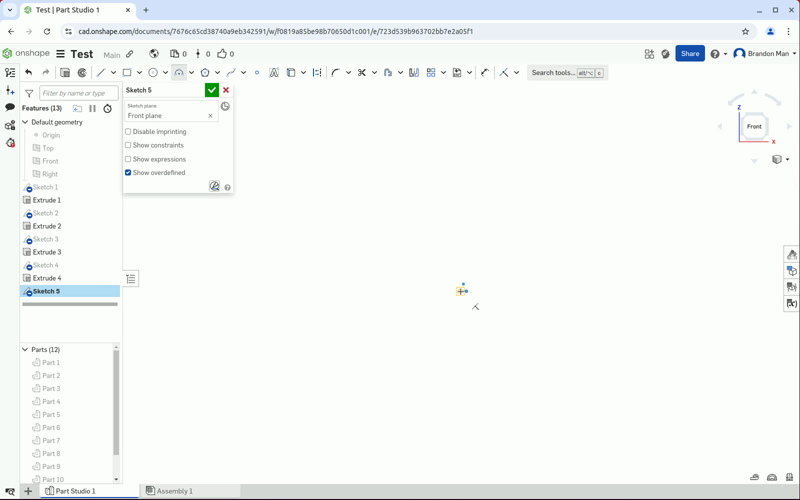
scroll(-6)
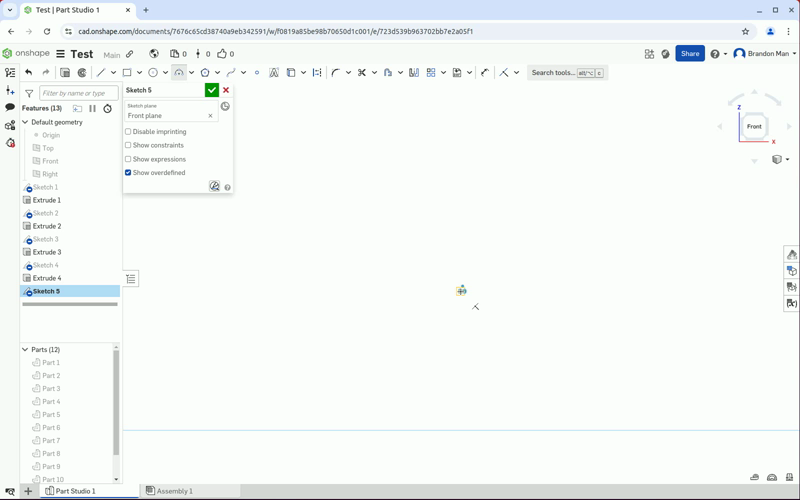
scroll(-6)
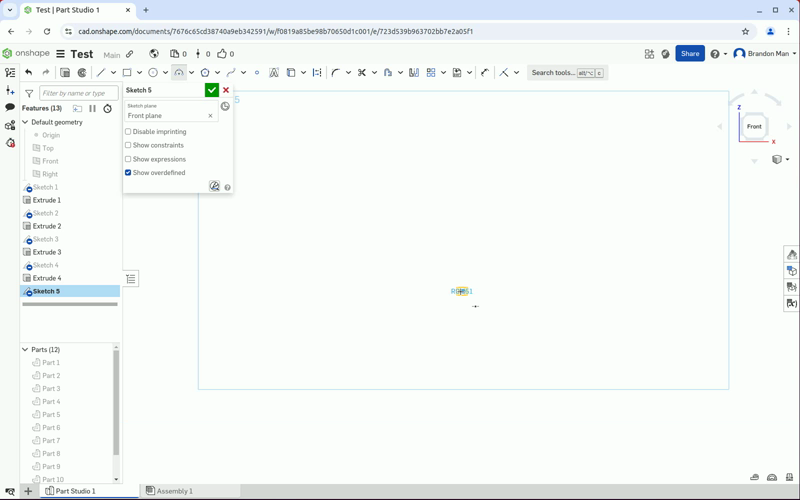
scroll(-6)
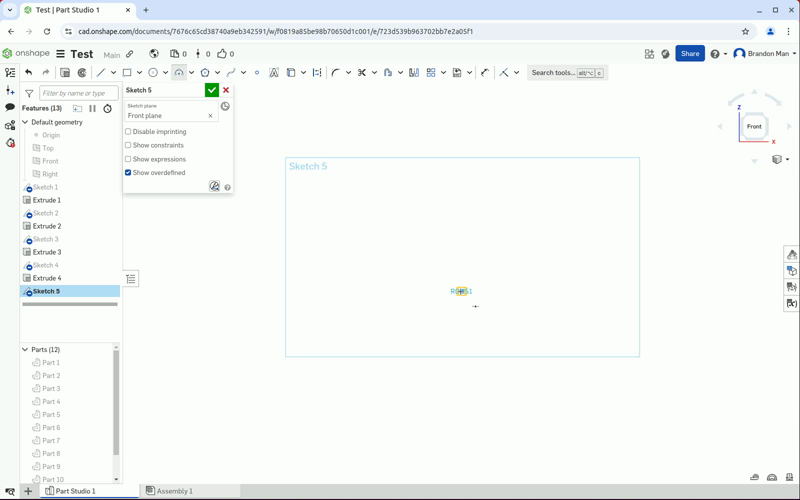
scroll(-6)
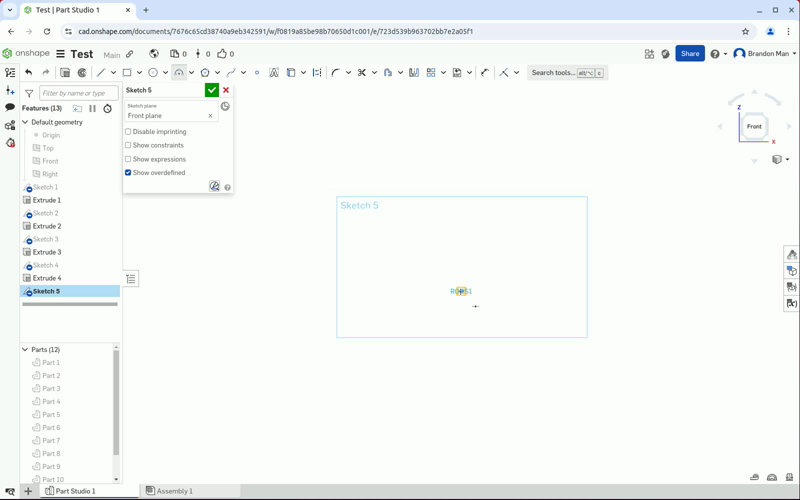
scroll(-6)
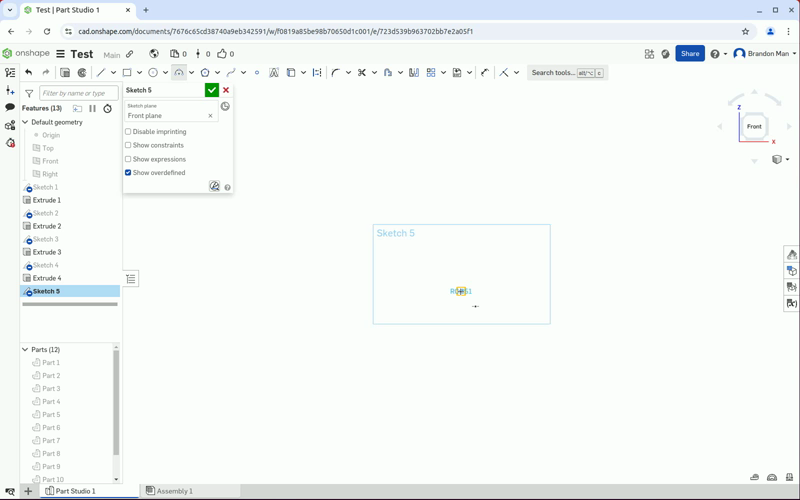
scroll(-6)
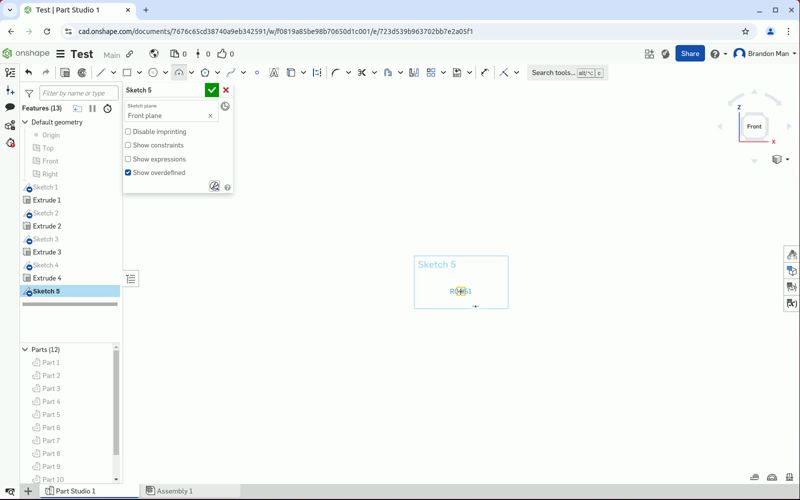
key_down(shift)
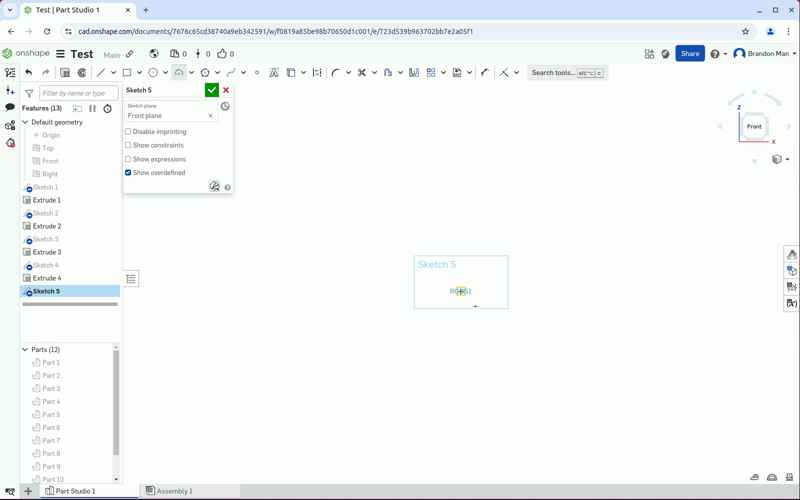
mouse_move(461, 275)
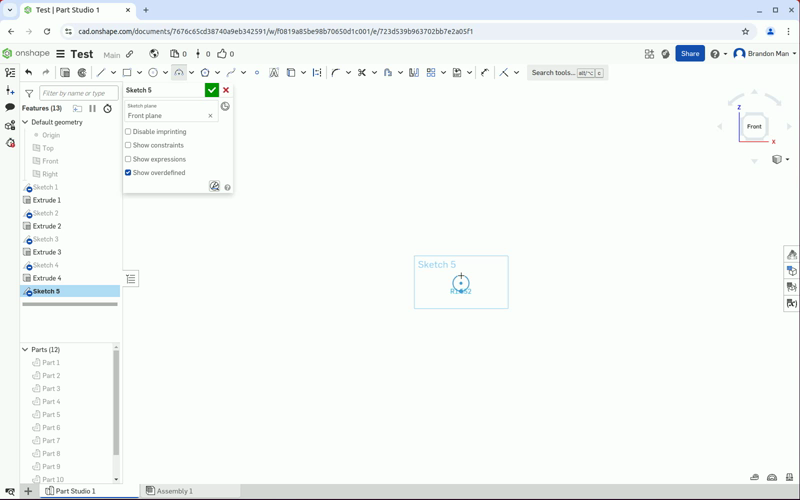
scroll(6)
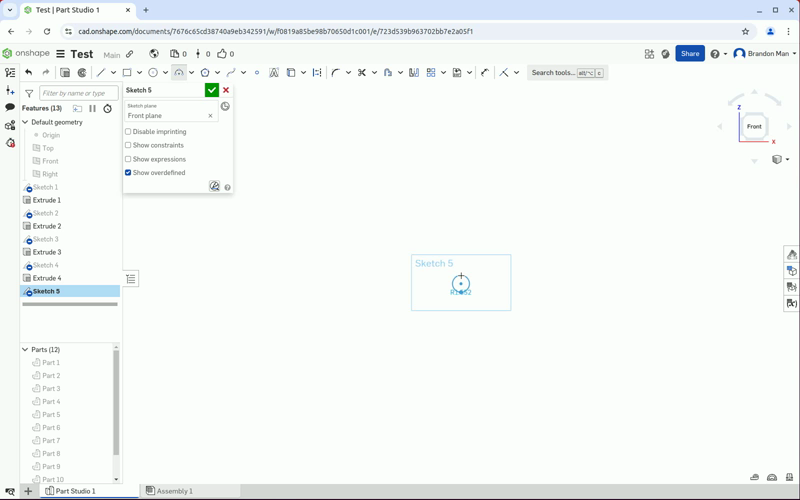
scroll(6)
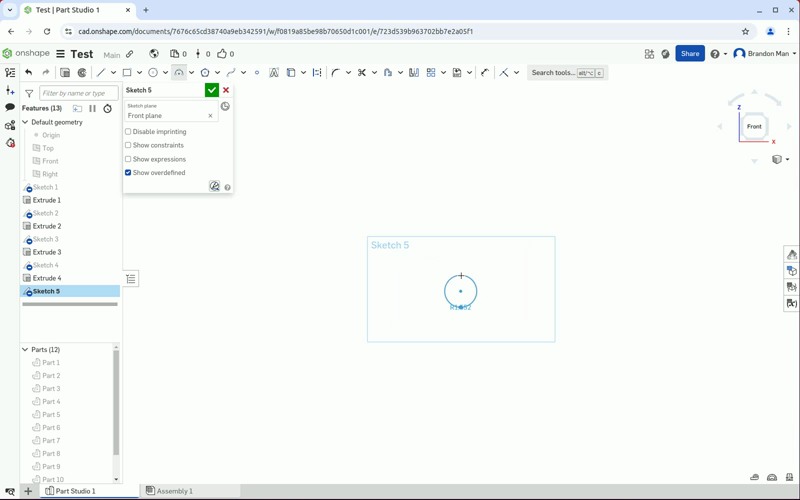
scroll(6)
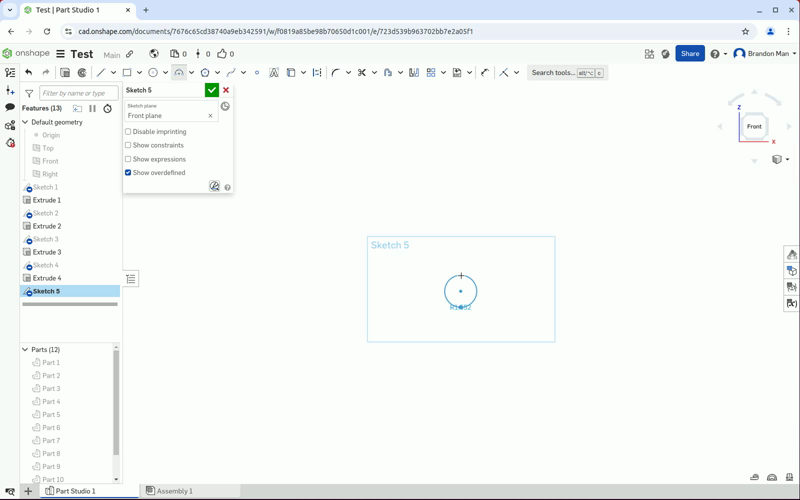
scroll(6)
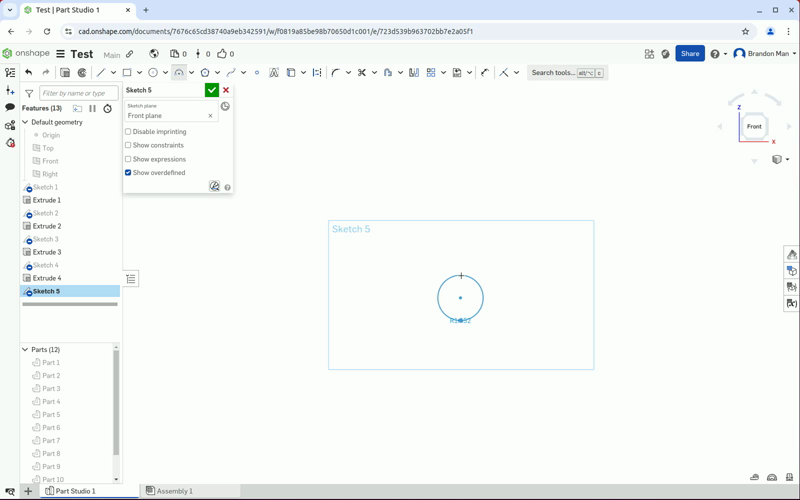
scroll(6)
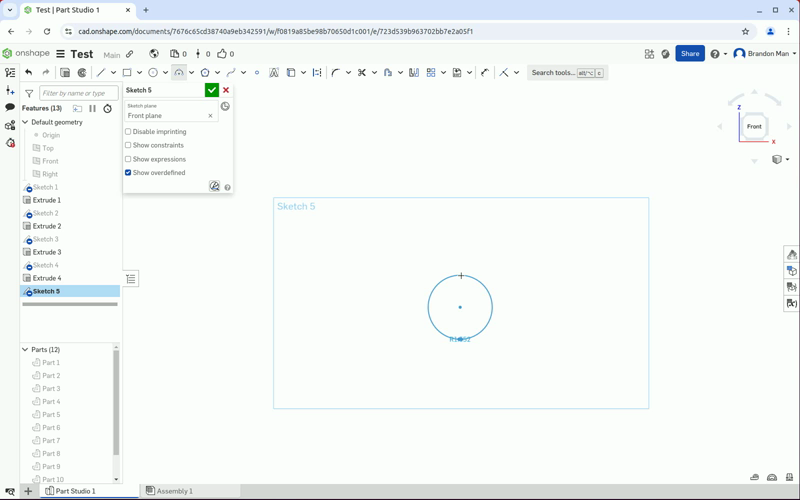
scroll(6)
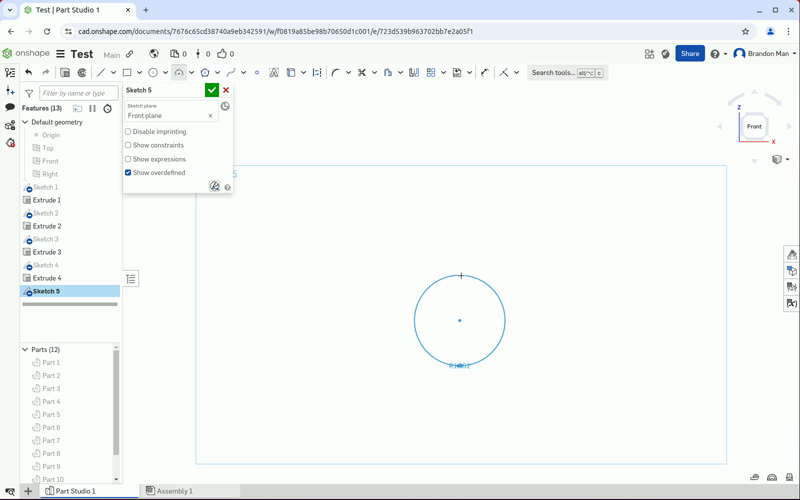
scroll(6)
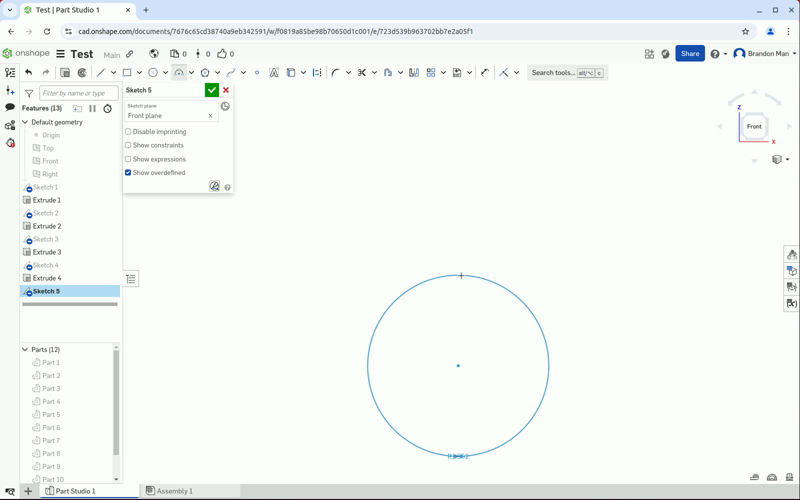
click(461, 275)
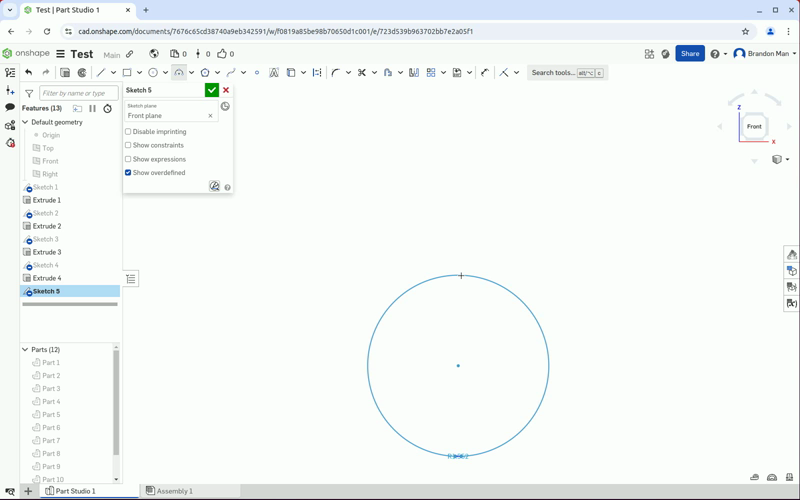
scroll(-6)
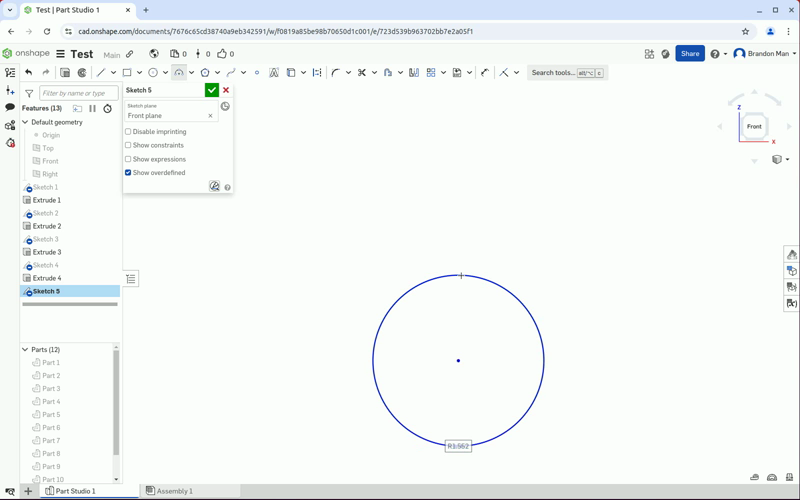
scroll(-6)
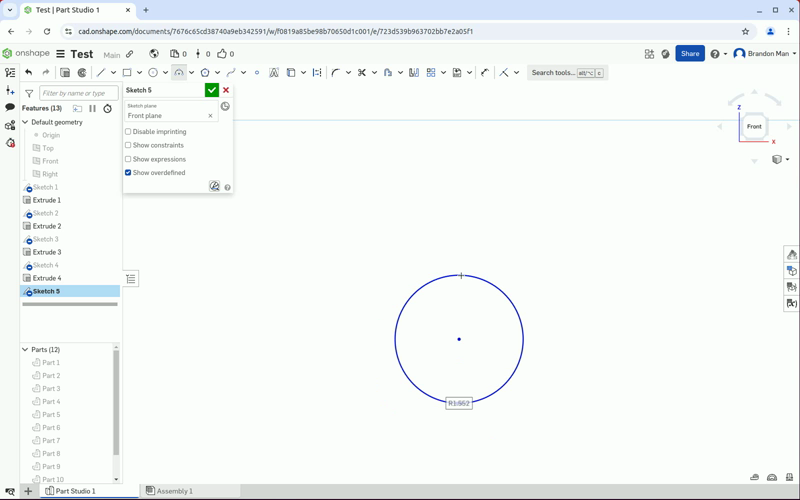
scroll(-6)
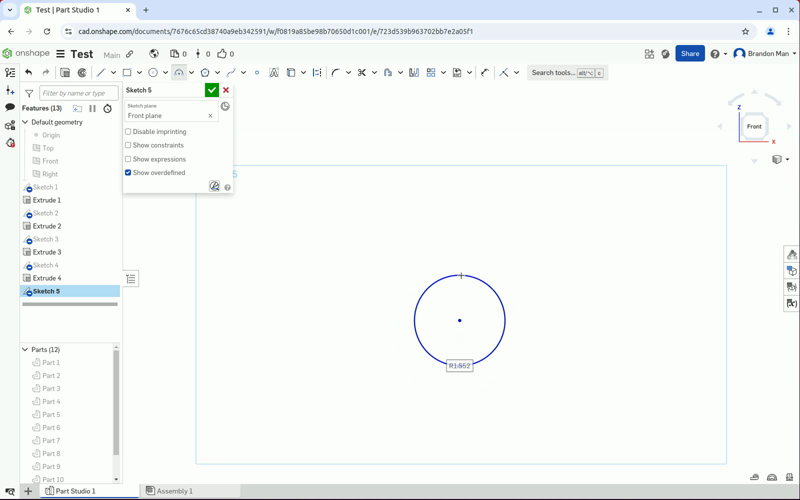
scroll(-6)
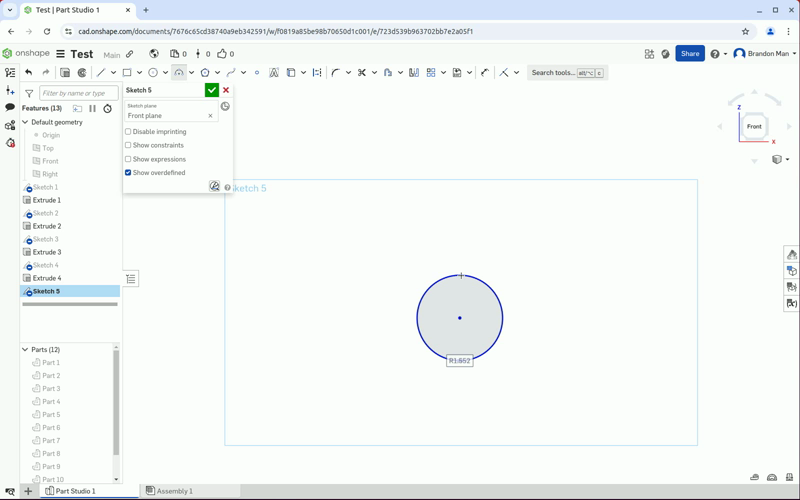
scroll(-6)
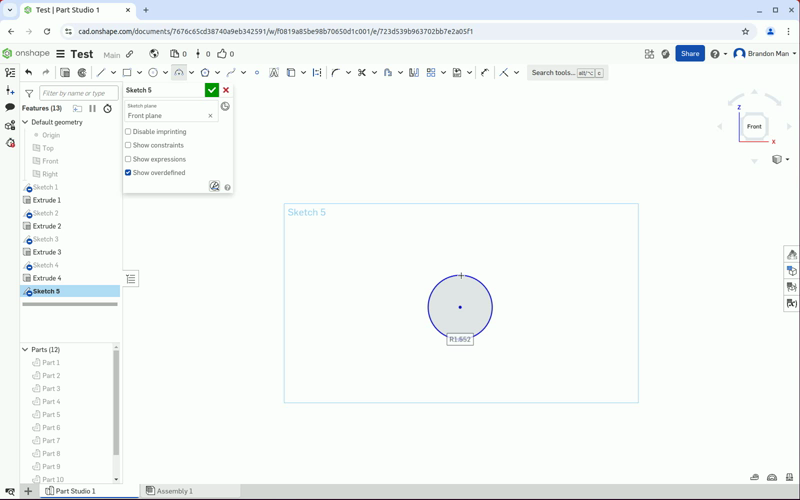
scroll(-6)
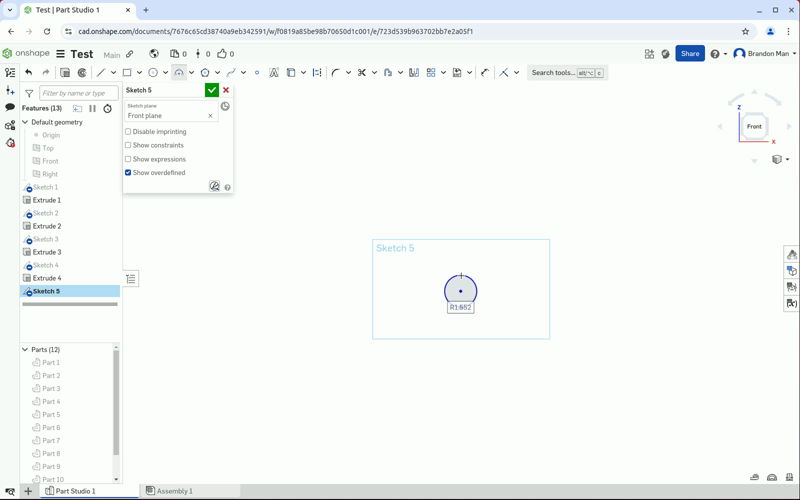
scroll(-6)
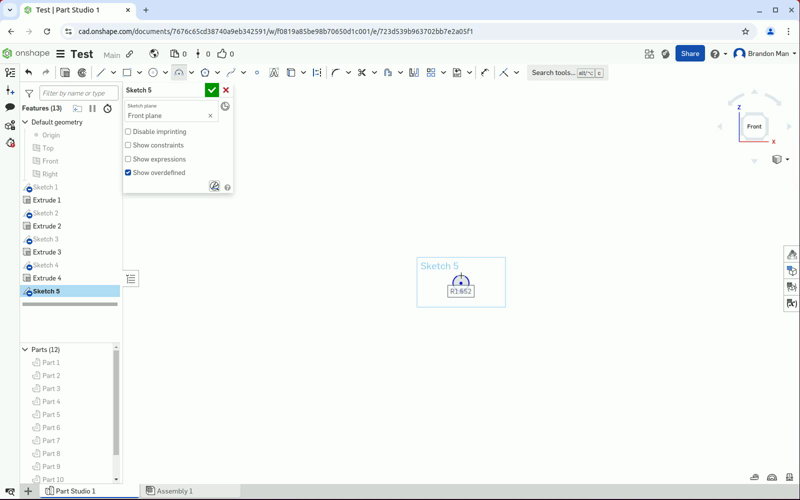
key_up(shift)
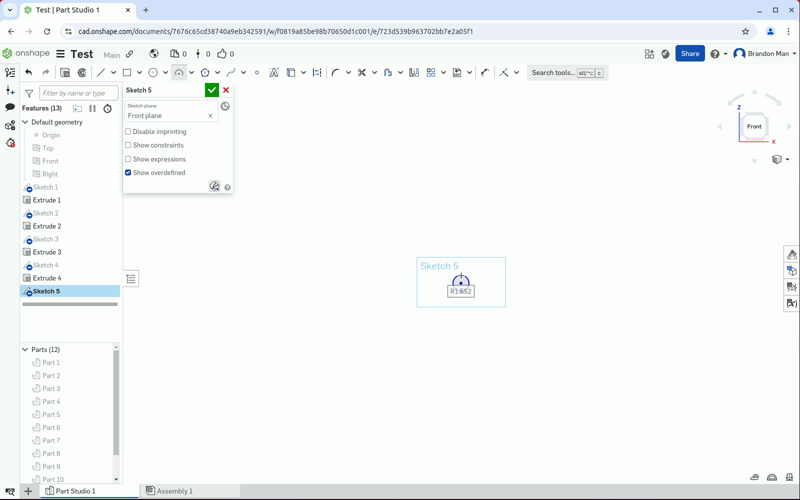
key(esc)
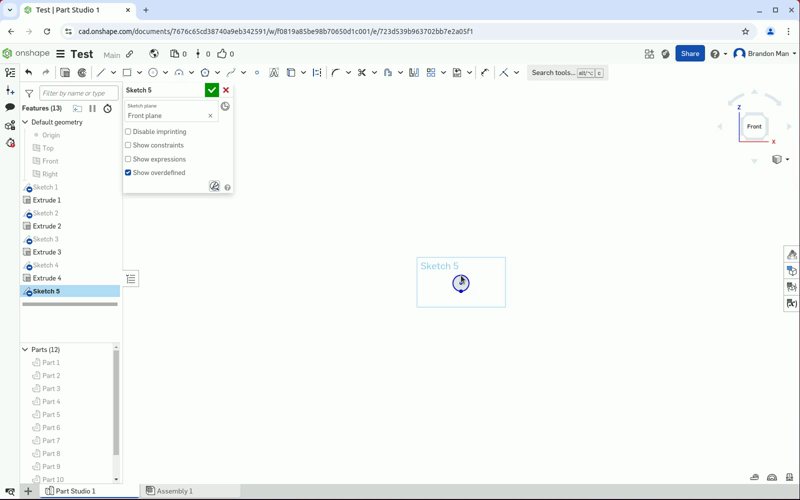
key(c)
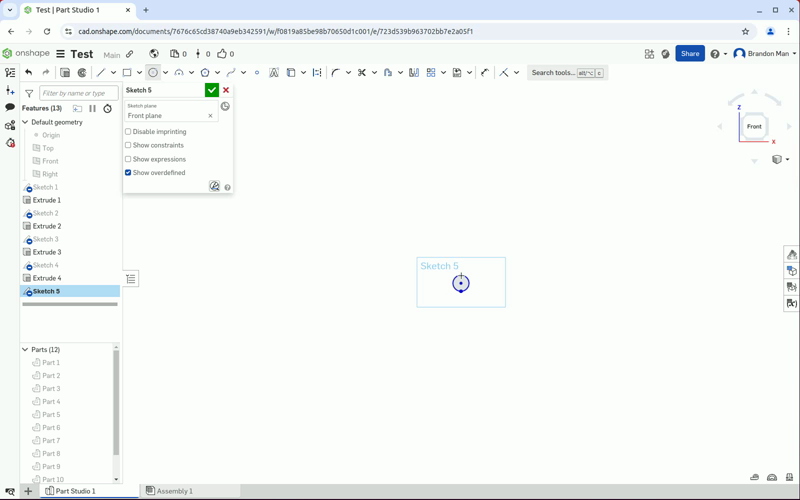
key_down(shift)
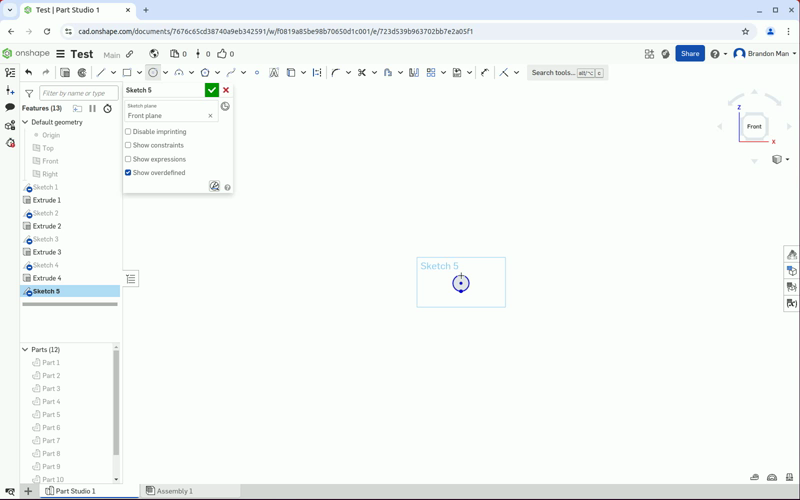
mouse_move(460, 281)
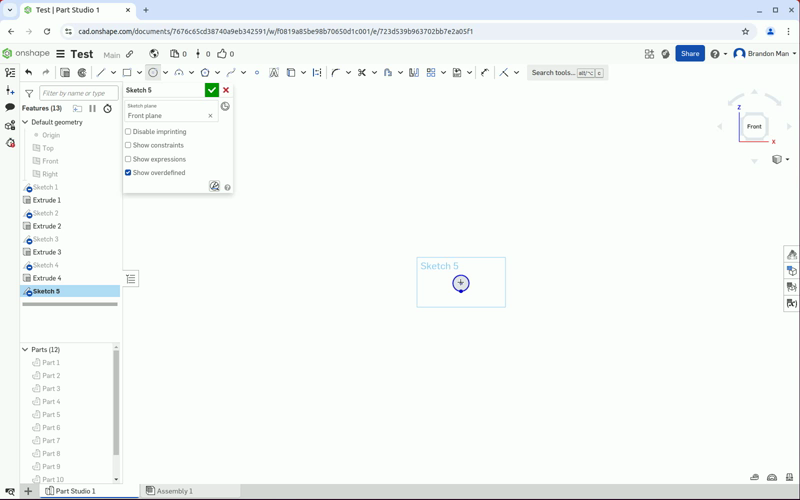
scroll(6)
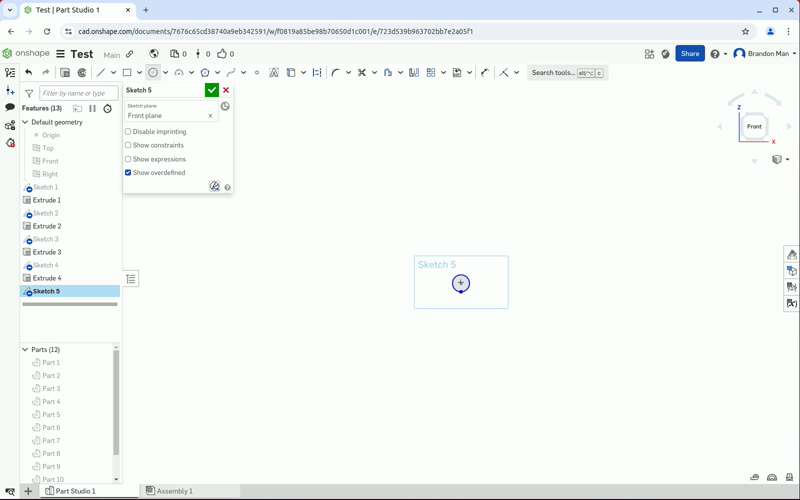
scroll(6)
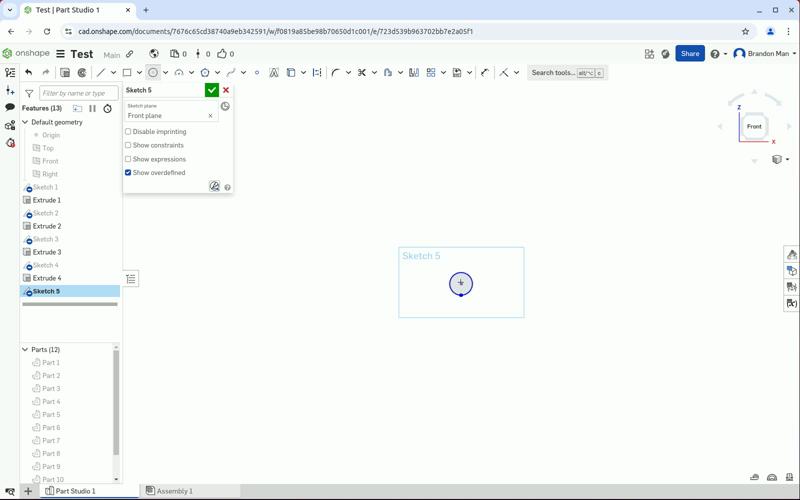
scroll(6)
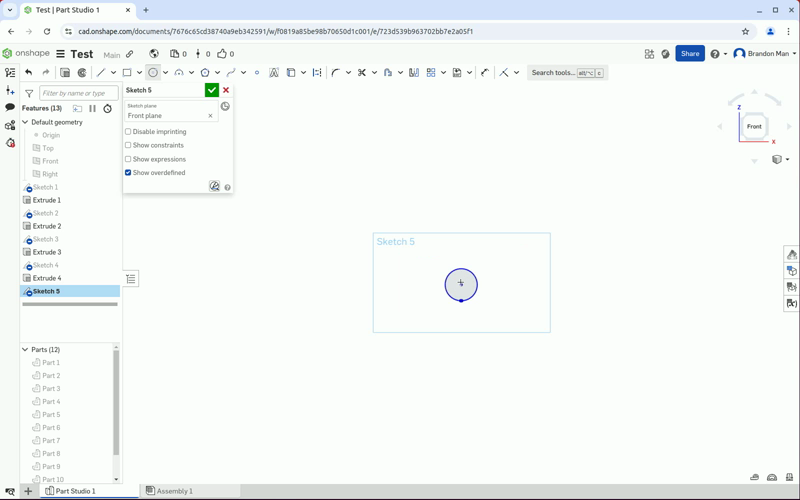
scroll(6)
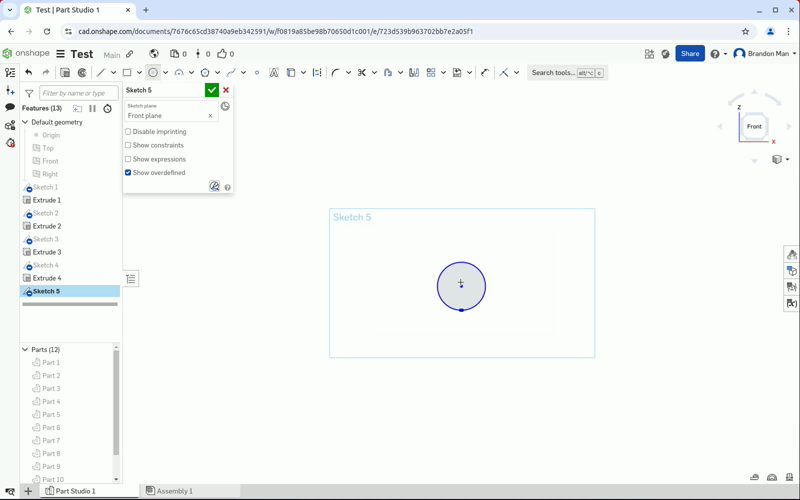
scroll(6)
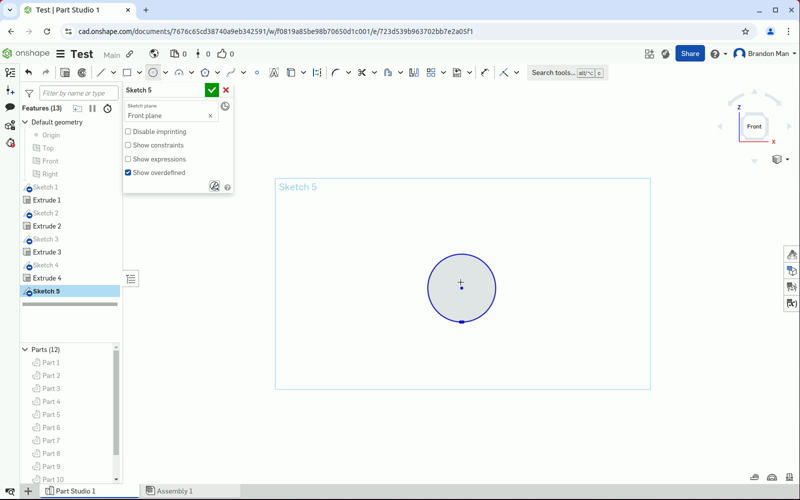
scroll(6)
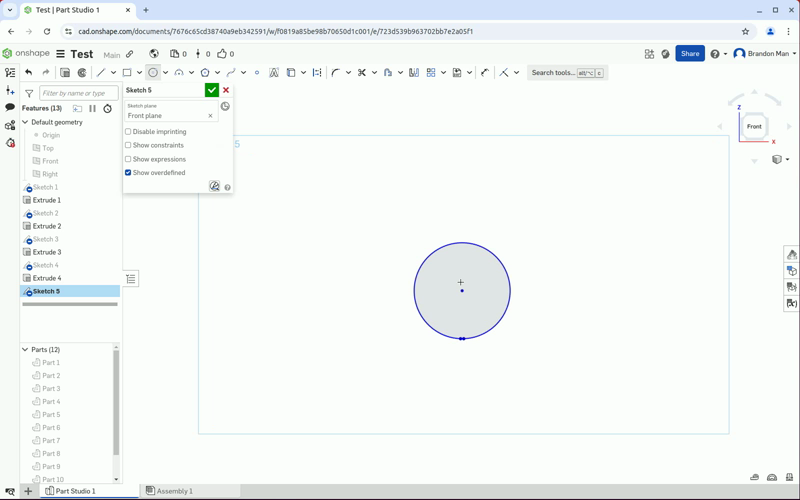
scroll(6)
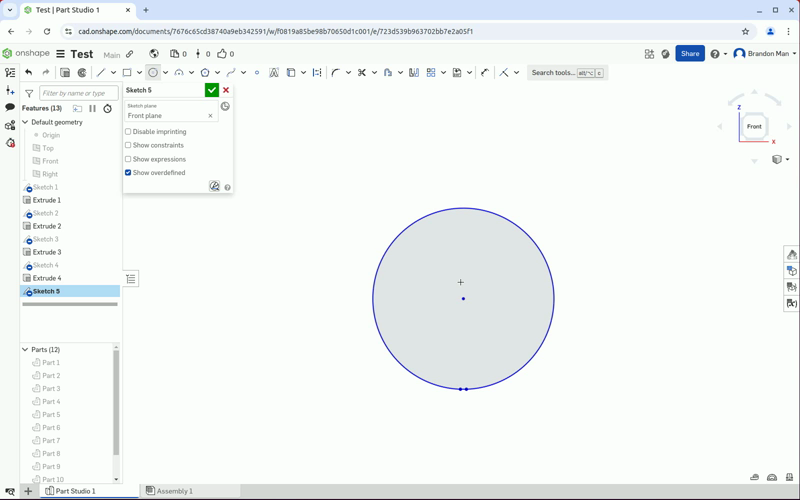
click(460, 281)
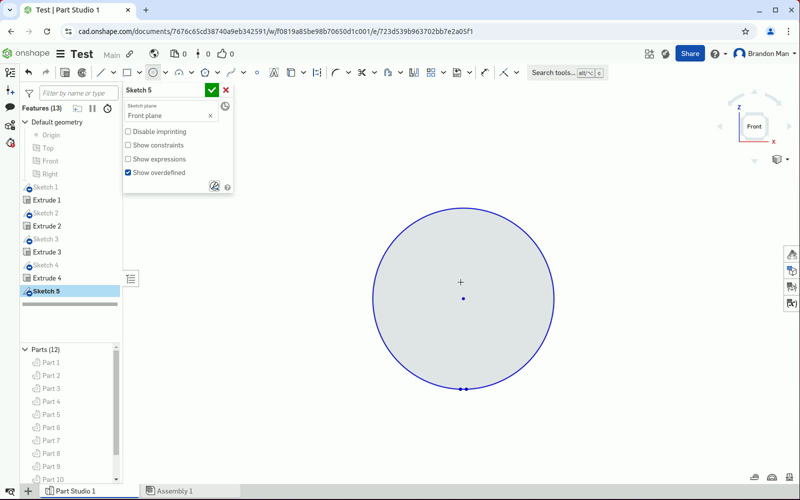
scroll(-6)
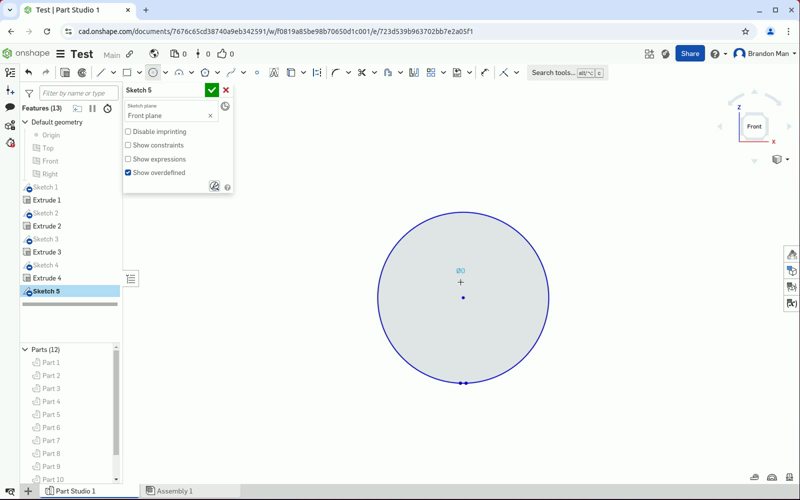
scroll(-6)
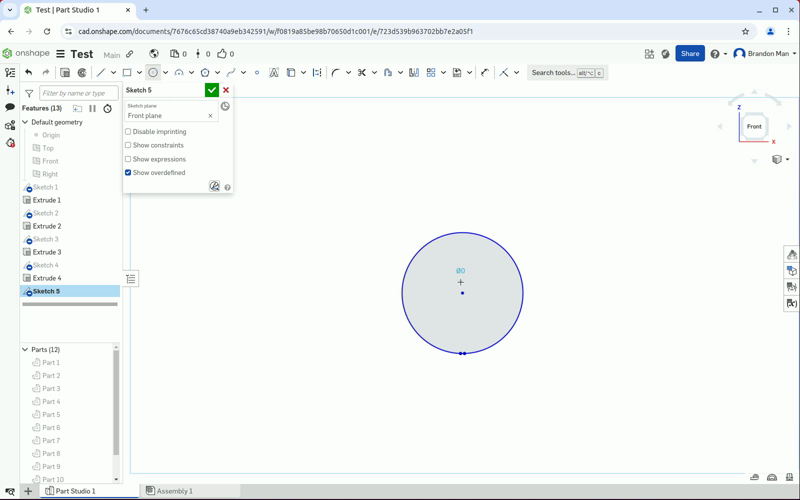
scroll(-6)
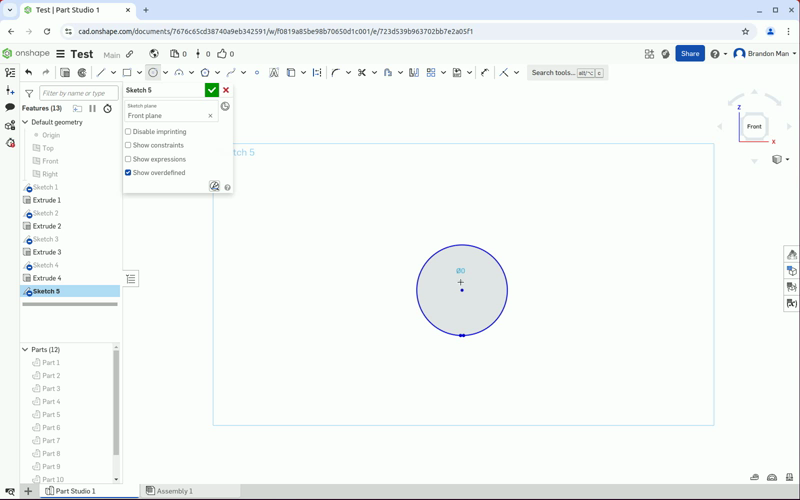
scroll(-6)
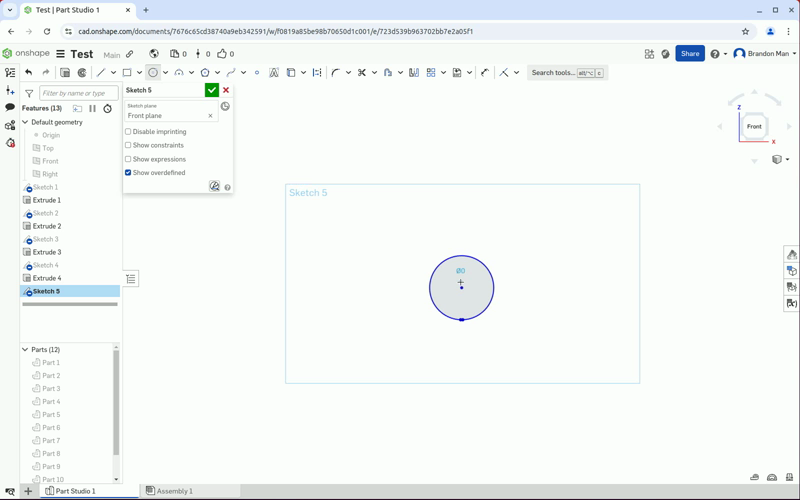
scroll(-6)
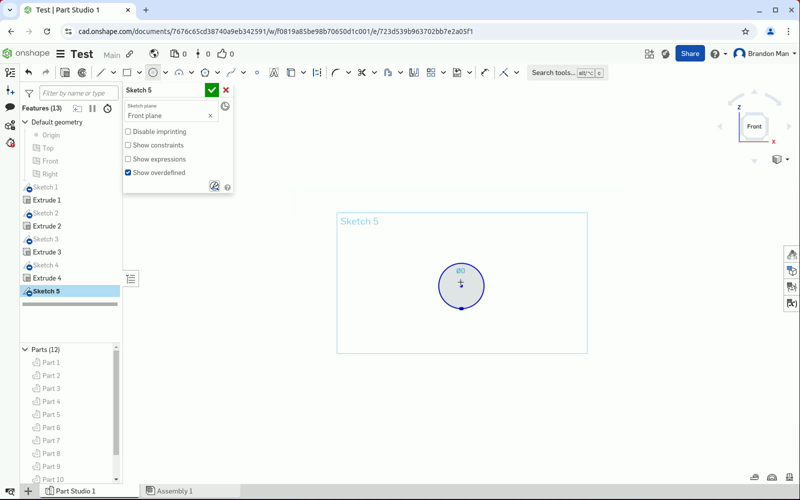
scroll(-6)
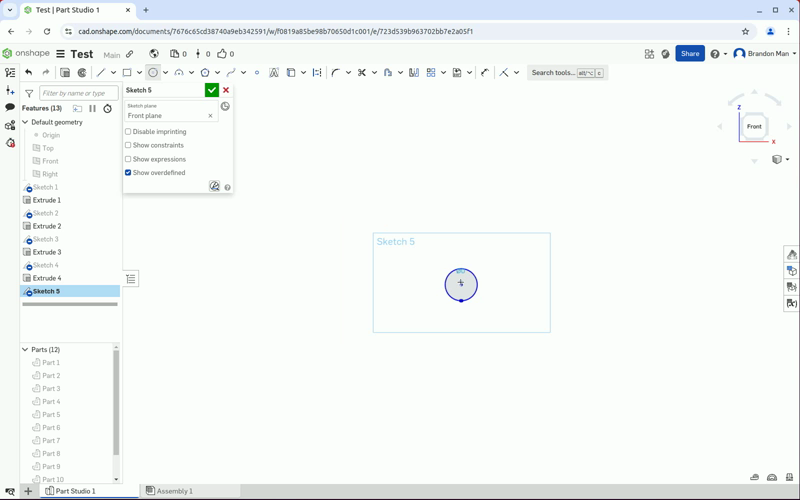
scroll(-6)
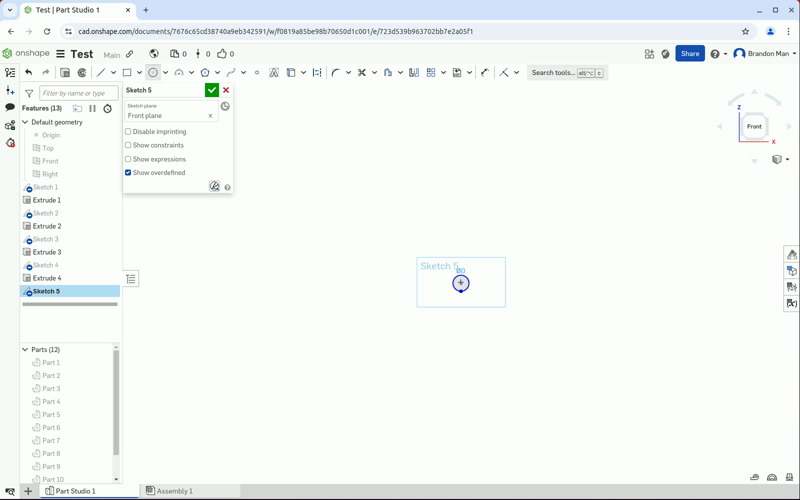
key_up(shift)
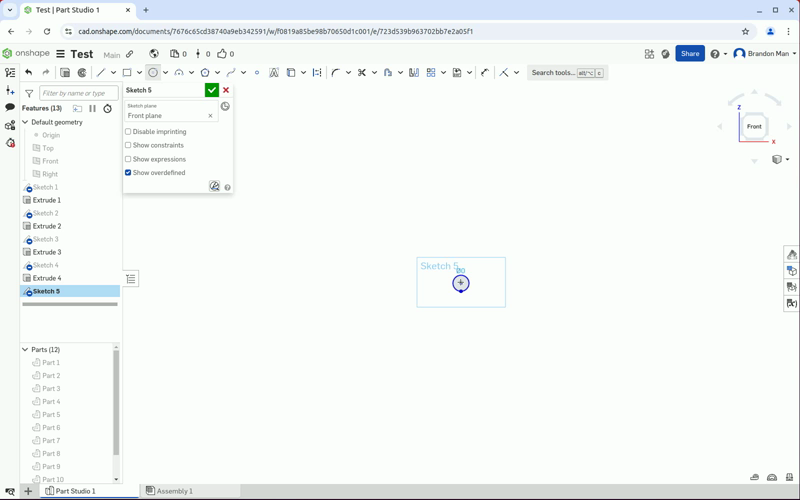
mouse_move(463, 281)
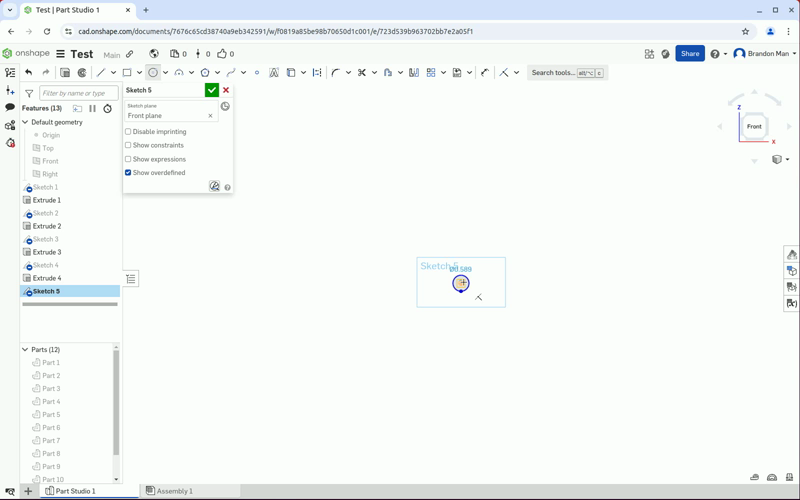
scroll(6)
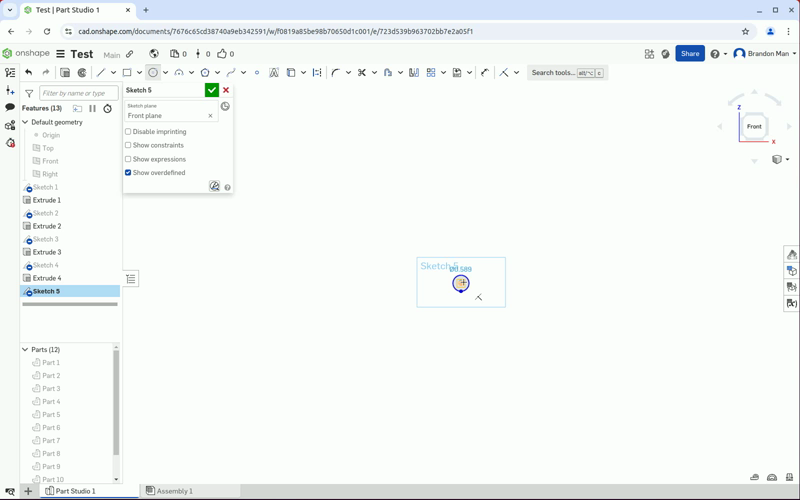
scroll(6)
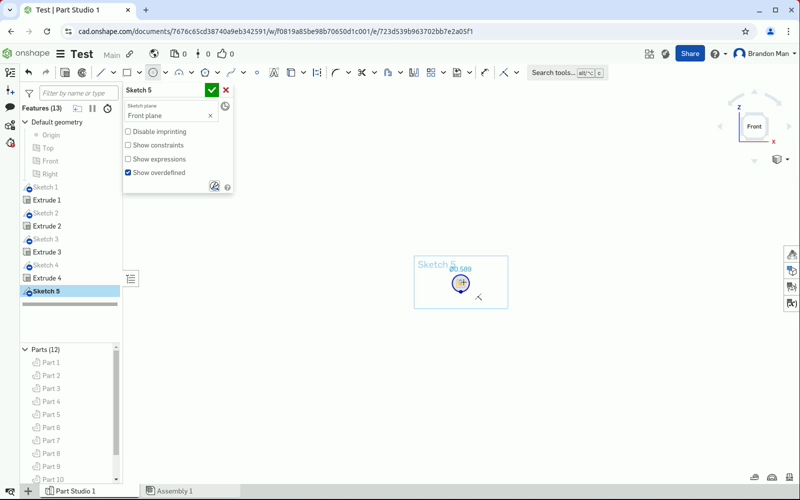
scroll(6)
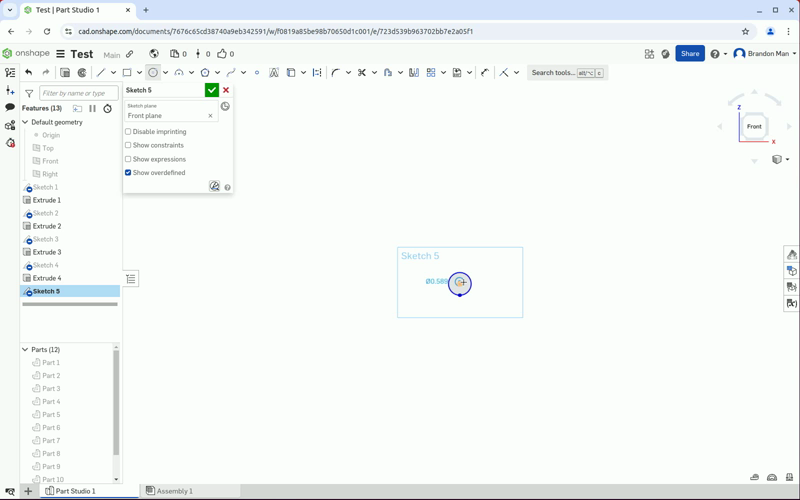
scroll(6)
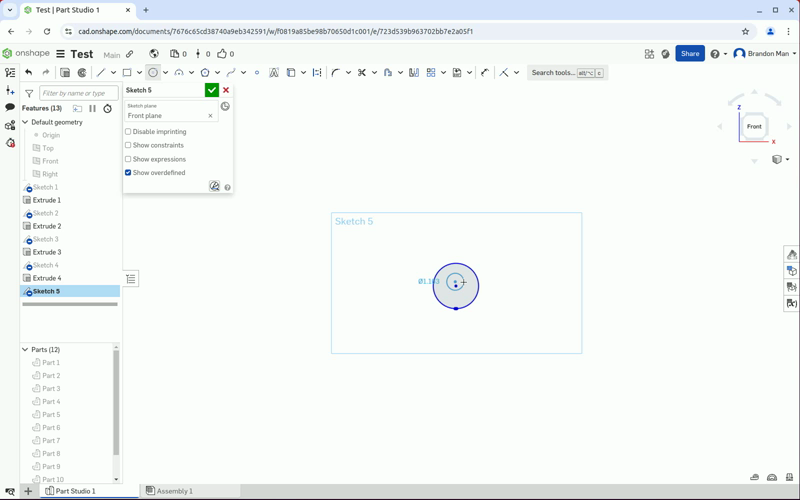
scroll(6)
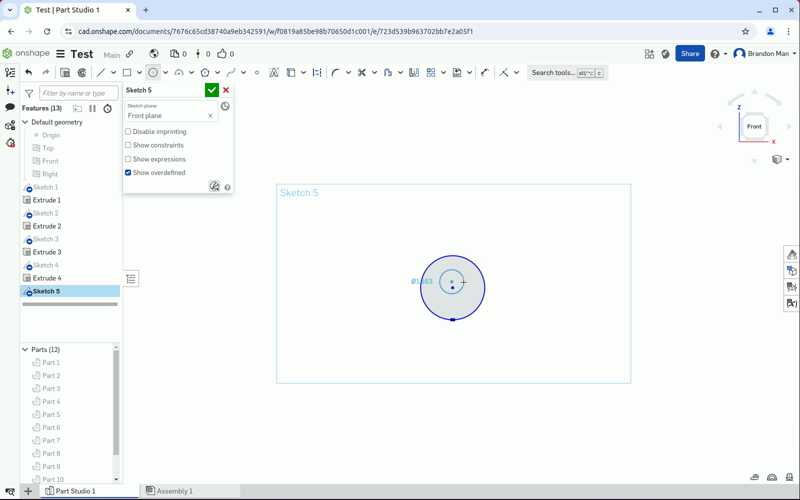
scroll(6)
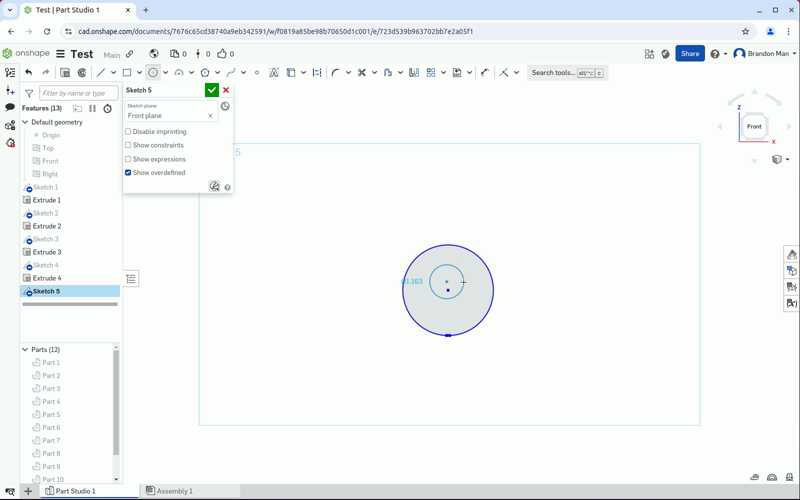
scroll(6)
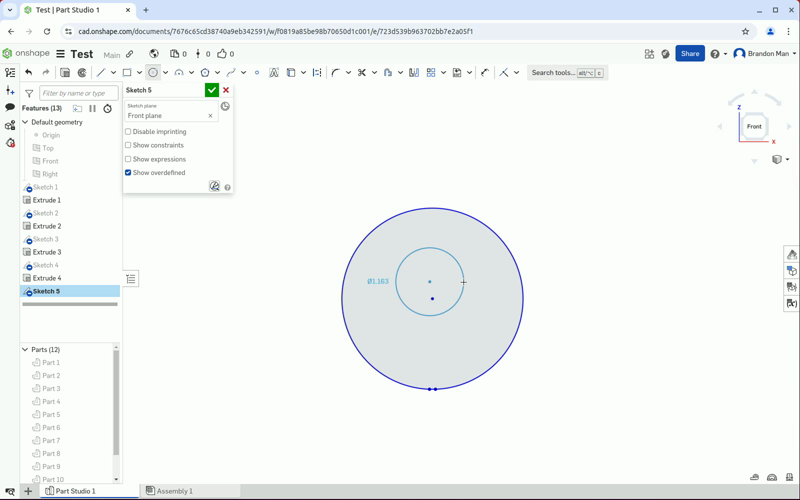
click(463, 281)
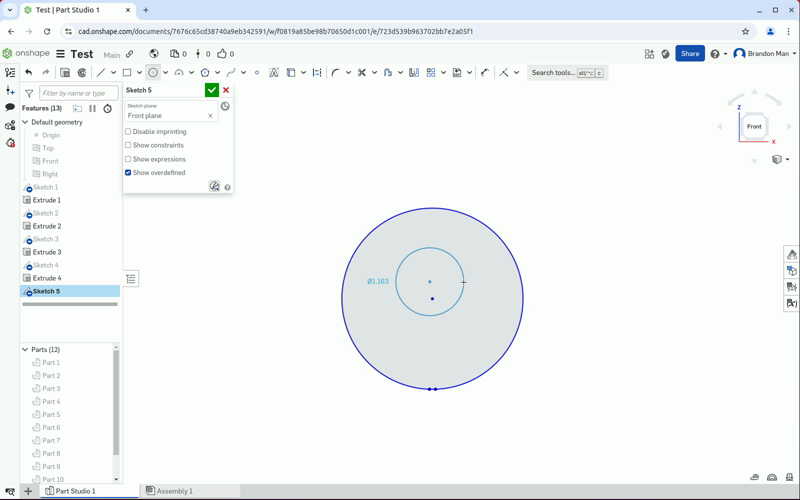
scroll(-6)
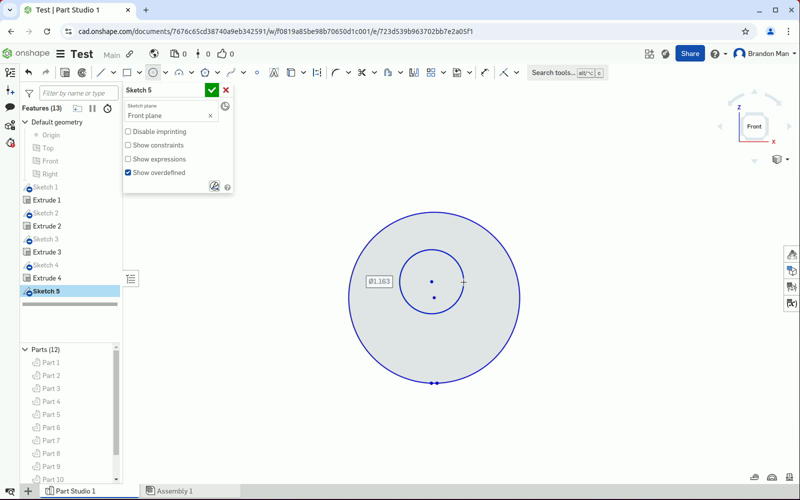
scroll(-6)
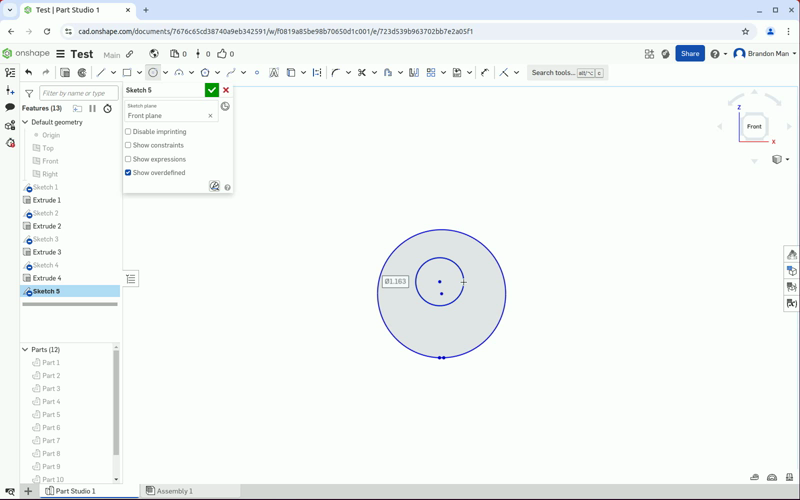
scroll(-6)
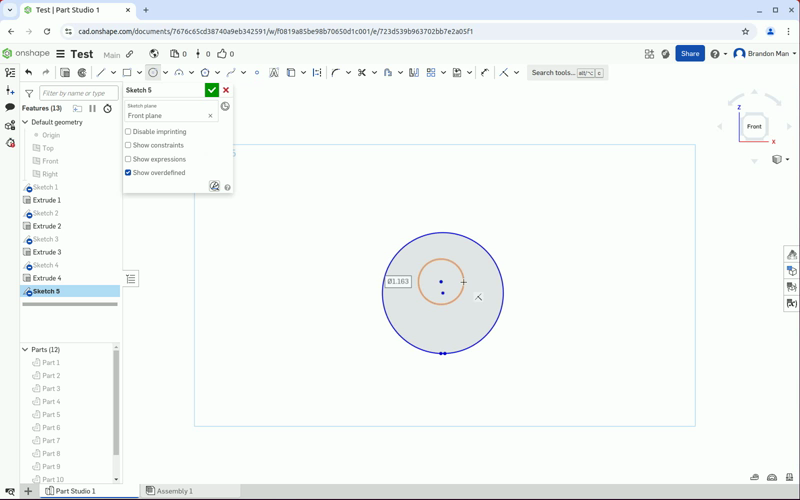
scroll(-6)
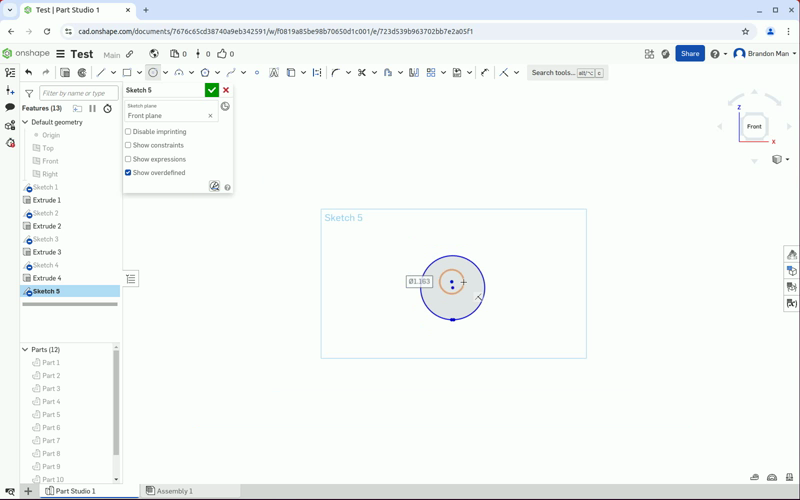
scroll(-6)
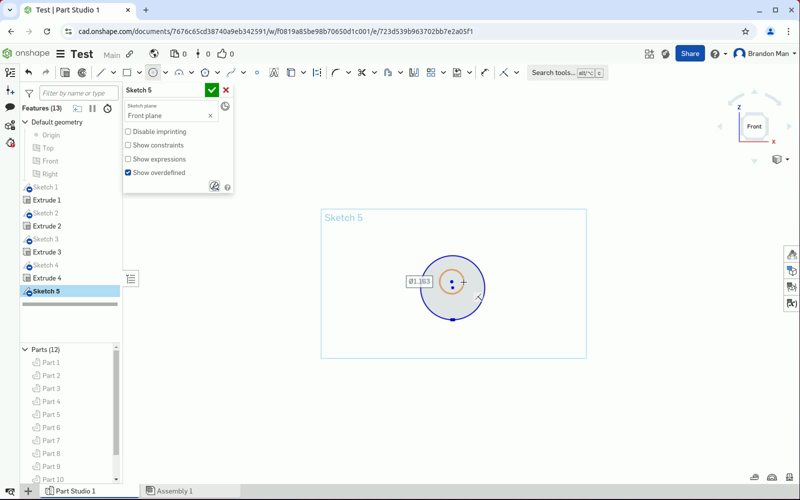
scroll(-6)
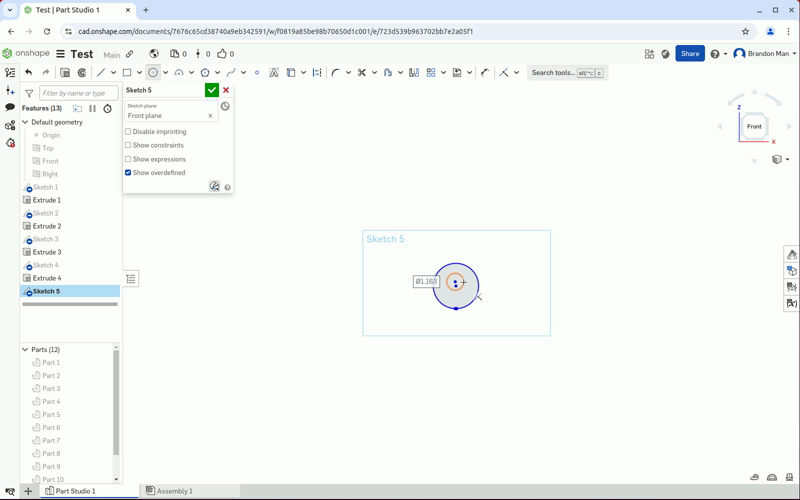
scroll(-6)
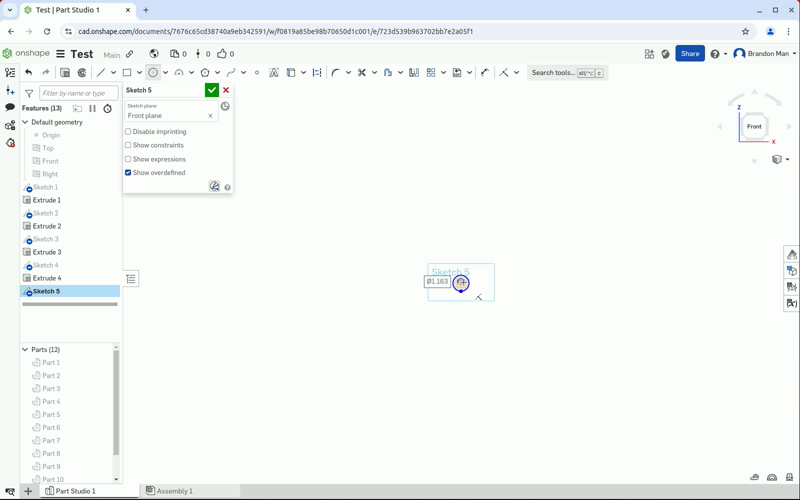
key(esc)
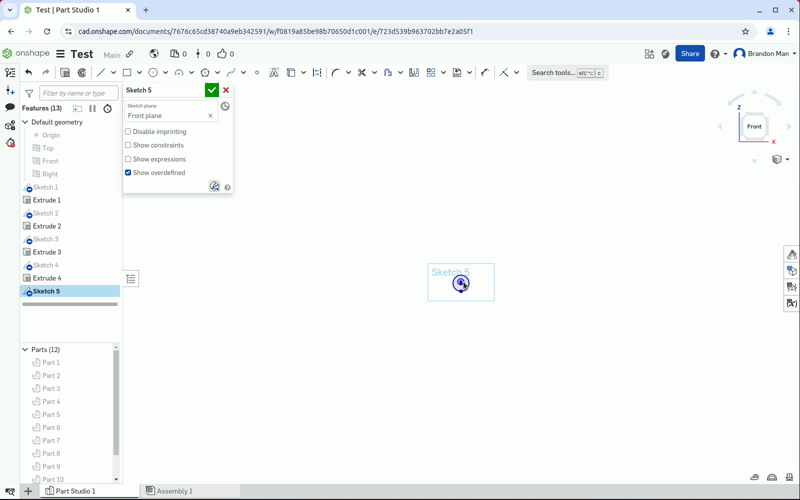
mouse_move(460, 287)
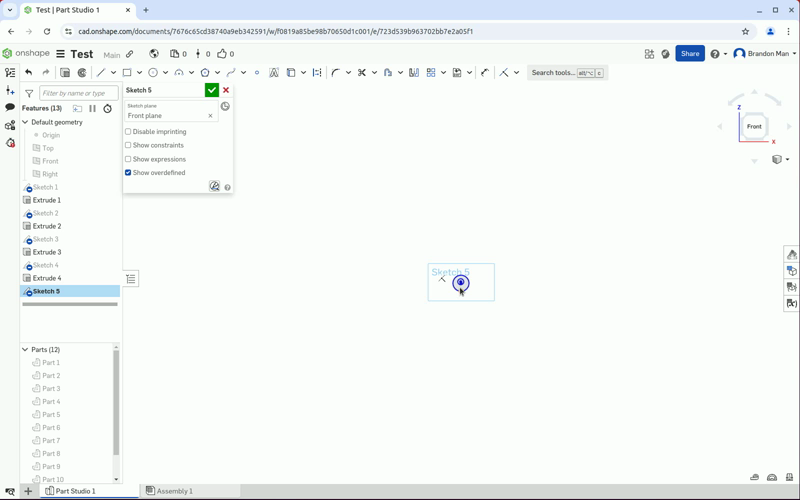
scroll(6)
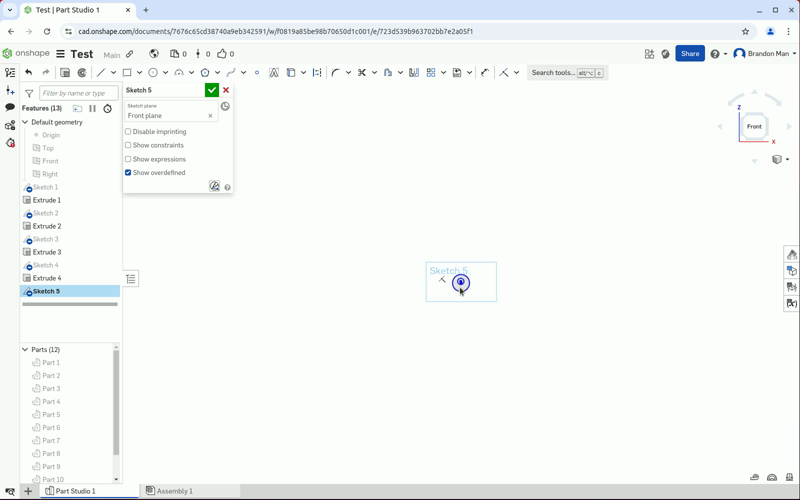
scroll(6)
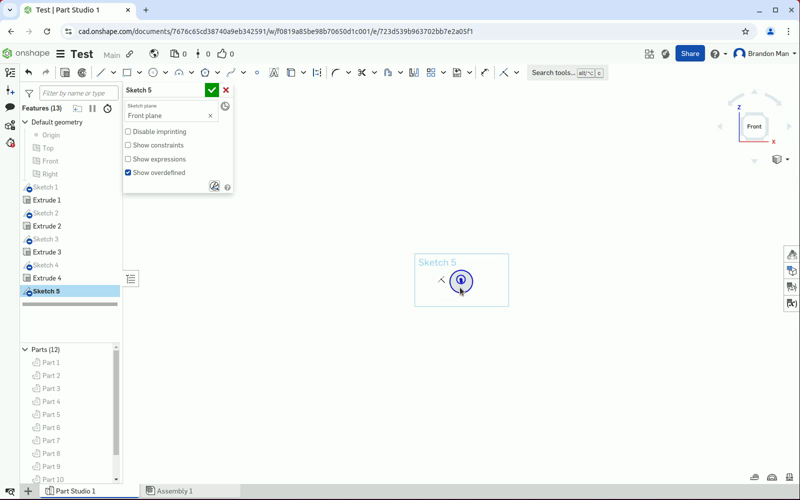
scroll(6)
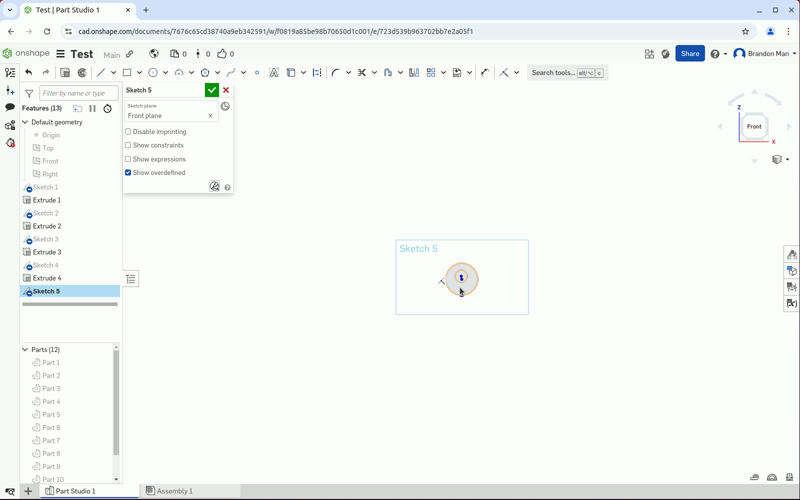
scroll(6)
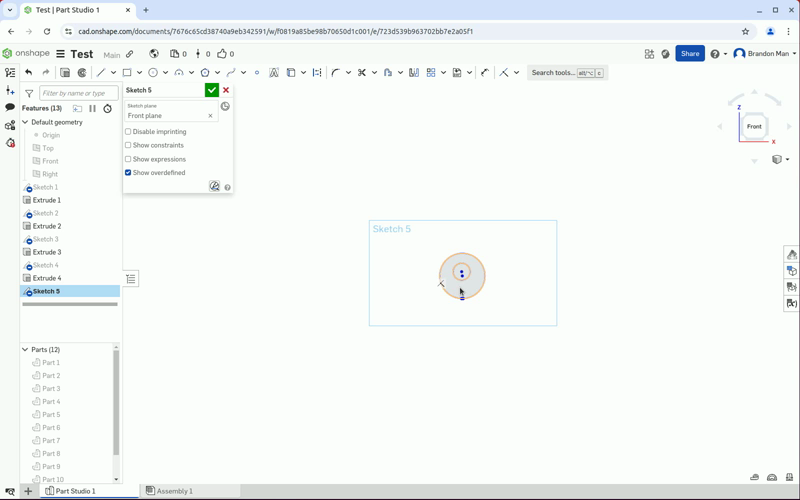
scroll(6)
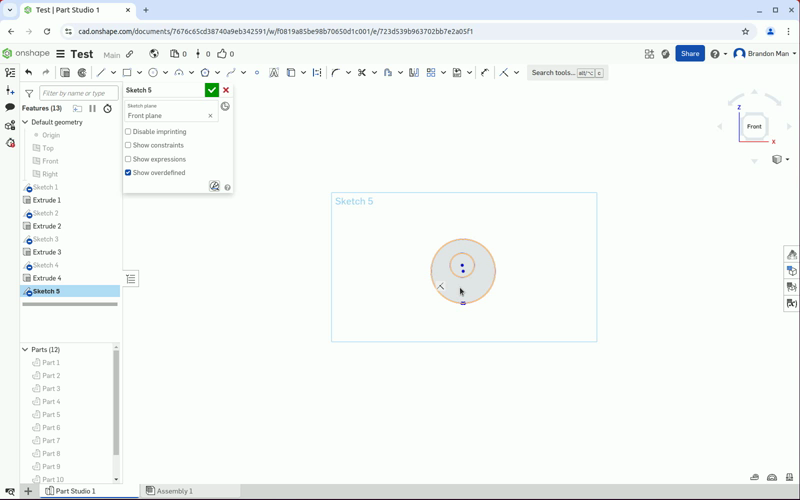
scroll(6)
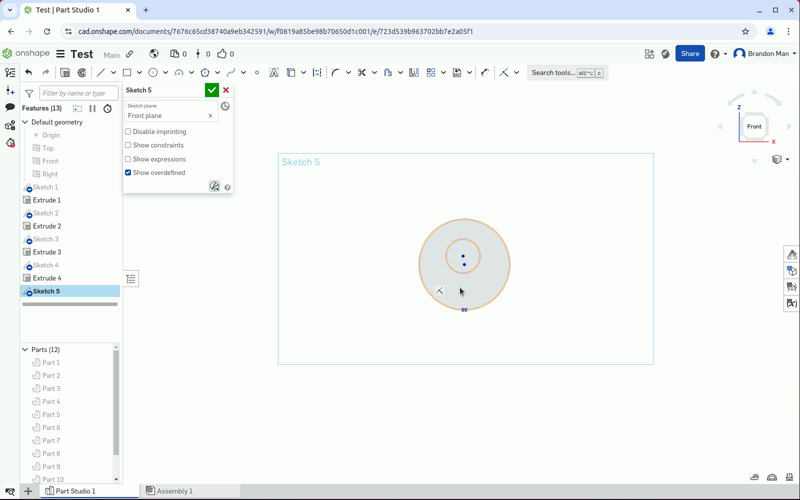
scroll(6)
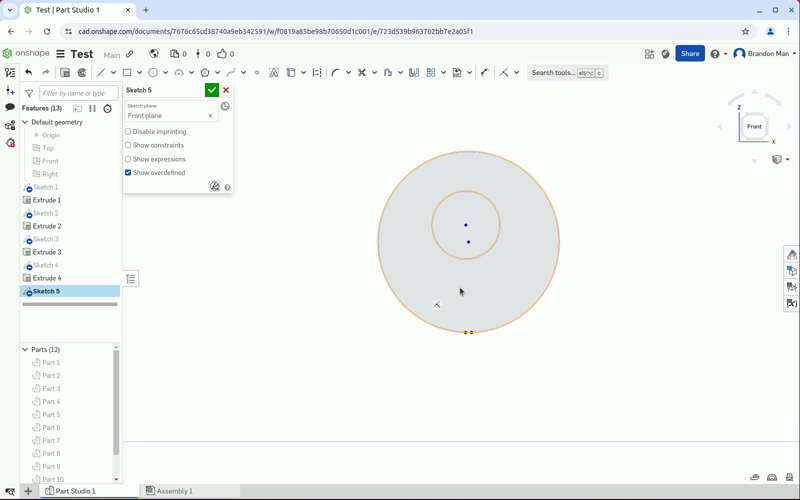
click(460, 287)
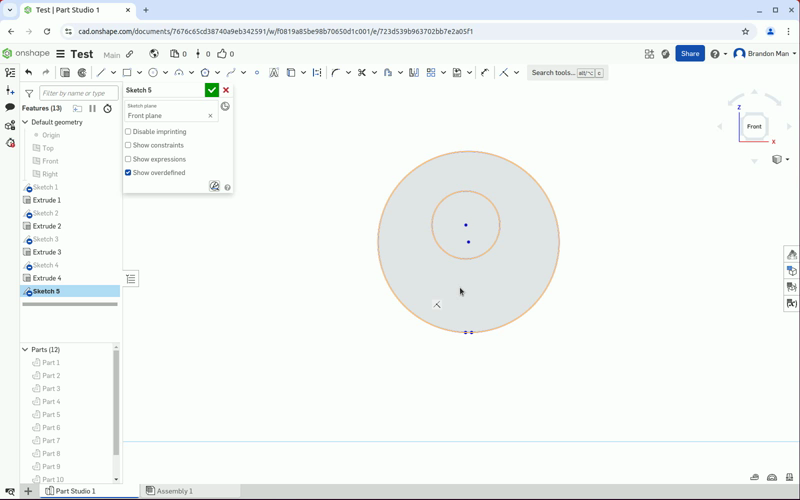
scroll(-6)
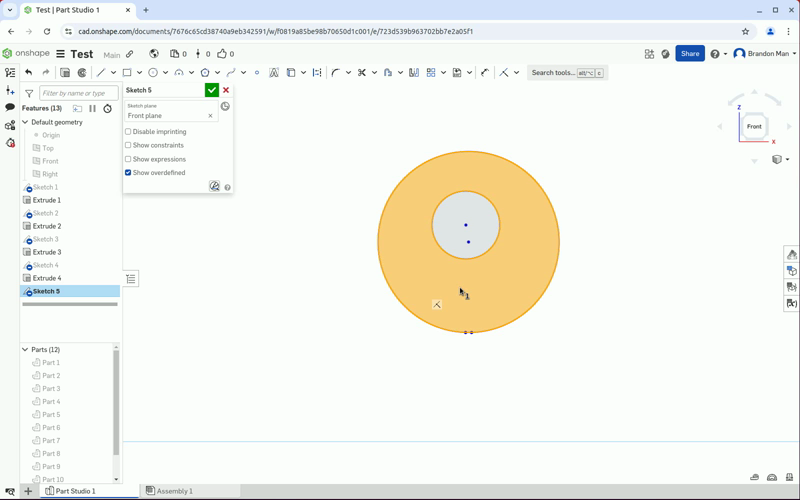
scroll(-6)
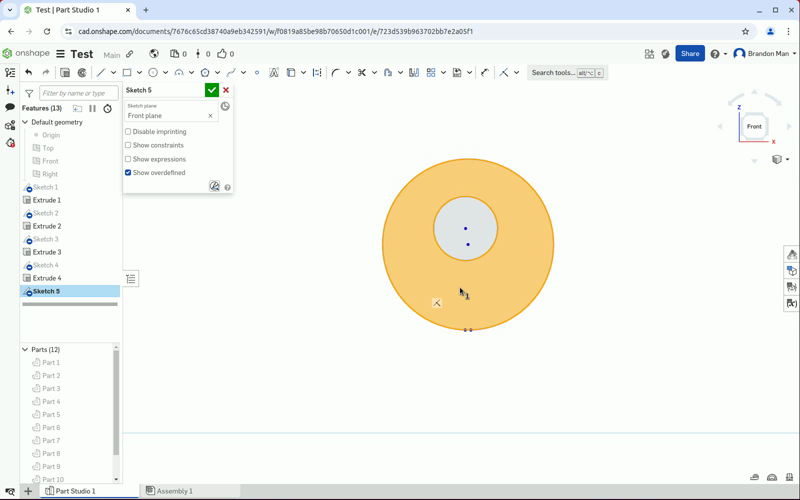
scroll(-6)
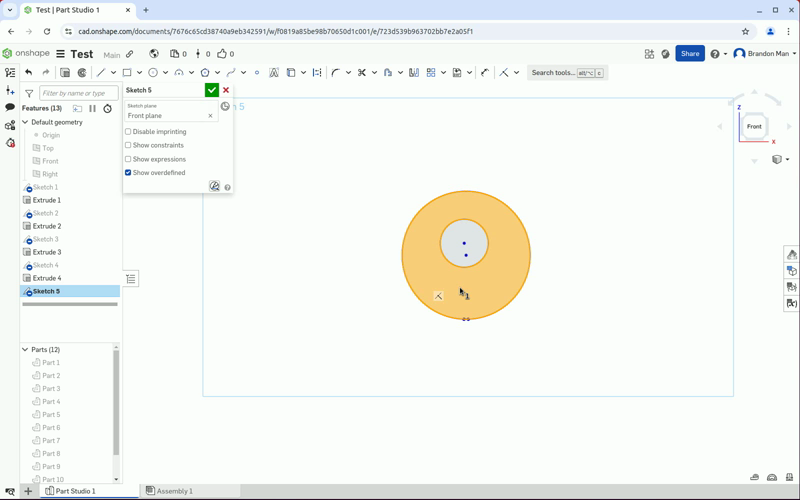
scroll(-6)
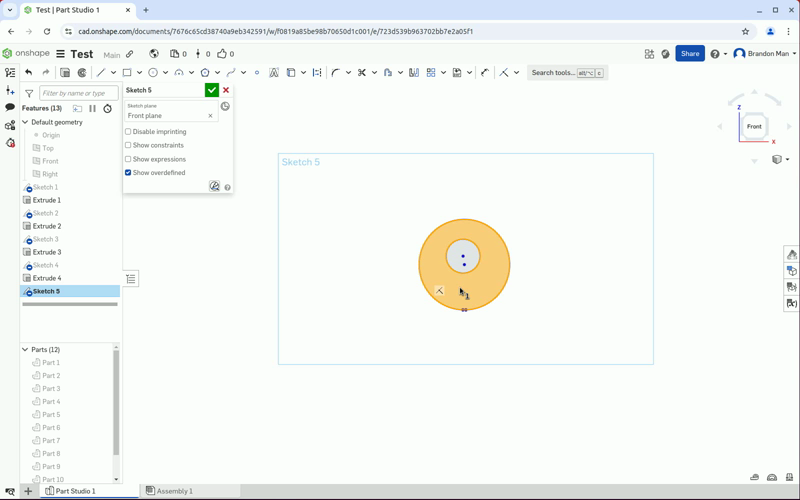
scroll(-6)
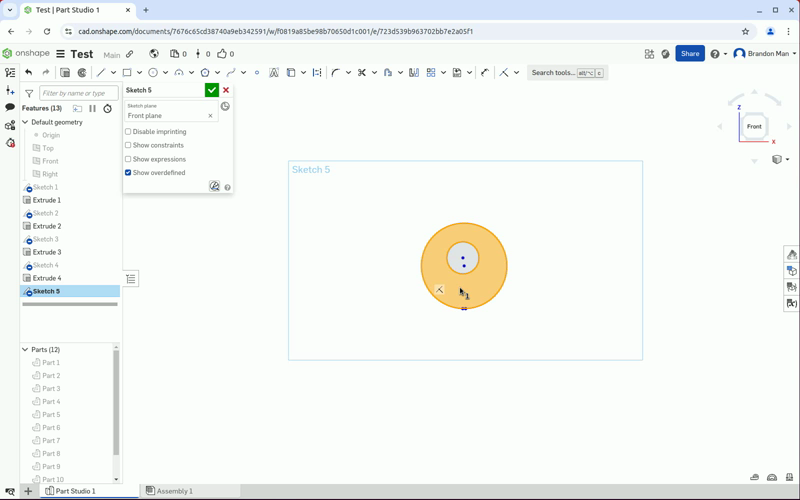
scroll(-6)
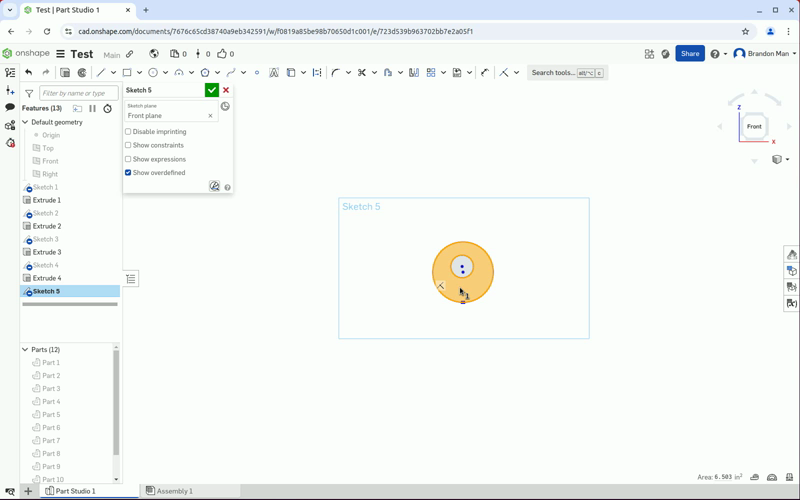
scroll(-6)
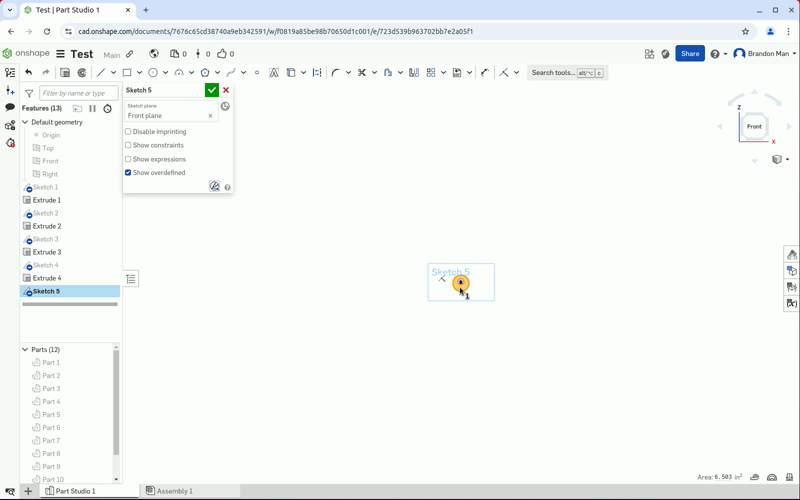
mouse_move(69, 352)
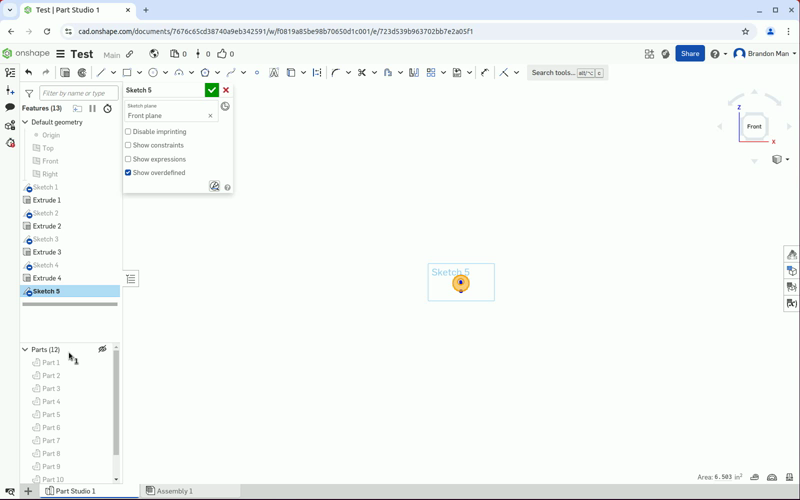
key(shift+y)
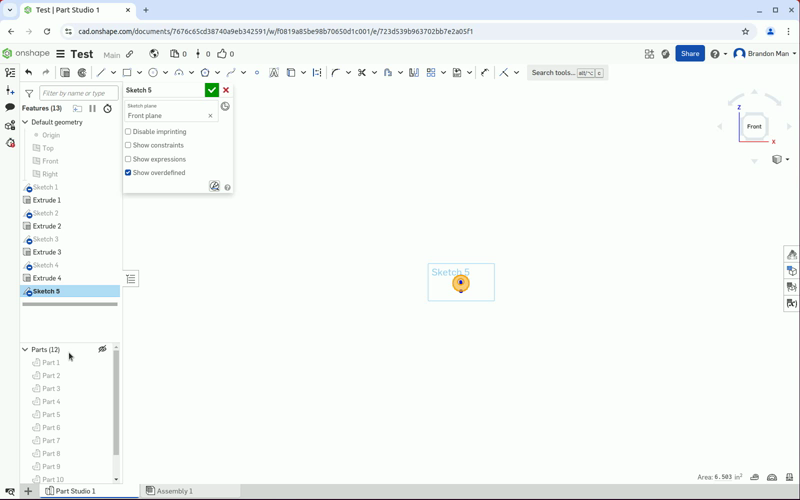
key(shift+e)
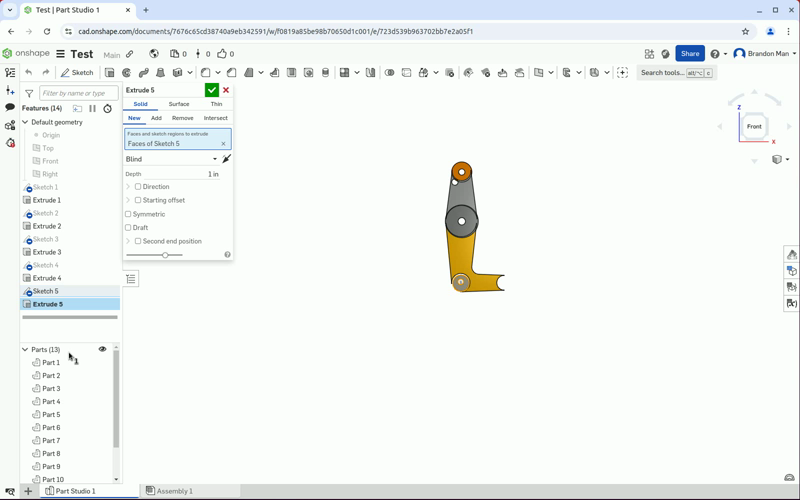
mouse_move(143, 106)
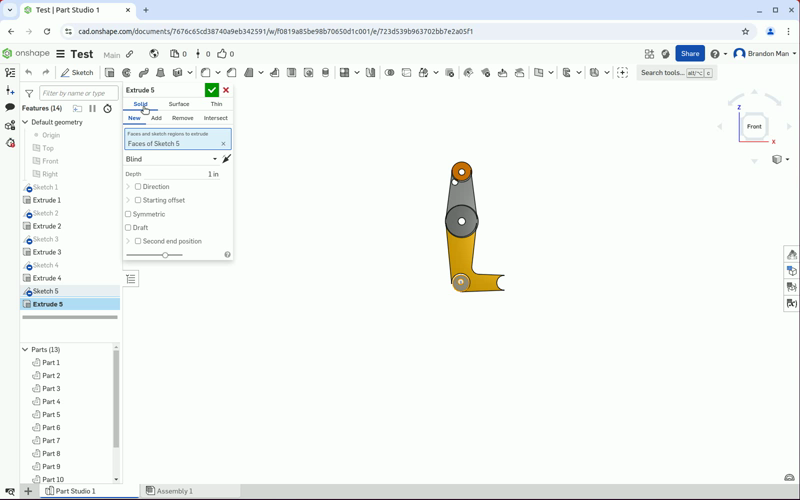
click(143, 106)
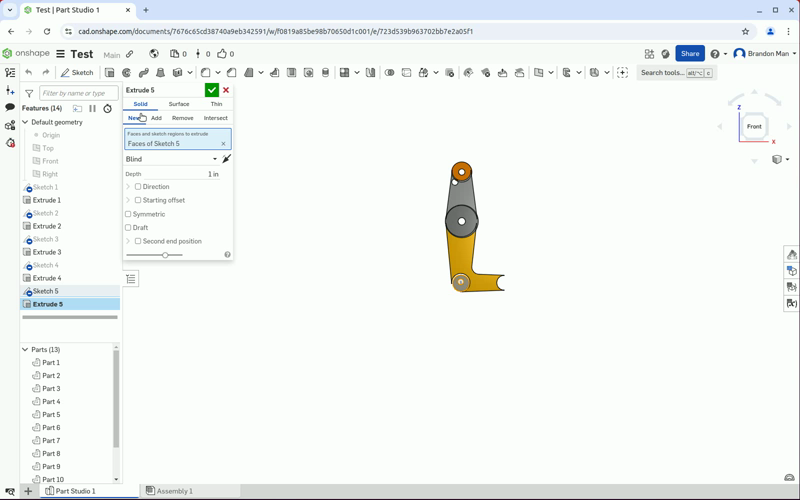
mouse_move(137, 120)
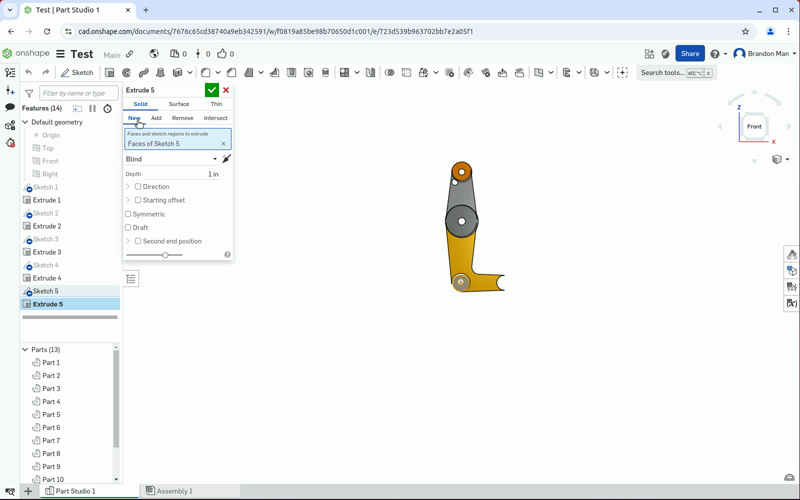
click(137, 120)
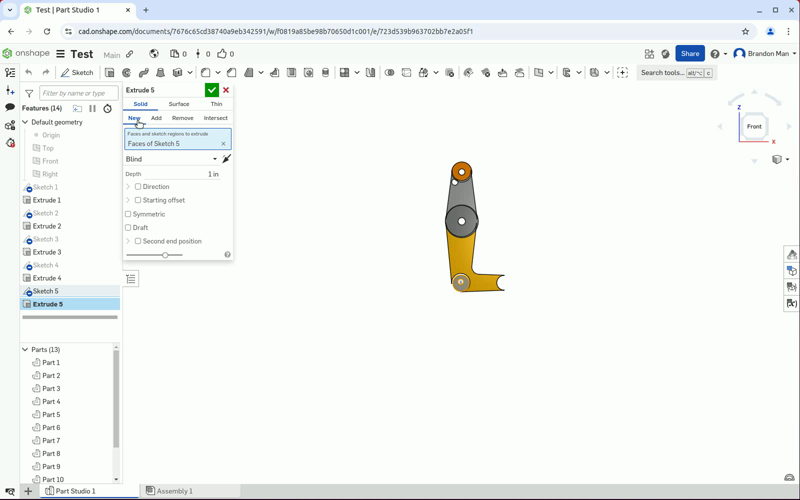
key(tab, 4)
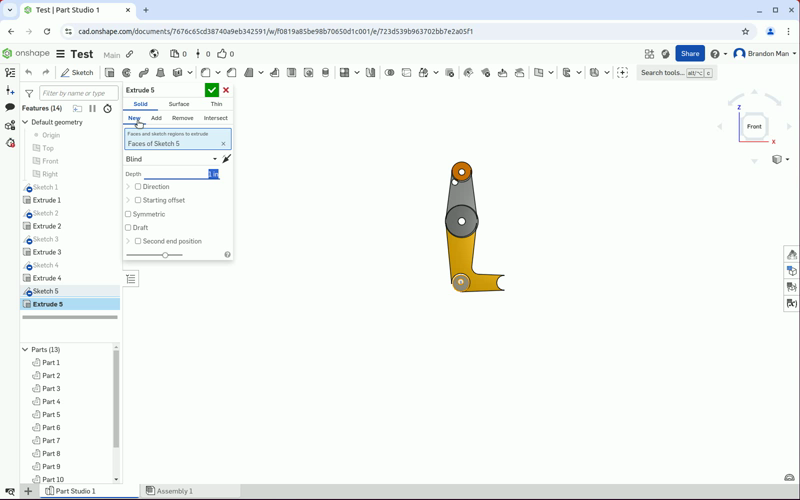
text(0.481)
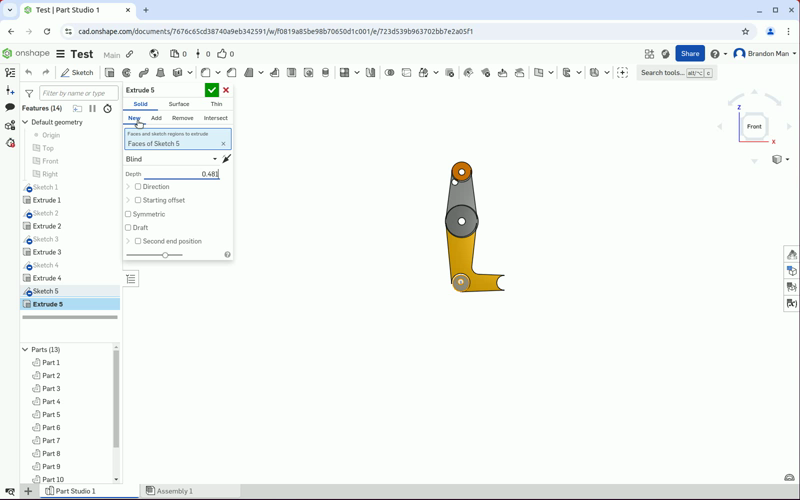
key(enter)
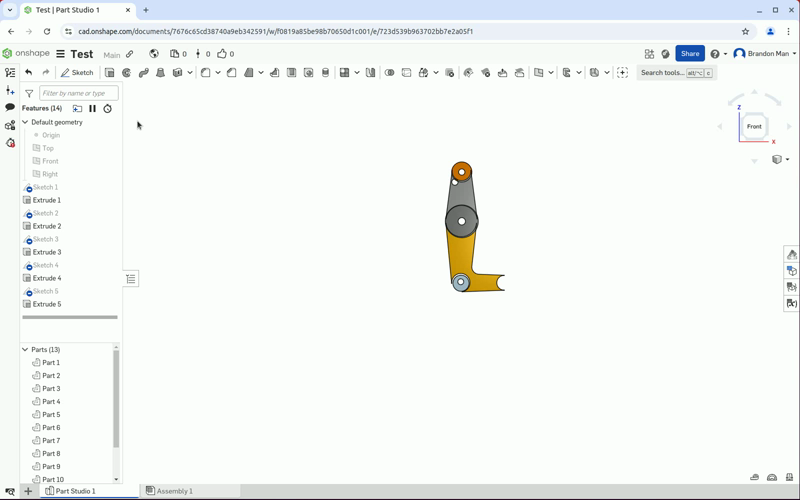
key(shift+h)
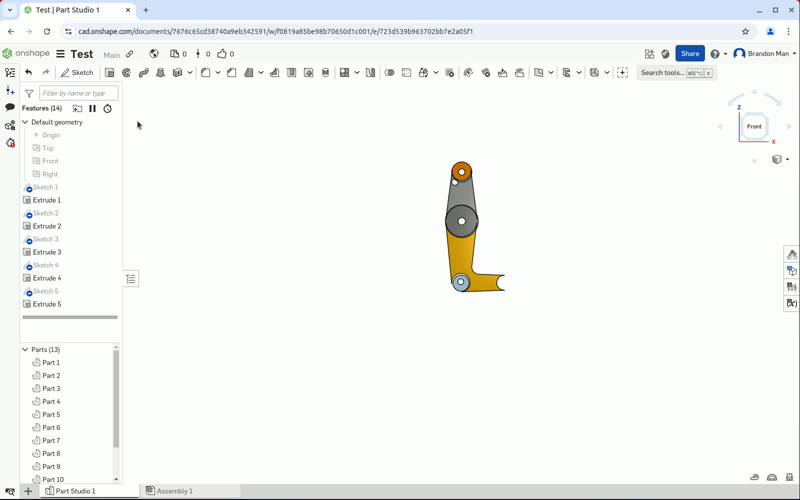
key(shift+h)
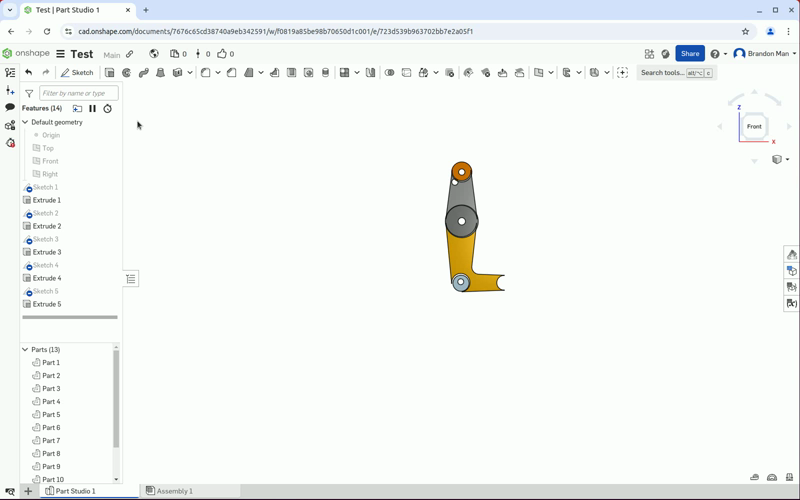
mouse_move(73, 189)
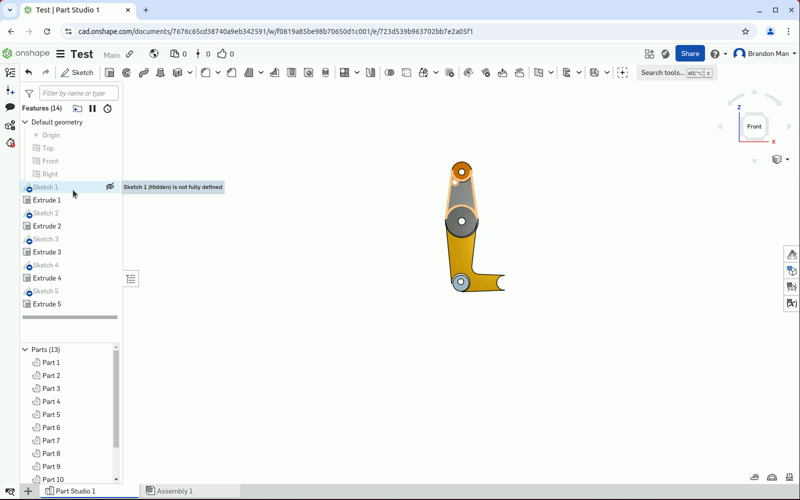
click(73, 189)
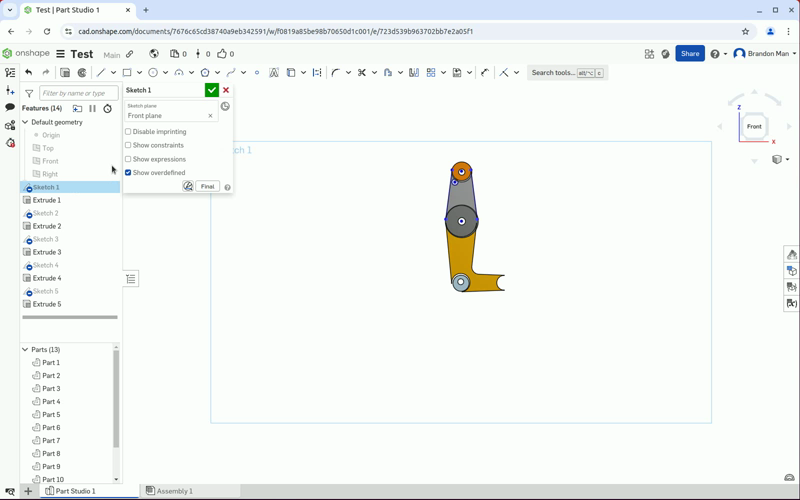
mouse_move(229, 92)
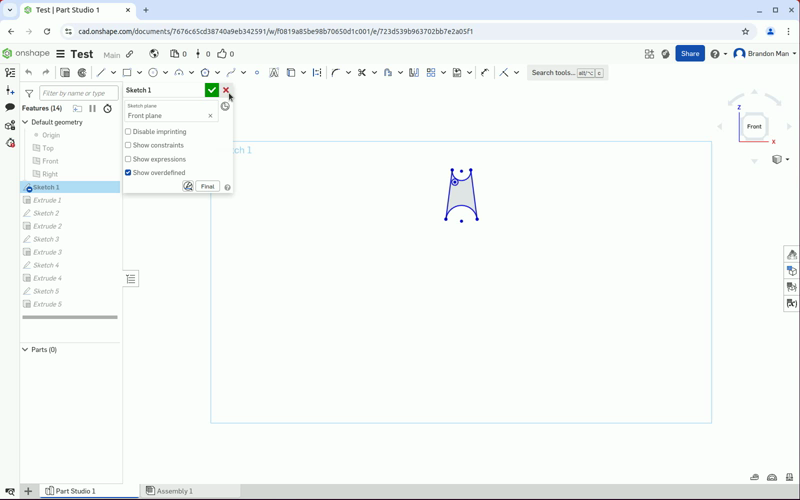
click(229, 92)
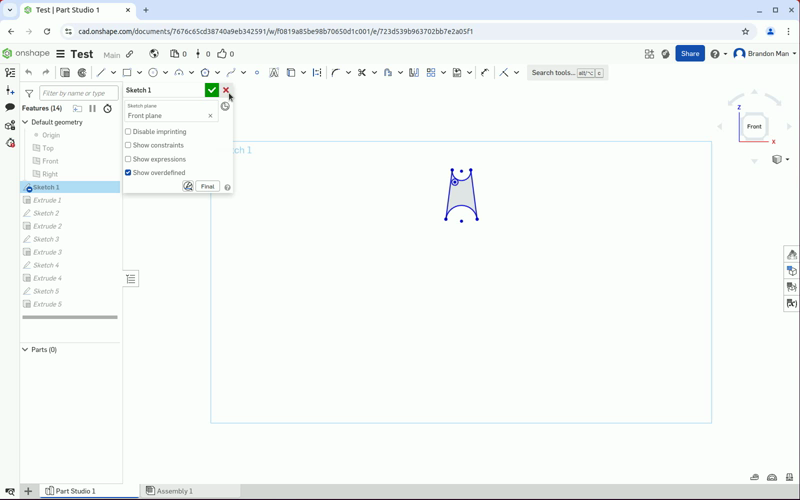
key(shift+s)
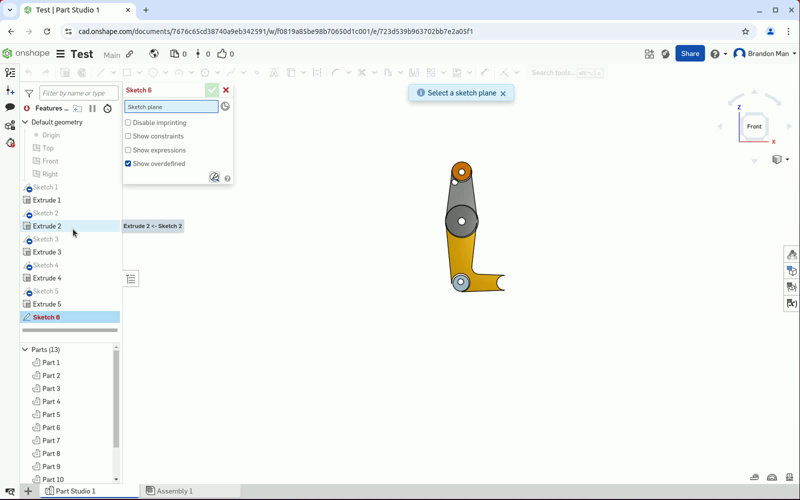
scroll(3)
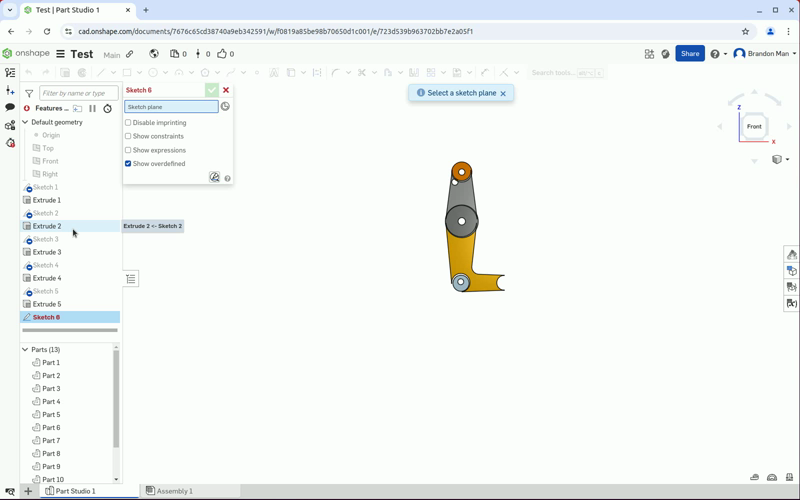
mouse_move(73, 163)
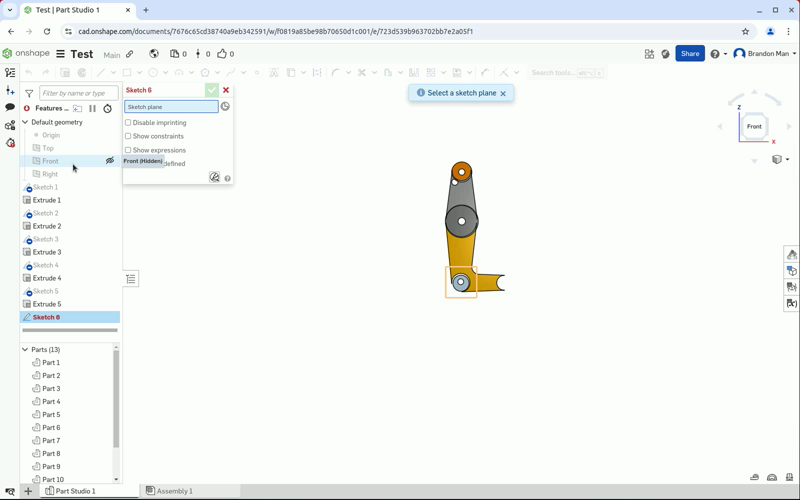
click(73, 163)
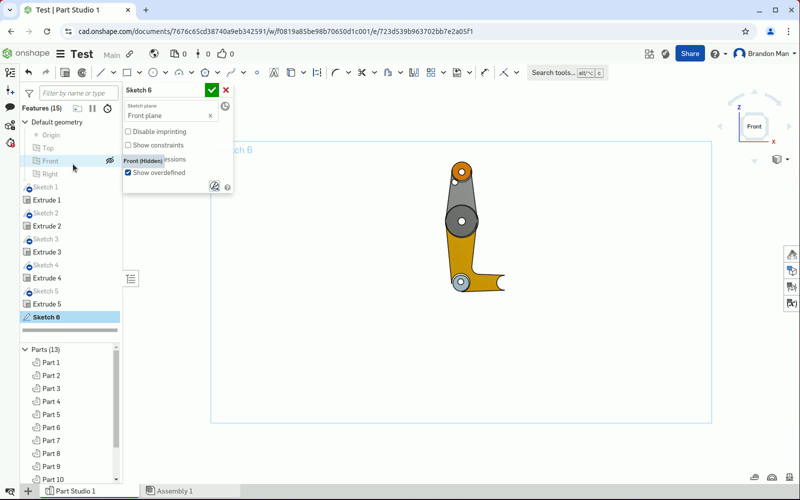
mouse_move(69, 352)
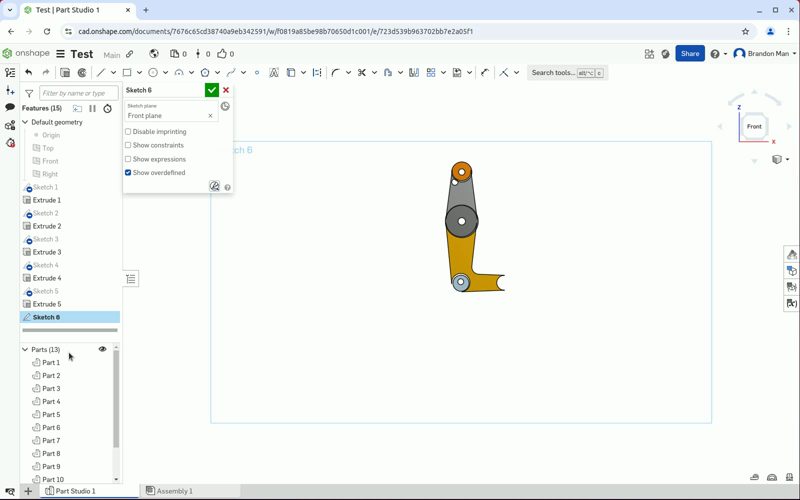
key(y)
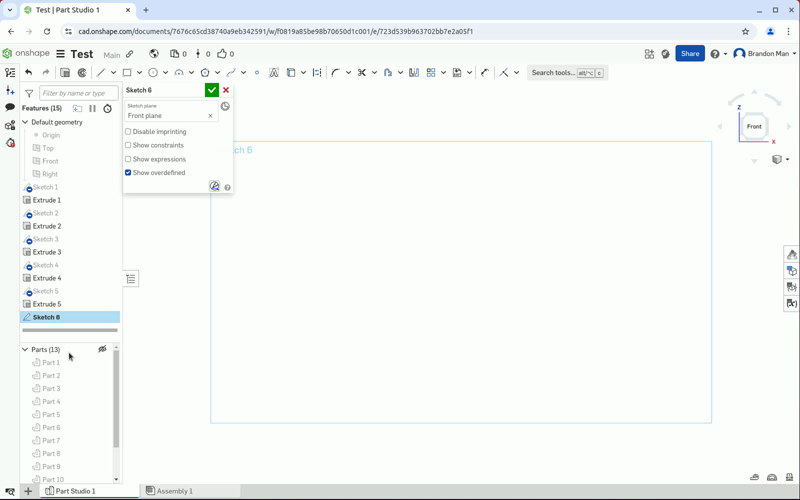
key(c)
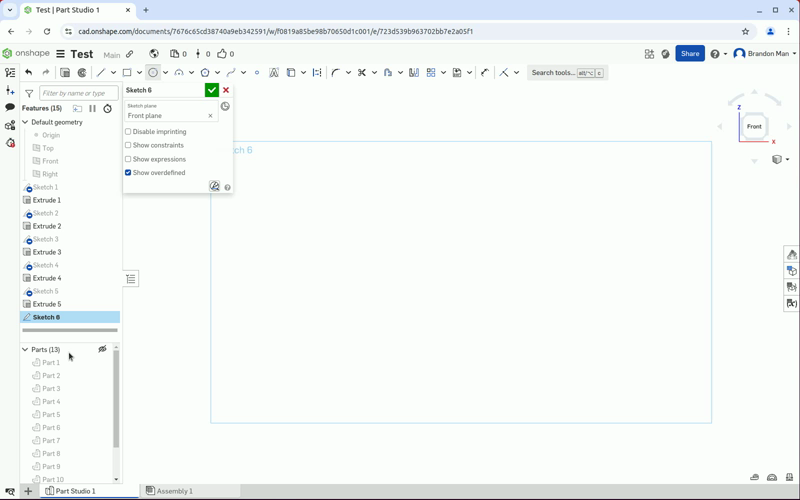
key_down(shift)
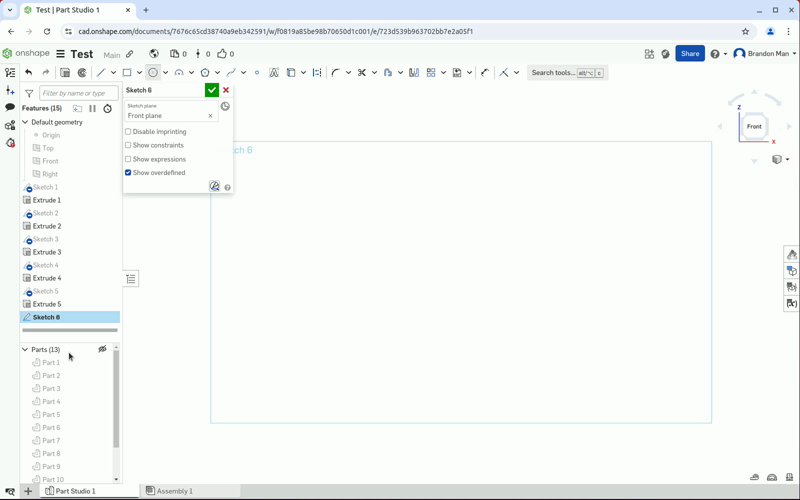
mouse_move(501, 282)
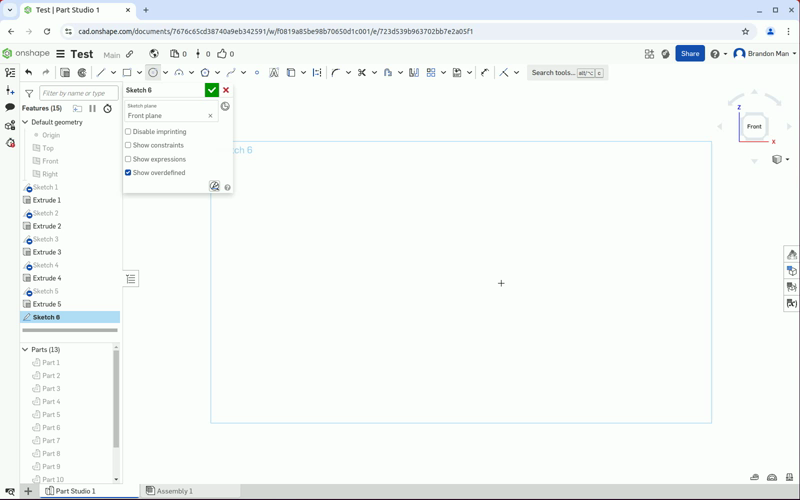
click(501, 282)
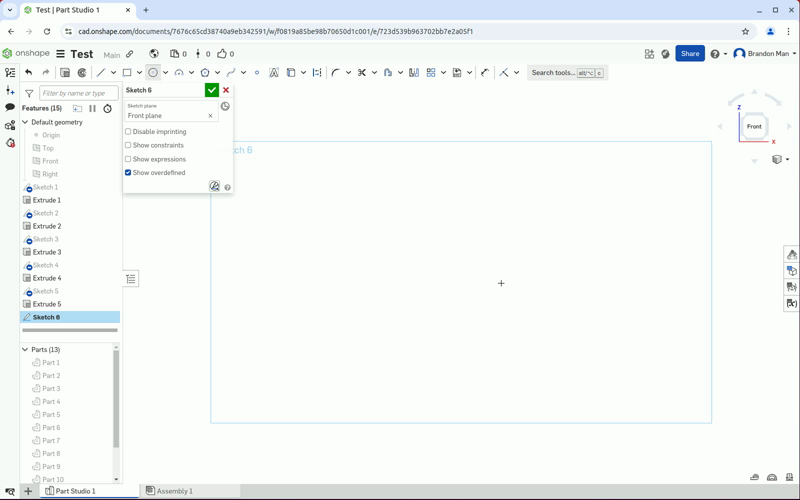
key_up(shift)
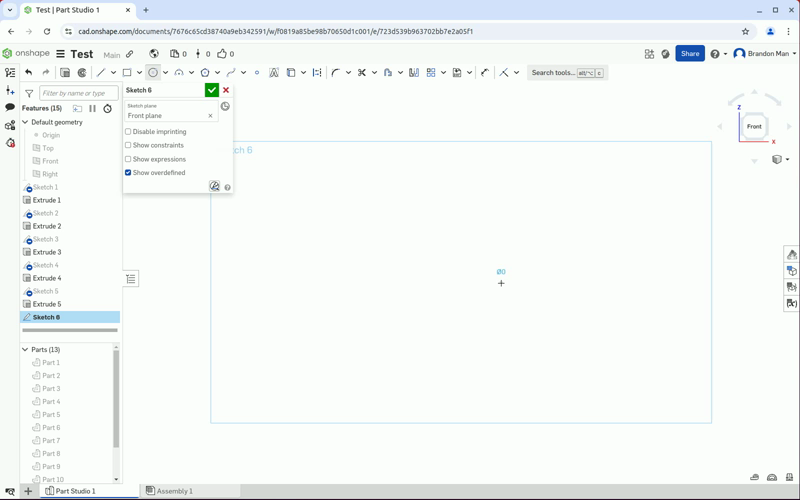
mouse_move(508, 282)
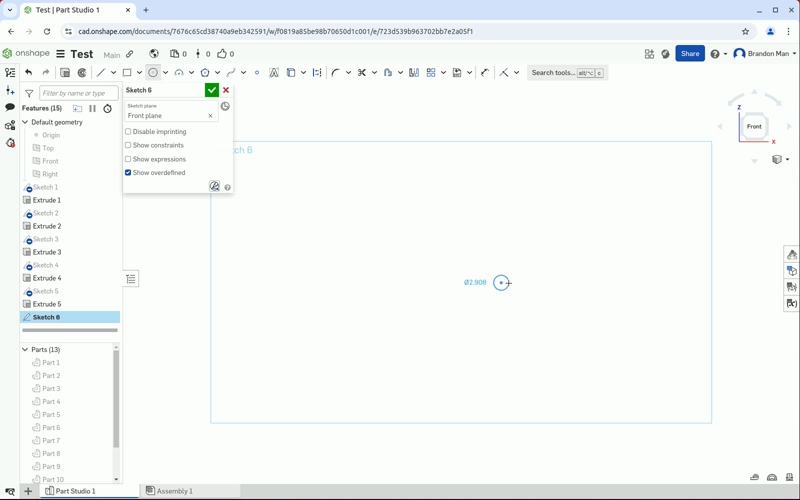
click(508, 282)
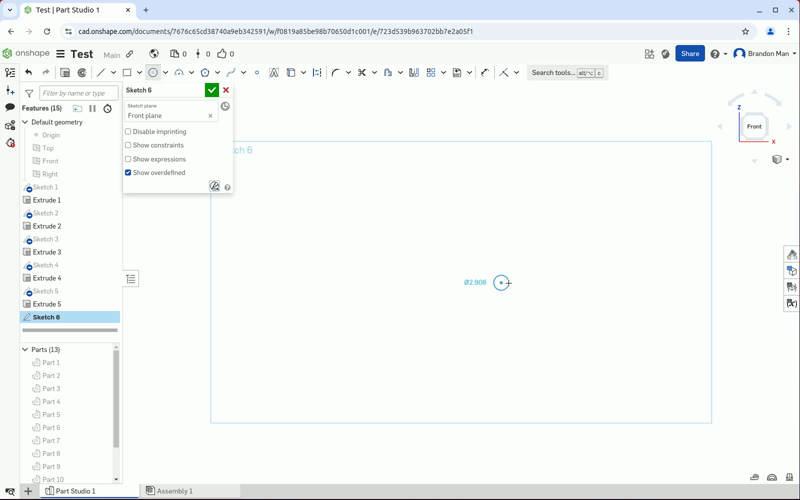
key(esc)
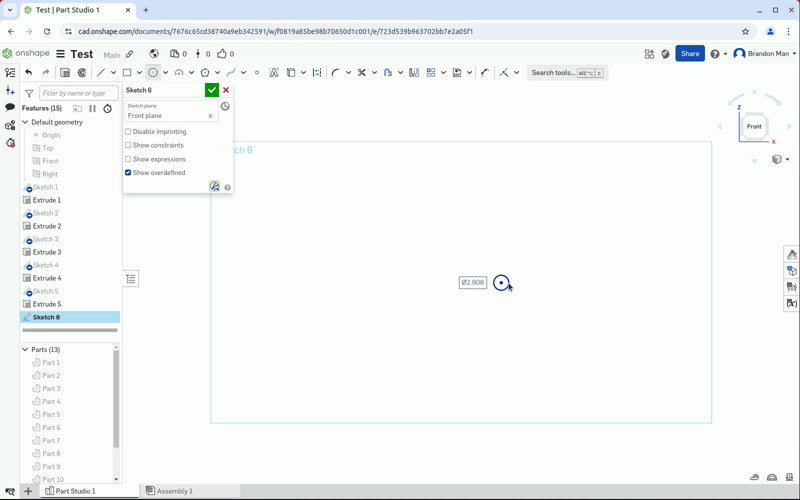
key(c)
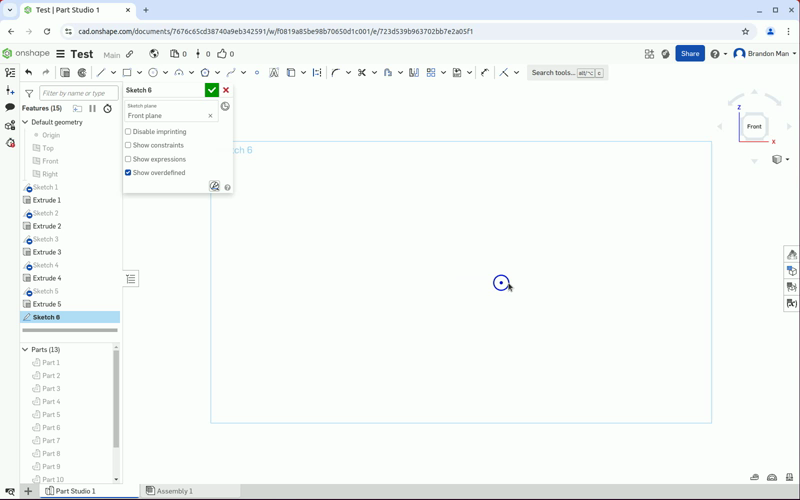
key_down(shift)
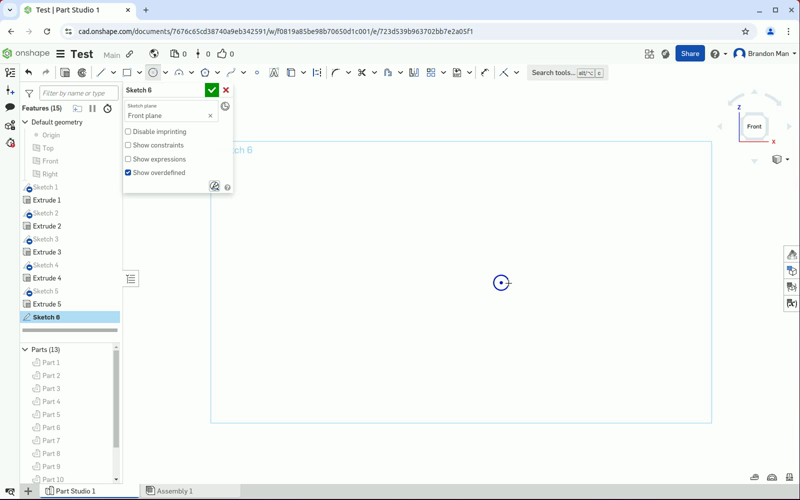
mouse_move(501, 282)
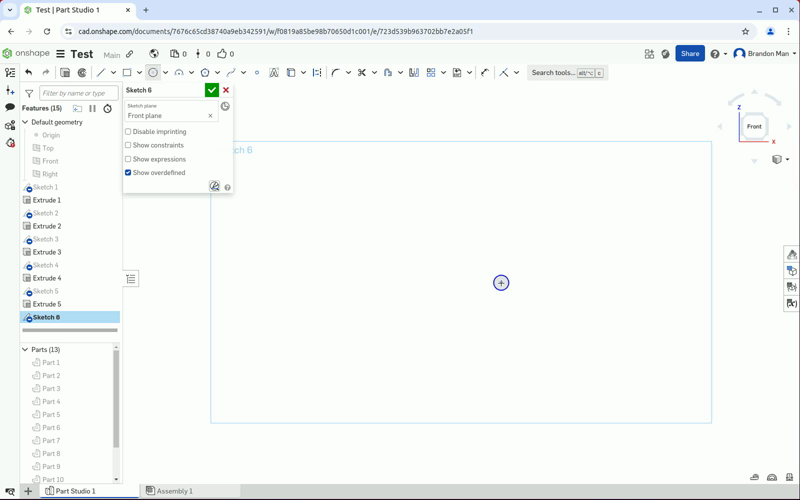
click(501, 282)
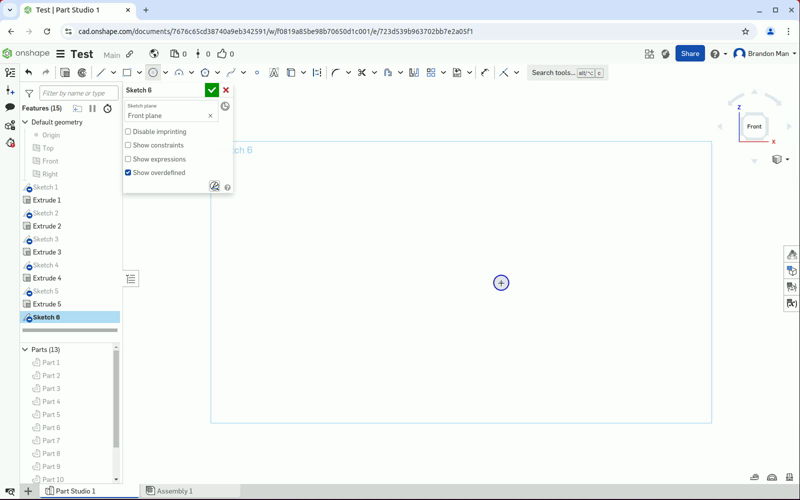
key_up(shift)
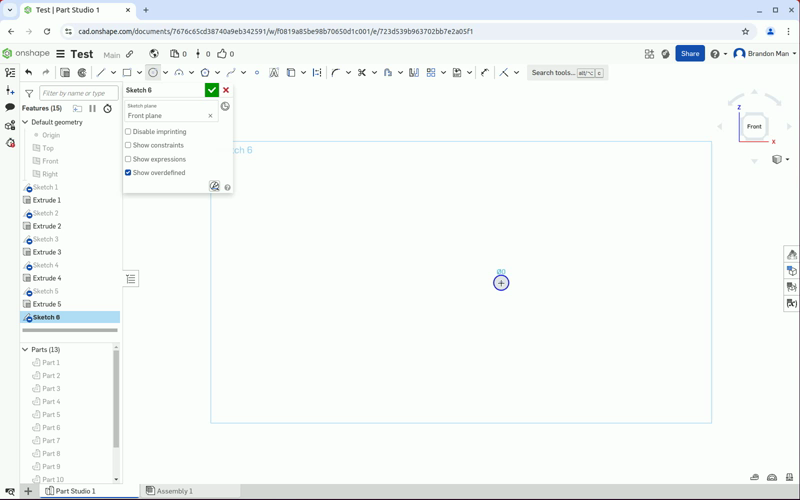
mouse_move(504, 282)
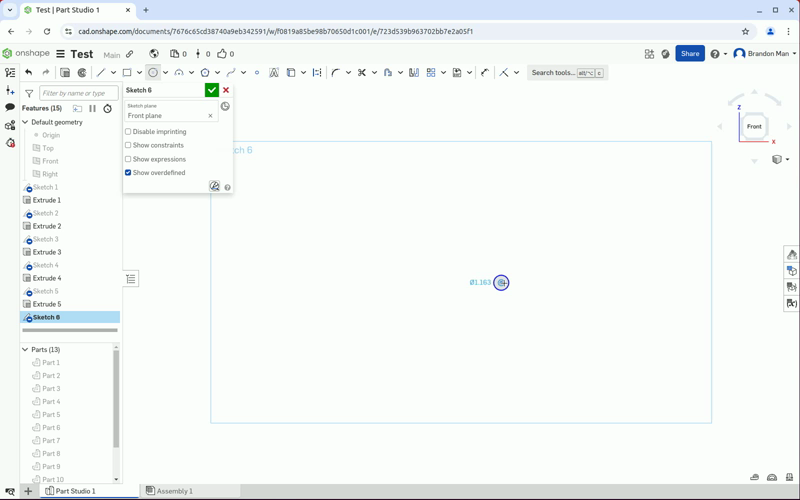
scroll(6)
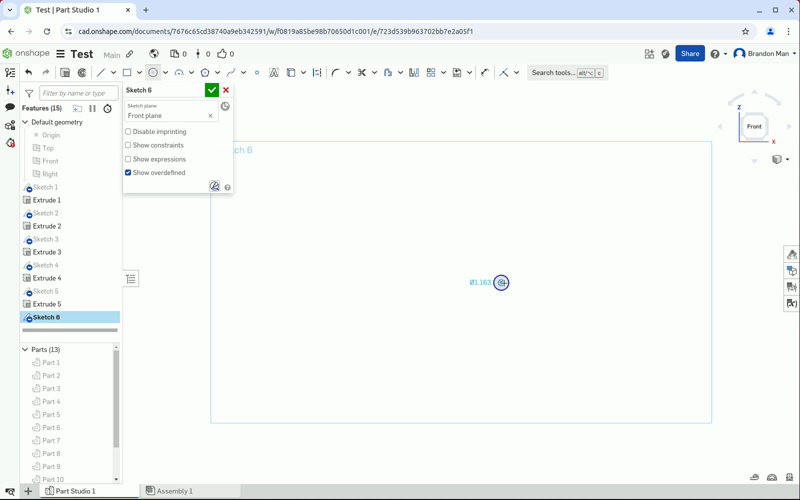
scroll(6)
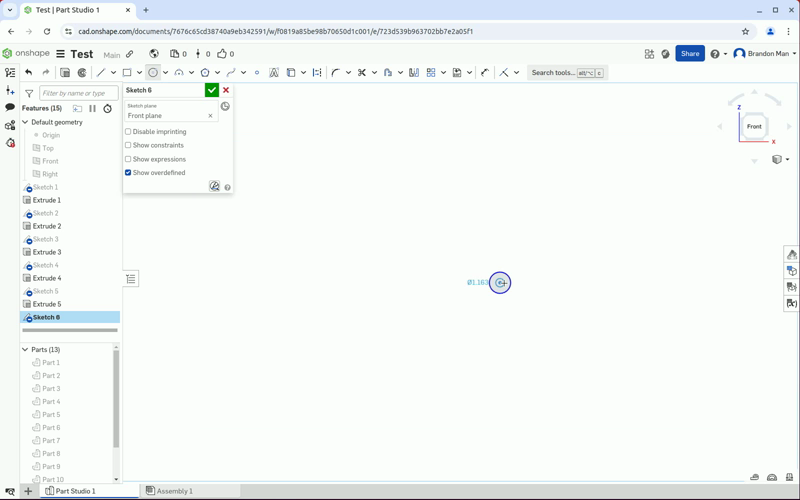
scroll(6)
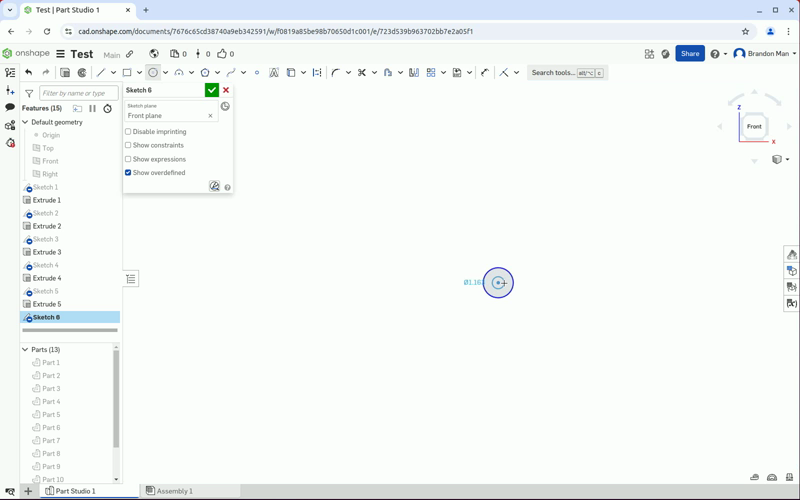
scroll(6)
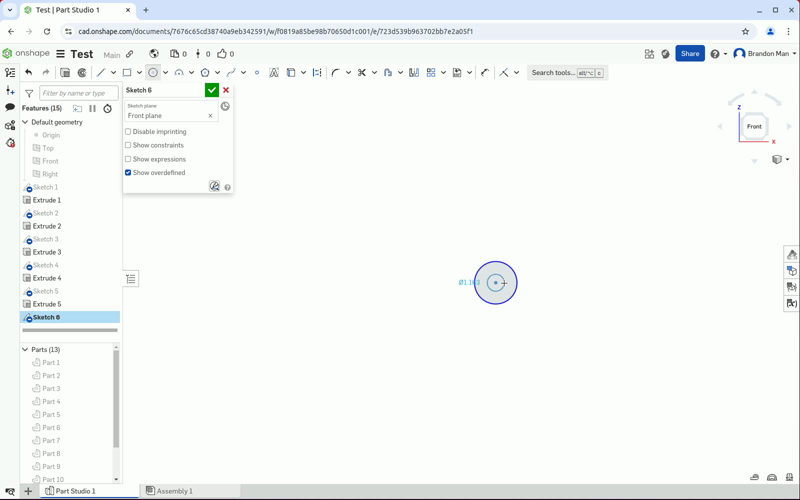
scroll(6)
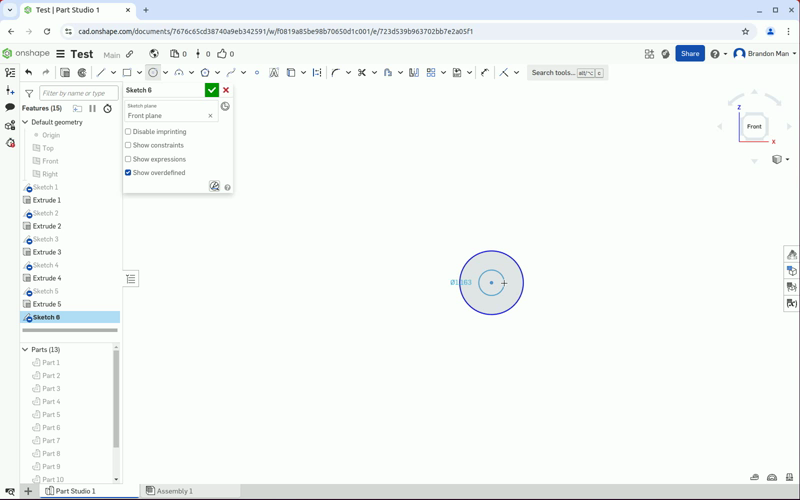
scroll(6)
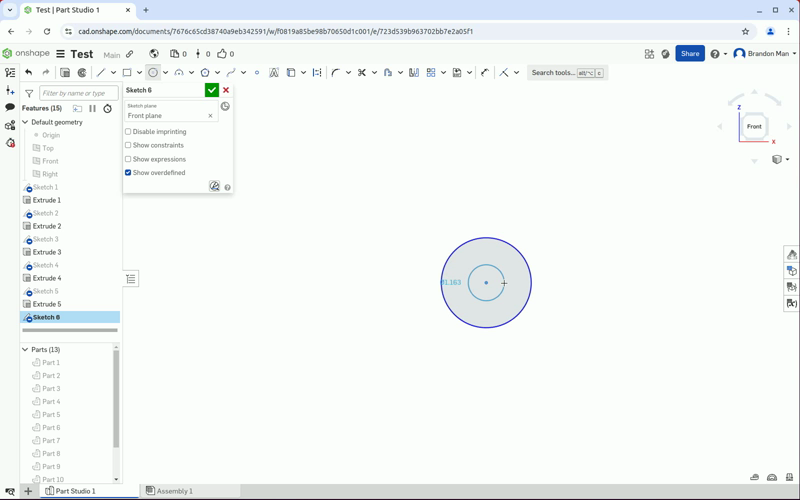
scroll(6)
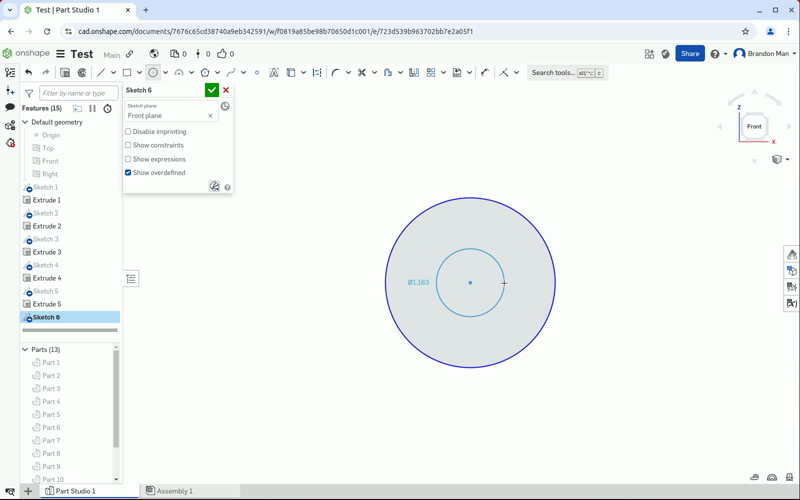
click(504, 282)
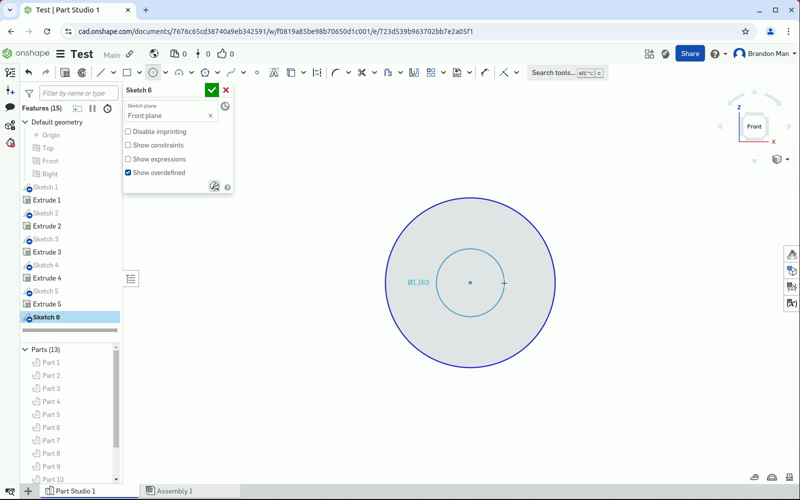
scroll(-6)
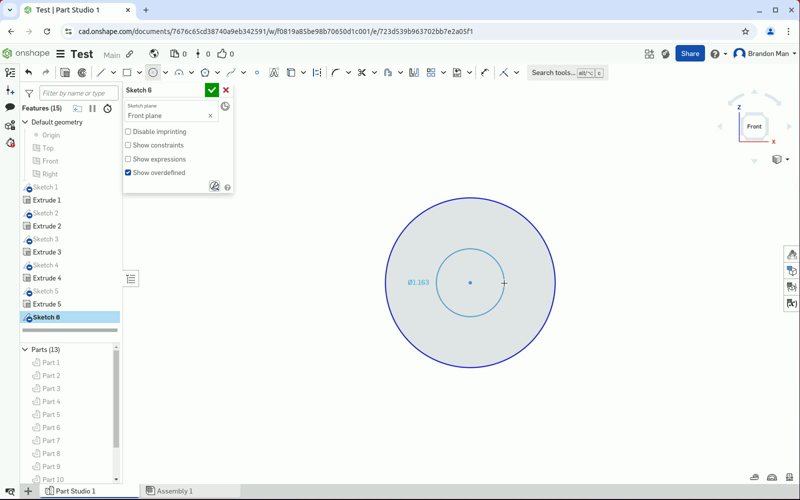
scroll(-6)
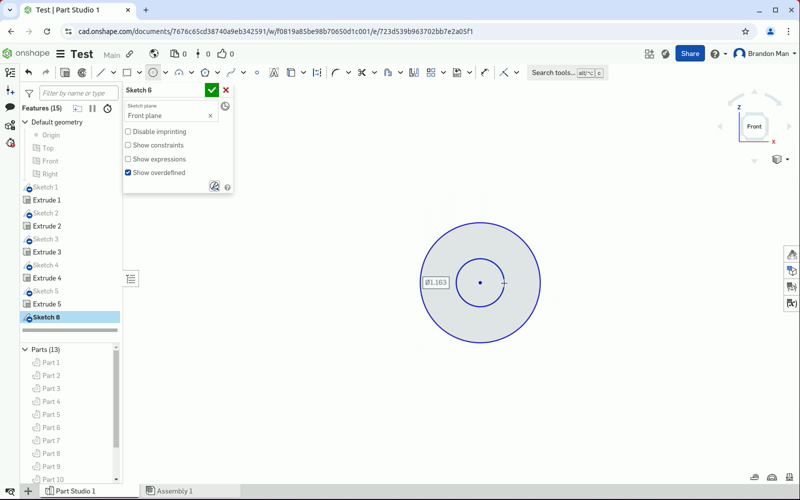
scroll(-6)
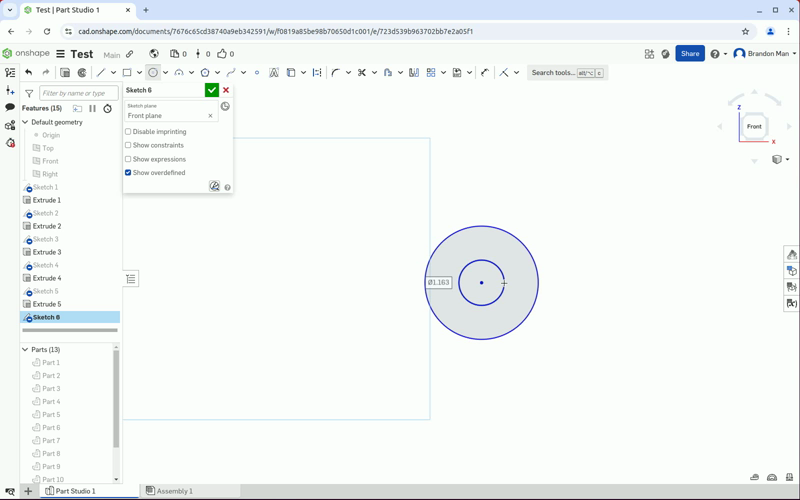
scroll(-6)
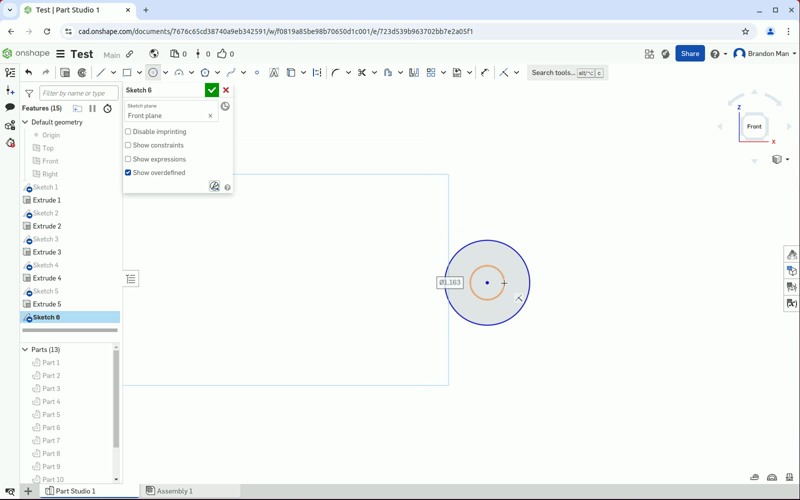
scroll(-6)
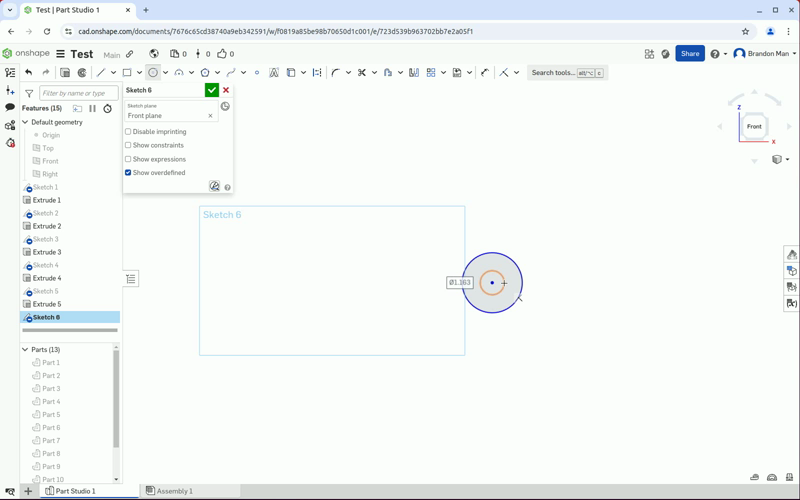
scroll(-6)
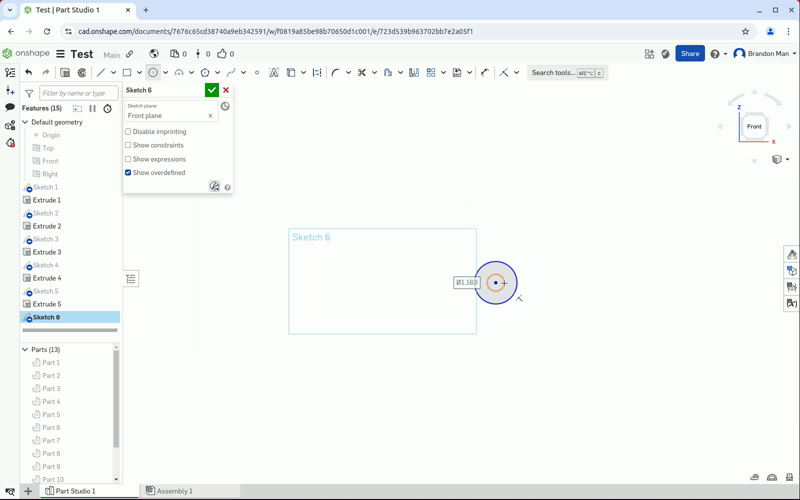
scroll(-6)
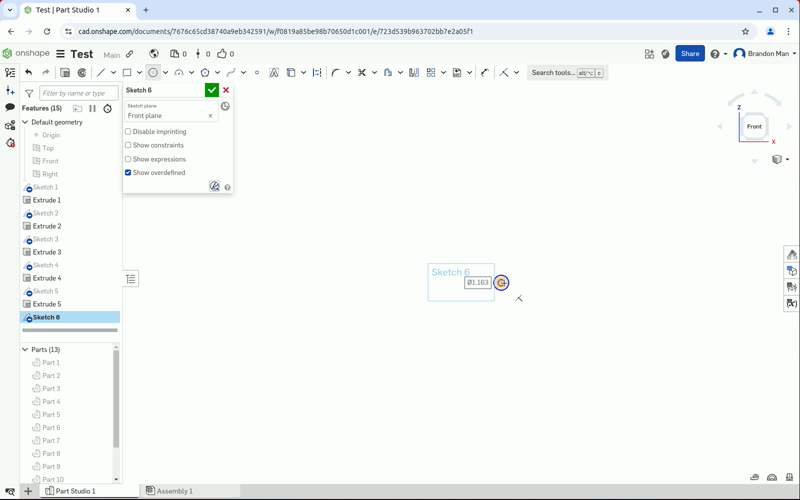
key(esc)
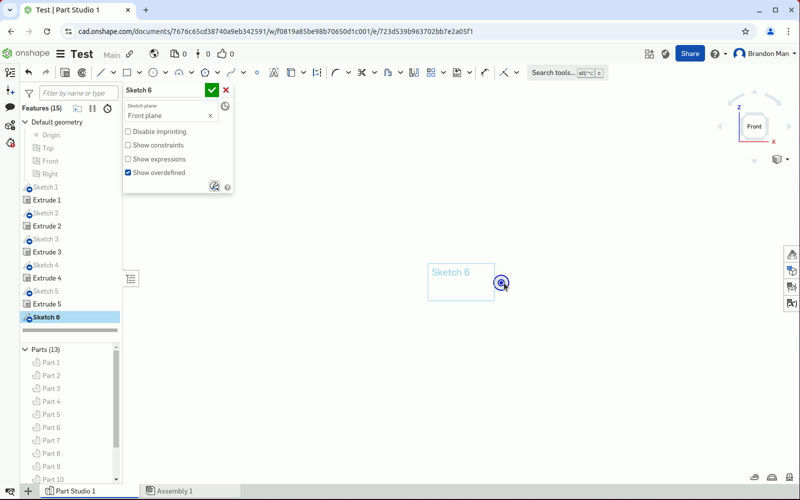
mouse_move(505, 279)
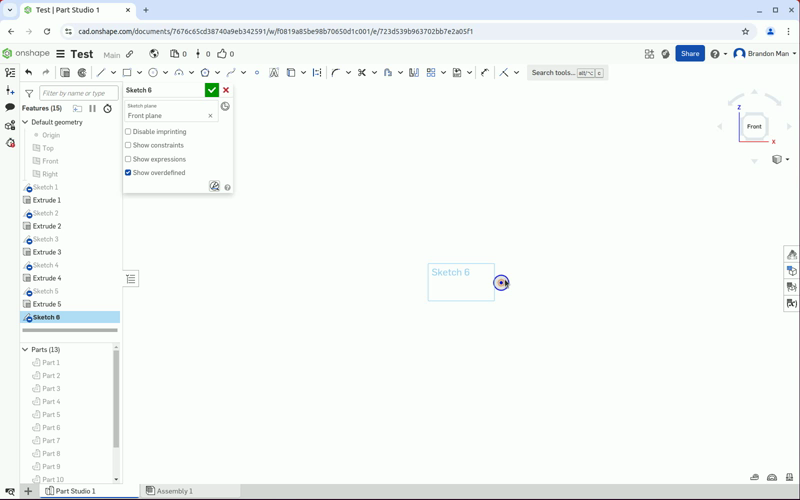
scroll(6)
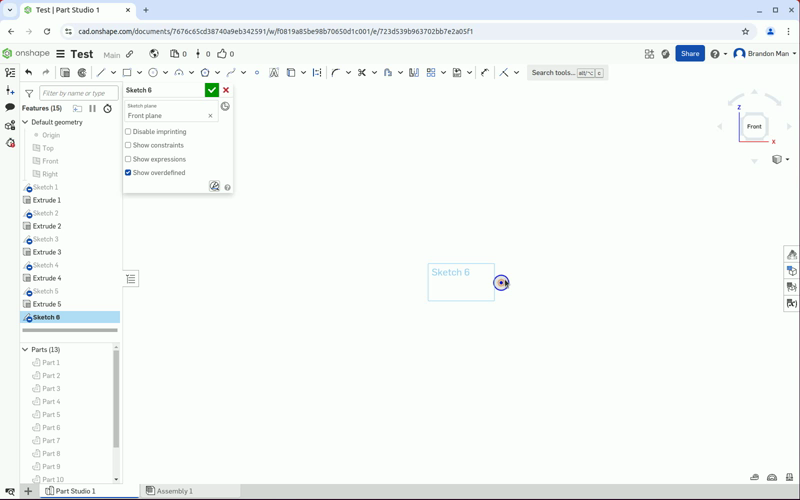
scroll(6)
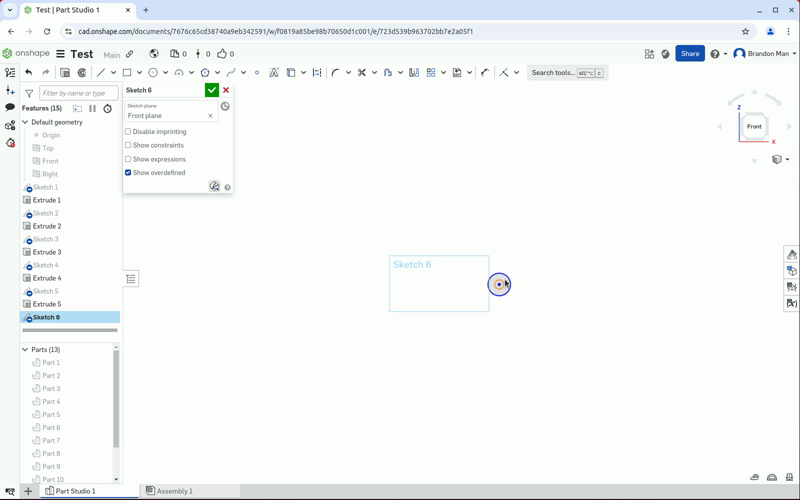
scroll(6)
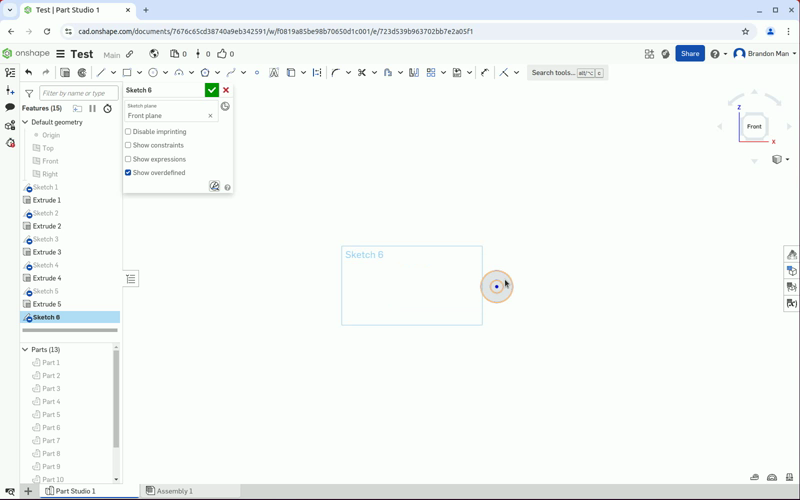
scroll(6)
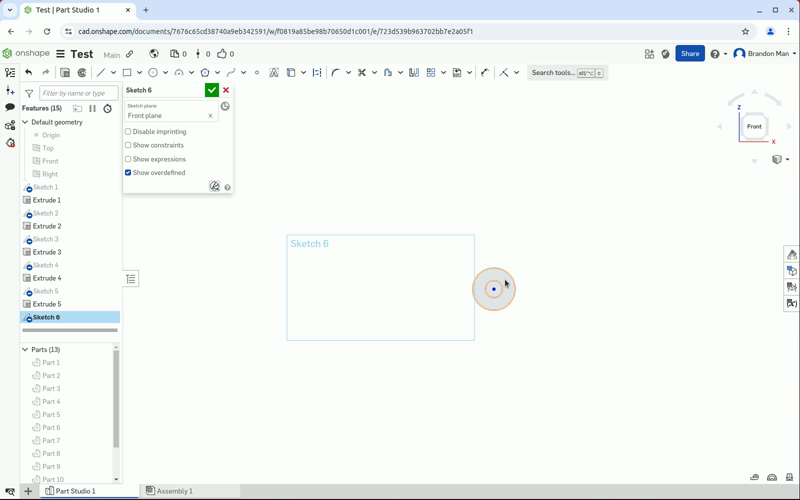
scroll(6)
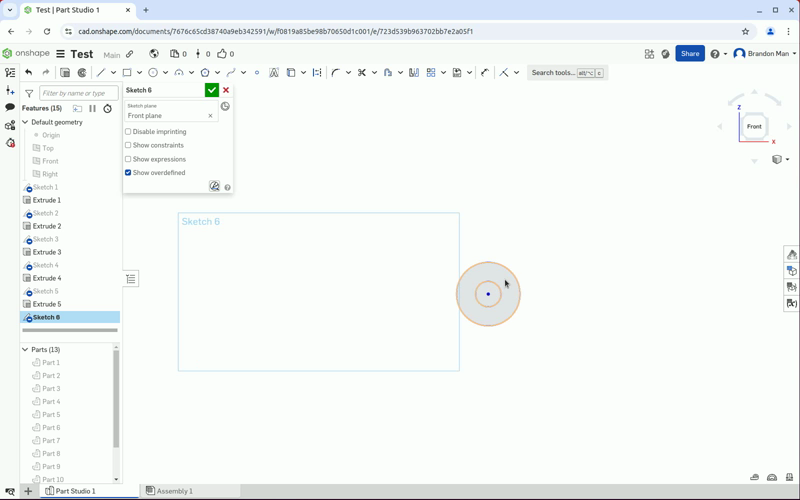
scroll(6)
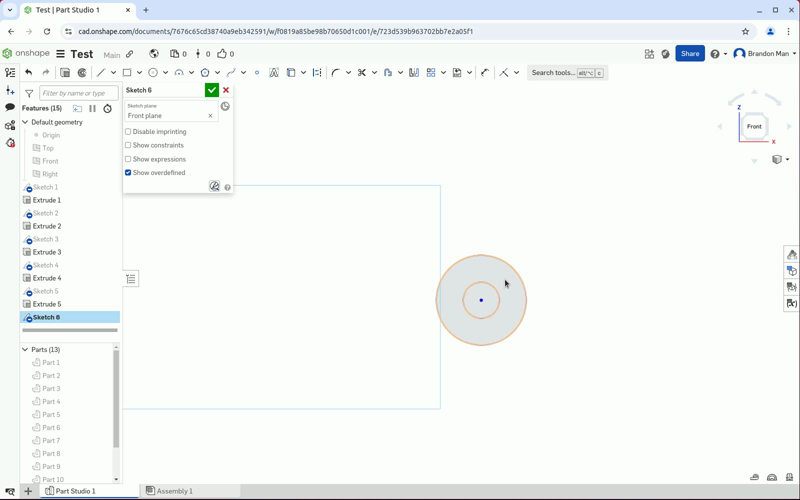
scroll(6)
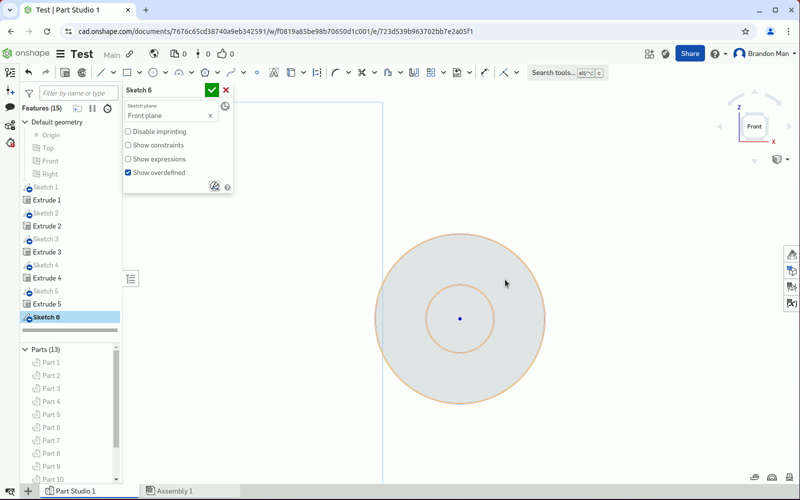
click(505, 279)
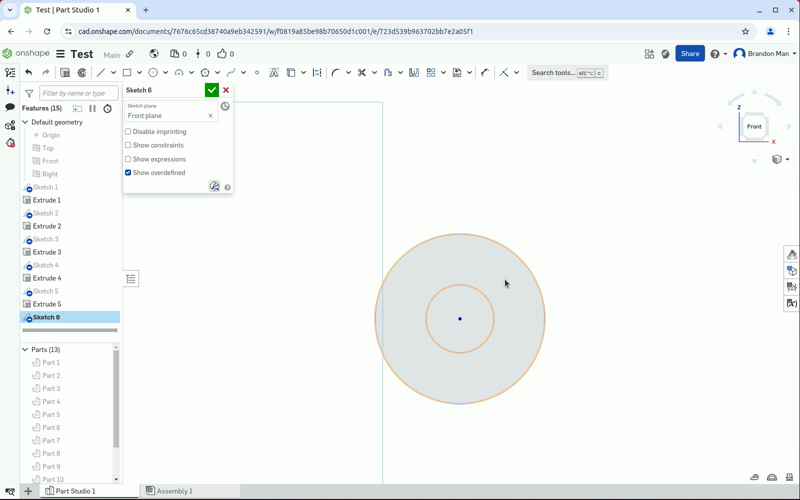
scroll(-6)
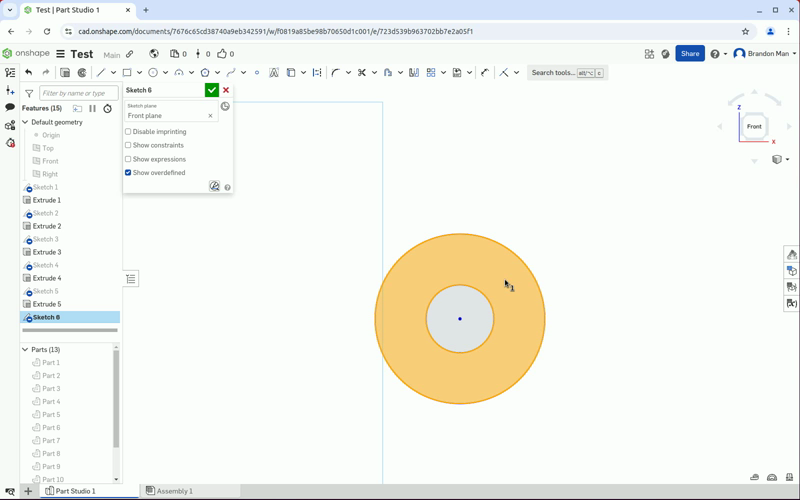
scroll(-6)
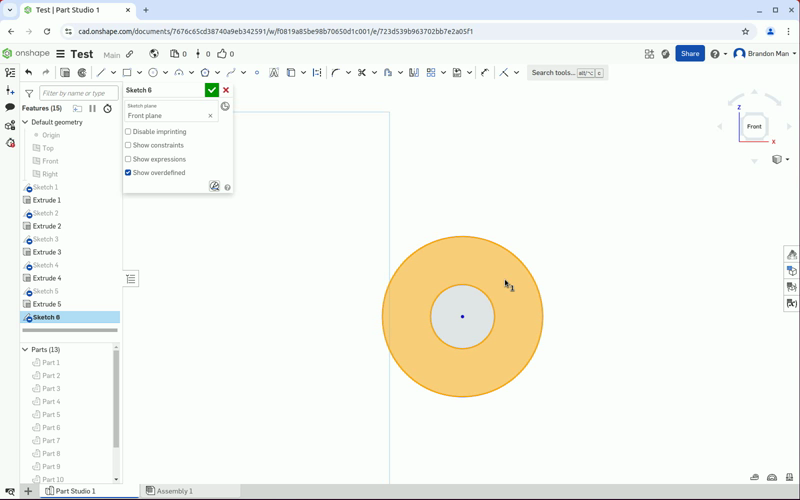
scroll(-6)
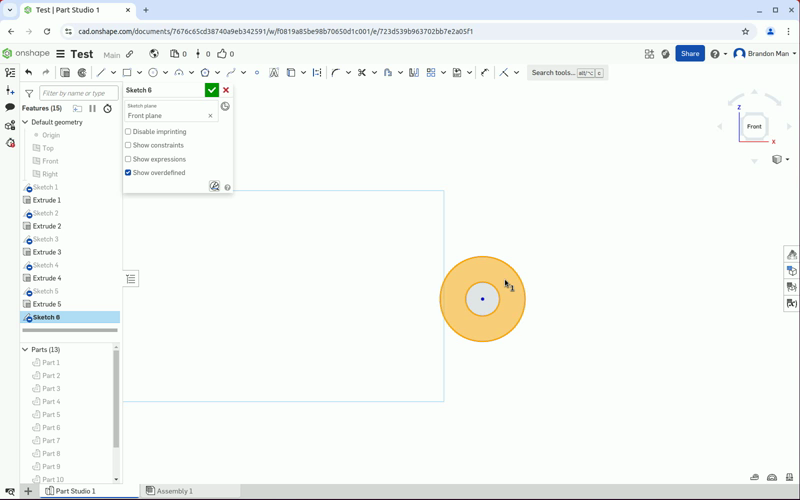
scroll(-6)
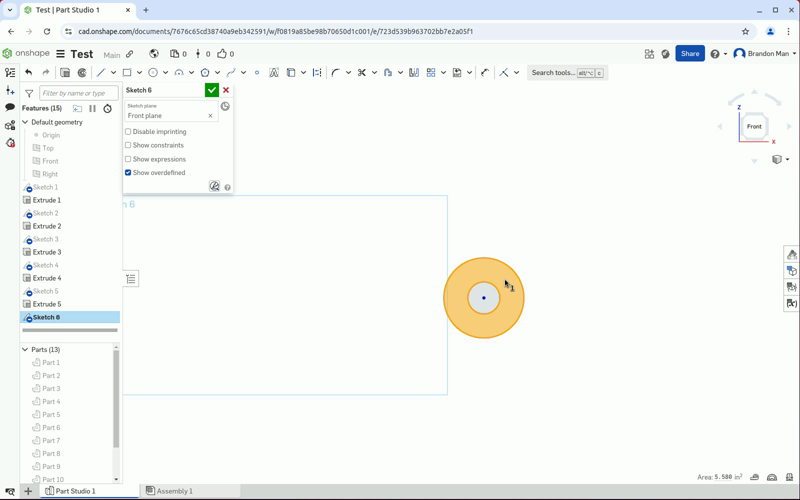
scroll(-6)
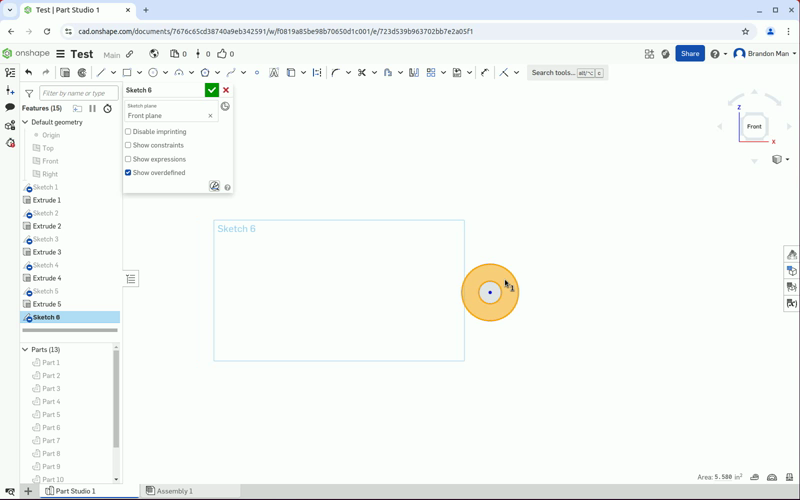
scroll(-6)
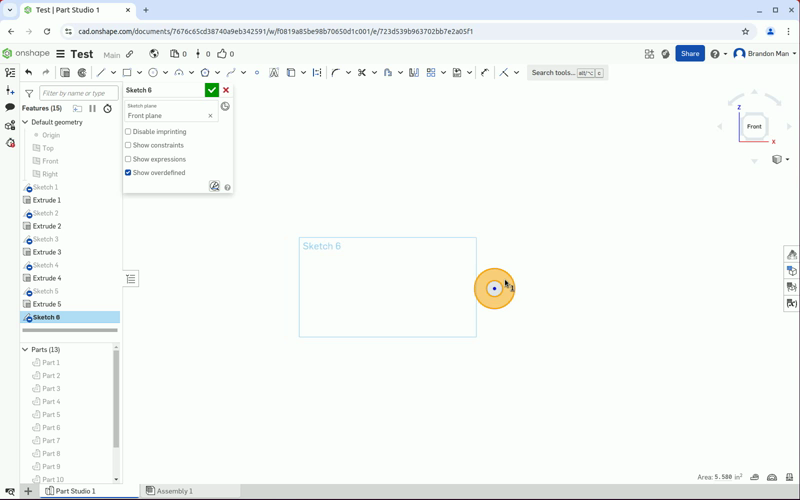
scroll(-6)
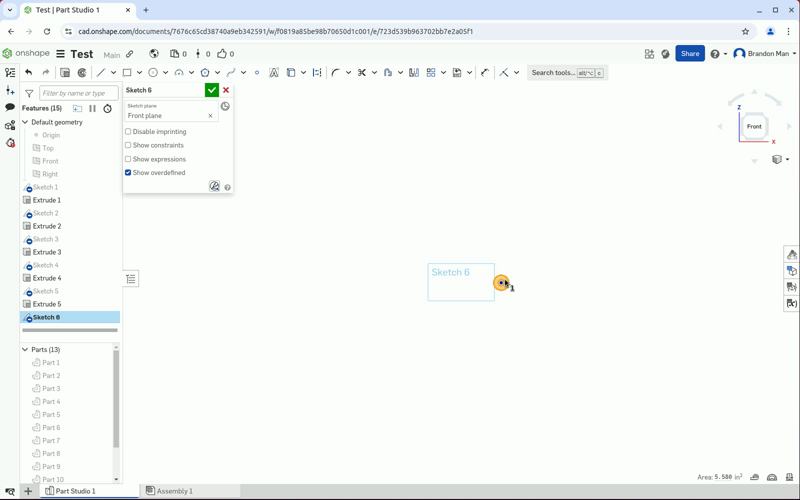
mouse_move(69, 352)
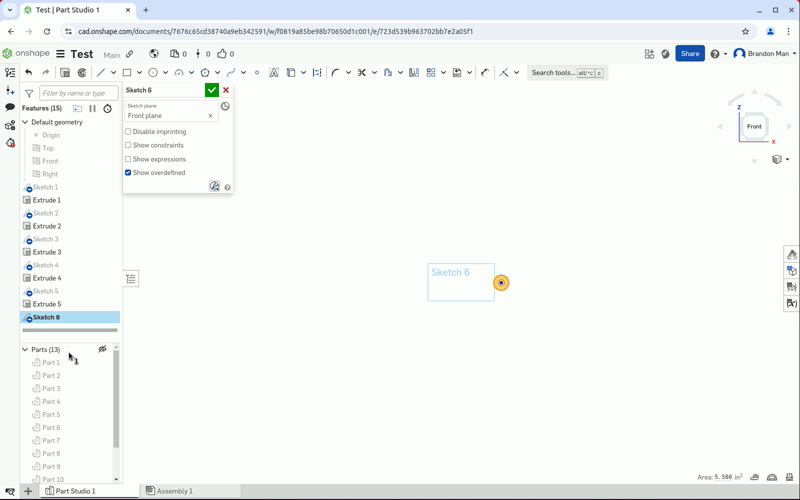
key(shift+y)
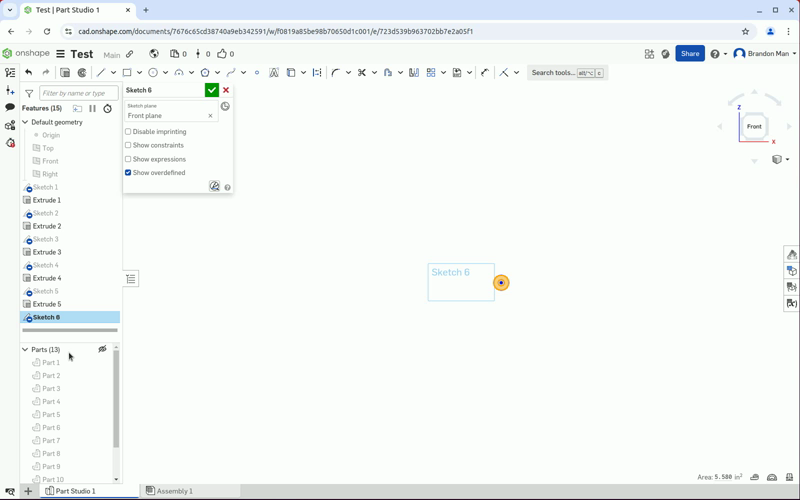
key(shift+e)
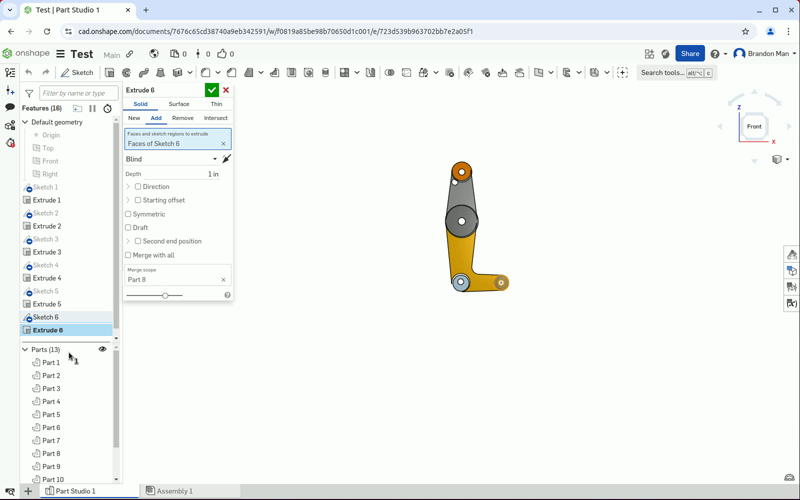
mouse_move(143, 106)
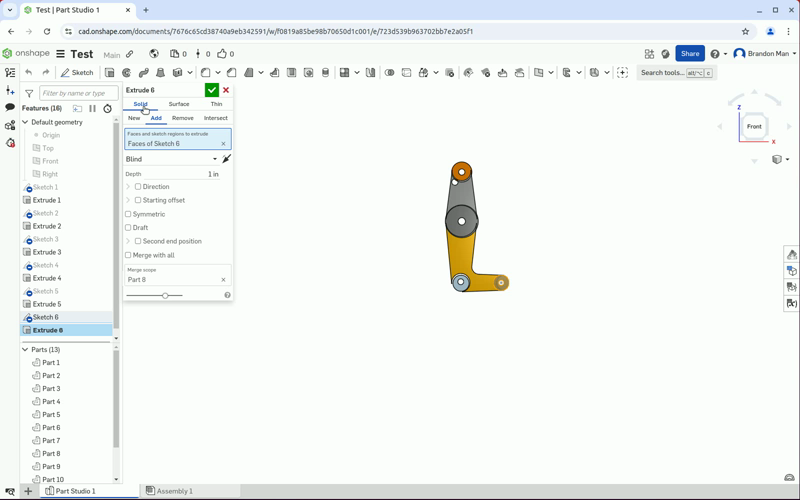
click(143, 106)
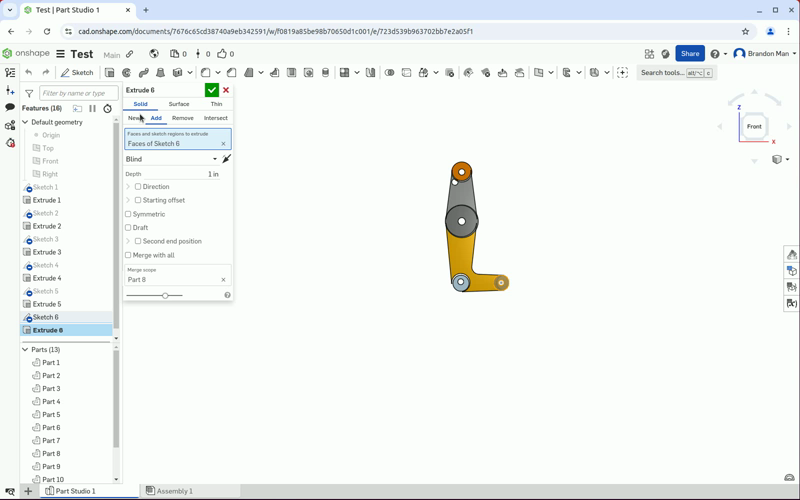
mouse_move(137, 120)
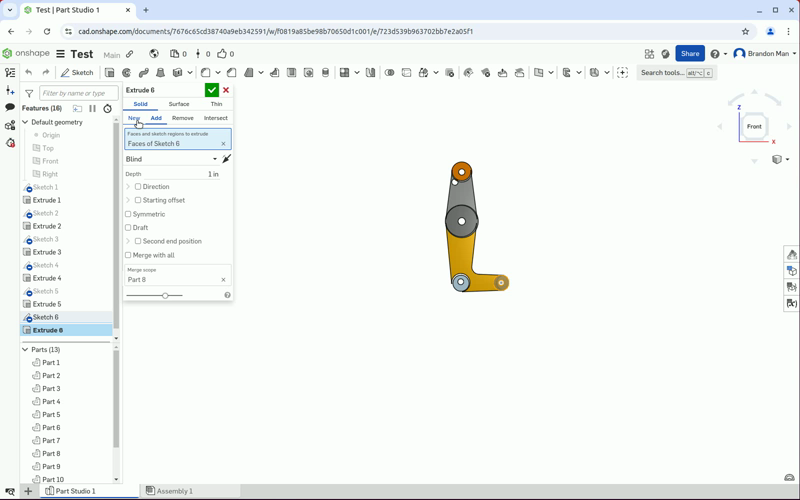
click(137, 120)
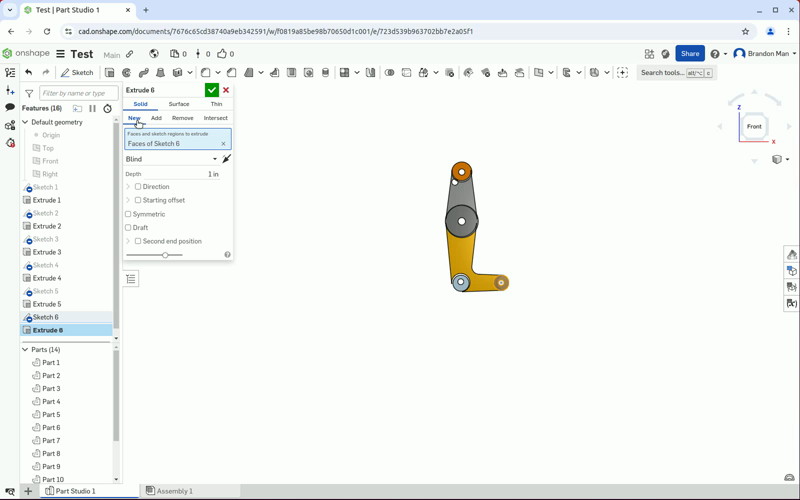
key(tab, 4)
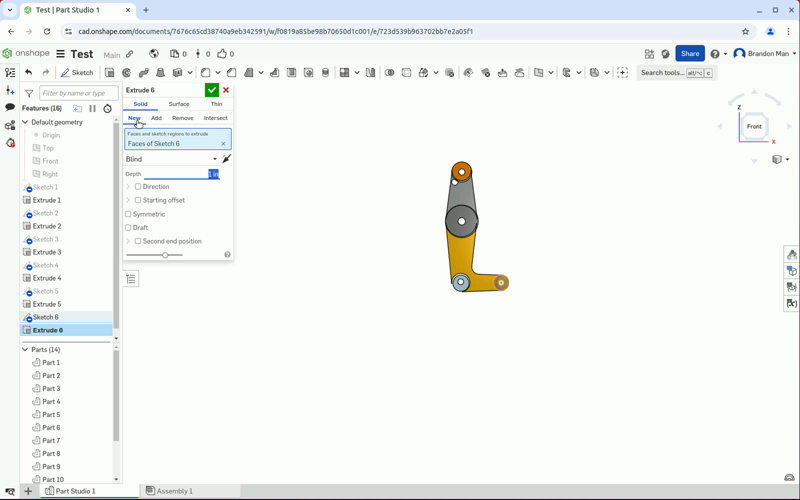
text(0.481)
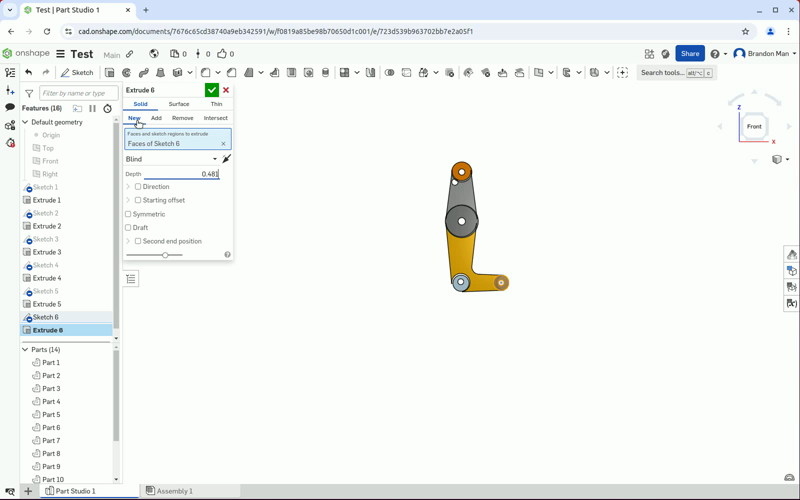
key(enter)
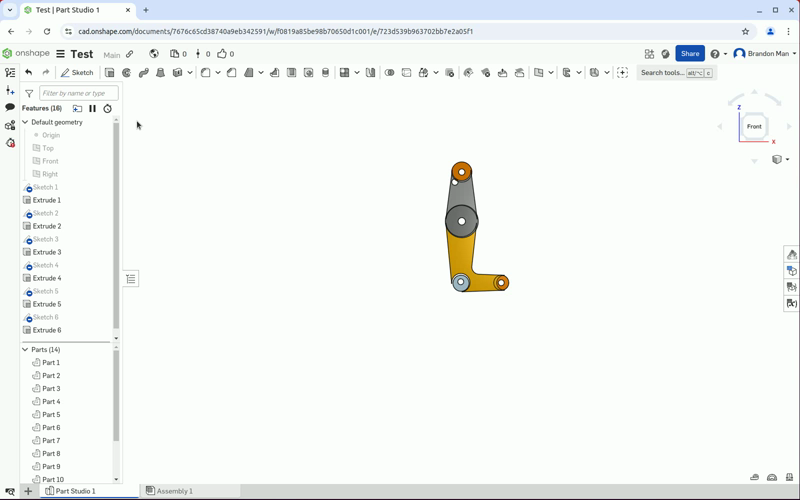
key(shift+h)
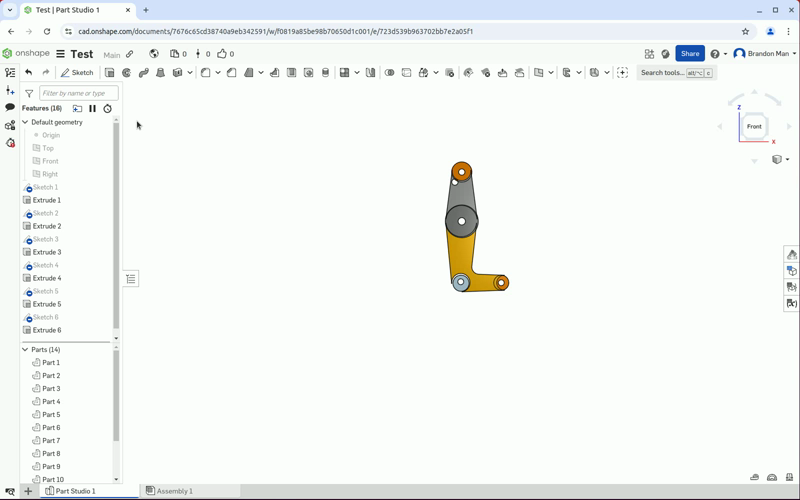
key(shift+h)
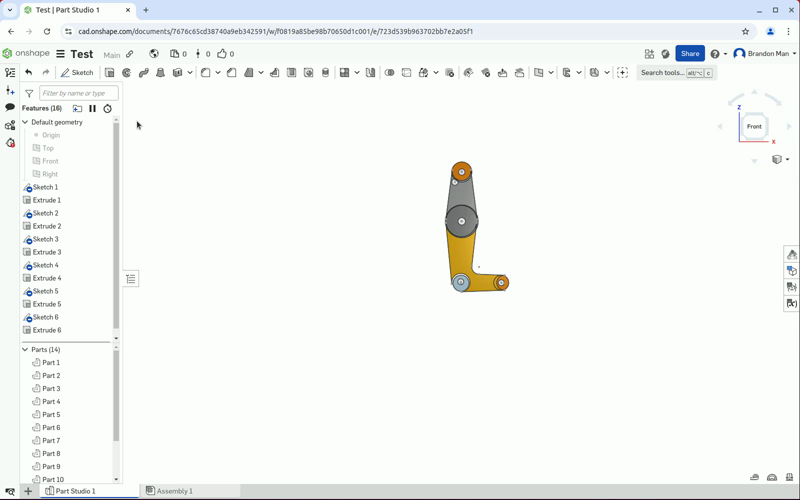
key(shift+7)
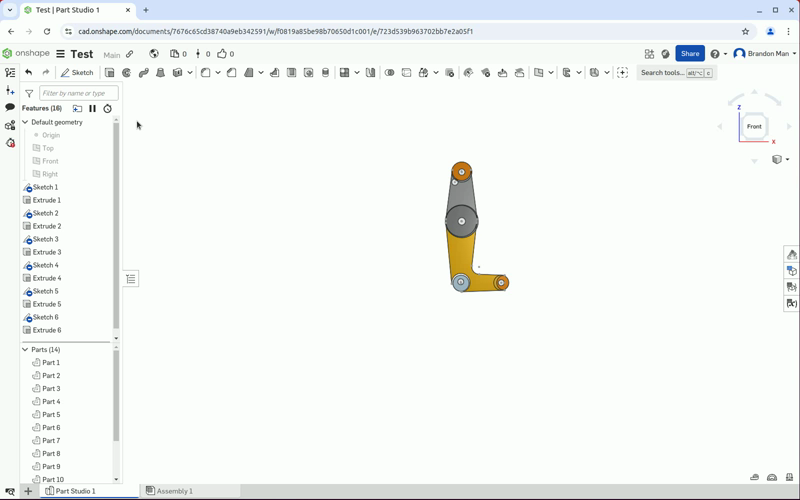
key(left, 2)
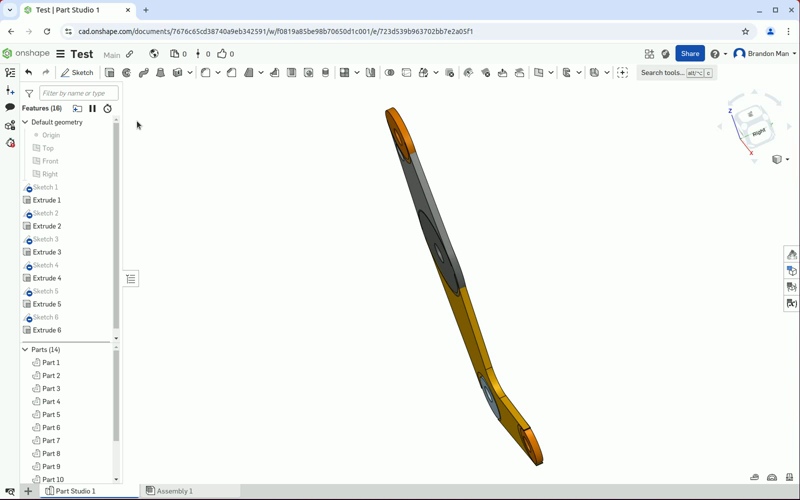
key(down, 2)
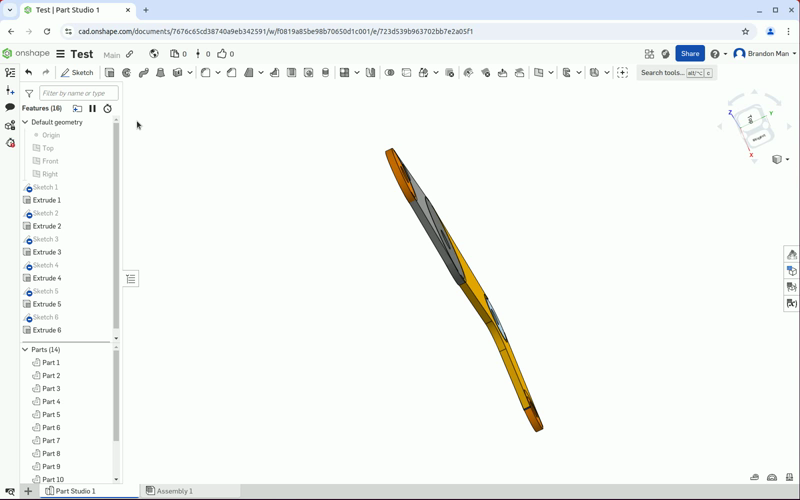
key(up, 2)
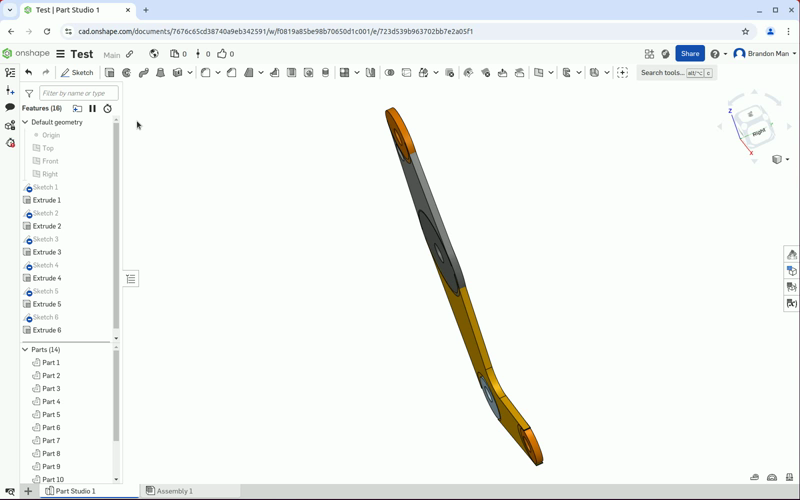
key(right, 2)
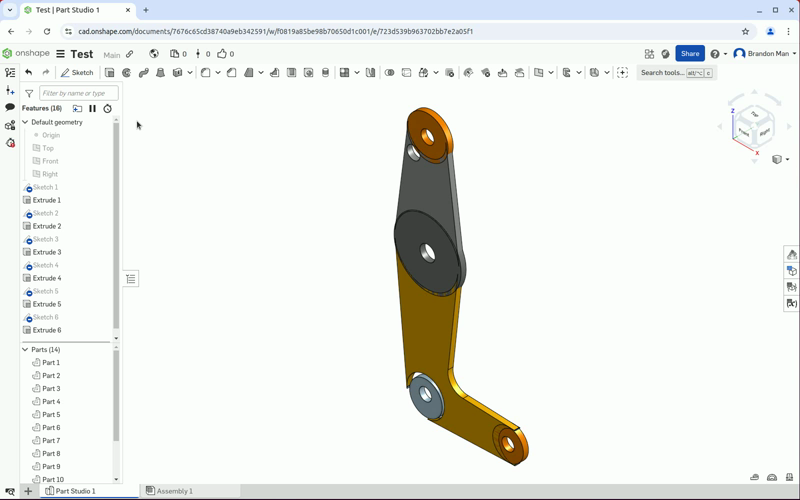
mouse_move(69, 189)
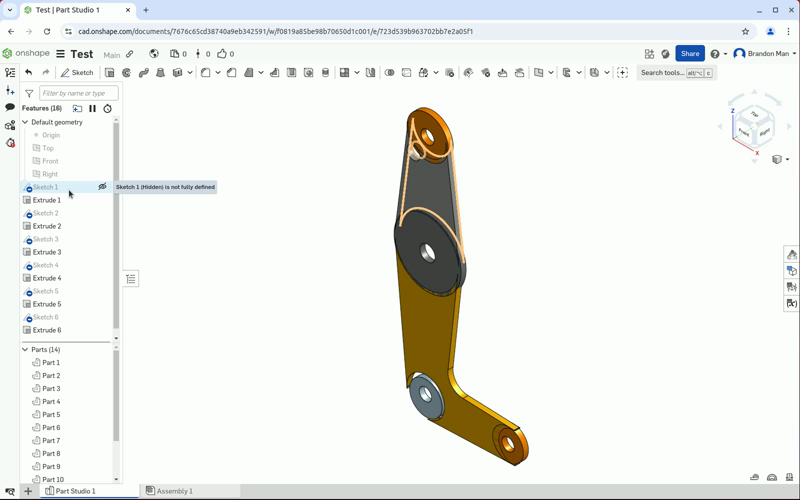
click(69, 189)